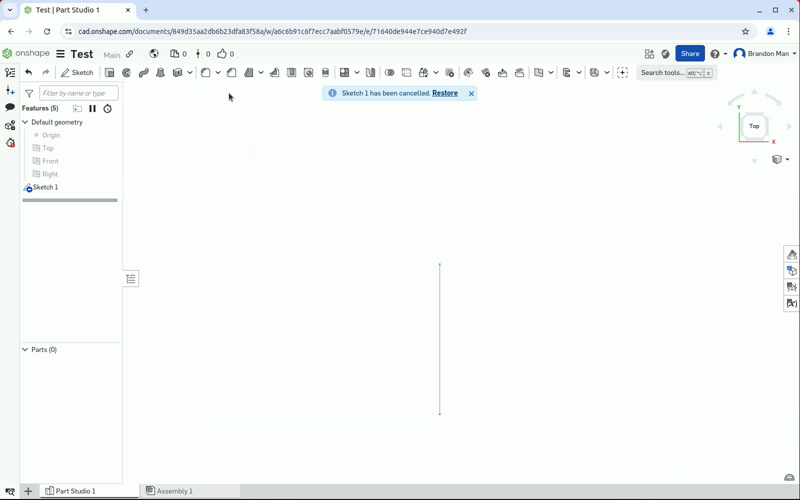
key(shift+h)
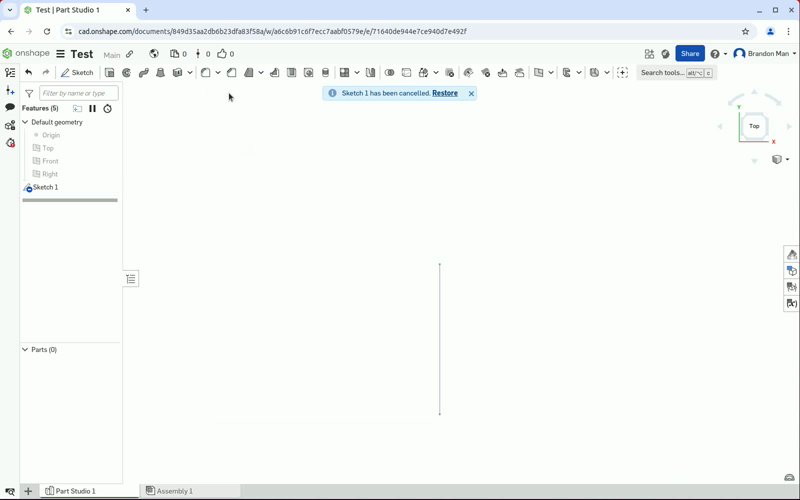
key(shift+s)
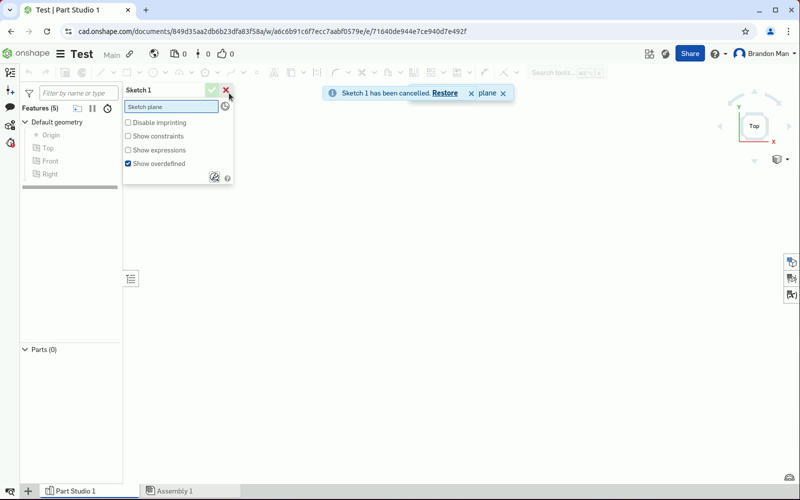
mouse_move(73, 150)
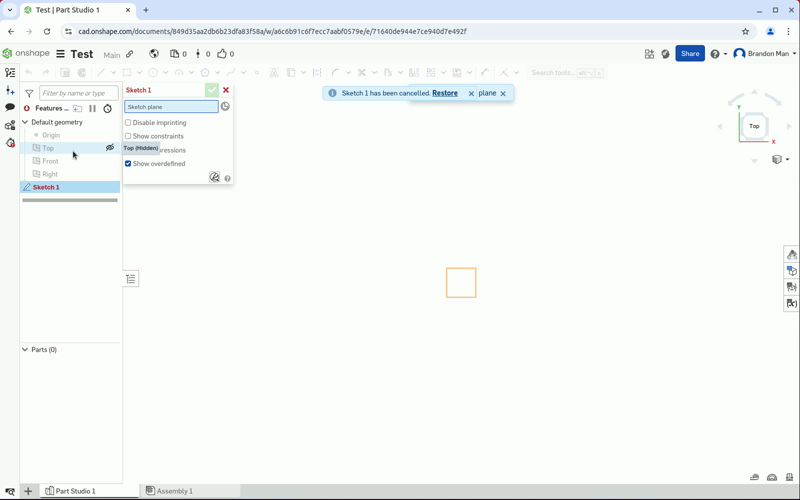
click(73, 150)
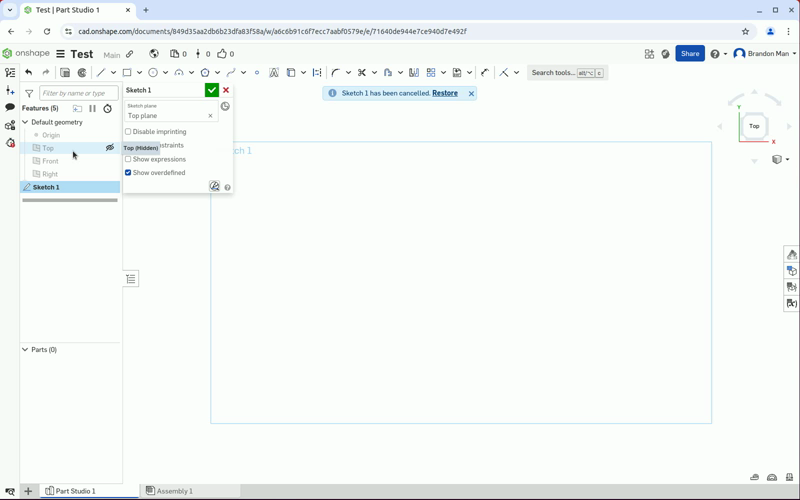
mouse_move(73, 352)
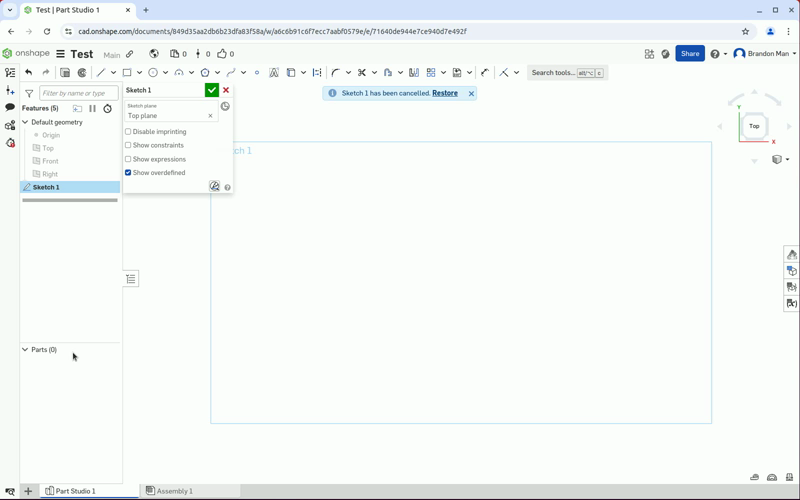
key(y)
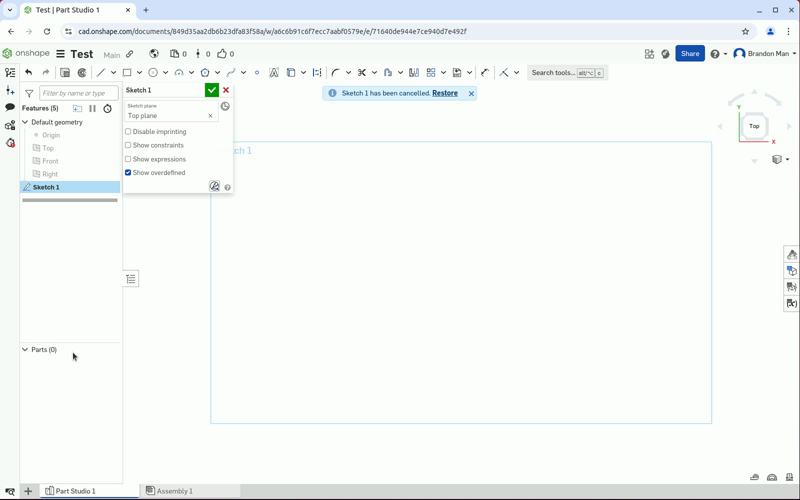
key(l)
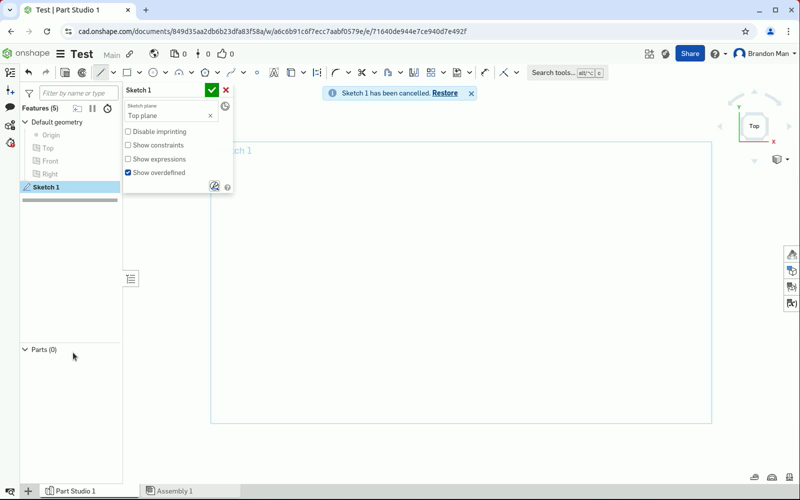
key_down(shift)
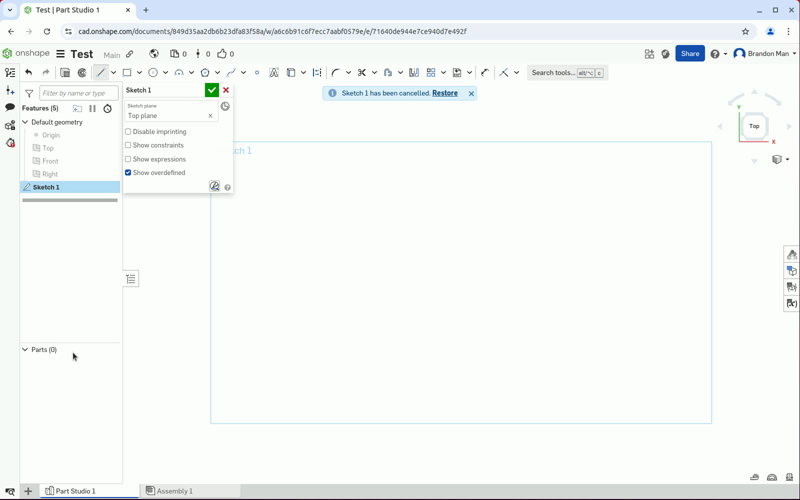
mouse_move(348, 322)
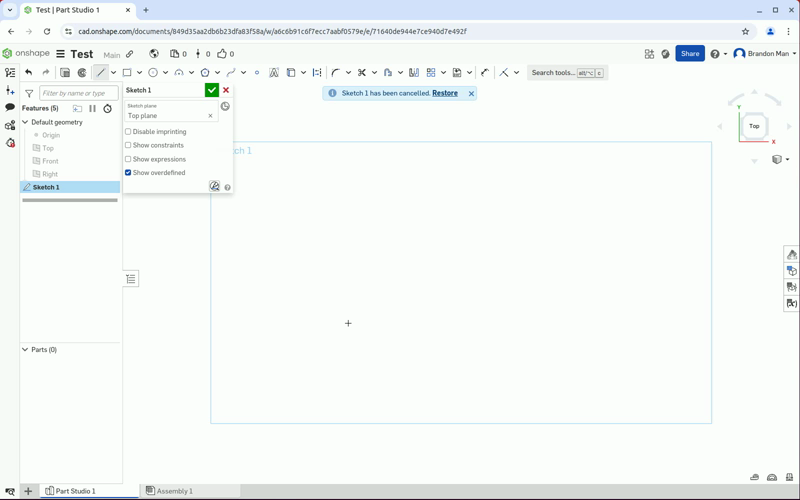
click(348, 322)
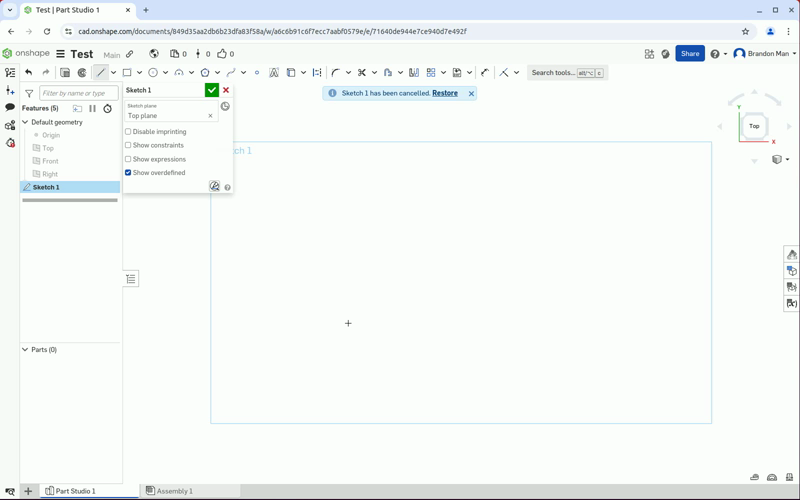
key_up(shift)
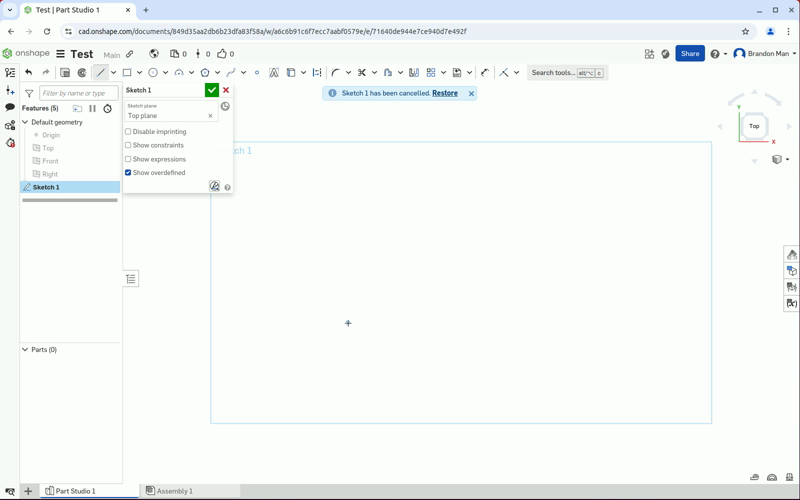
key_down(shift)
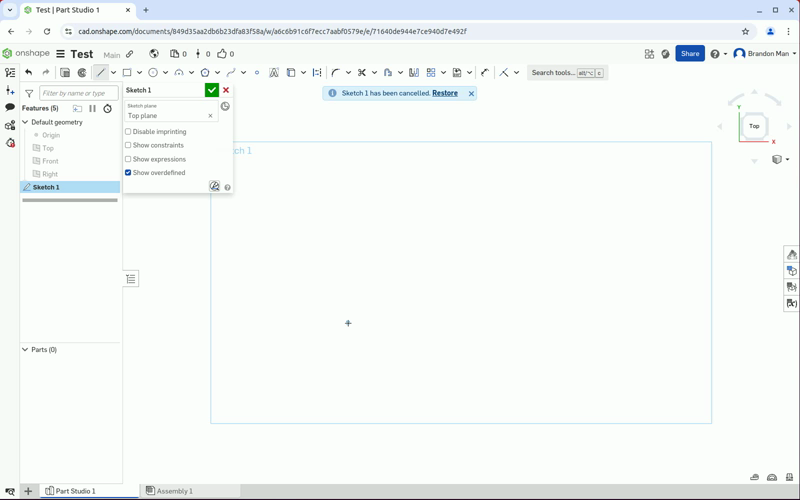
mouse_move(378, 322)
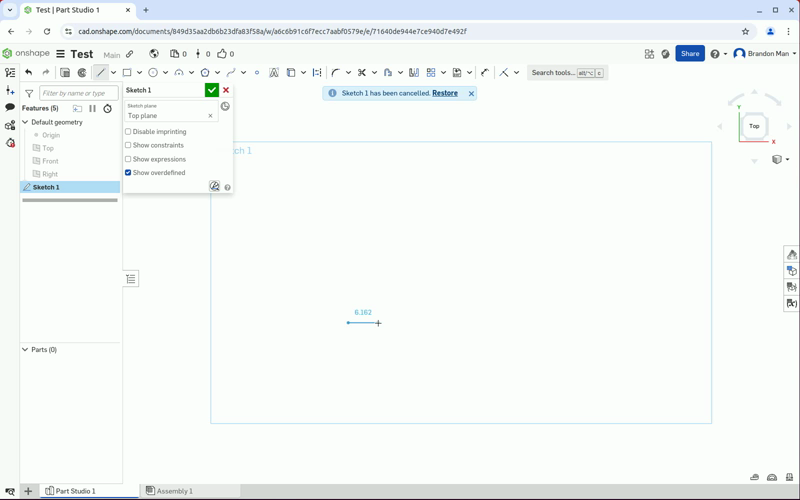
mouse_move(360, 322)
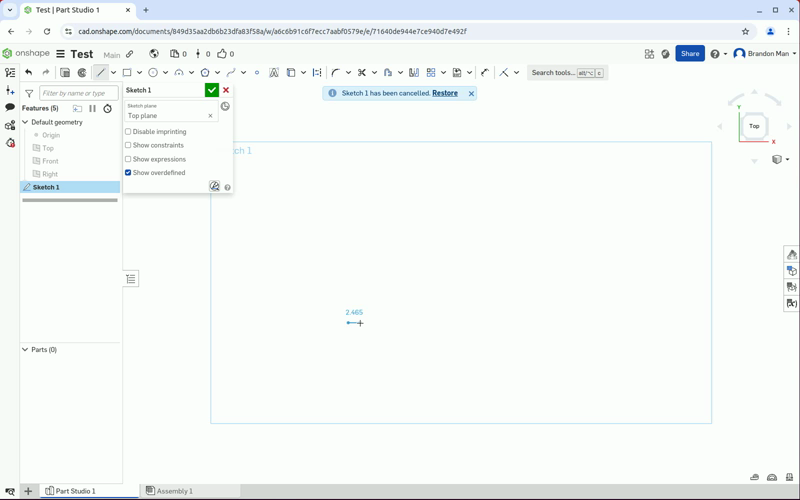
click(360, 322)
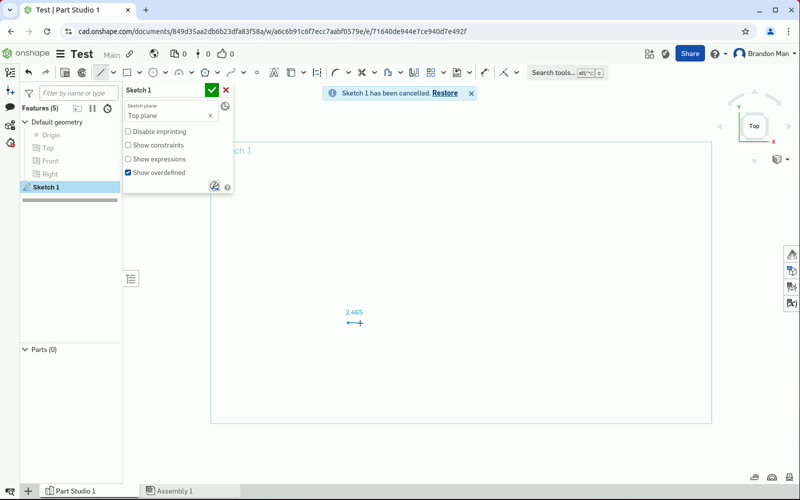
key_up(shift)
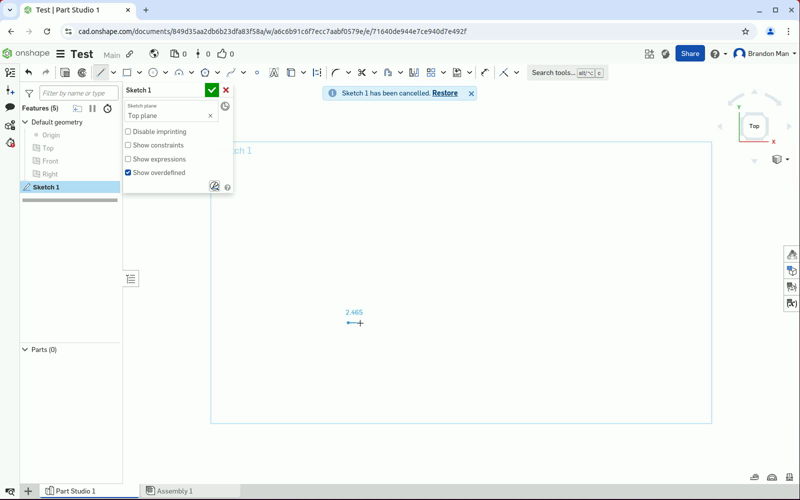
key_down(shift)
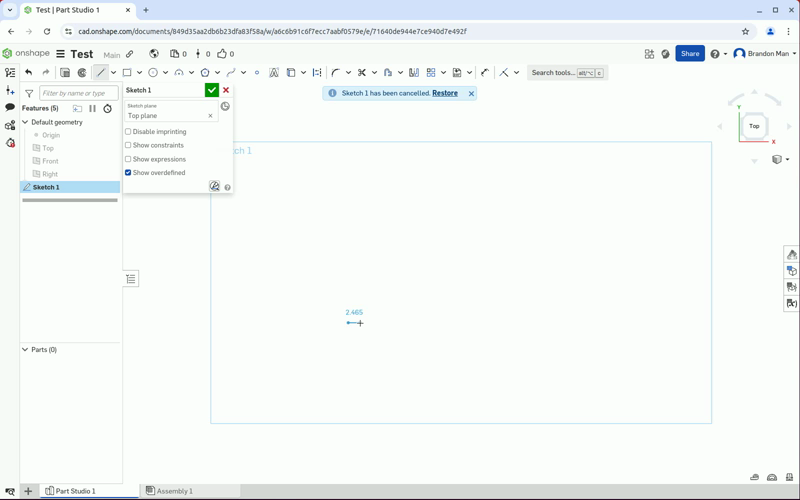
mouse_move(390, 322)
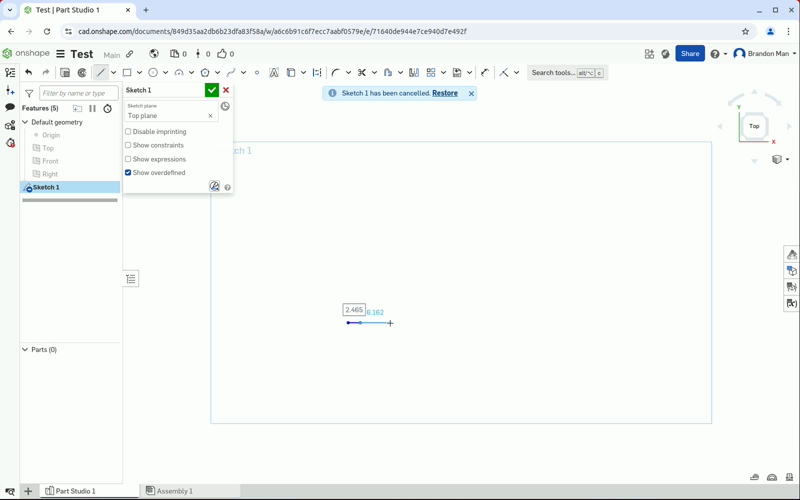
mouse_move(360, 282)
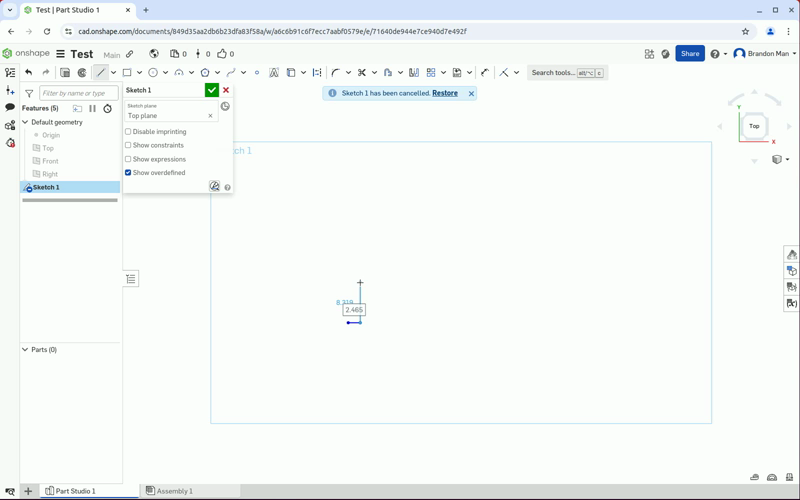
click(360, 282)
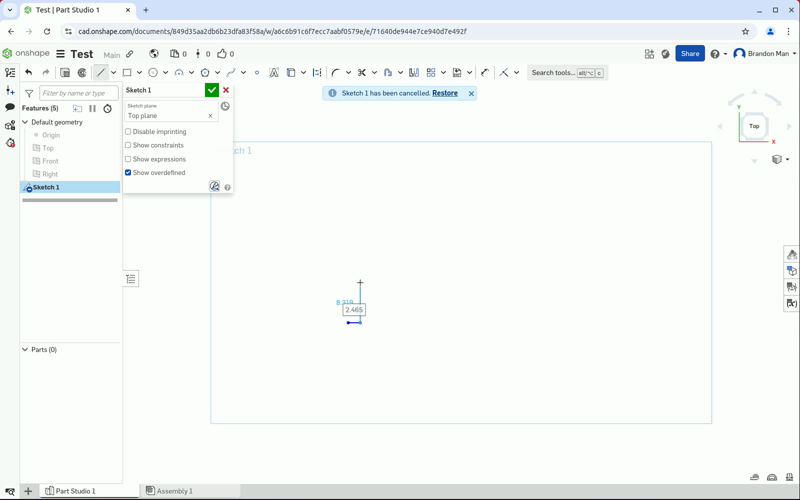
key_up(shift)
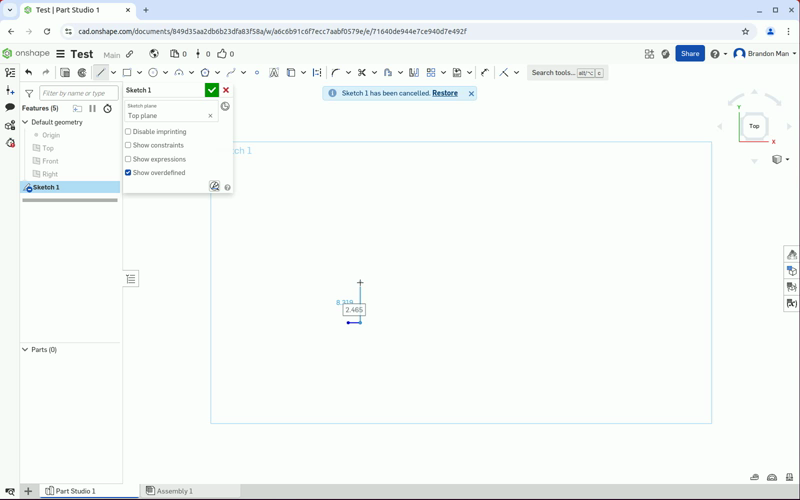
key_down(shift)
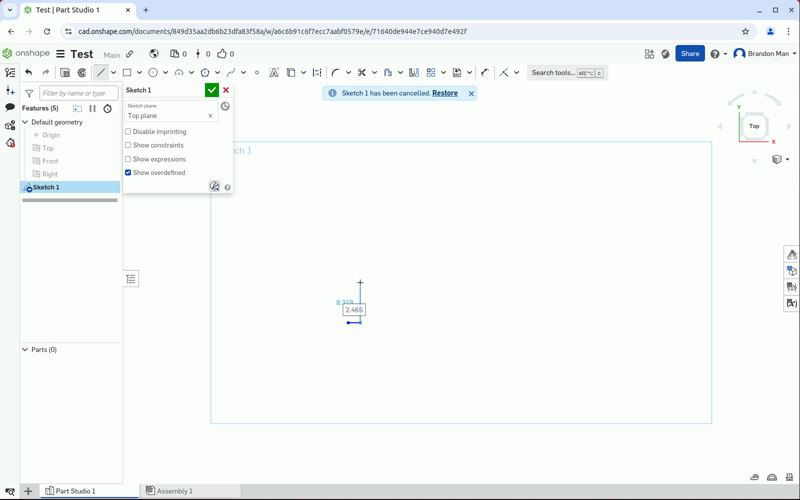
mouse_move(390, 282)
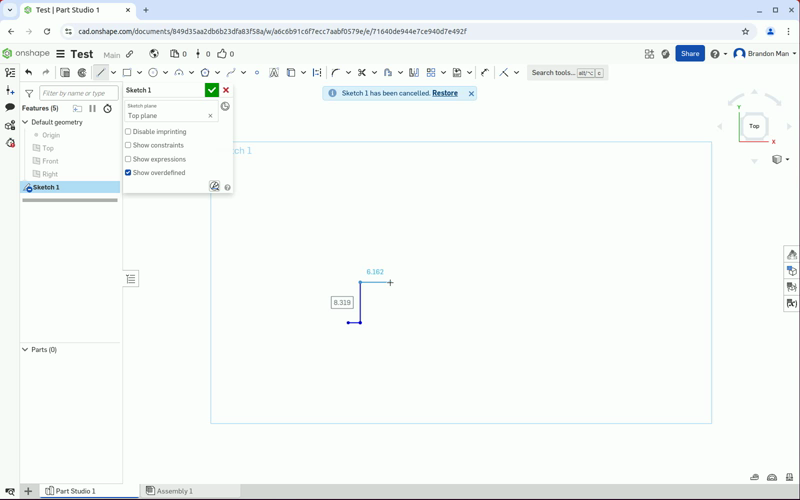
mouse_move(348, 282)
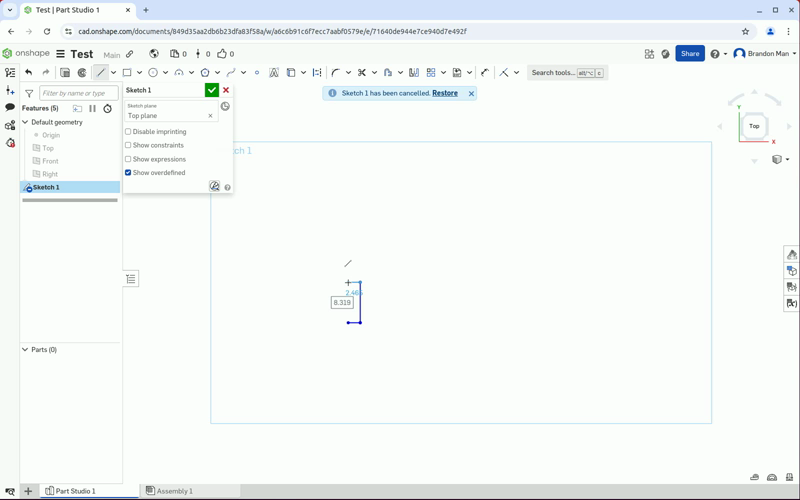
click(348, 282)
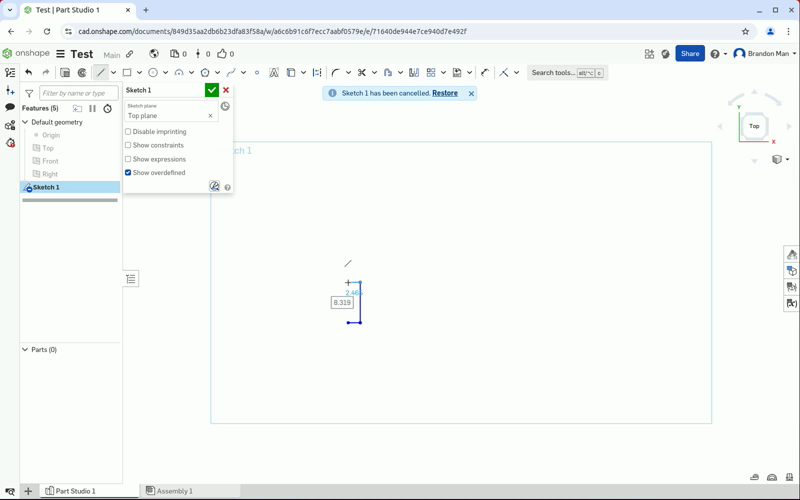
key_up(shift)
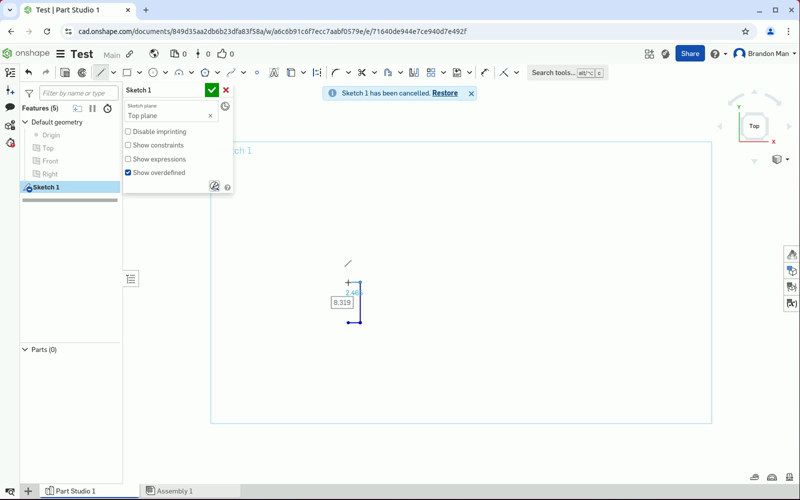
mouse_move(378, 282)
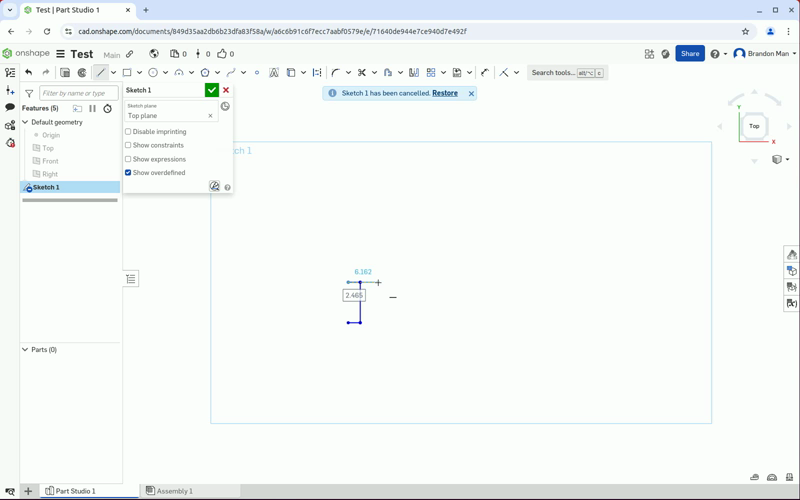
key_down(shift)
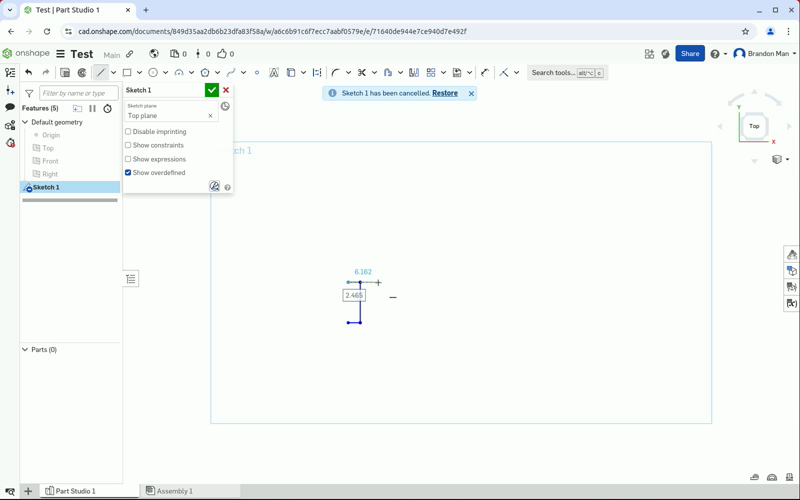
mouse_move(348, 322)
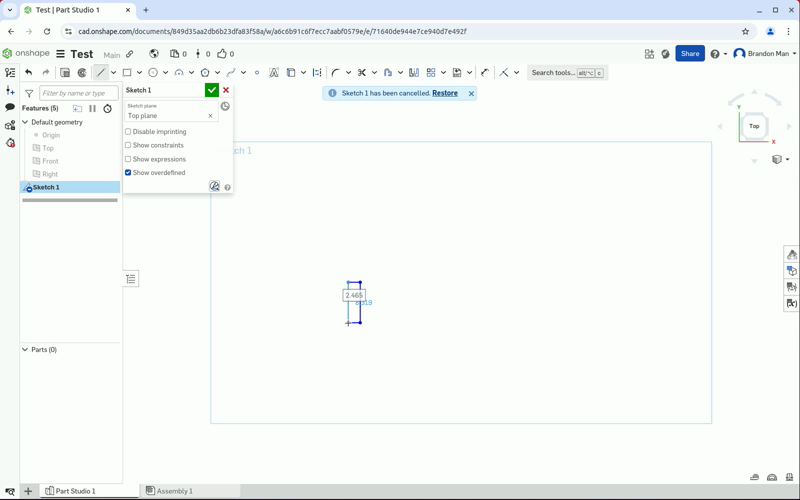
key_up(shift)
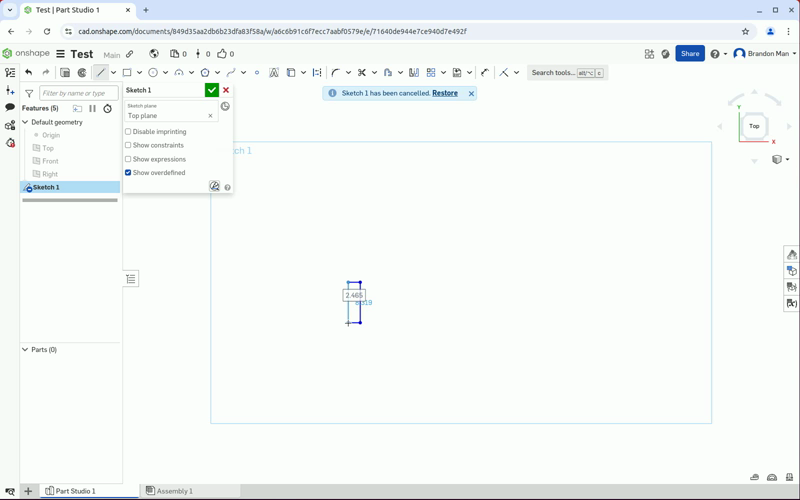
click(348, 322)
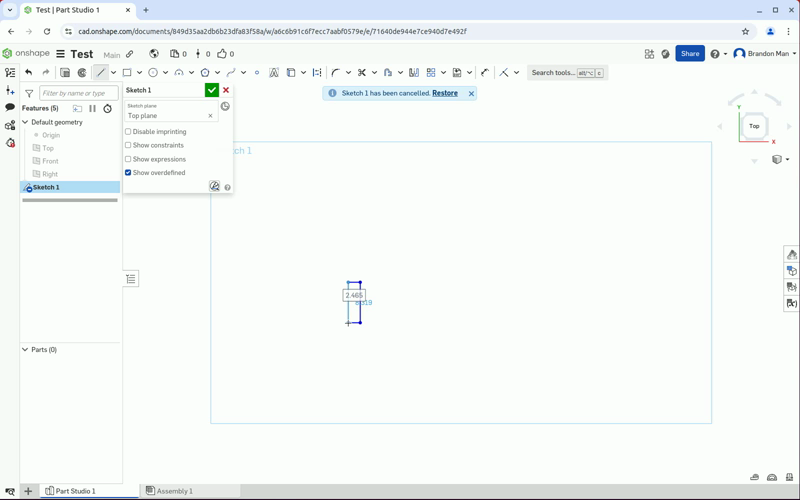
key(esc)
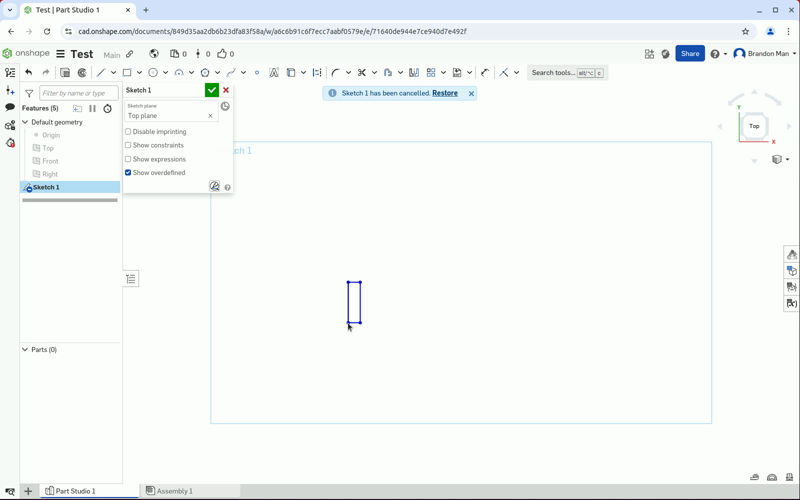
mouse_move(356, 313)
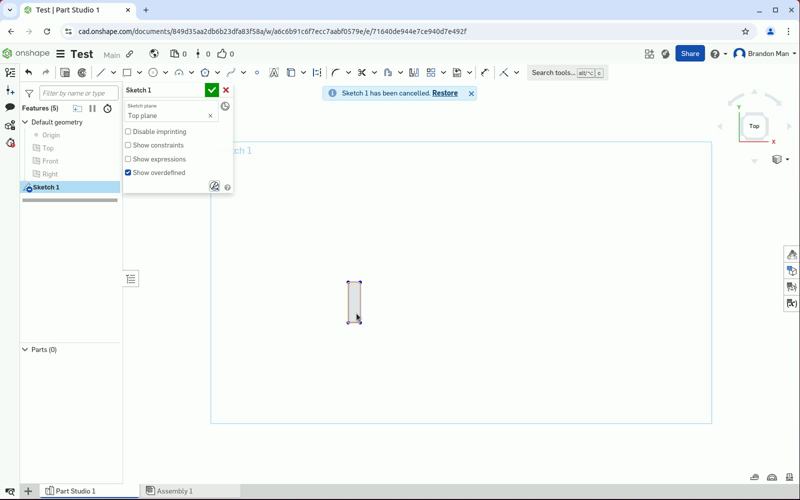
scroll(6)
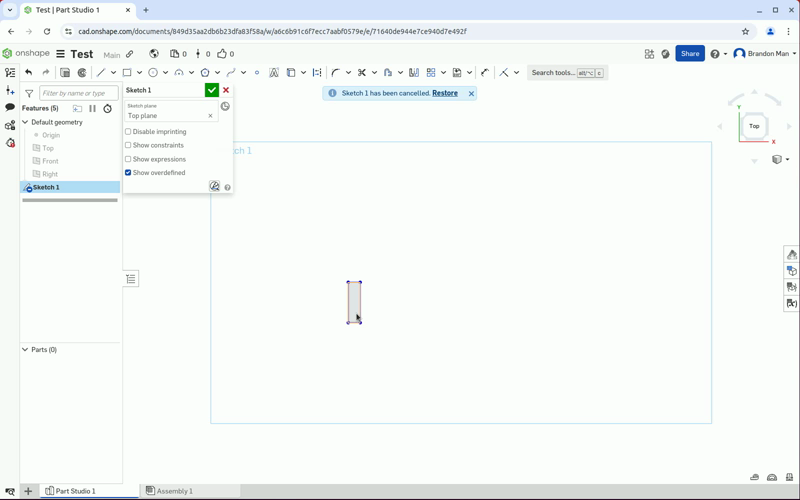
scroll(6)
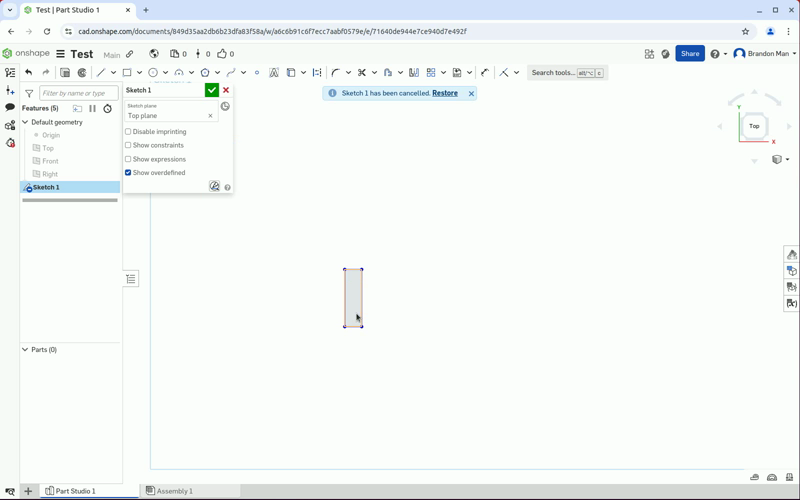
scroll(6)
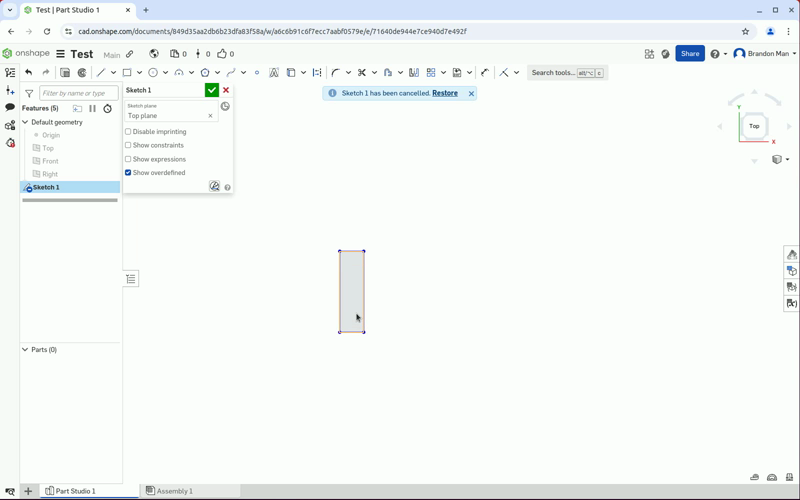
scroll(6)
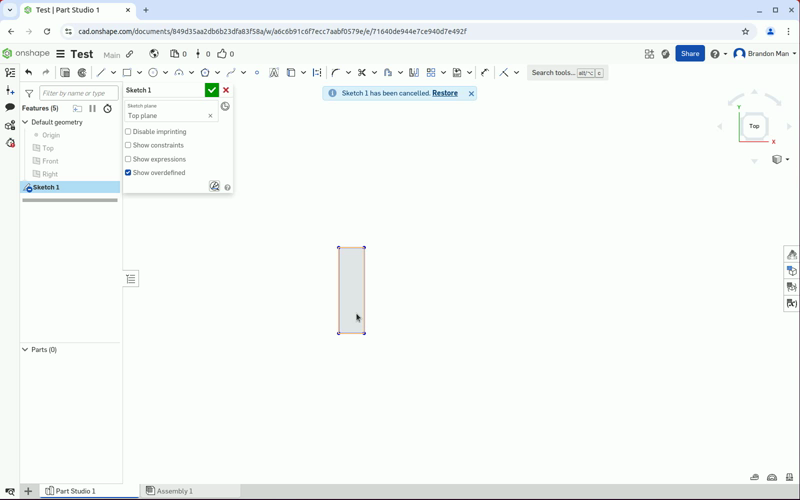
scroll(6)
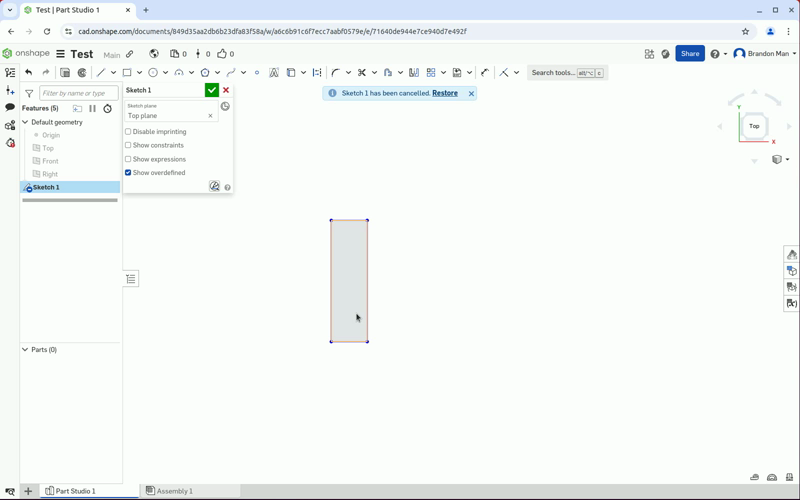
scroll(6)
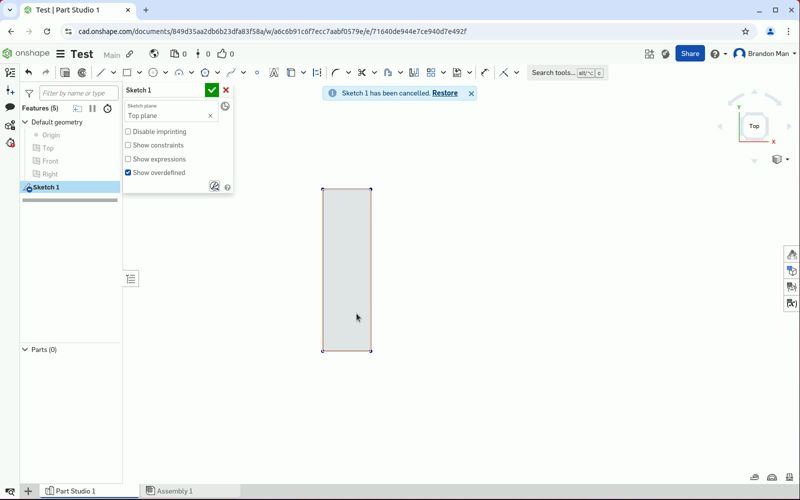
scroll(6)
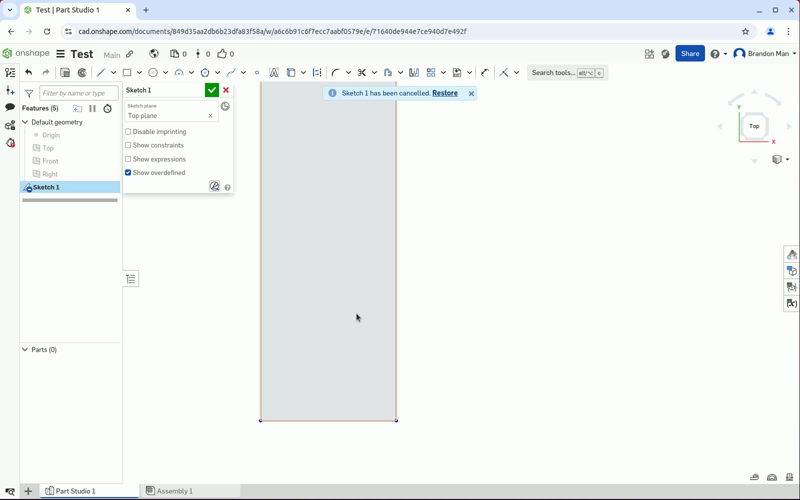
click(356, 313)
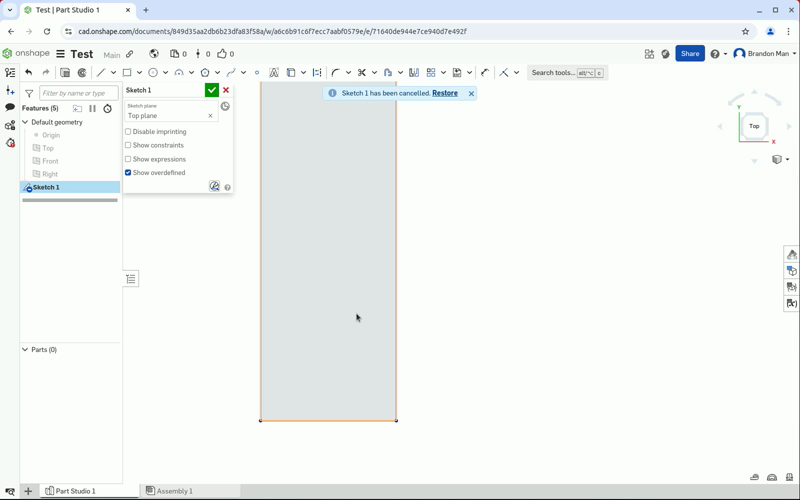
scroll(-6)
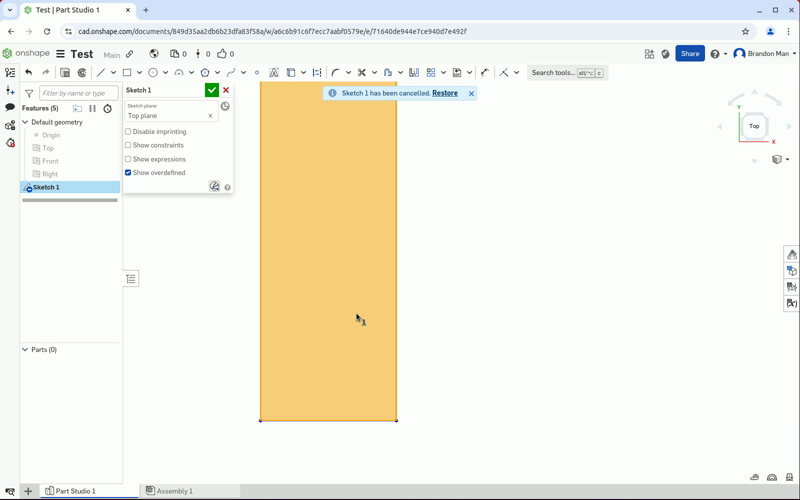
scroll(-6)
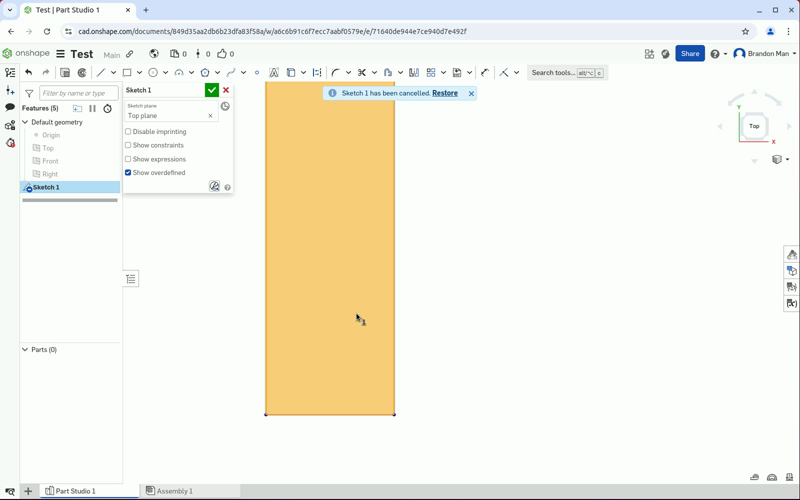
scroll(-6)
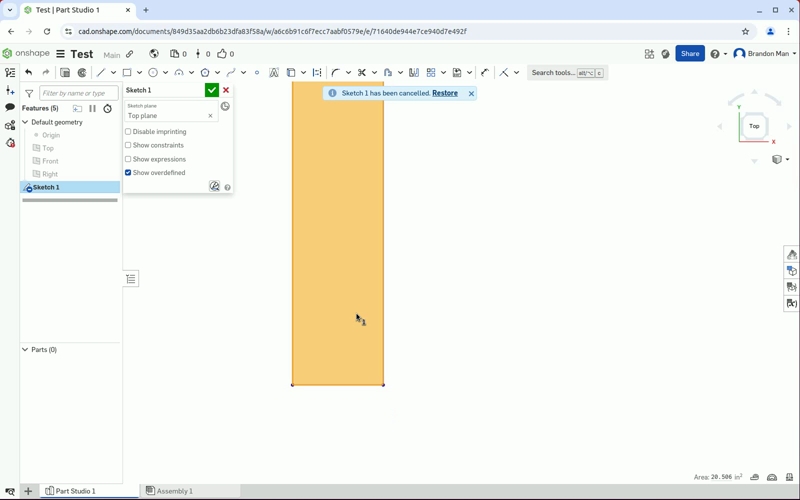
scroll(-6)
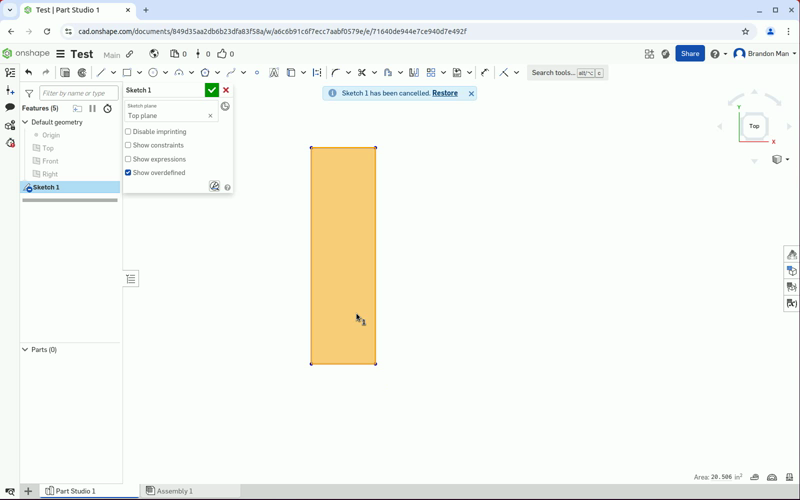
scroll(-6)
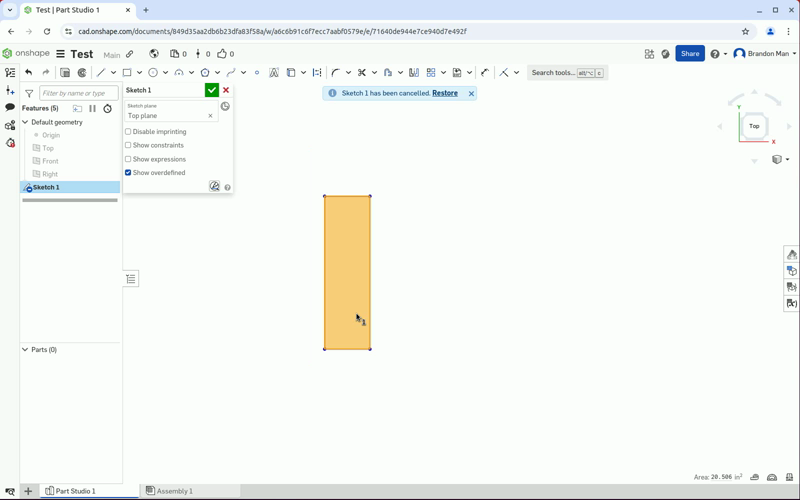
scroll(-6)
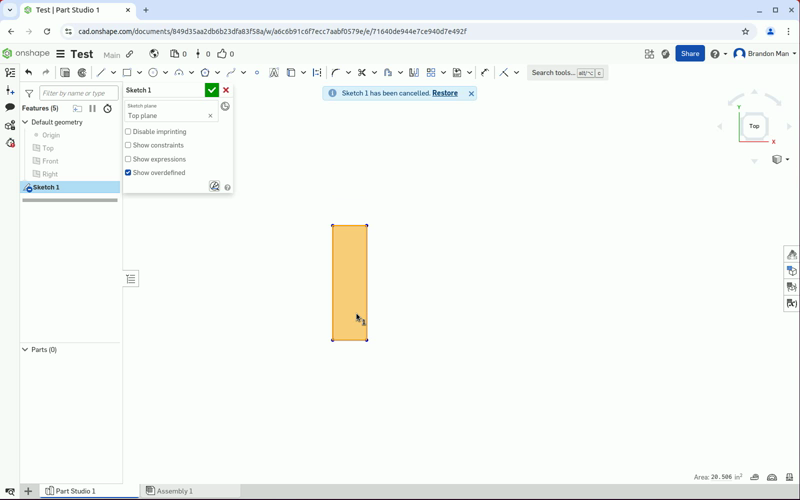
scroll(-6)
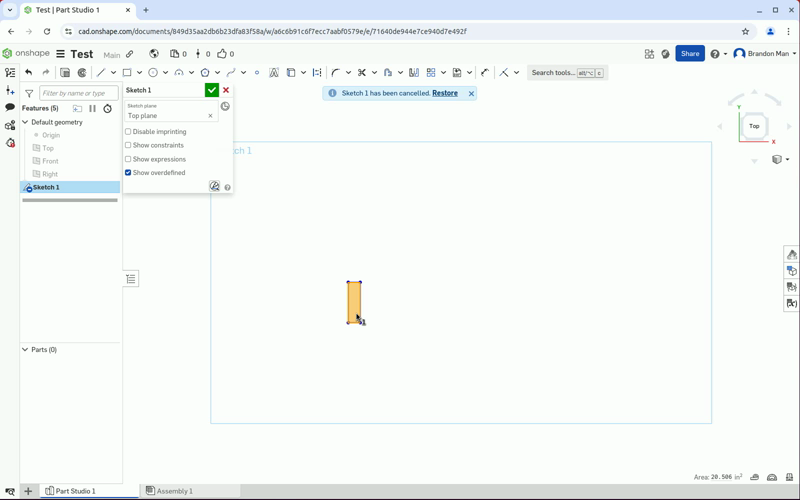
mouse_move(73, 352)
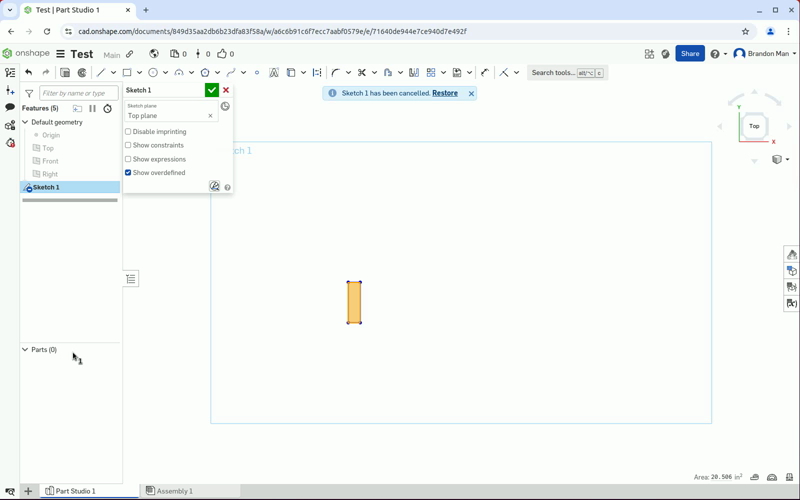
key(shift+y)
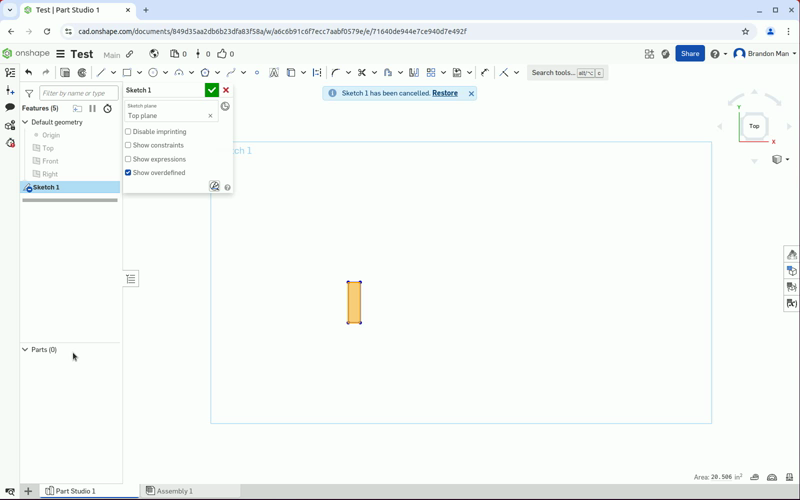
key(shift+e)
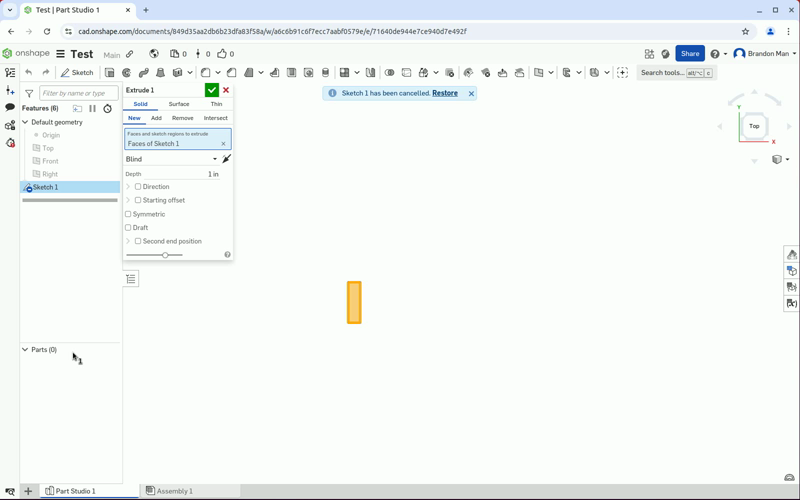
mouse_move(143, 106)
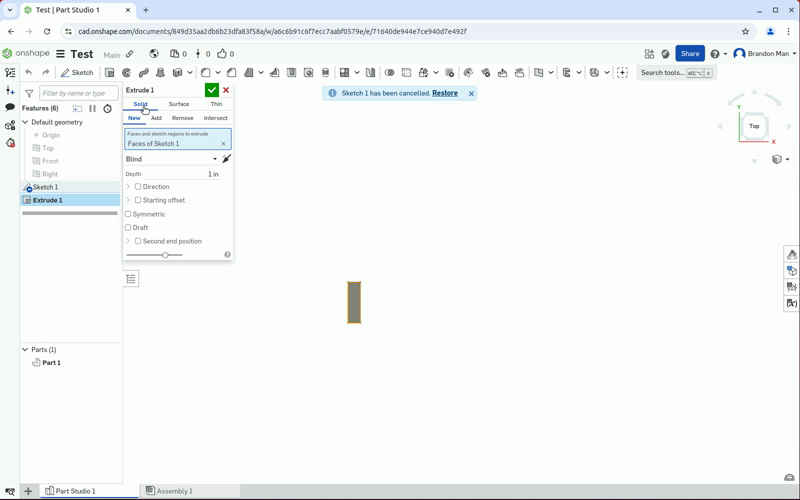
click(143, 106)
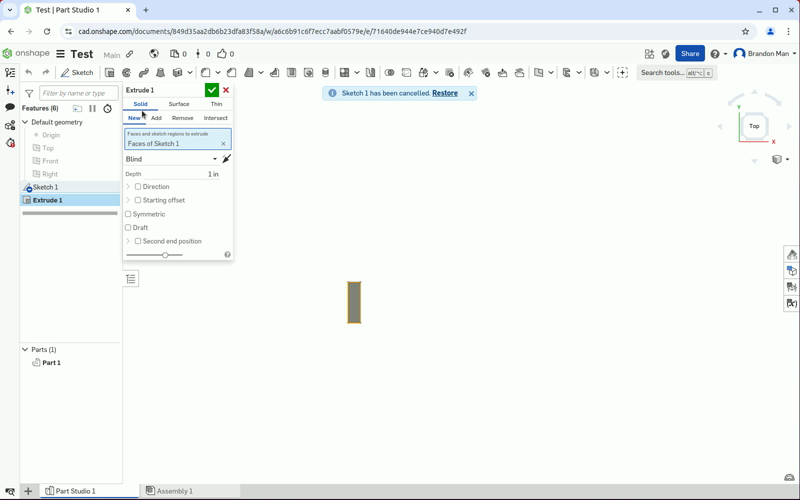
mouse_move(137, 120)
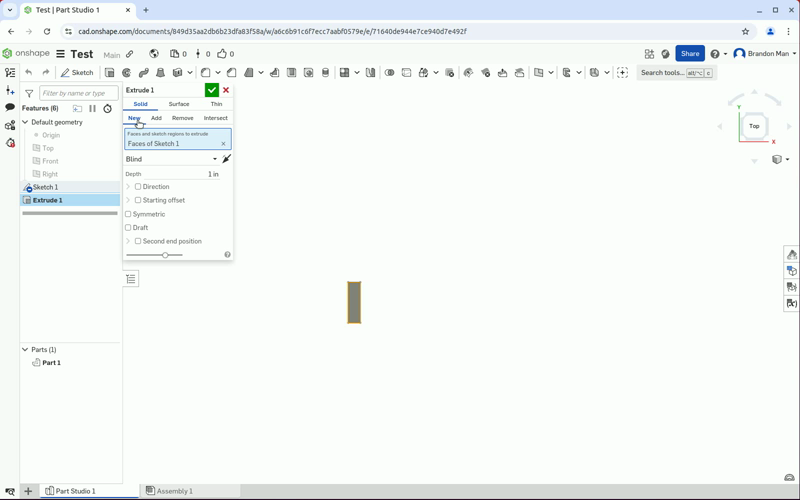
click(137, 120)
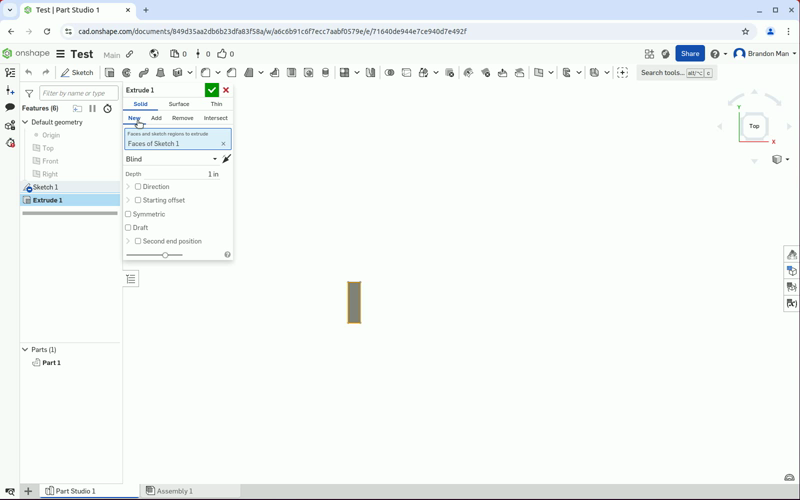
key(tab, 4)
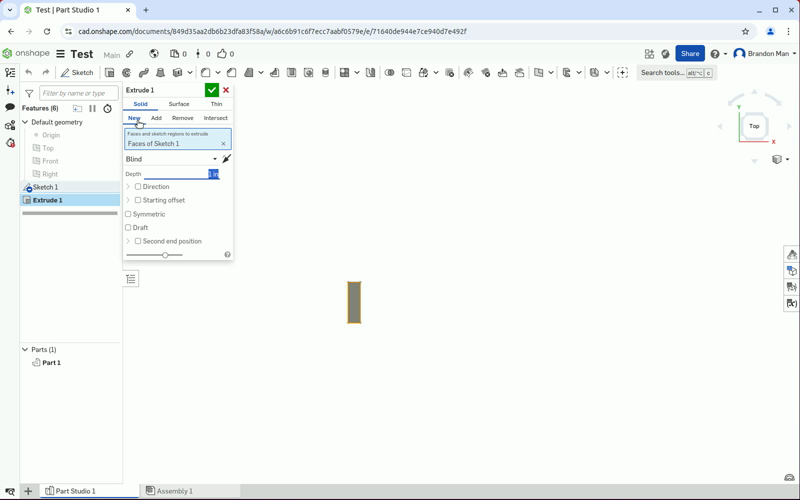
text(4.092)
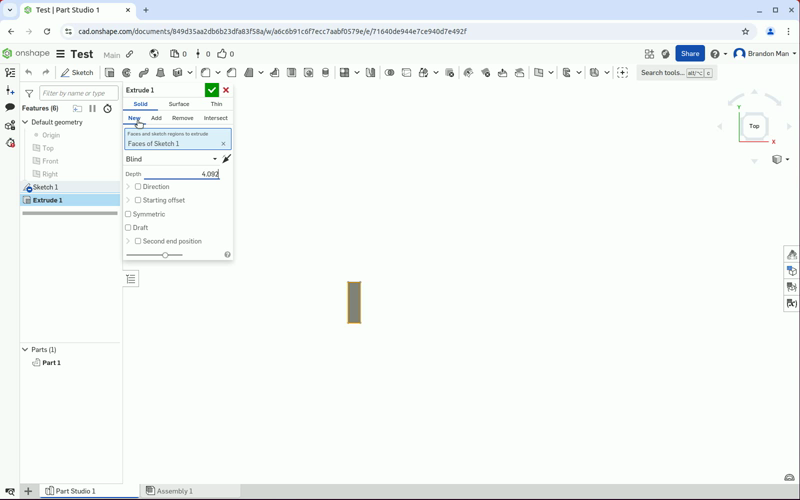
key(enter)
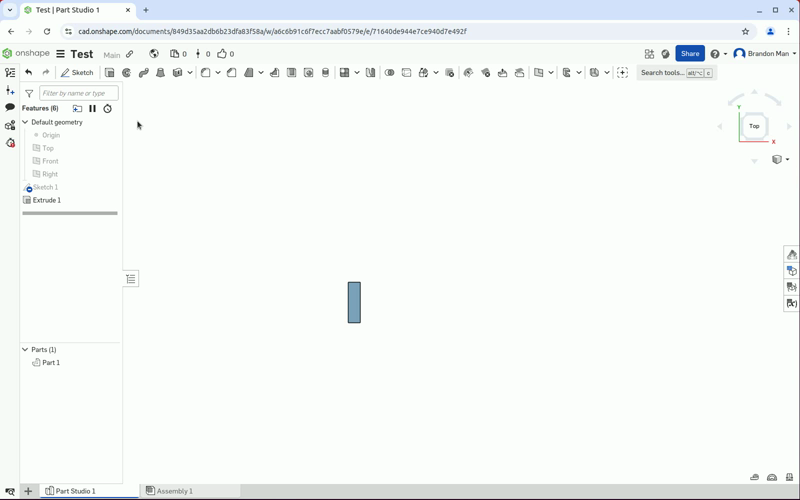
key(shift+h)
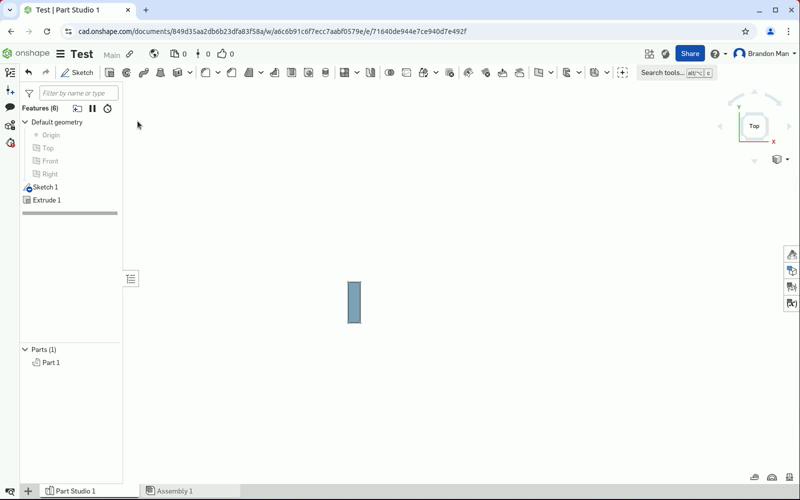
key(shift+h)
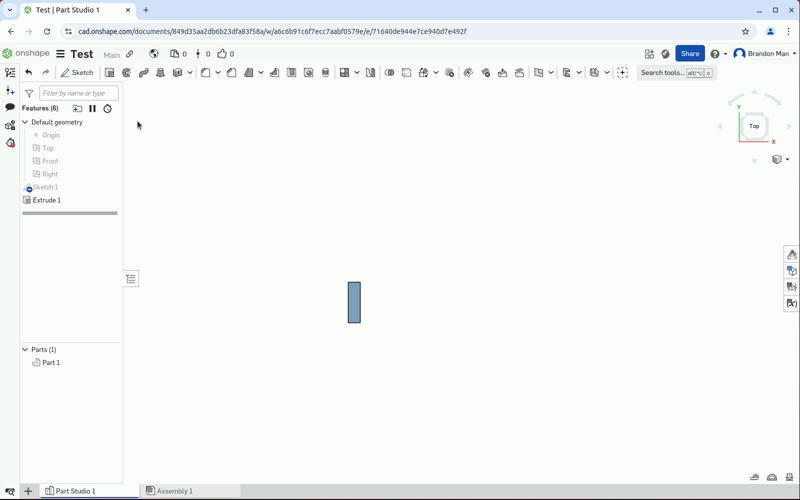
mouse_move(73, 189)
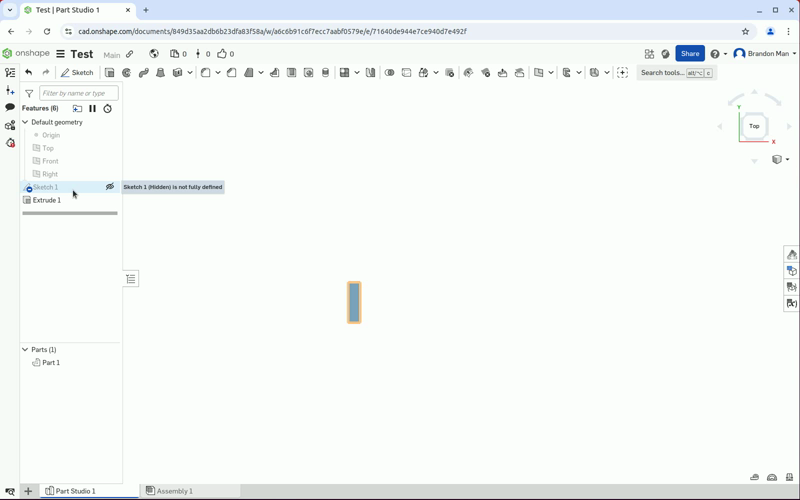
click(73, 189)
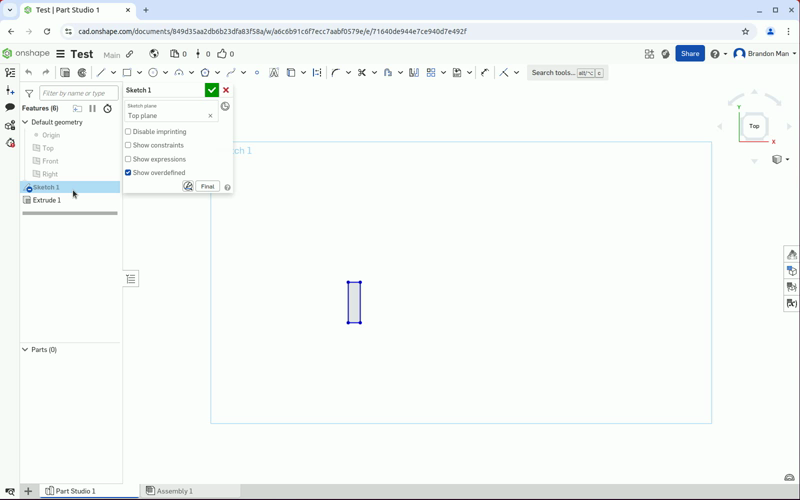
mouse_move(229, 92)
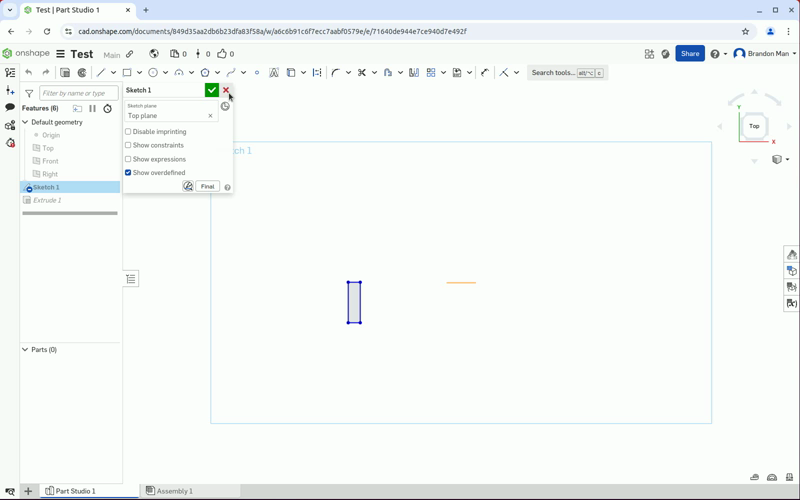
click(229, 92)
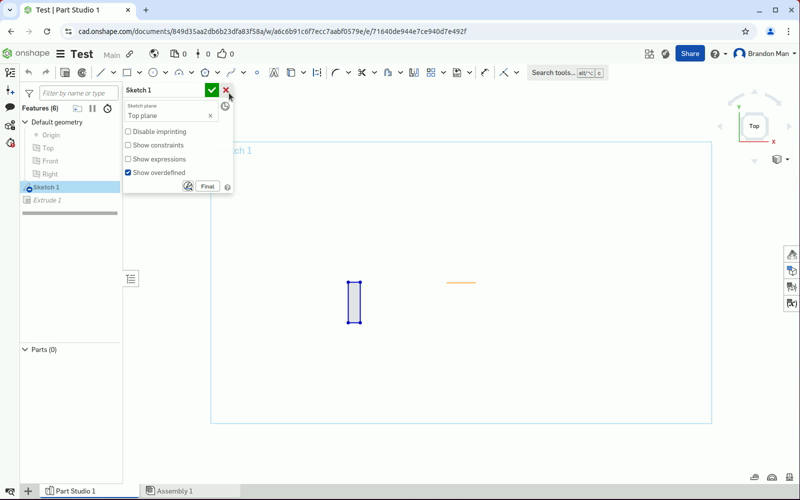
key(shift+s)
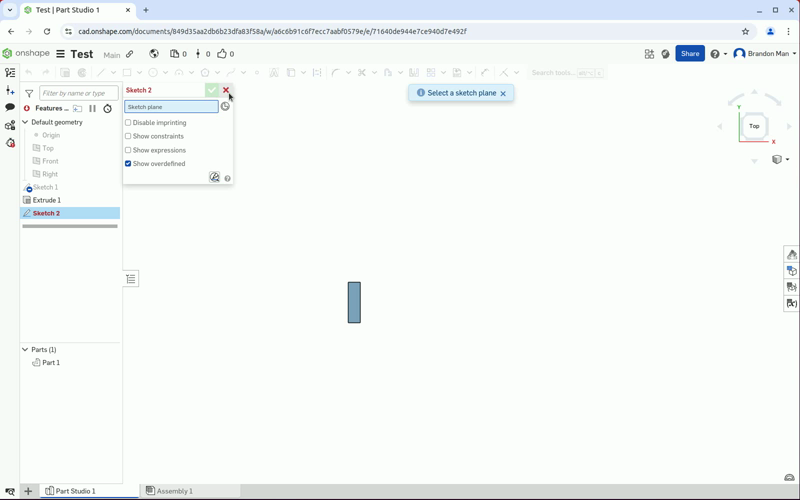
mouse_move(73, 150)
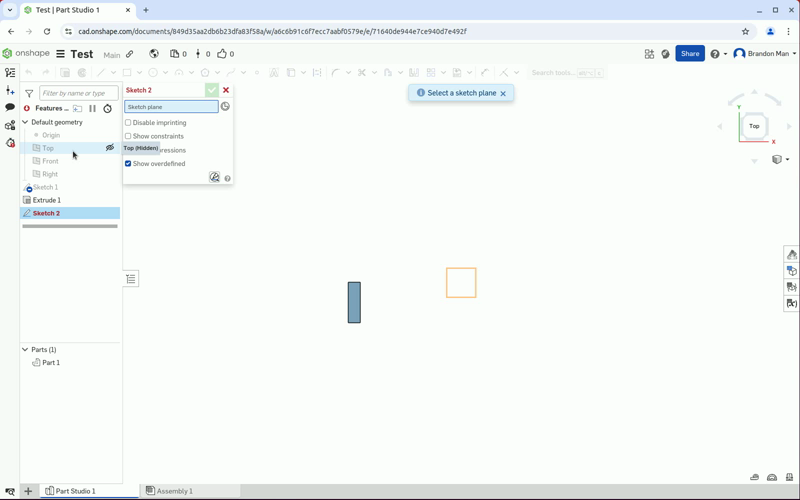
click(73, 150)
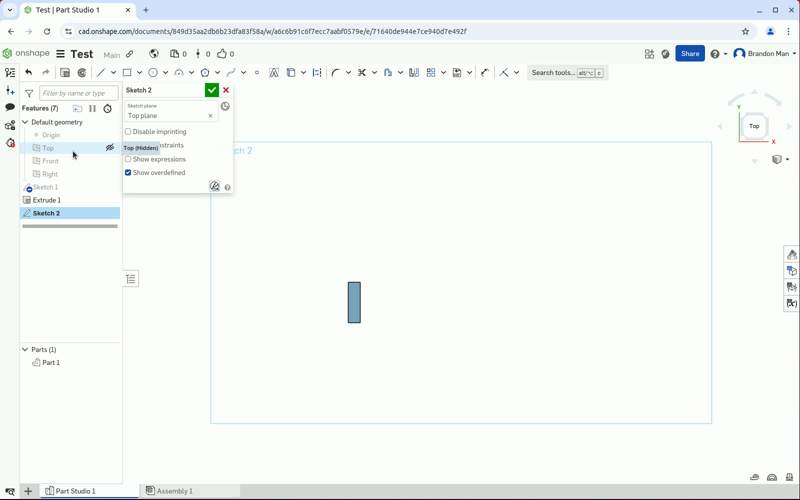
mouse_move(73, 352)
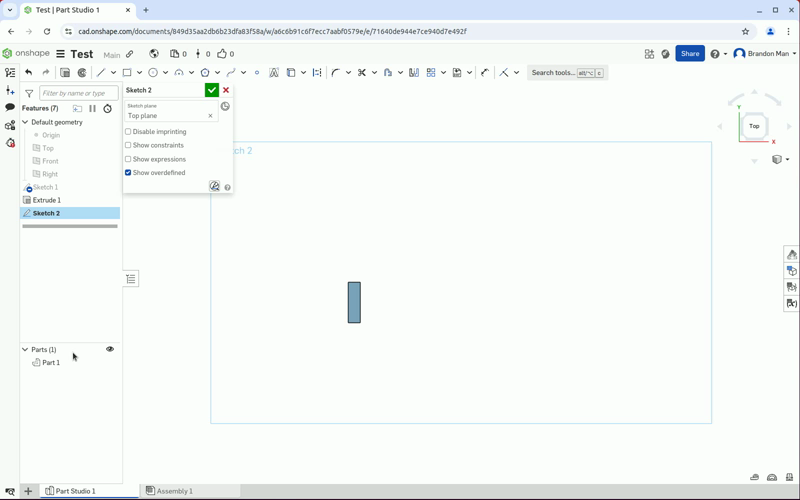
key(y)
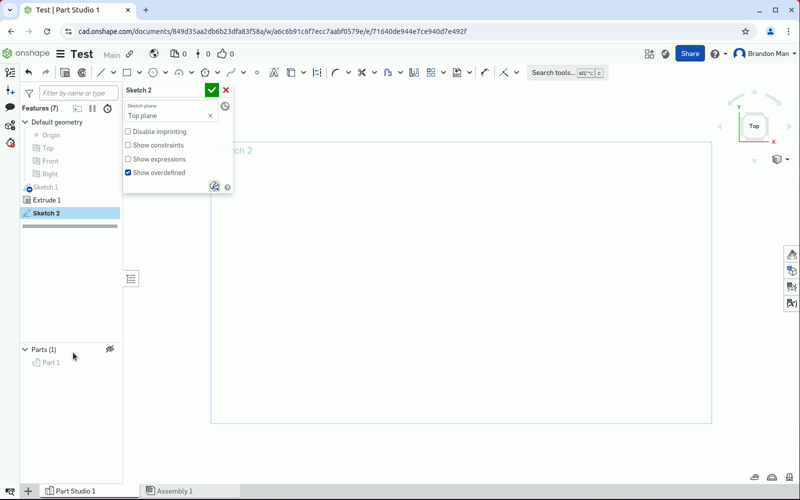
key(l)
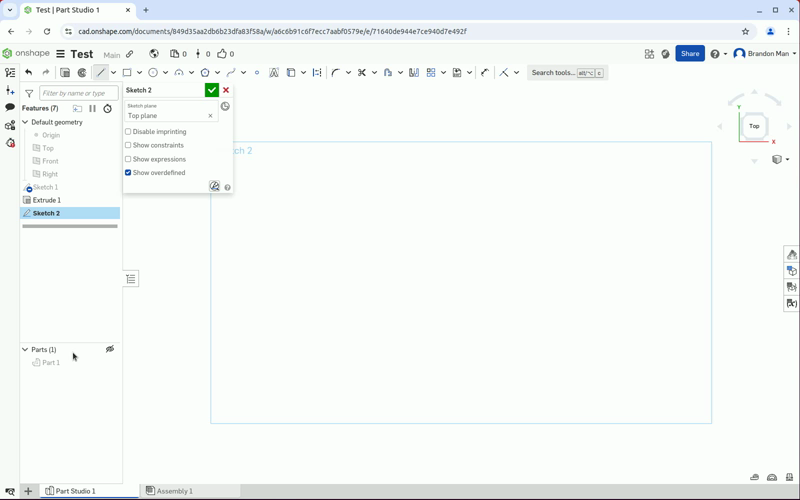
key_down(shift)
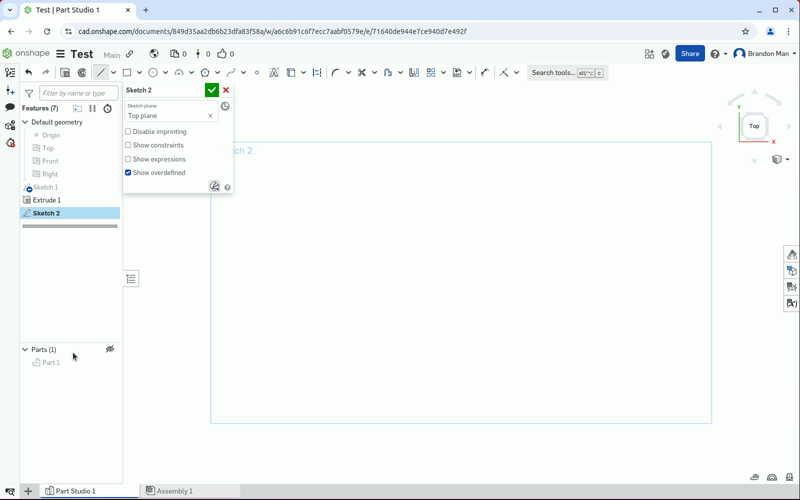
mouse_move(368, 322)
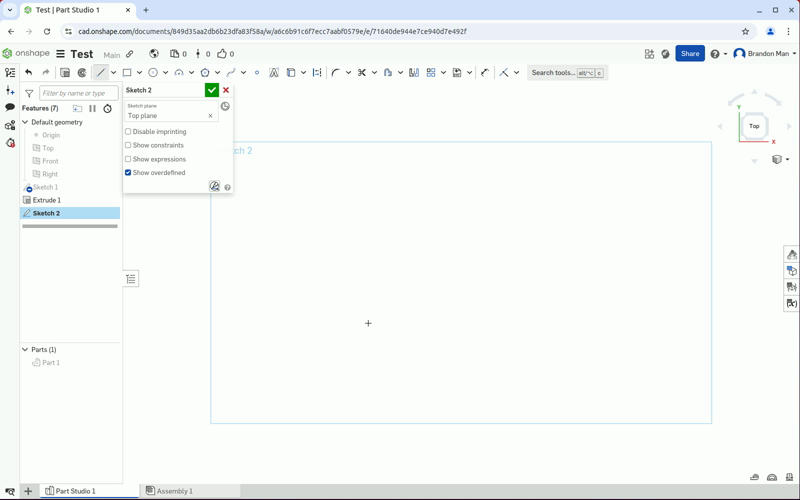
click(368, 322)
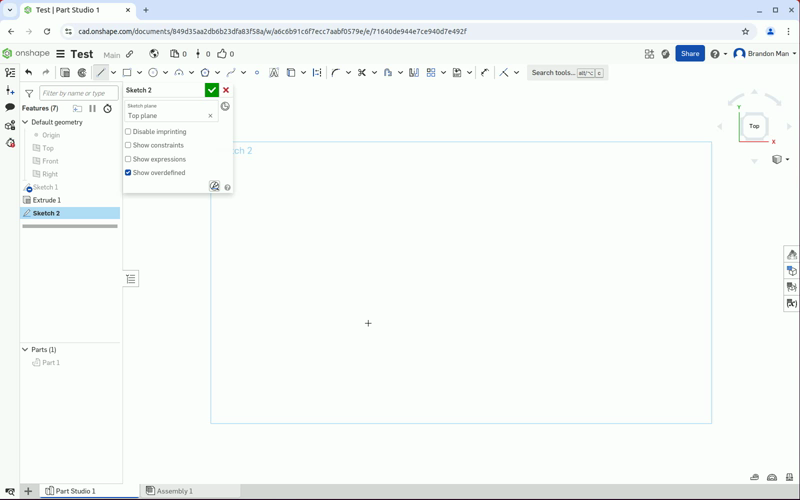
key_up(shift)
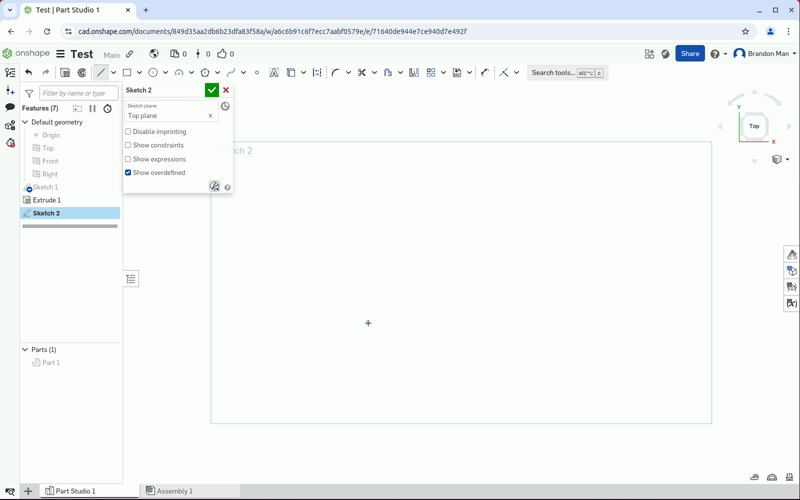
key_down(shift)
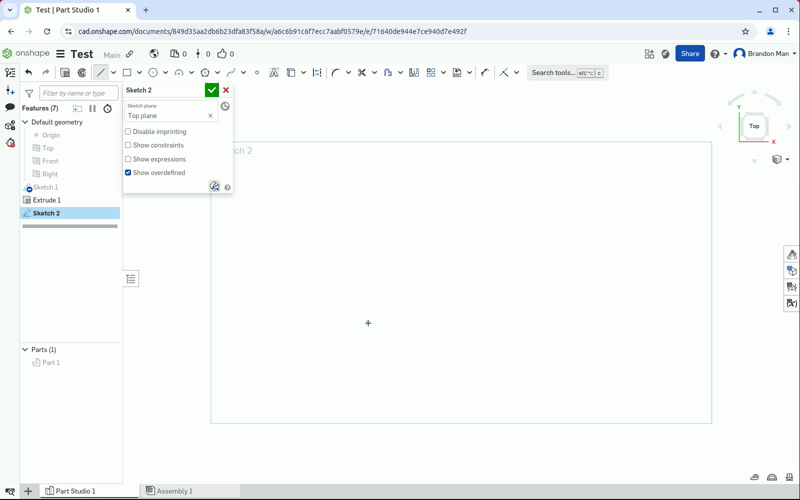
mouse_move(398, 322)
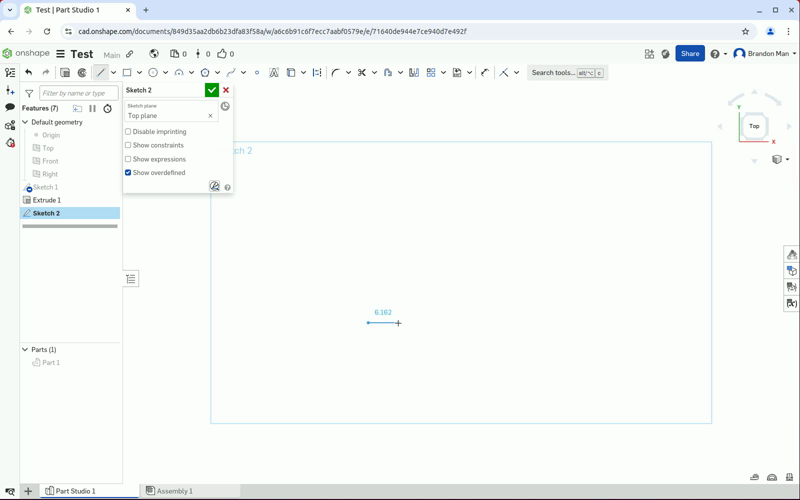
mouse_move(380, 322)
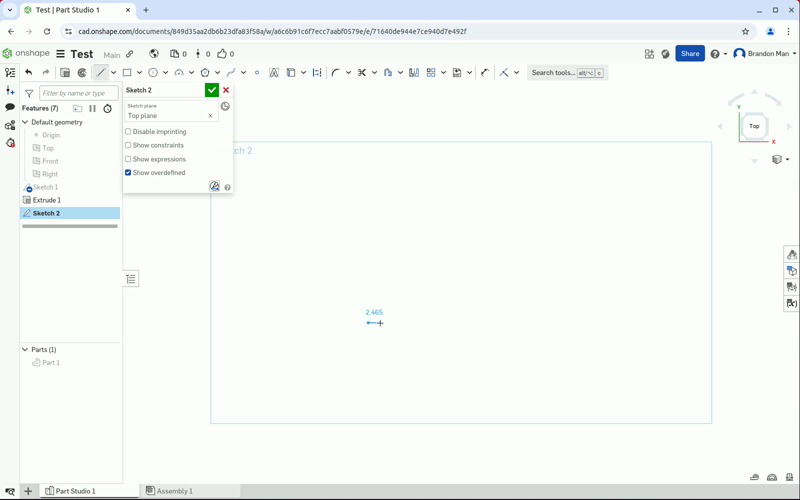
click(380, 322)
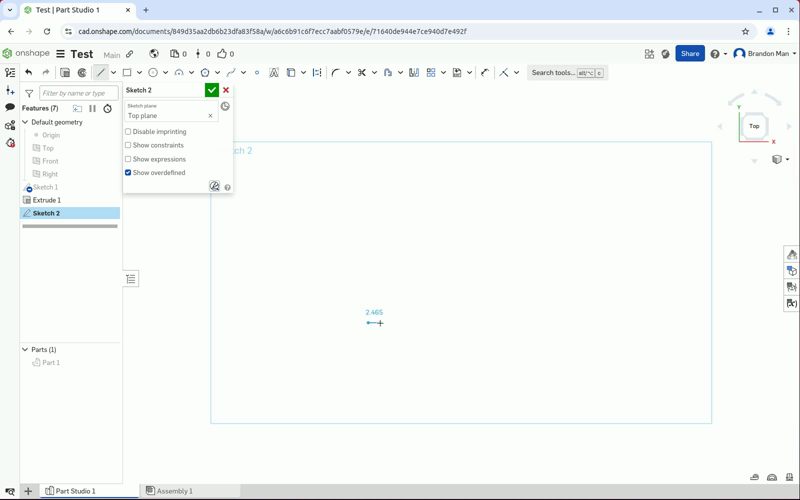
key_up(shift)
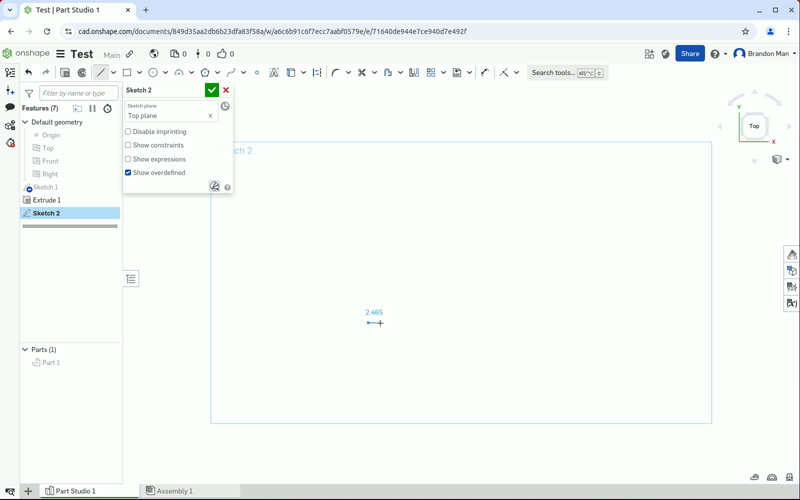
key_down(shift)
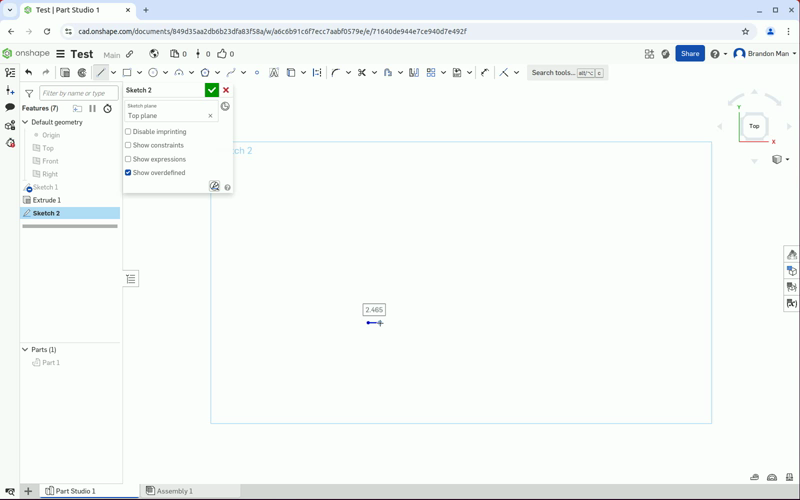
mouse_move(410, 322)
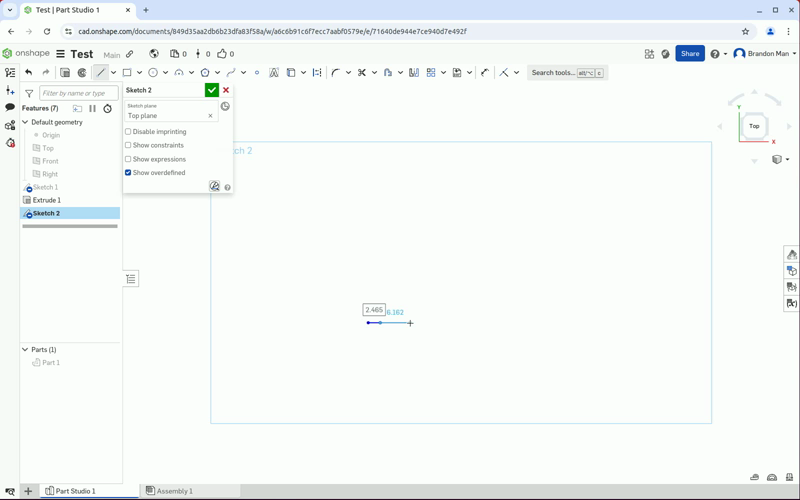
mouse_move(380, 282)
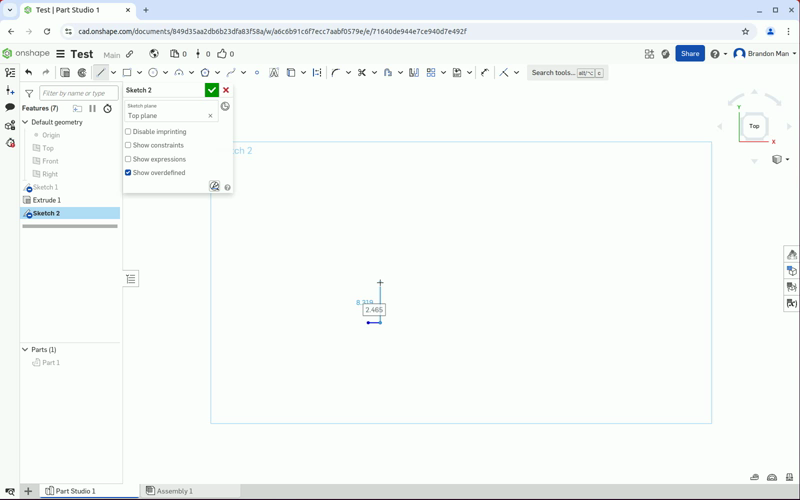
click(380, 282)
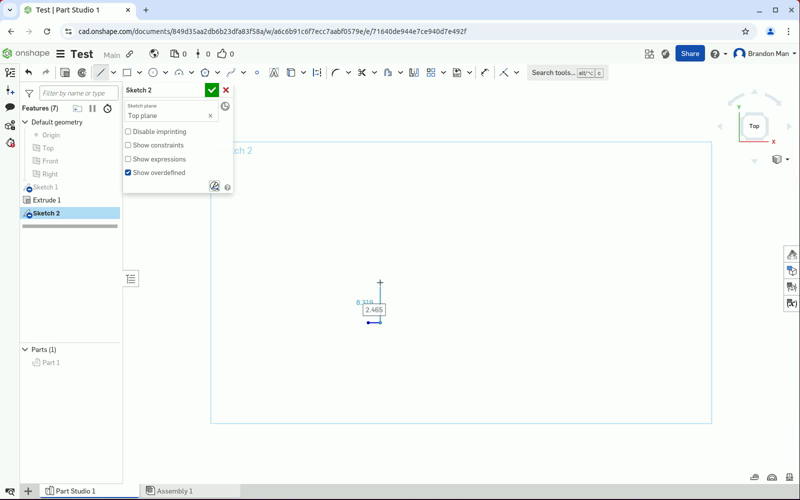
key_up(shift)
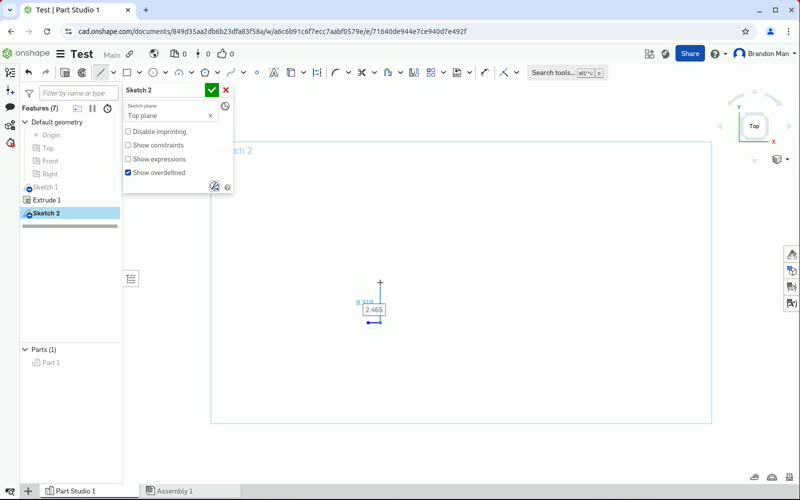
key_down(shift)
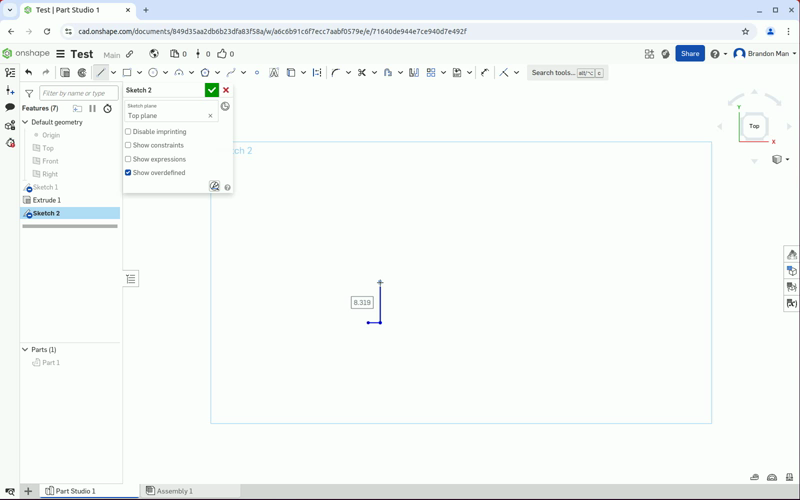
mouse_move(410, 282)
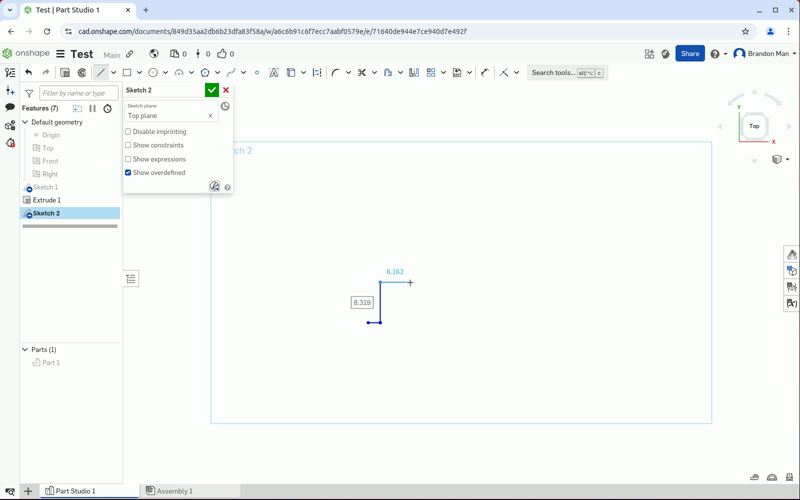
mouse_move(368, 282)
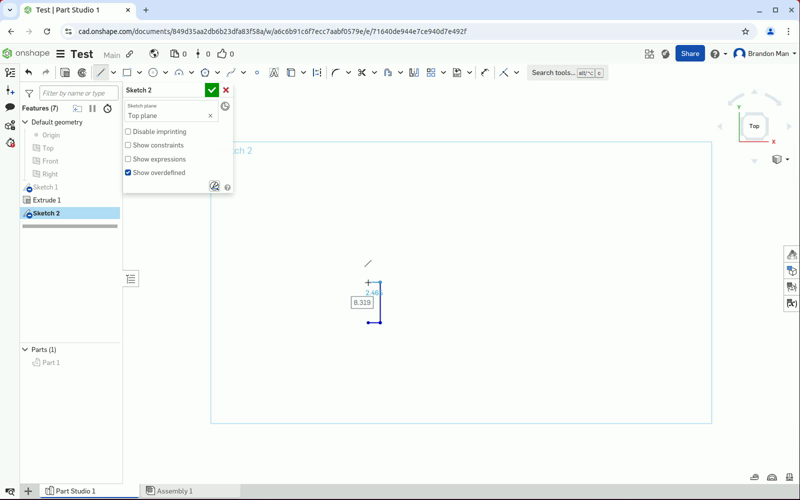
click(368, 282)
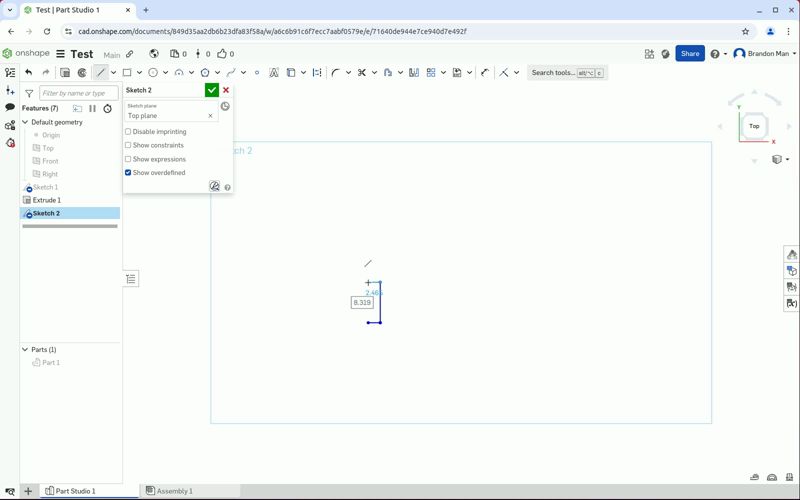
key_up(shift)
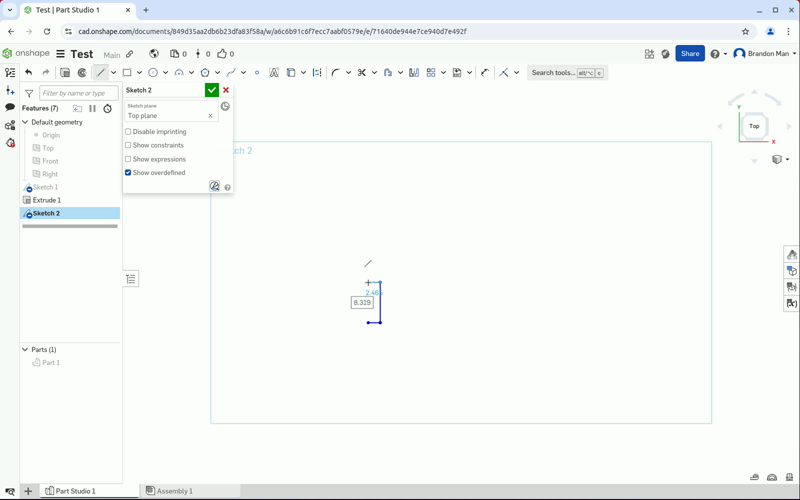
mouse_move(398, 282)
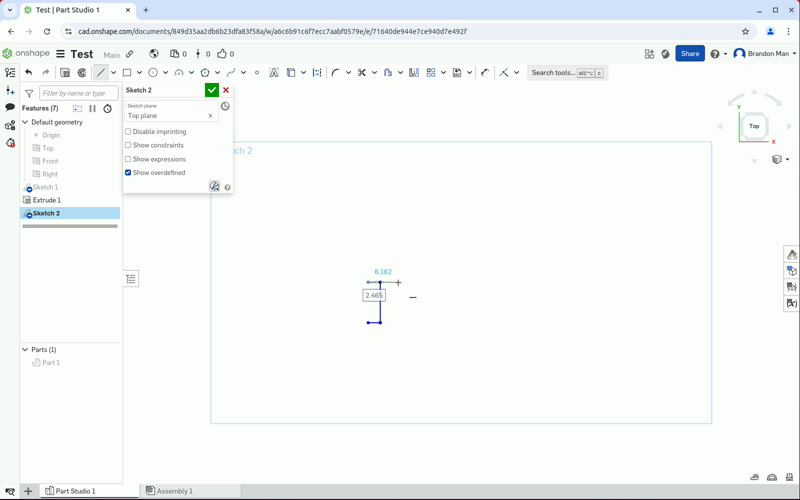
key_down(shift)
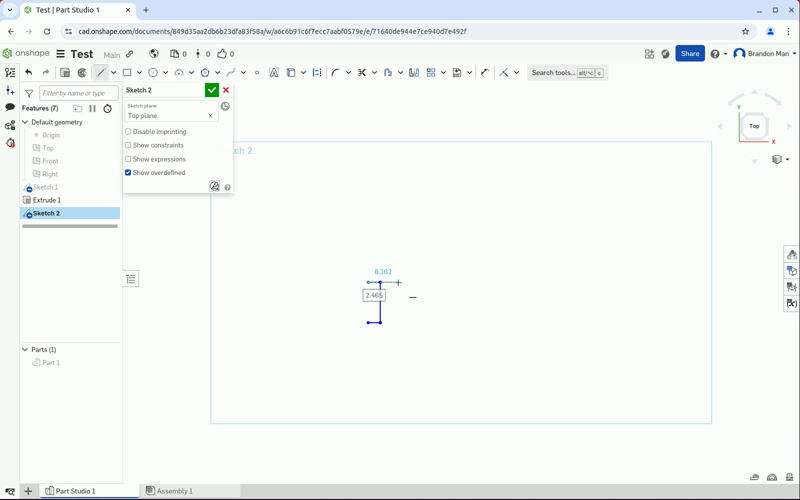
mouse_move(368, 322)
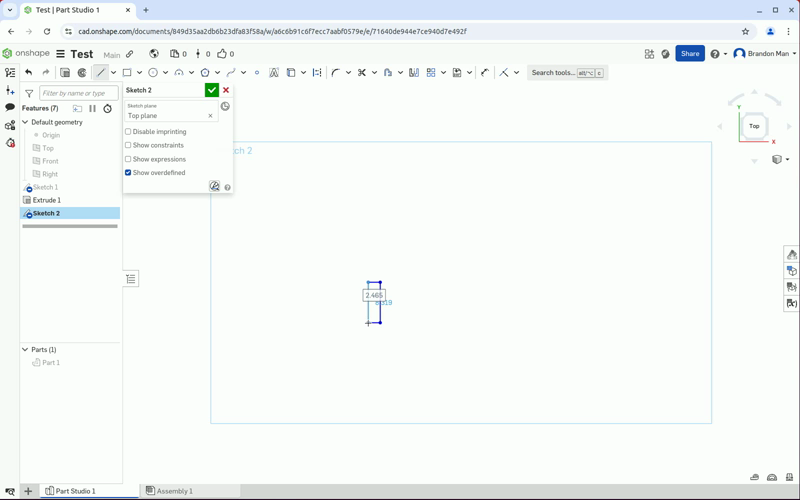
key_up(shift)
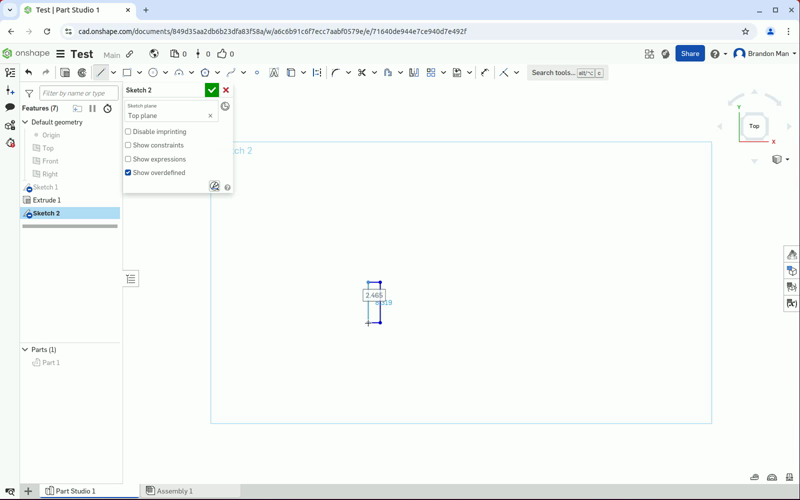
click(368, 322)
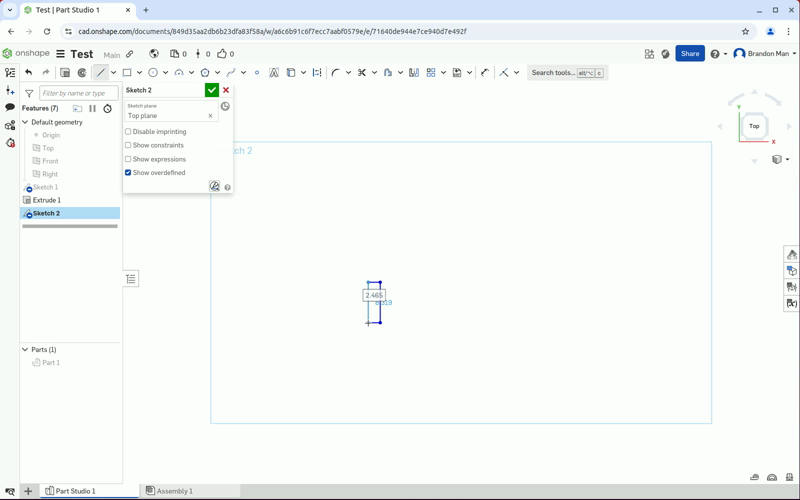
key(esc)
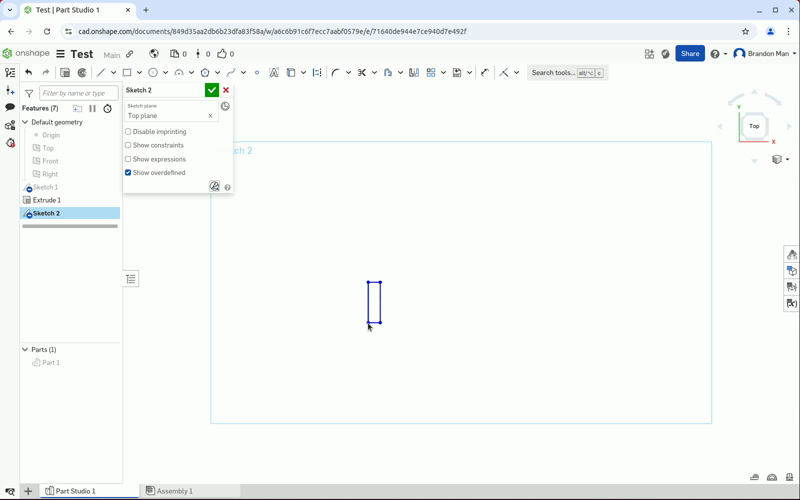
mouse_move(375, 312)
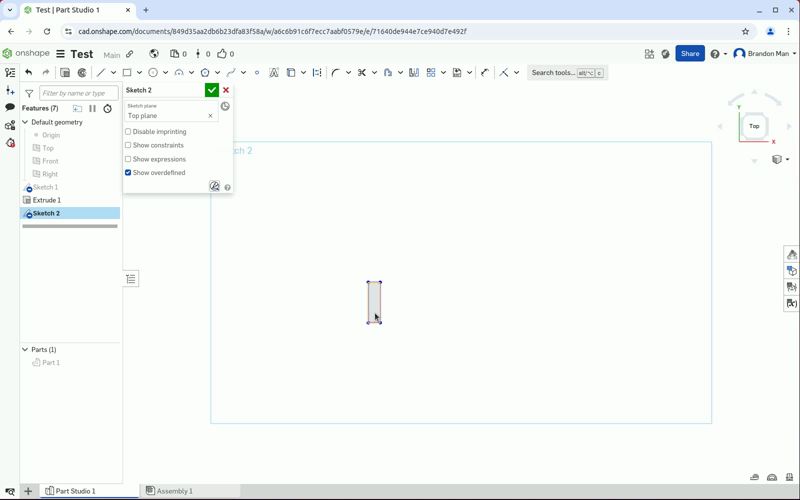
scroll(6)
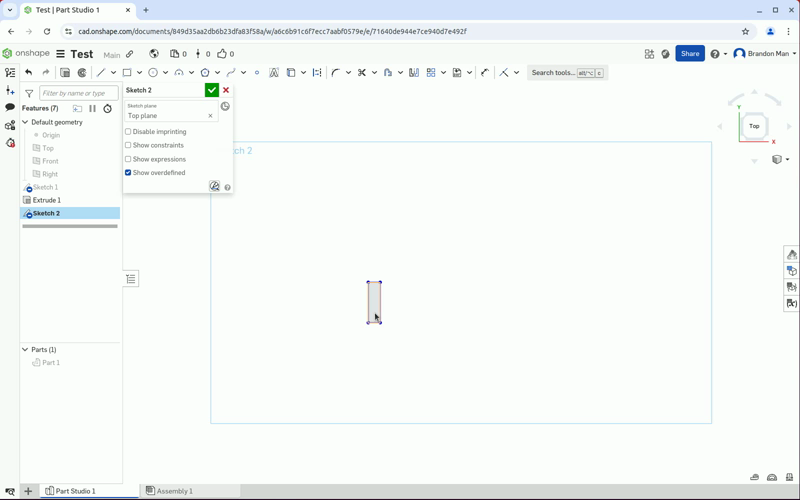
scroll(6)
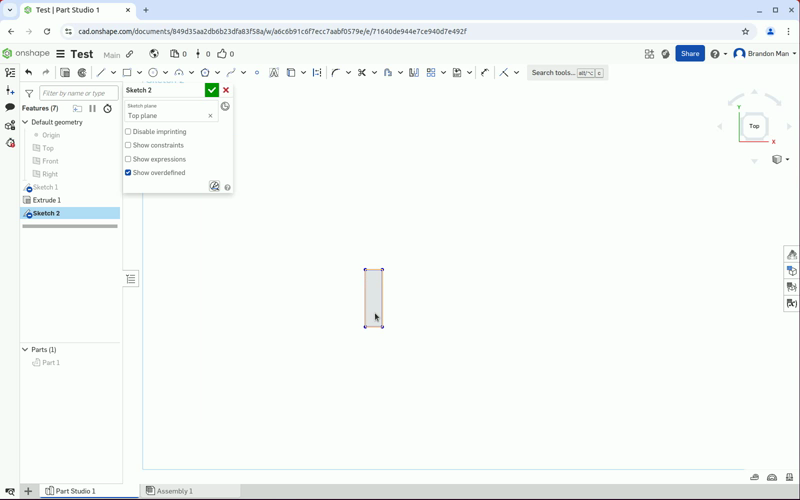
scroll(6)
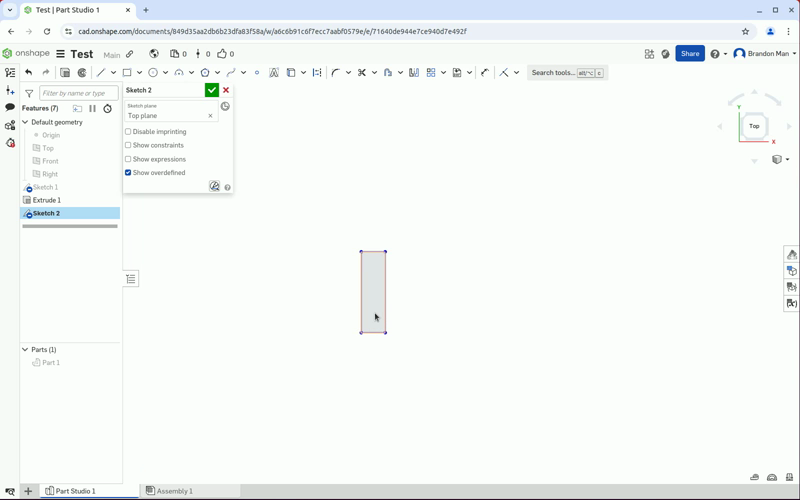
scroll(6)
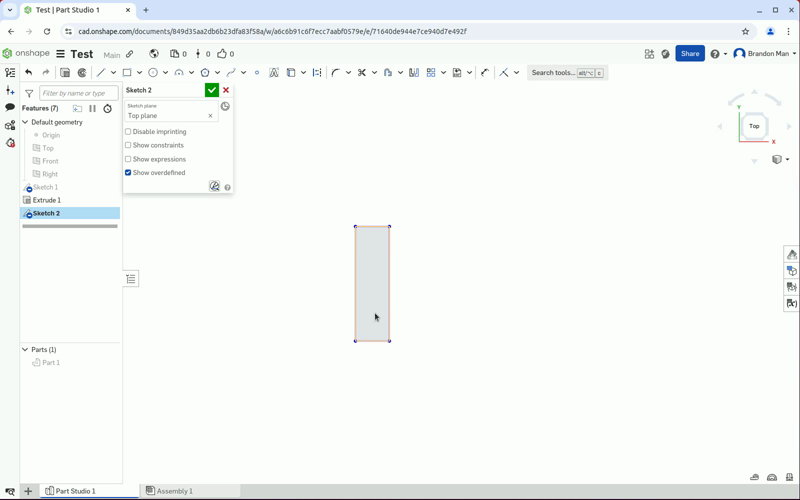
scroll(6)
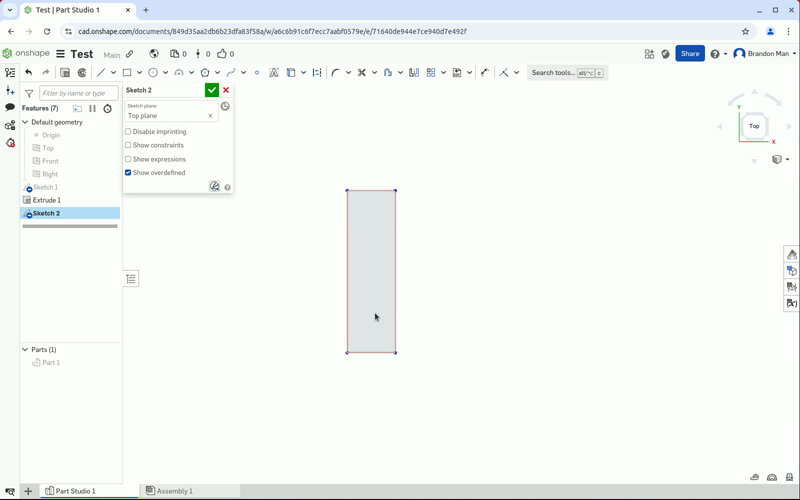
scroll(6)
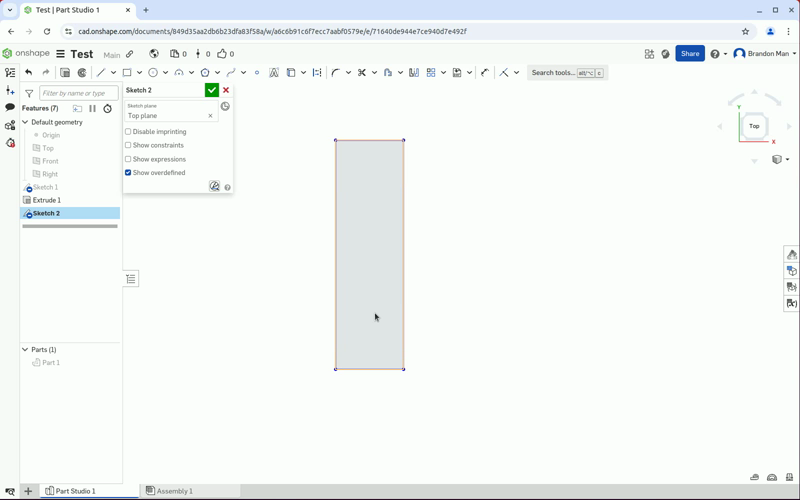
scroll(6)
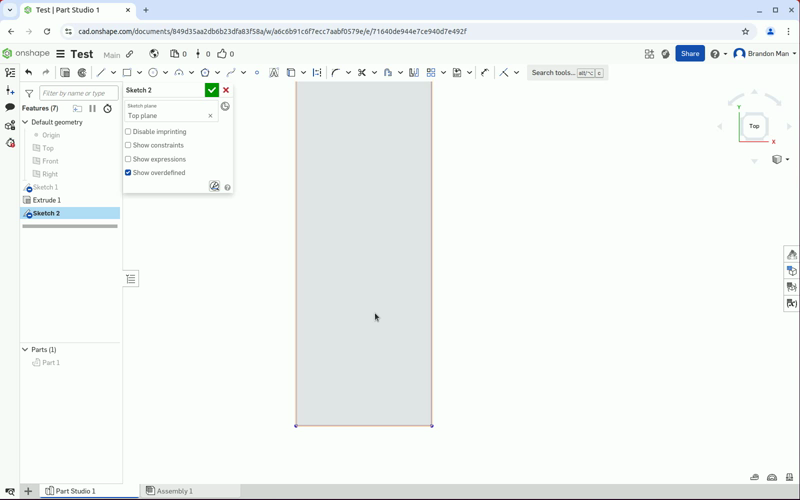
click(375, 312)
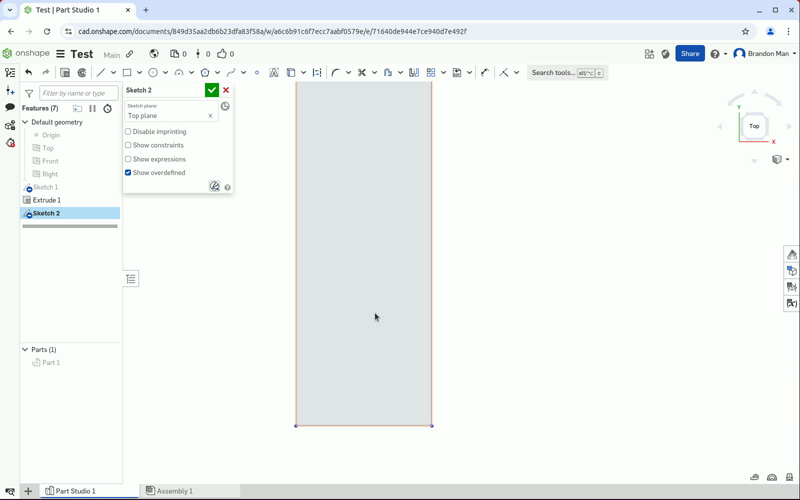
scroll(-6)
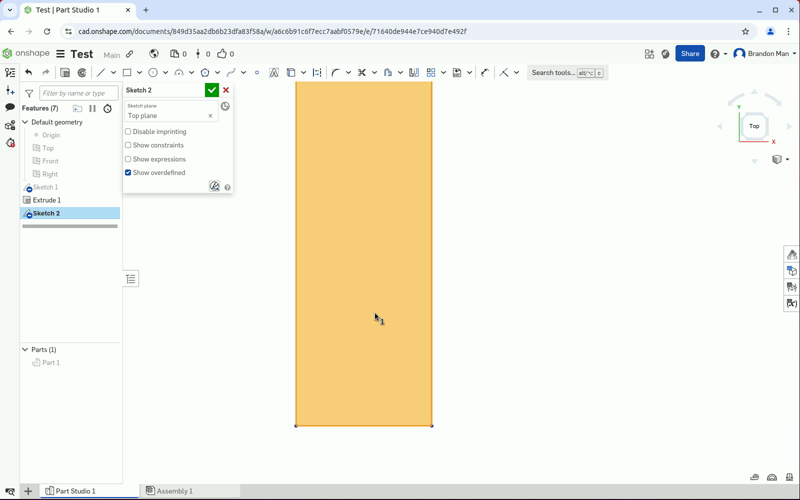
scroll(-6)
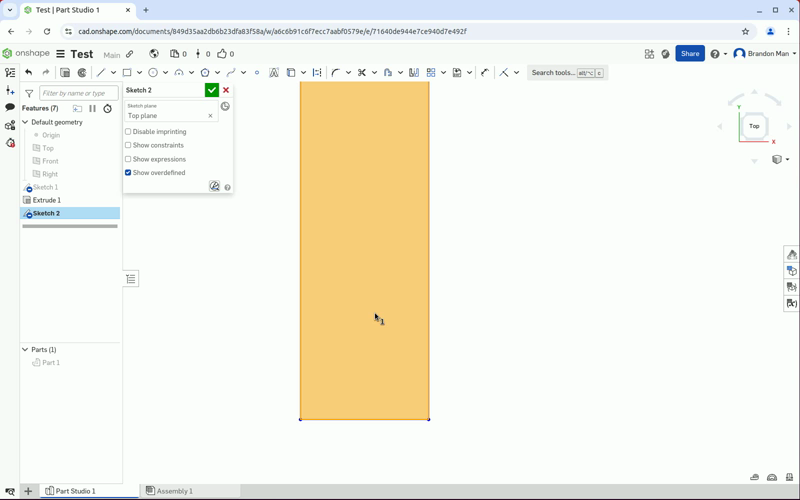
scroll(-6)
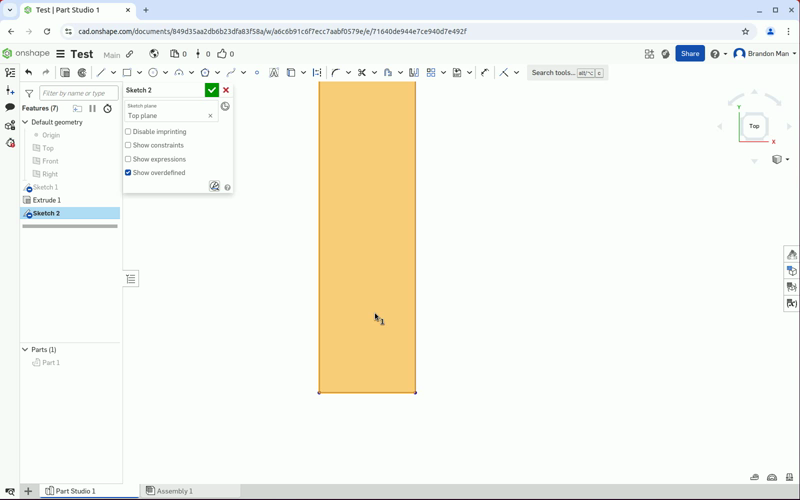
scroll(-6)
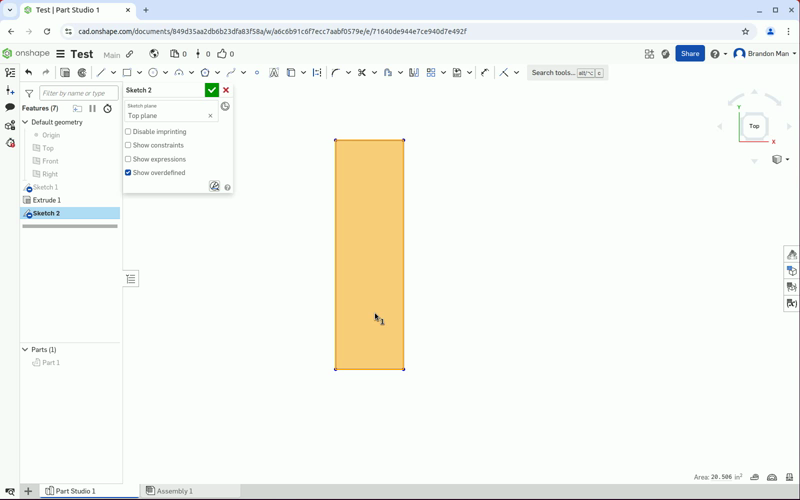
scroll(-6)
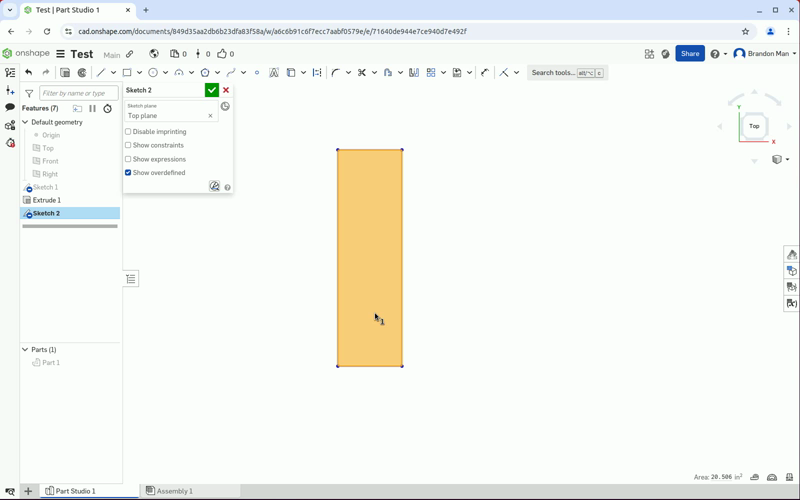
scroll(-6)
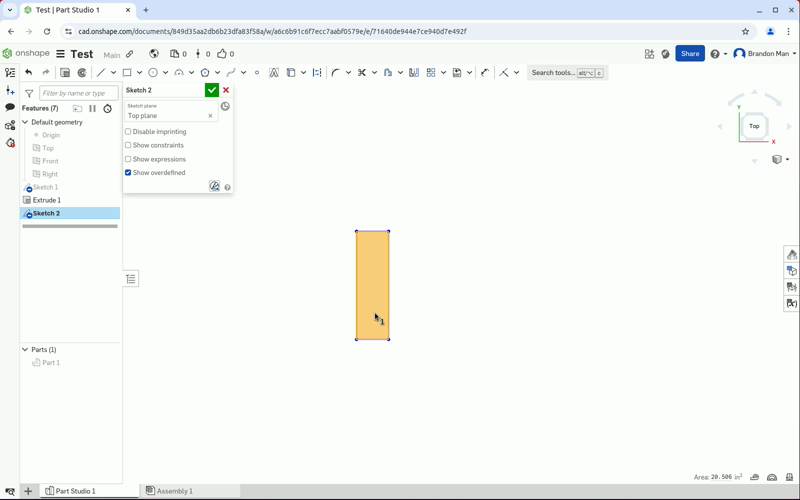
scroll(-6)
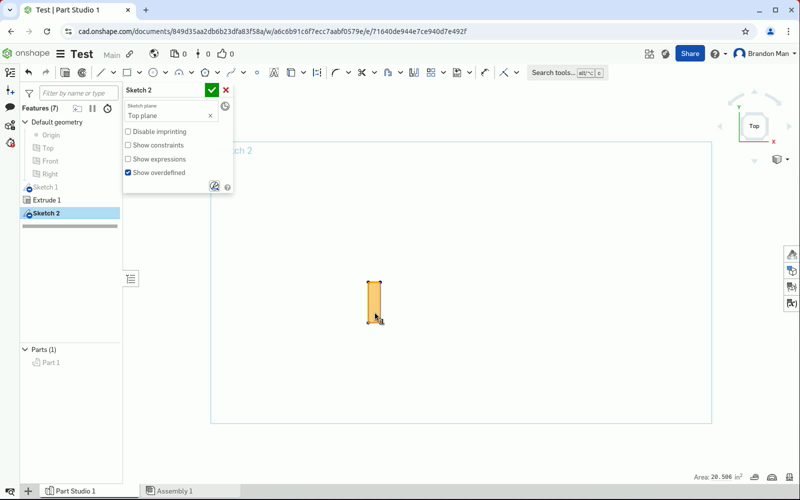
mouse_move(73, 352)
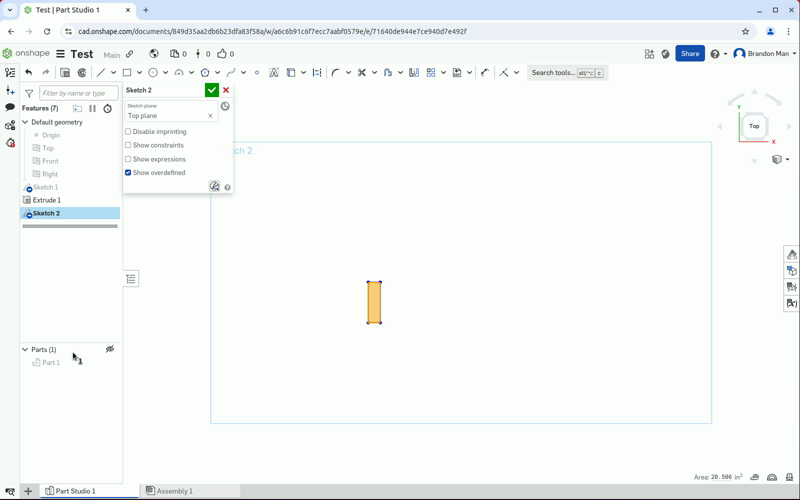
key(shift+y)
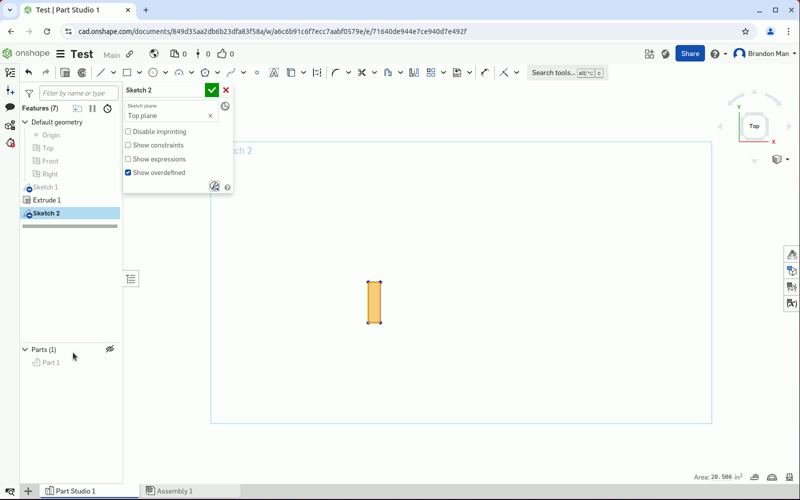
key(shift+e)
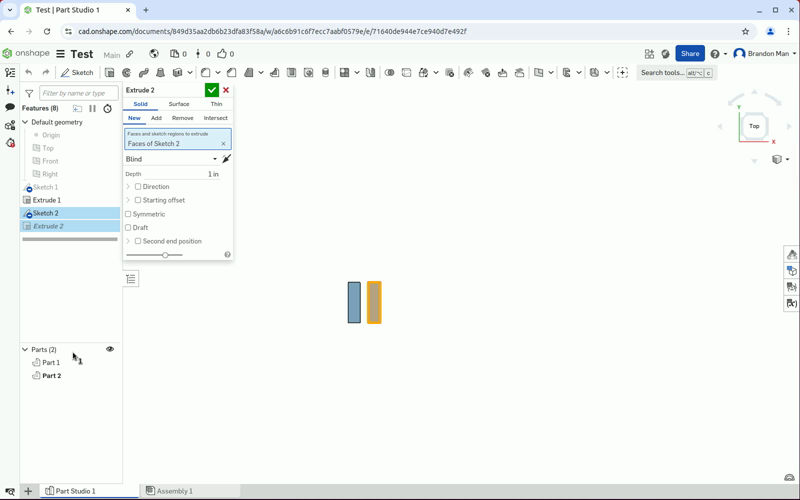
mouse_move(143, 106)
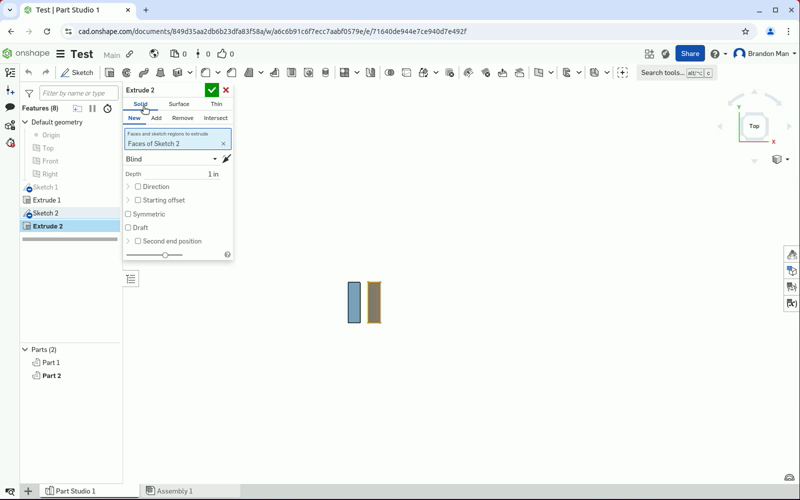
click(143, 106)
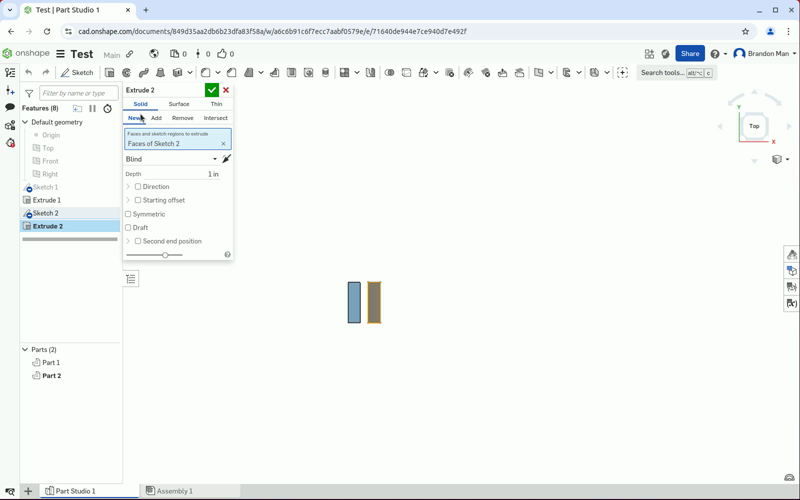
mouse_move(137, 120)
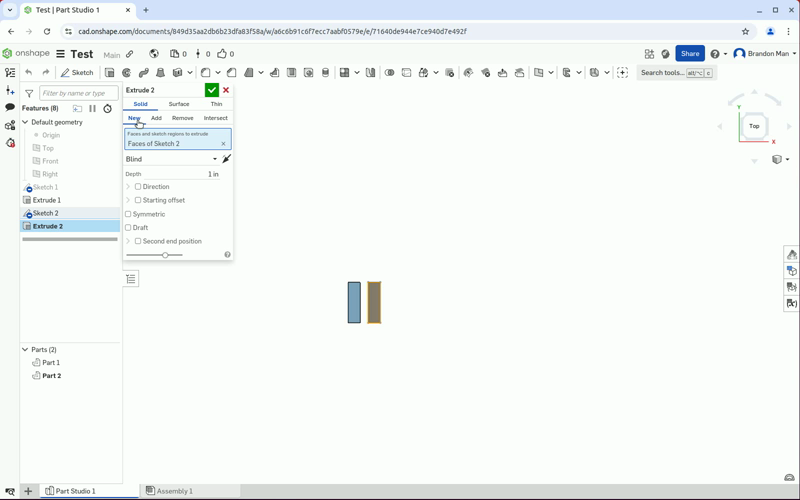
click(137, 120)
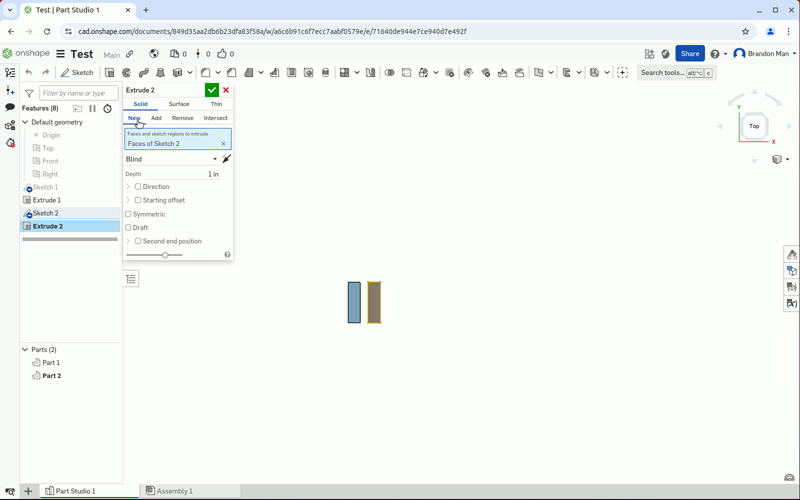
key(tab, 4)
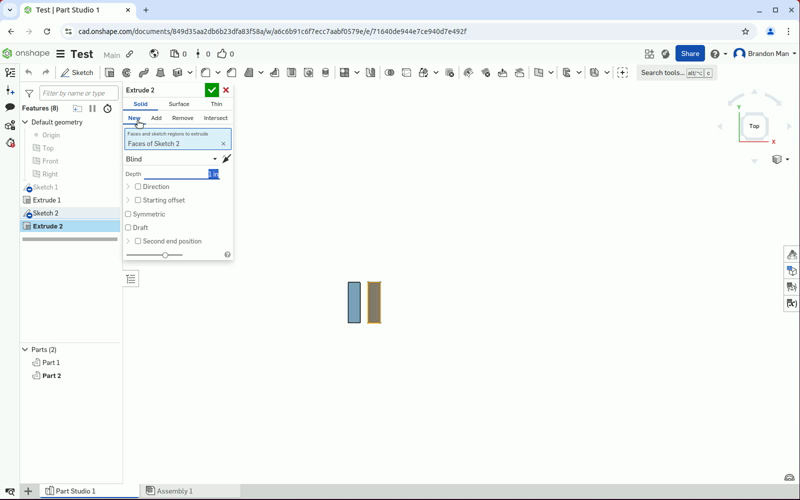
text(4.092)
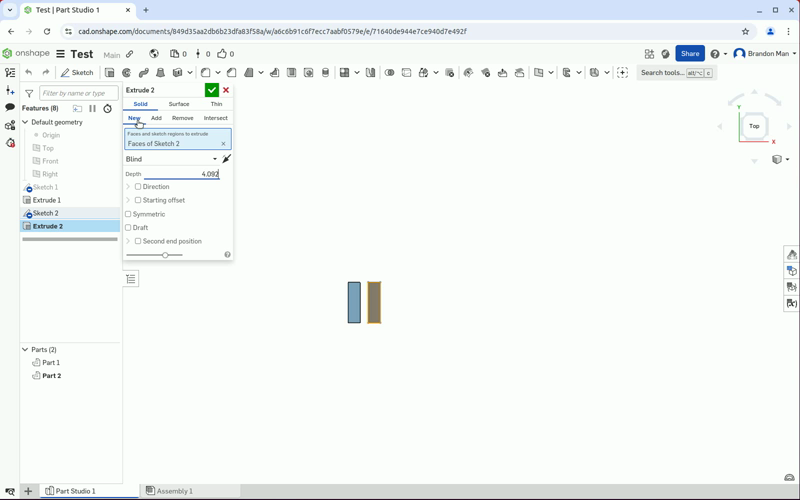
key(enter)
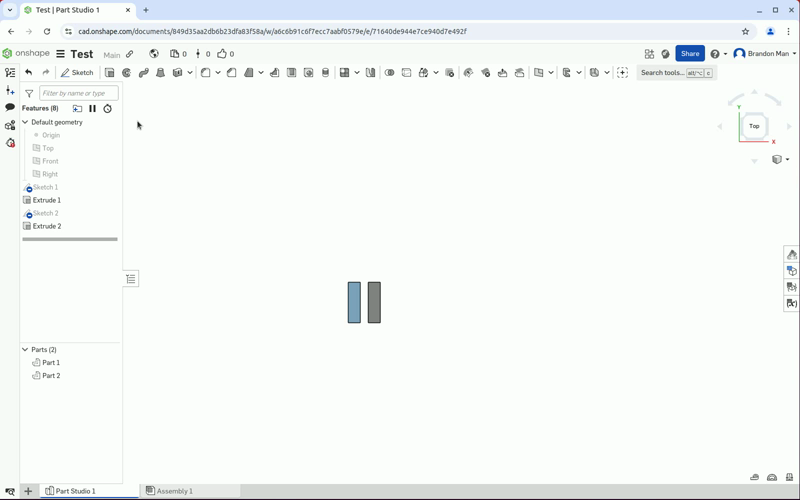
key(shift+h)
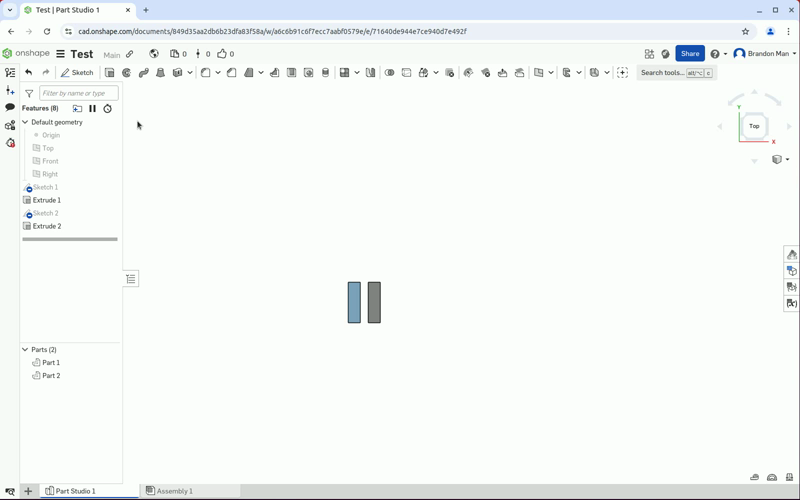
key(shift+h)
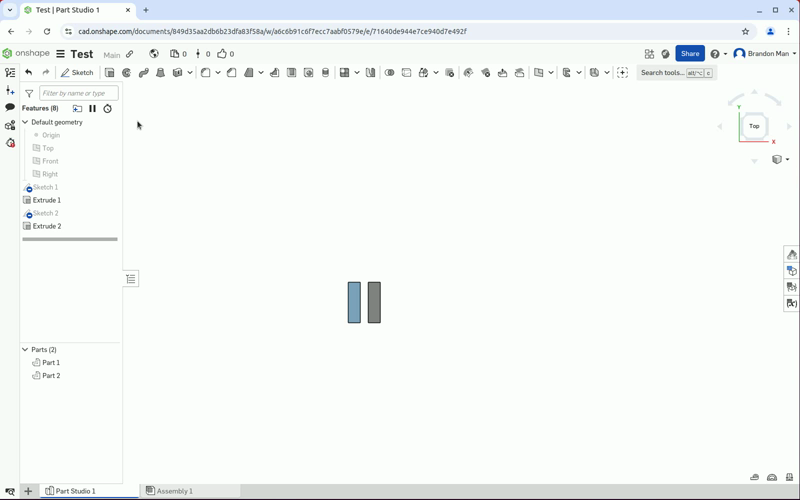
mouse_move(73, 189)
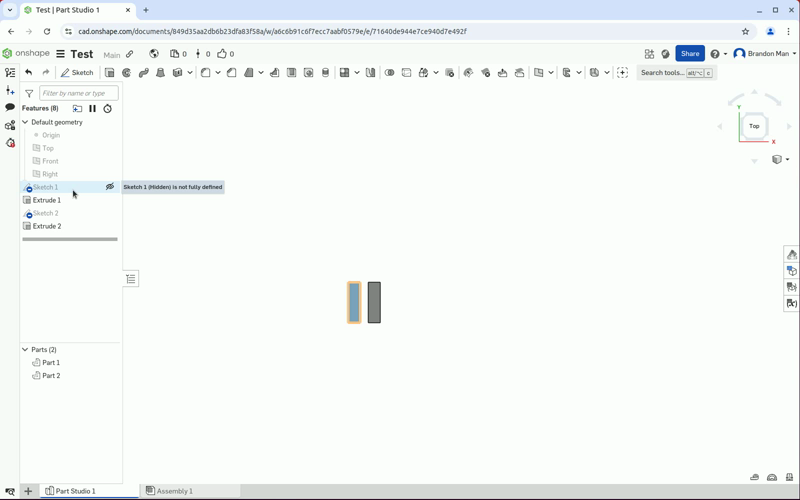
click(73, 189)
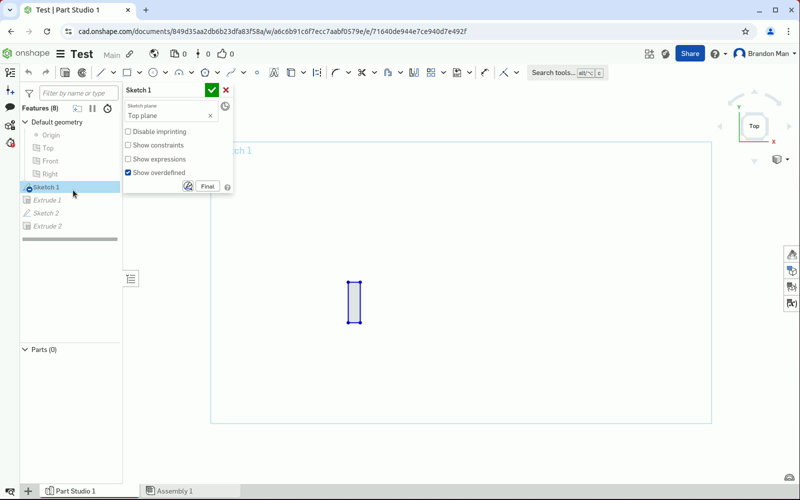
mouse_move(229, 92)
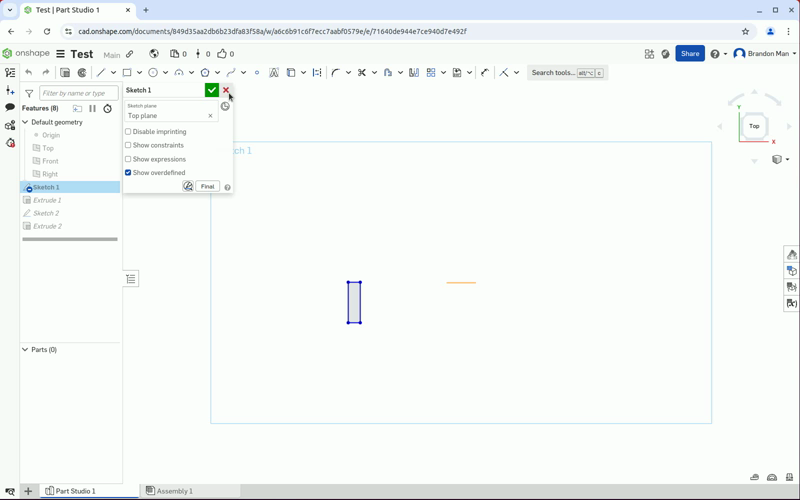
click(229, 92)
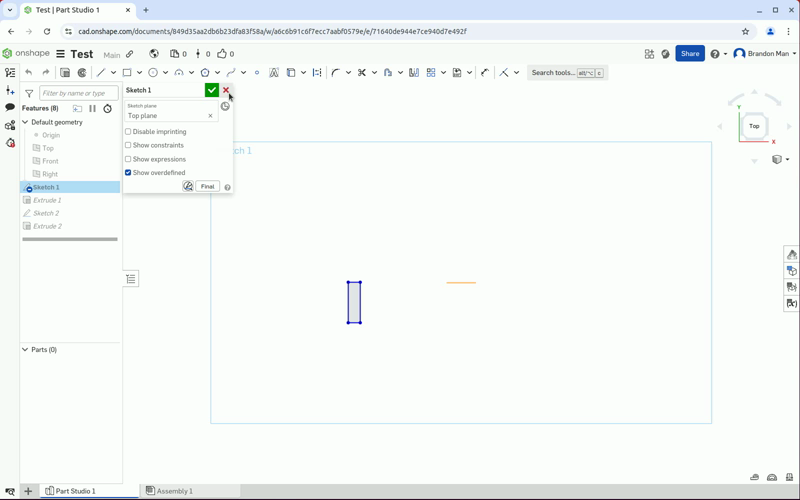
key(shift+s)
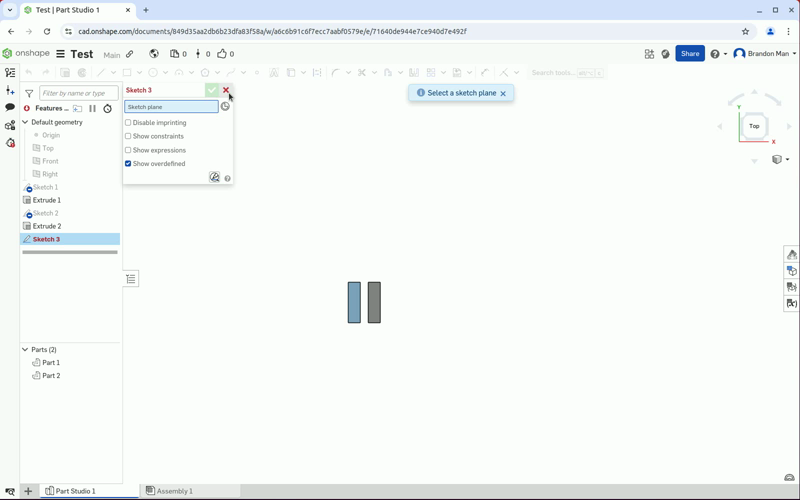
mouse_move(73, 150)
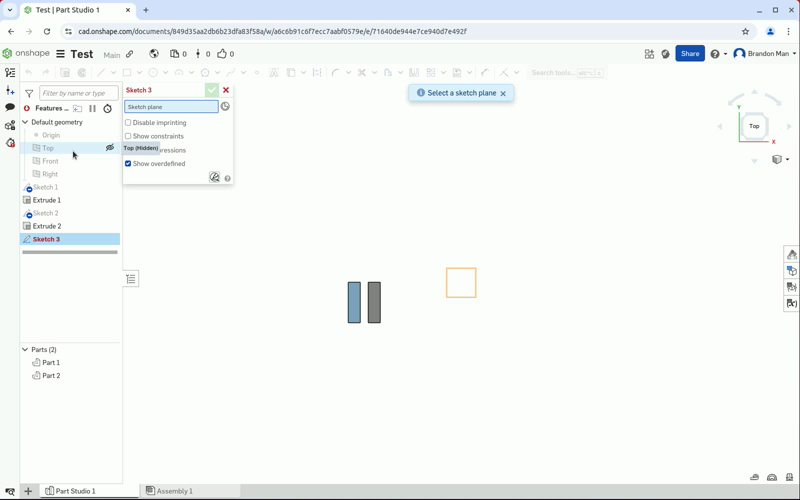
click(73, 150)
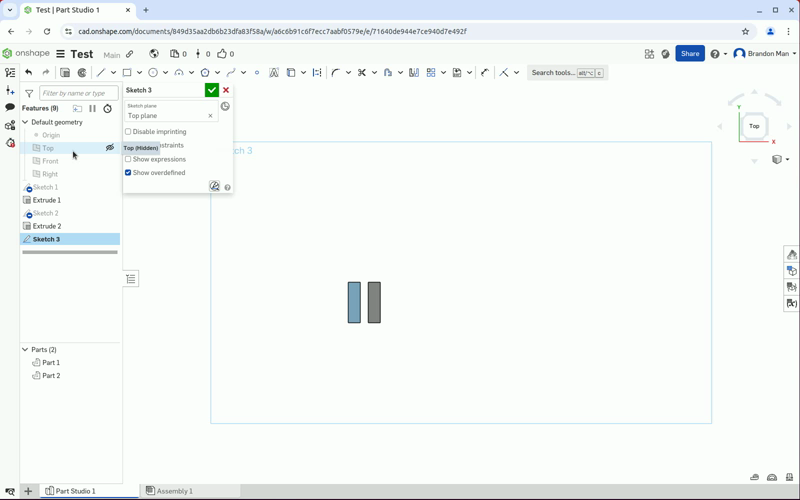
mouse_move(73, 352)
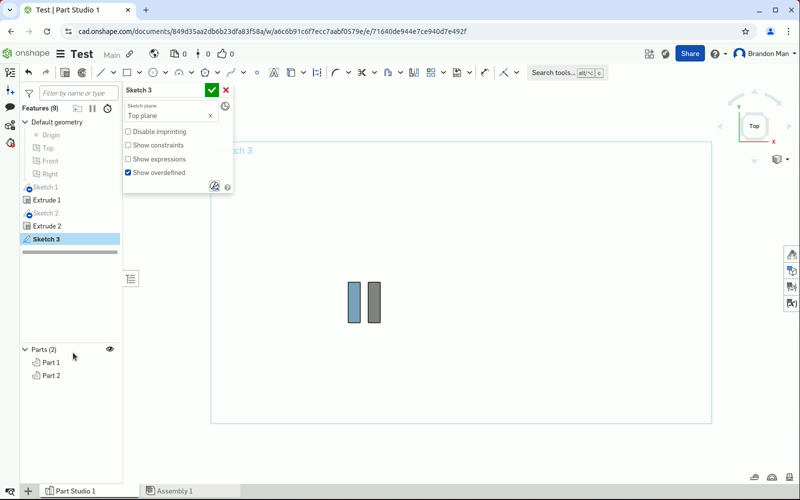
key(y)
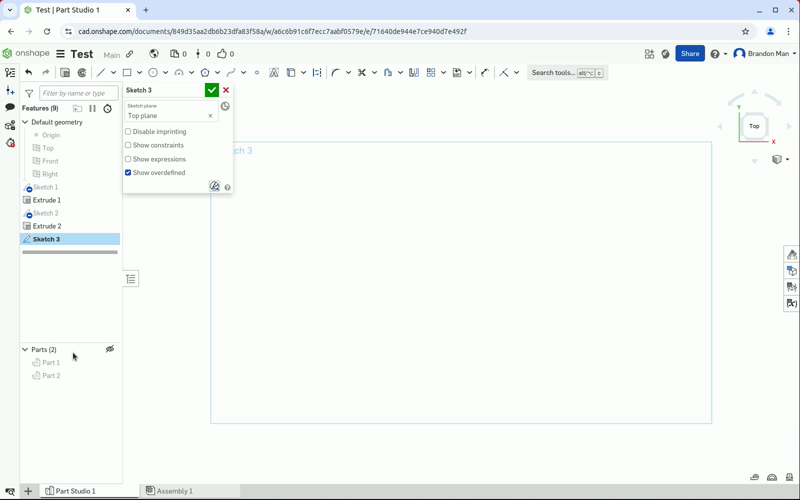
key(l)
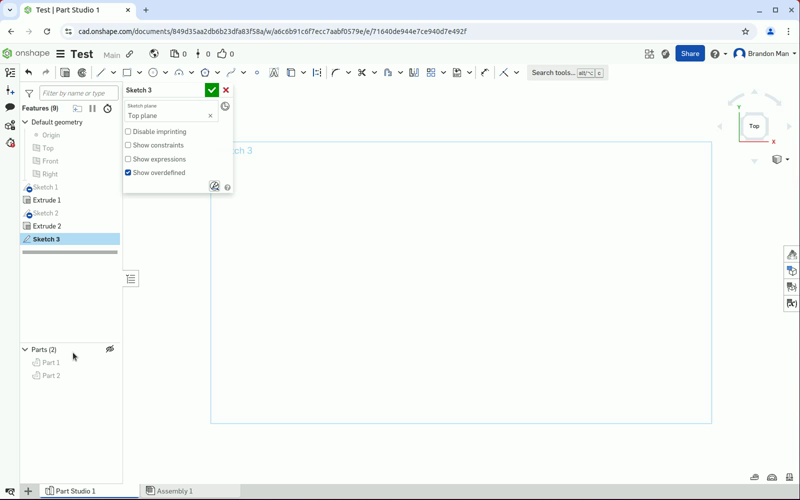
key_down(shift)
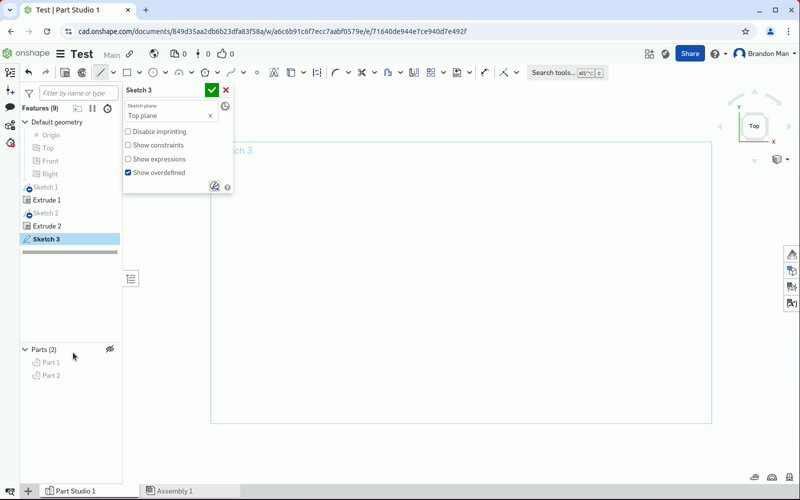
mouse_move(395, 322)
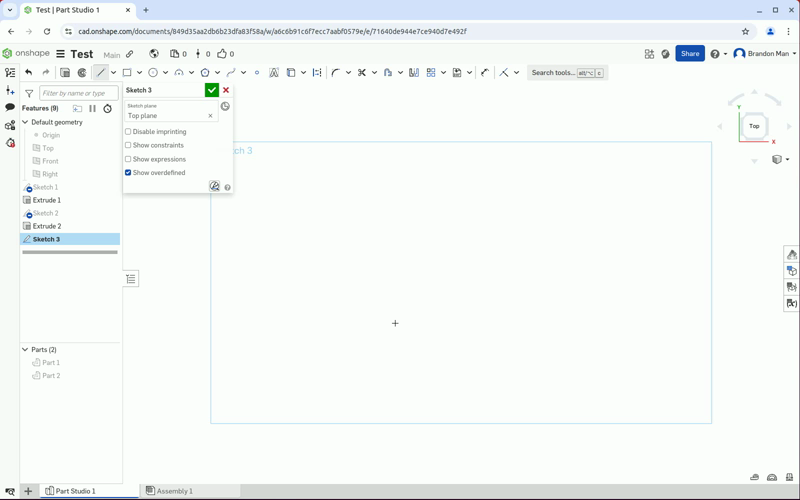
click(395, 322)
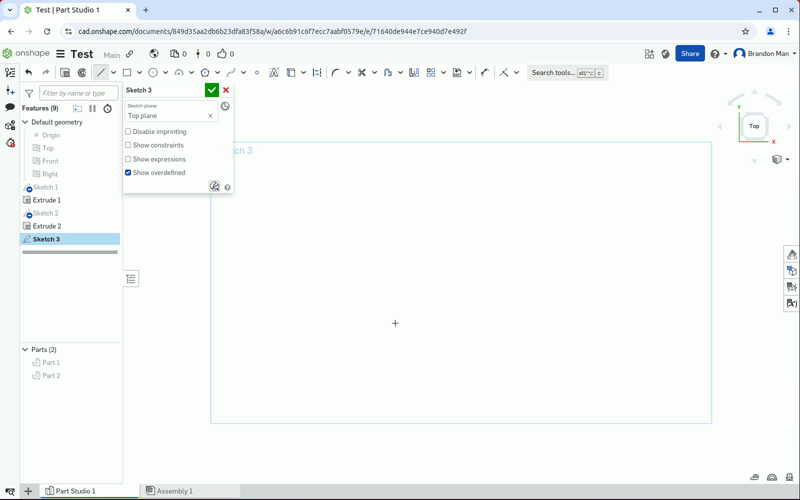
key_up(shift)
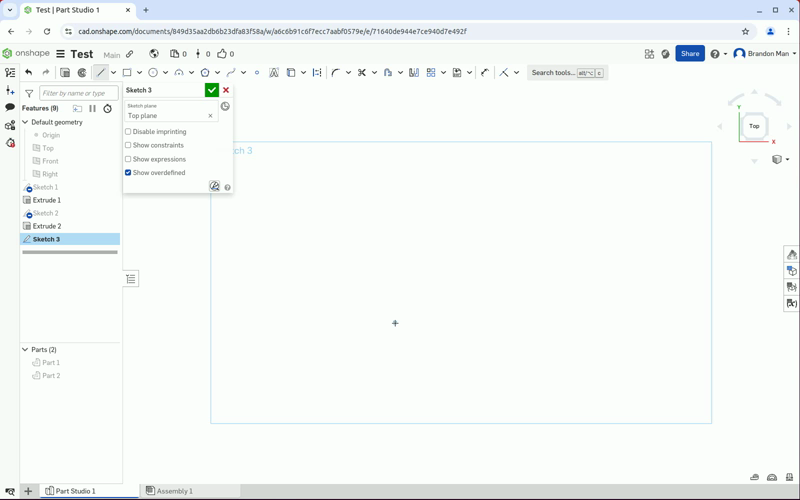
key_down(shift)
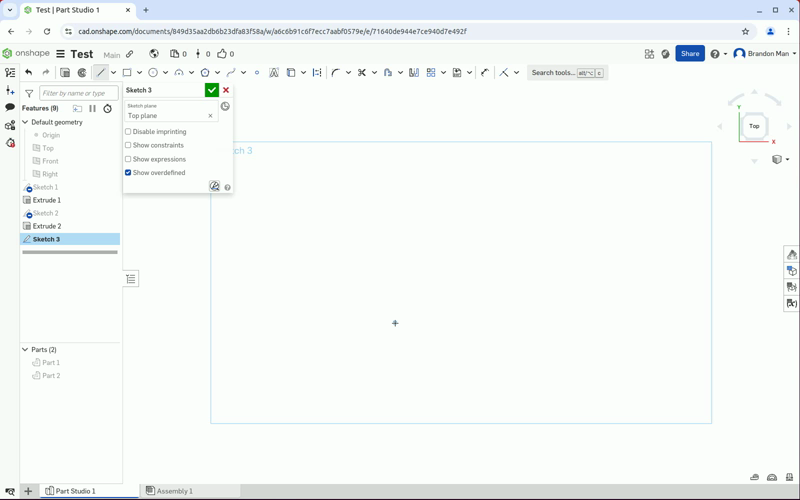
mouse_move(425, 322)
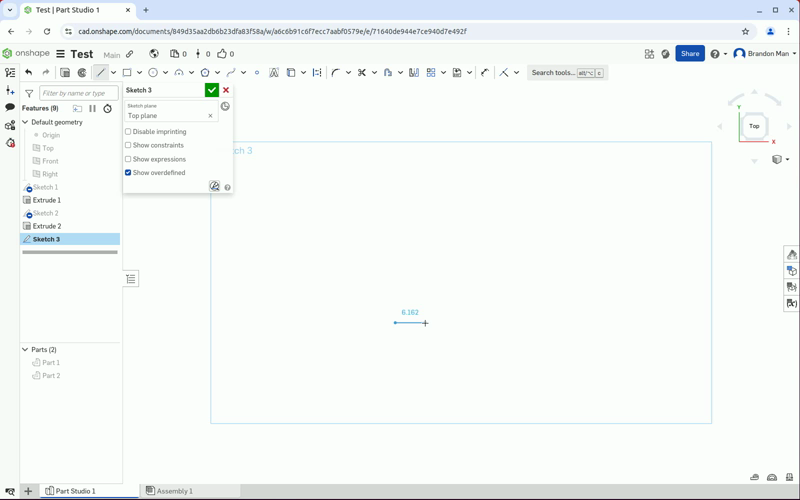
mouse_move(407, 322)
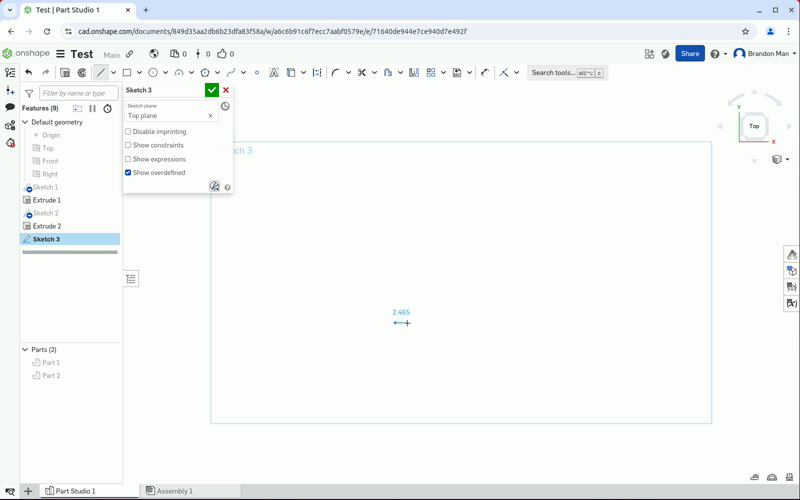
click(407, 322)
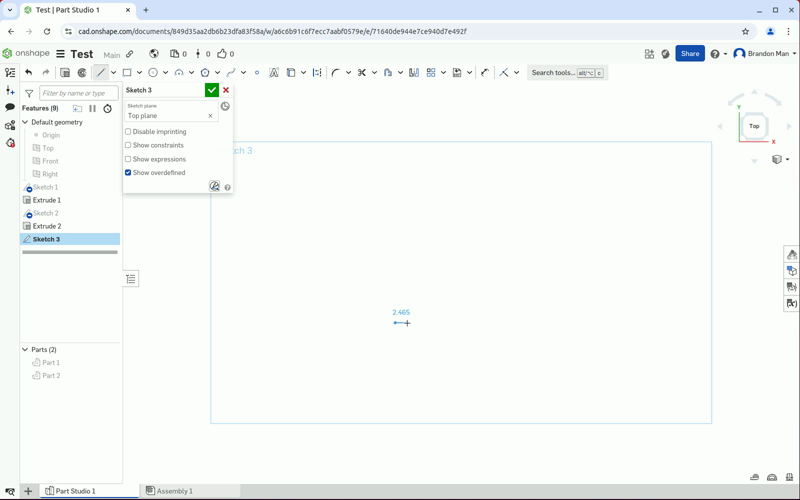
key_up(shift)
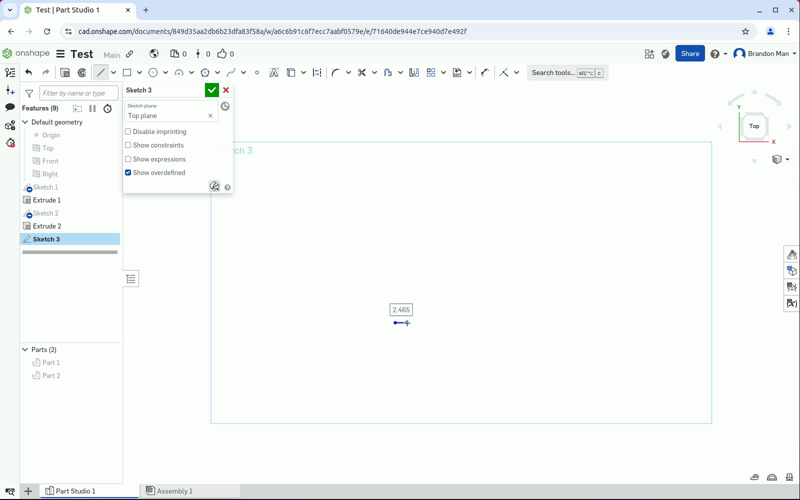
key_down(shift)
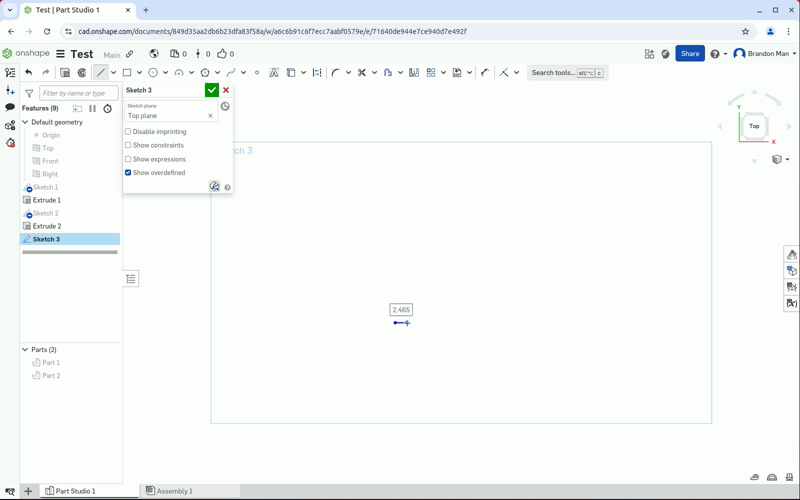
mouse_move(437, 322)
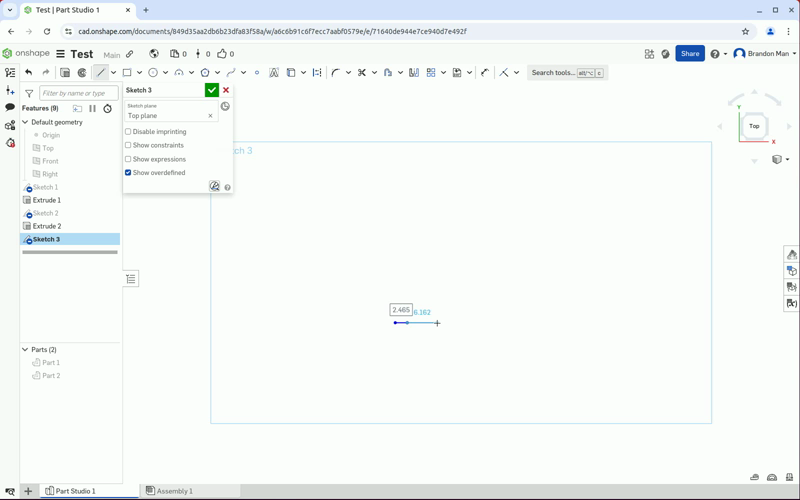
mouse_move(407, 282)
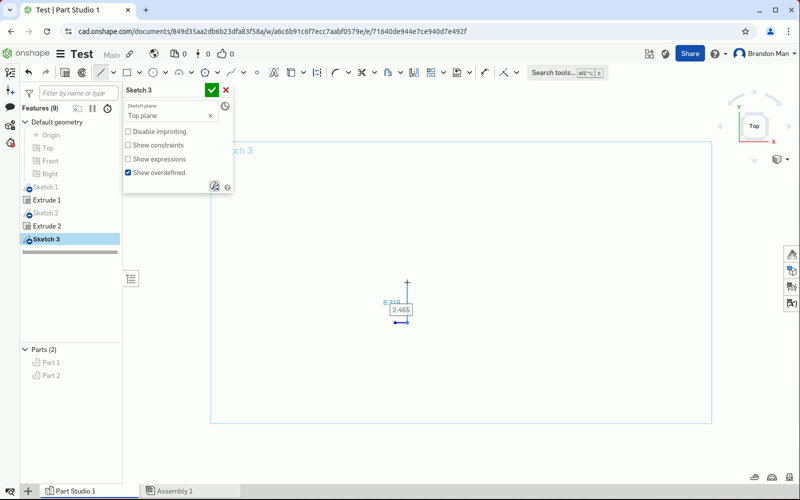
click(407, 282)
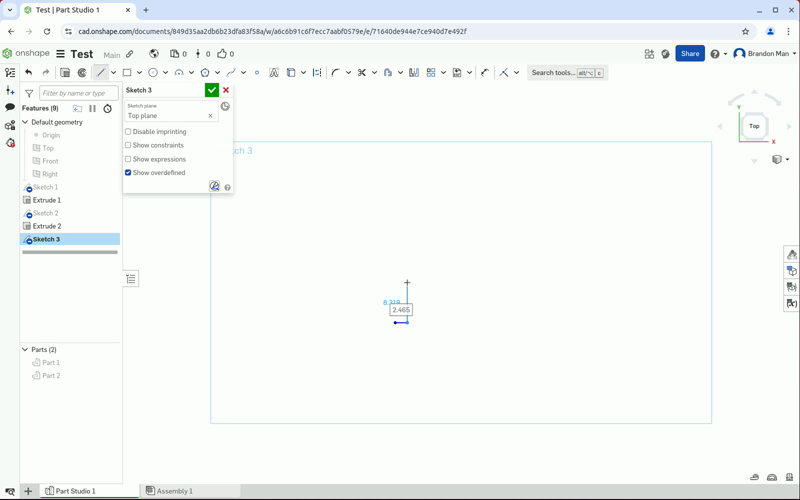
key_up(shift)
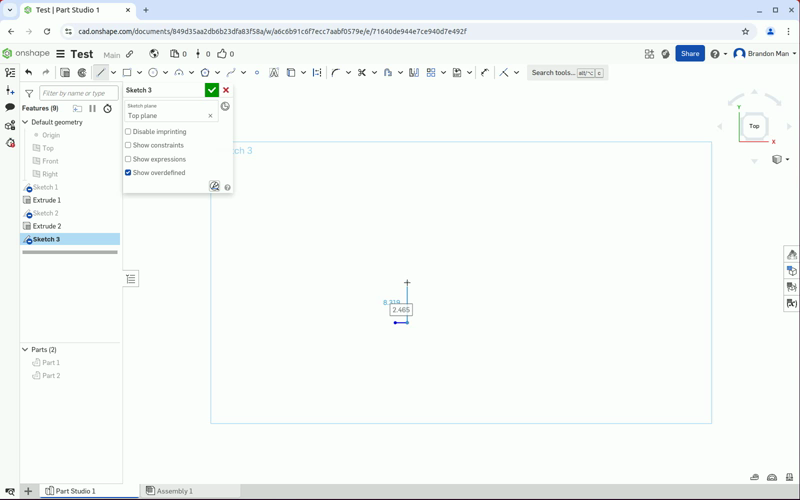
key_down(shift)
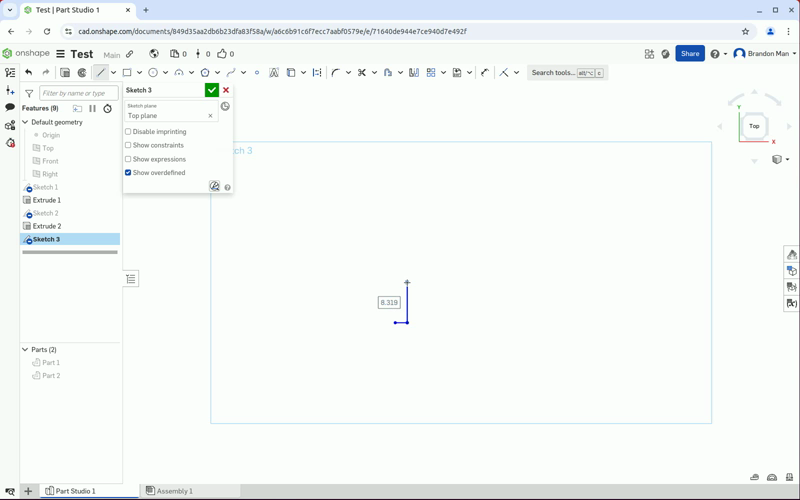
mouse_move(437, 282)
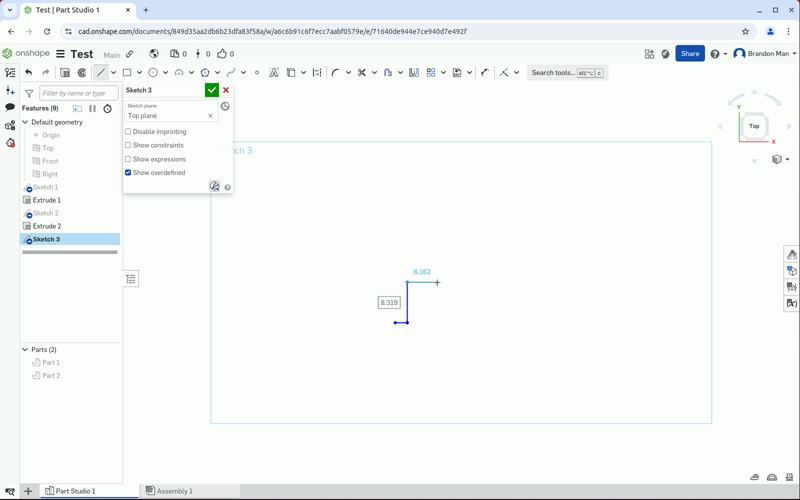
mouse_move(395, 282)
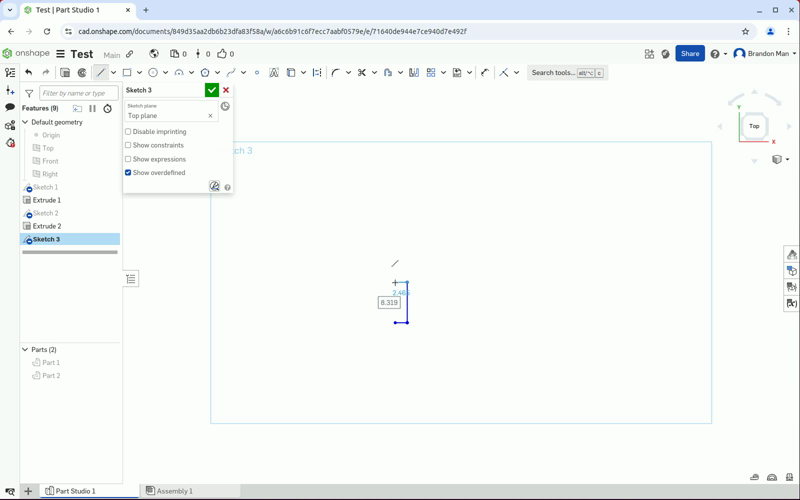
click(395, 282)
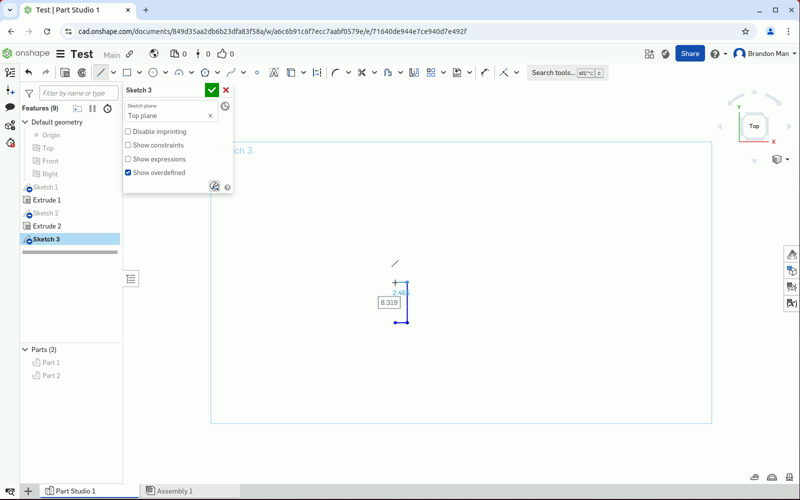
key_up(shift)
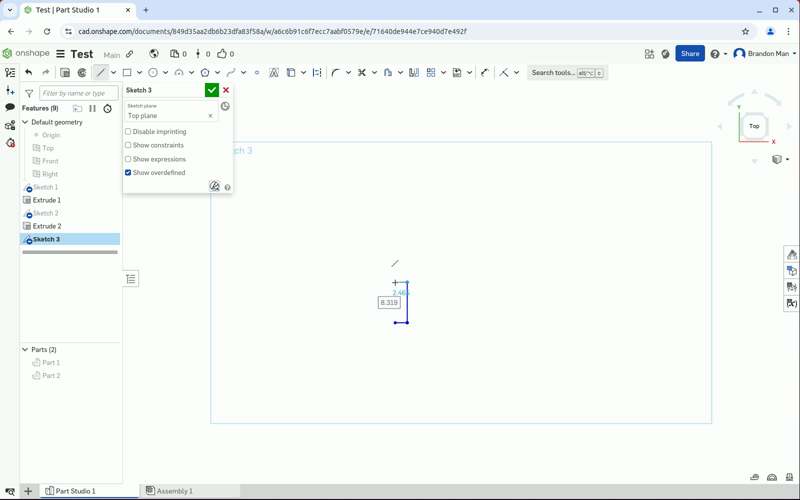
mouse_move(425, 282)
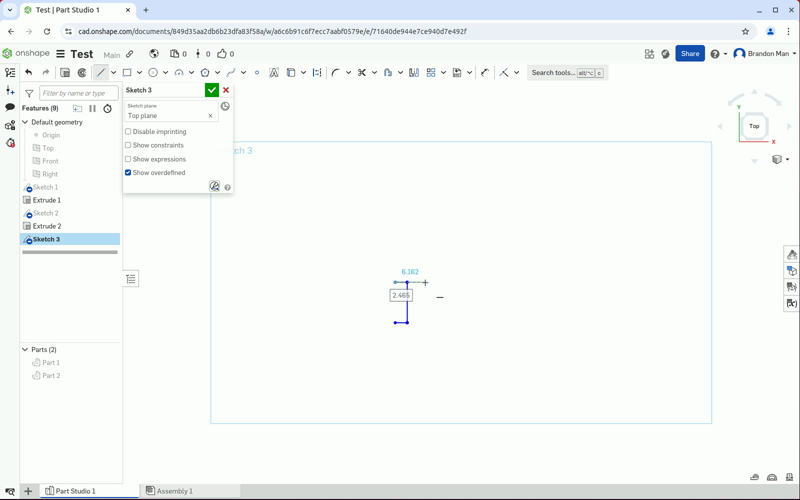
key_down(shift)
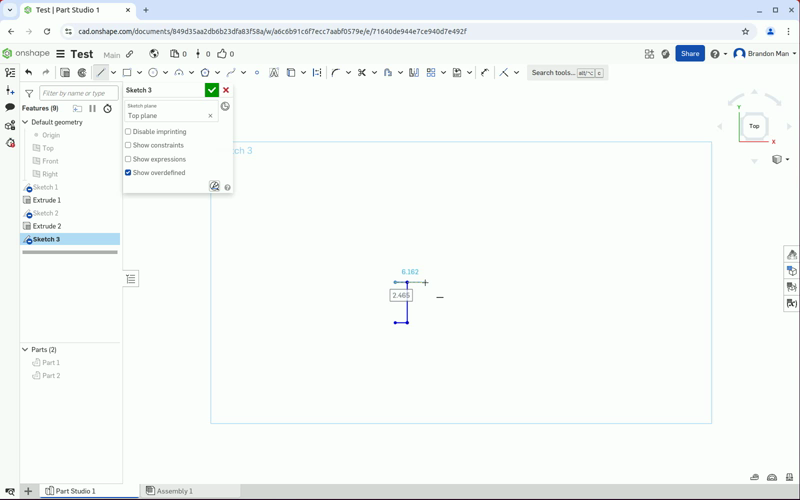
mouse_move(395, 322)
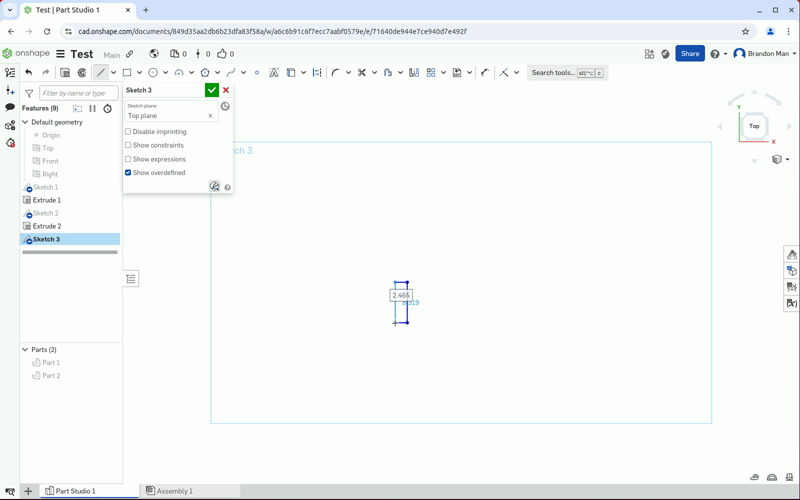
key_up(shift)
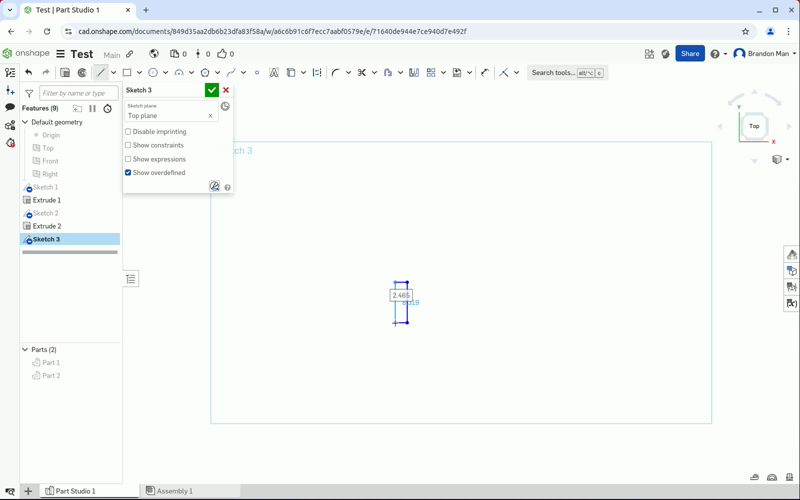
click(395, 322)
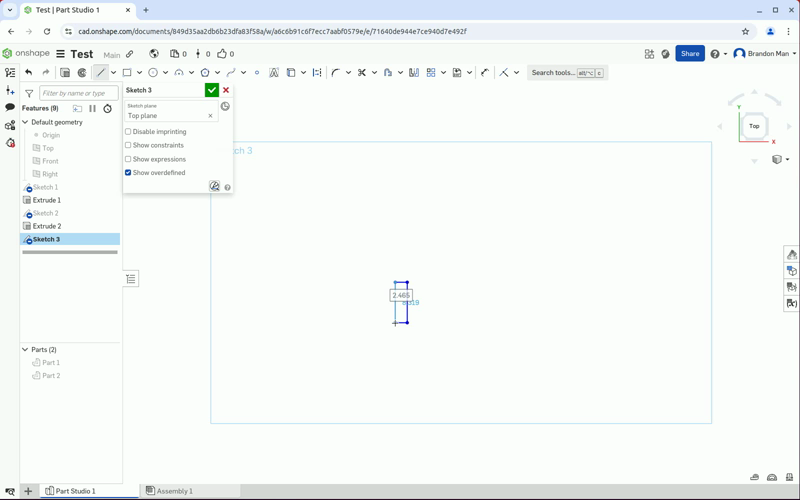
key(esc)
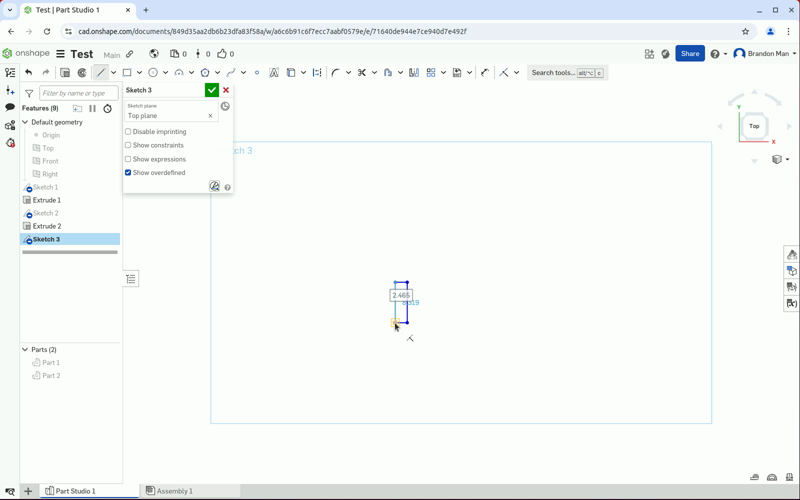
mouse_move(402, 297)
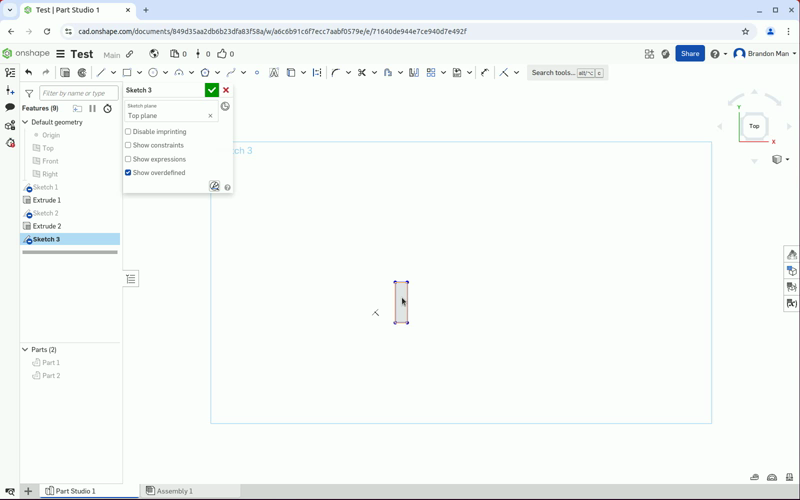
scroll(6)
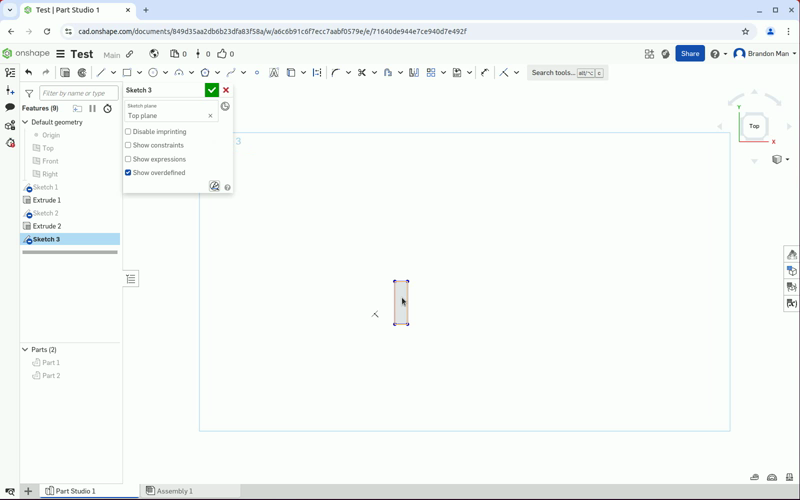
scroll(6)
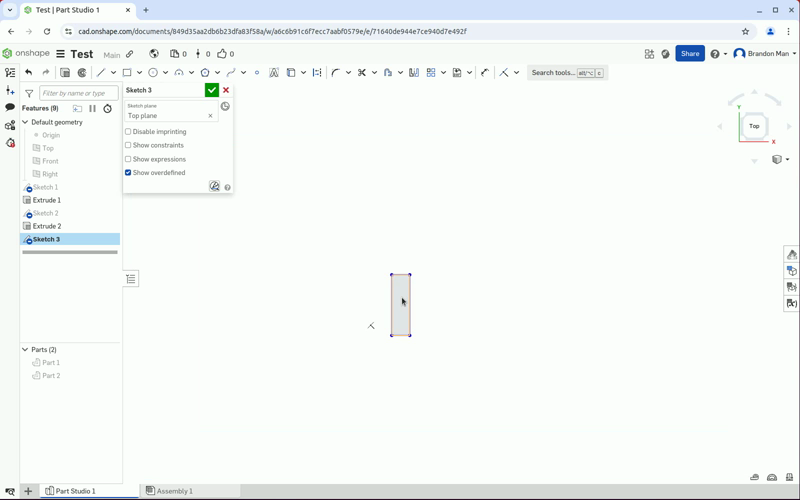
scroll(6)
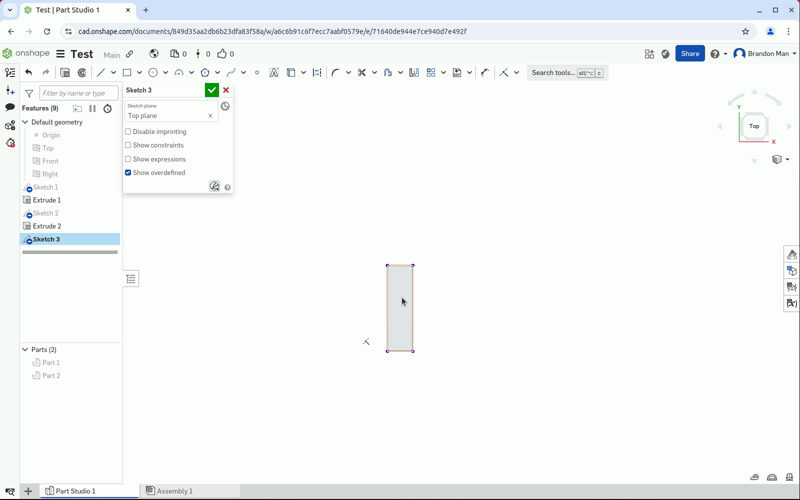
scroll(6)
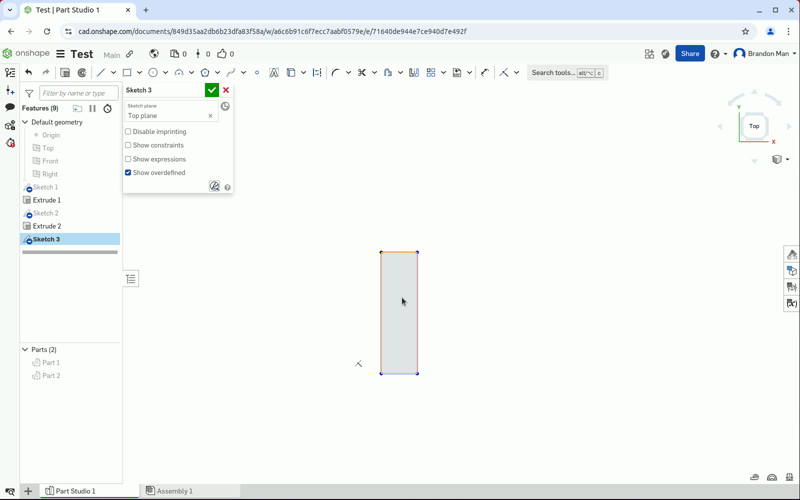
scroll(6)
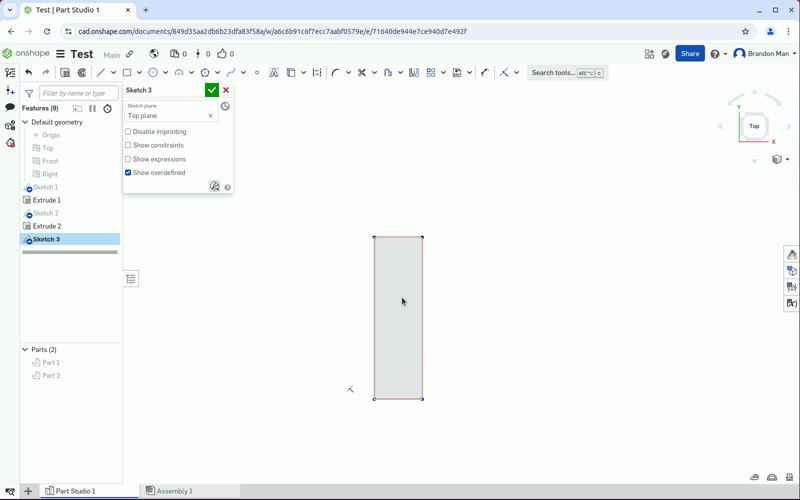
scroll(6)
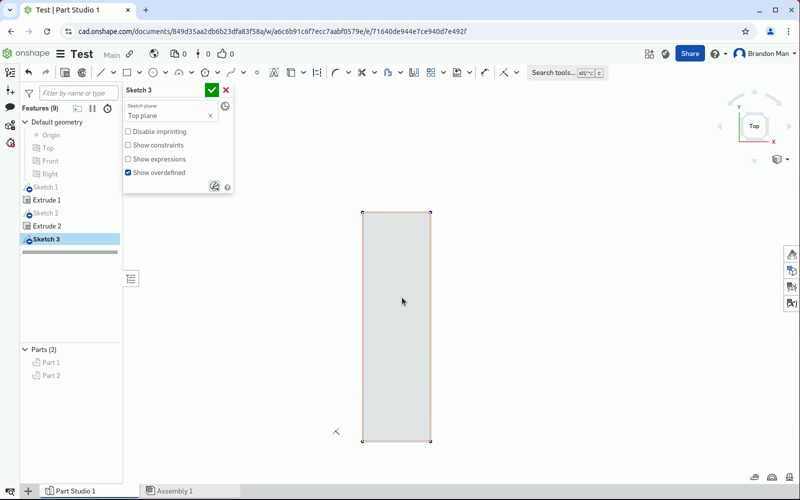
scroll(6)
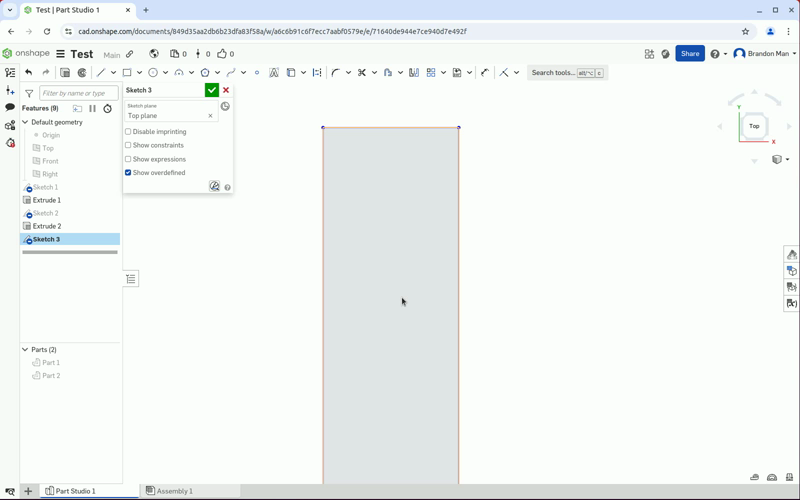
click(402, 297)
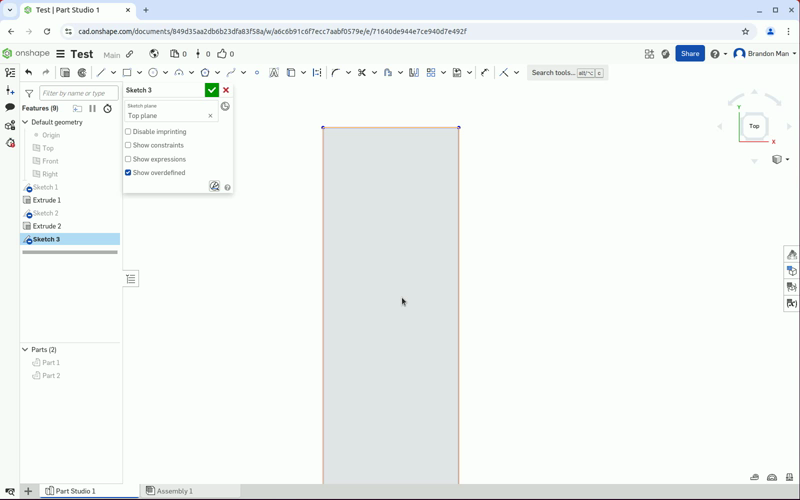
scroll(-6)
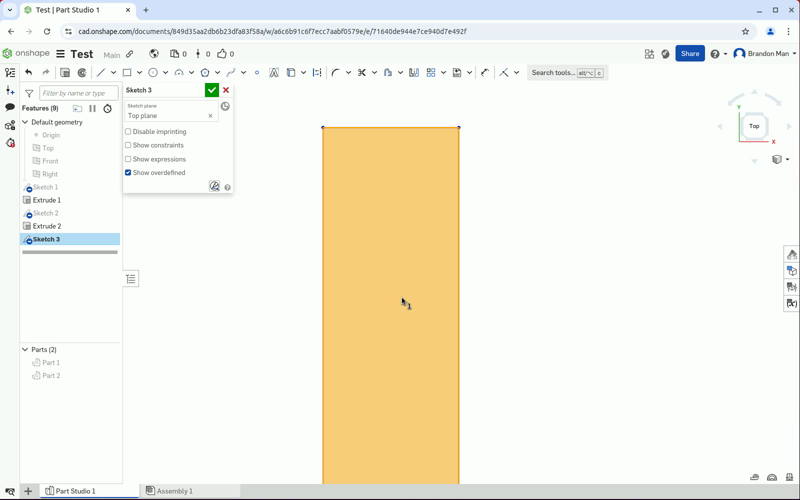
scroll(-6)
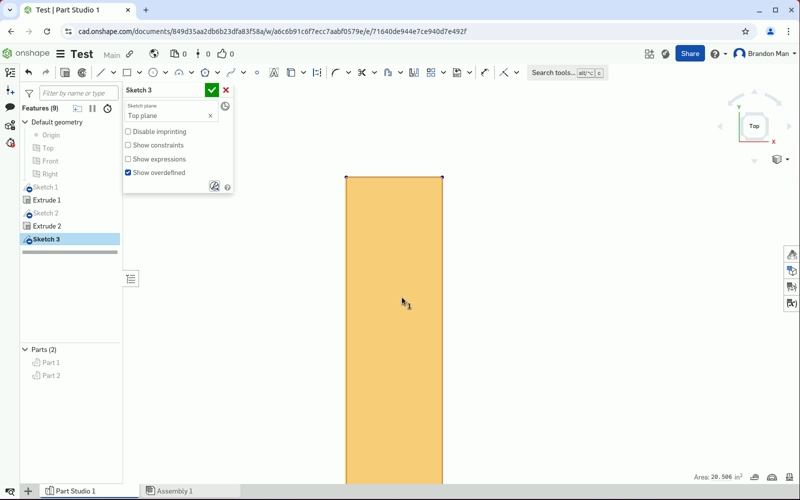
scroll(-6)
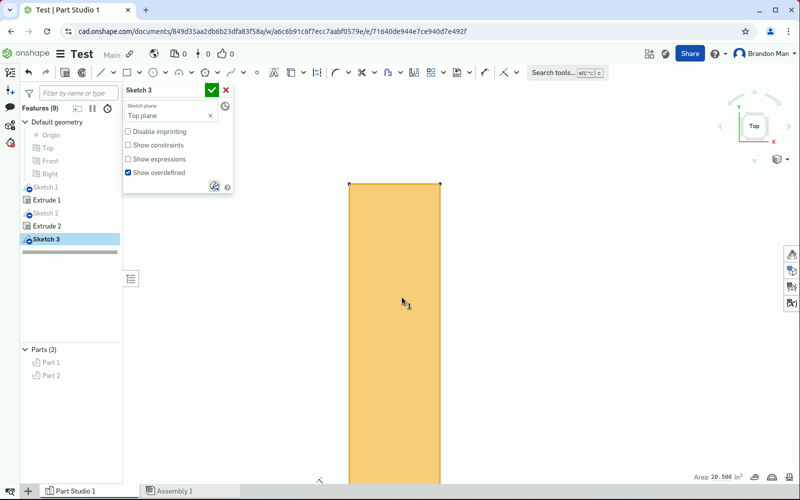
scroll(-6)
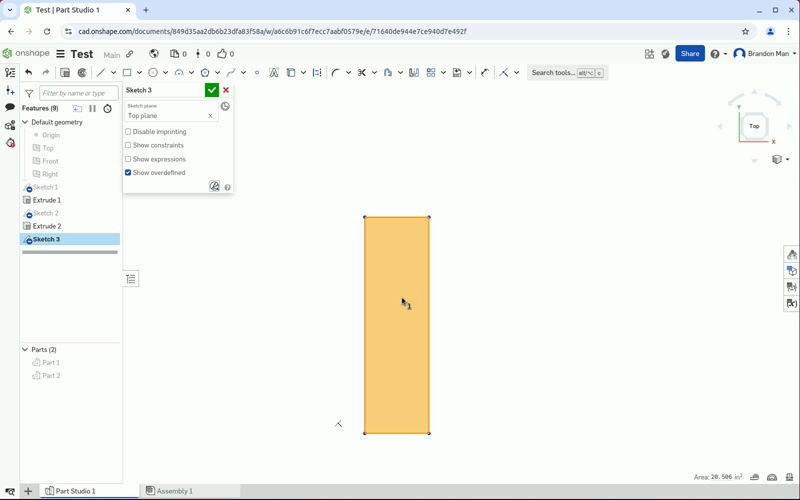
scroll(-6)
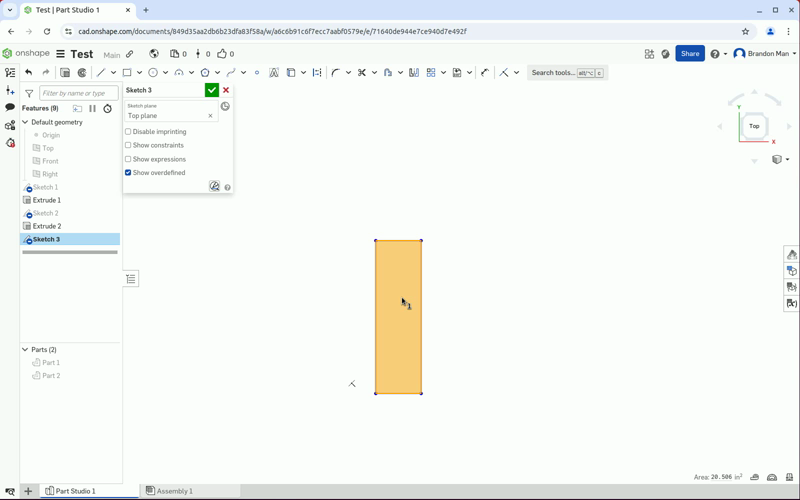
scroll(-6)
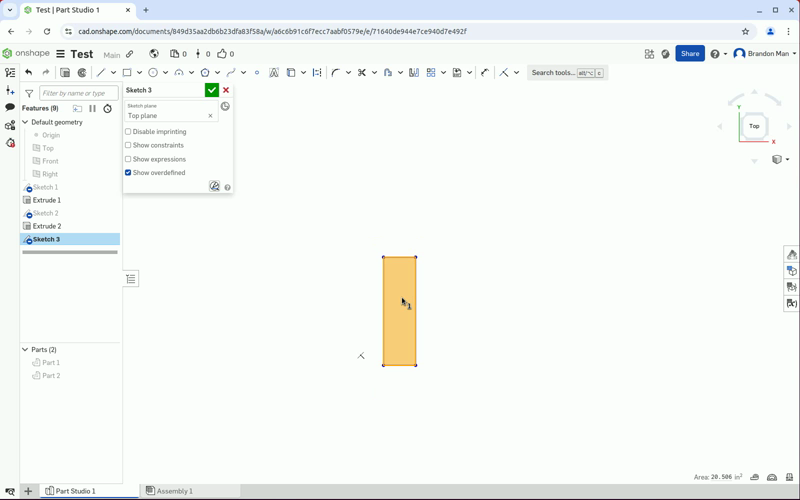
scroll(-6)
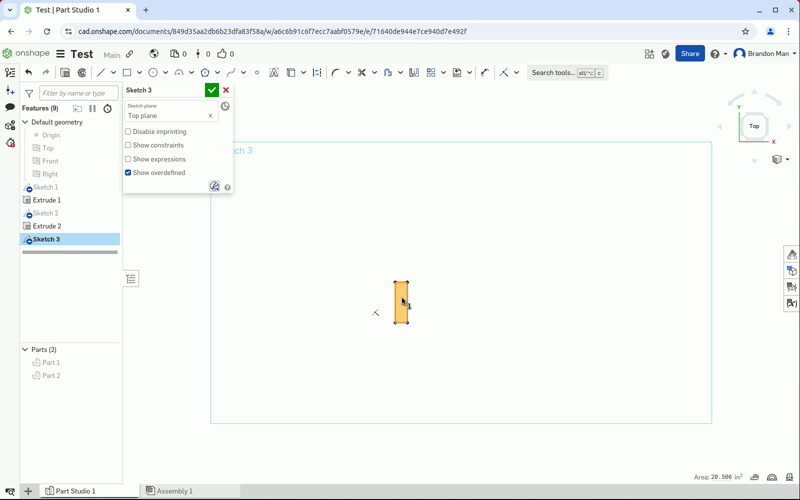
mouse_move(73, 352)
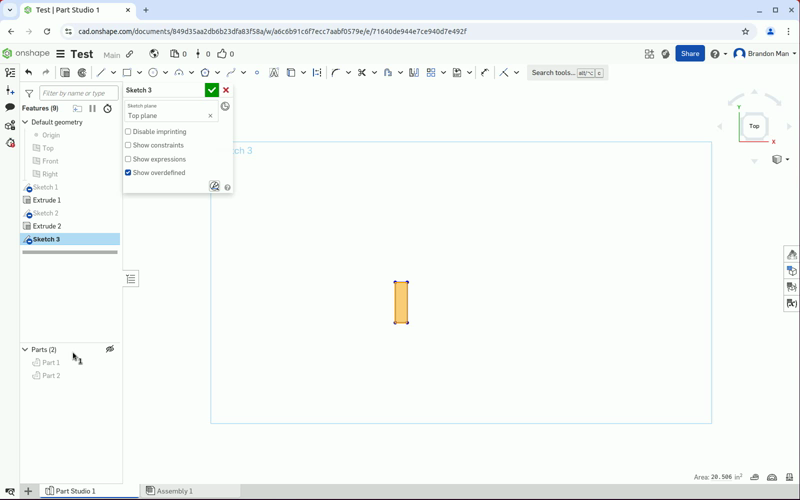
key(shift+y)
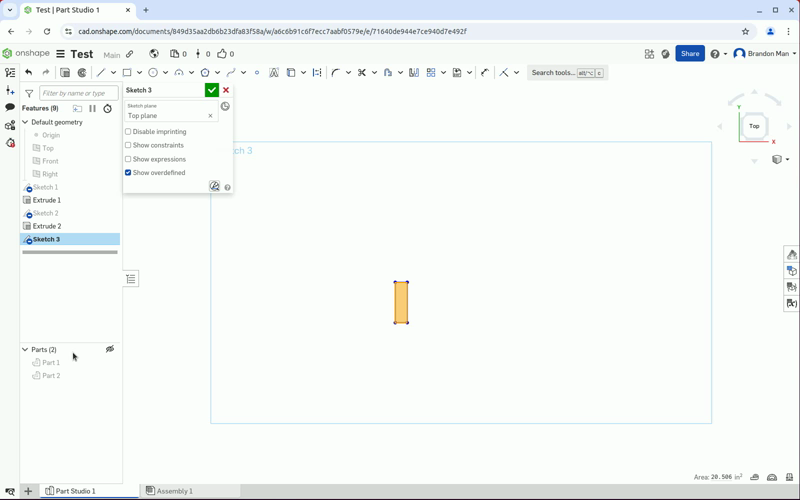
key(shift+e)
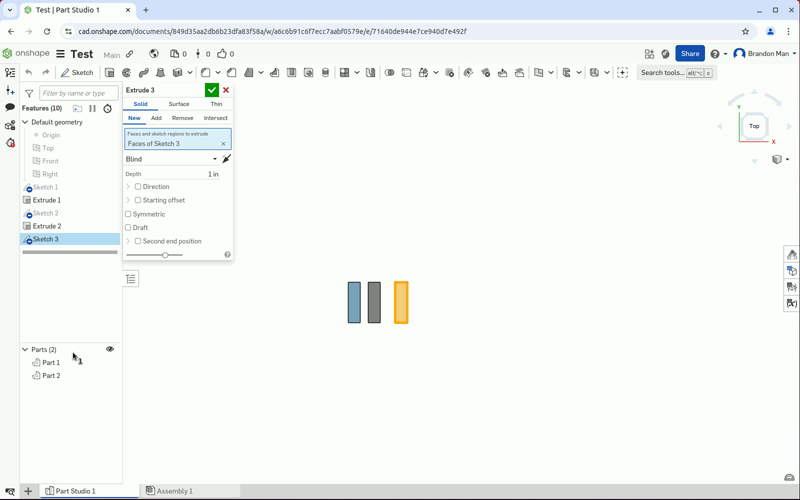
mouse_move(143, 106)
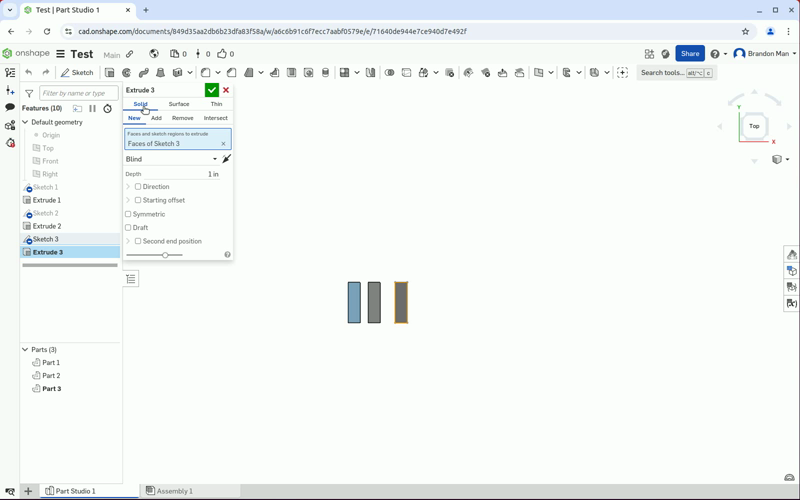
click(143, 106)
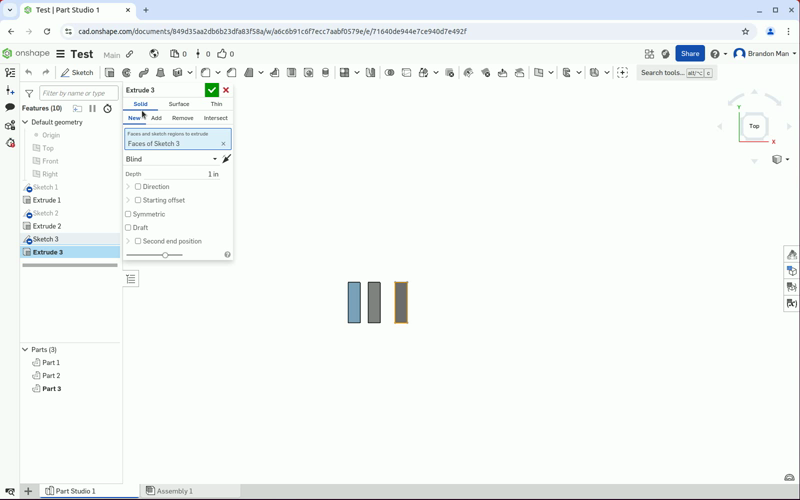
mouse_move(137, 120)
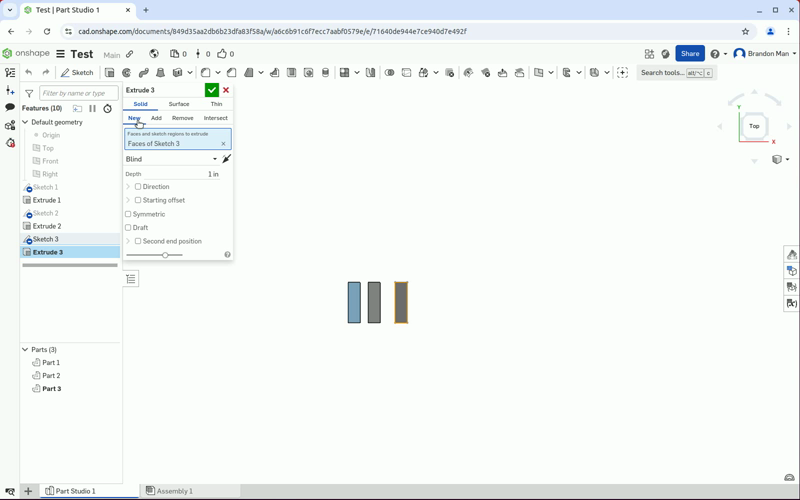
click(137, 120)
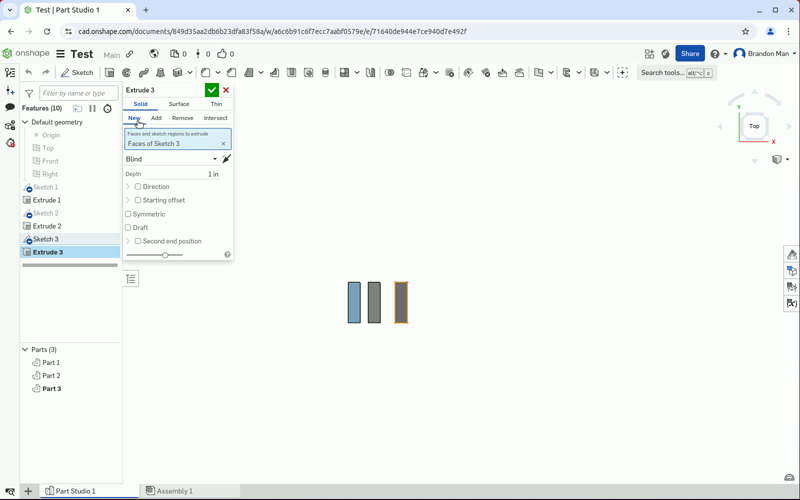
key(tab, 4)
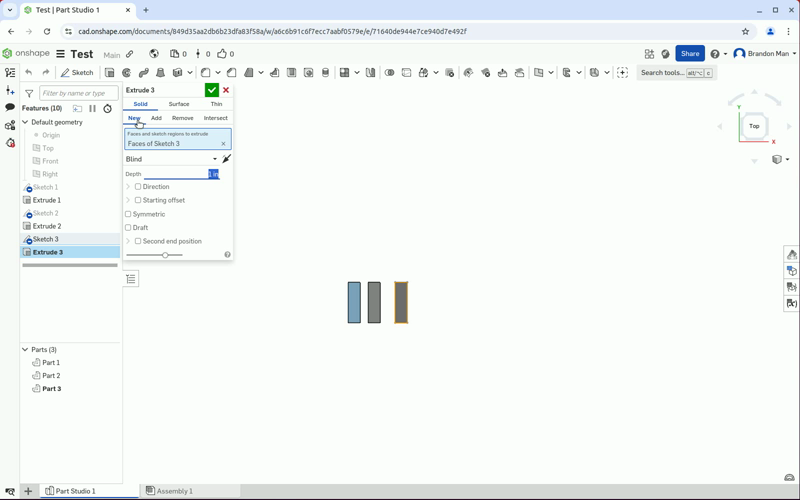
text(4.092)
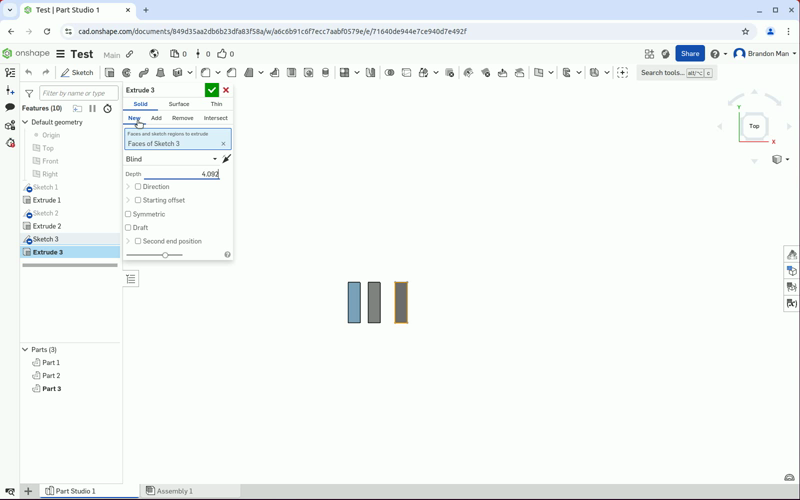
key(enter)
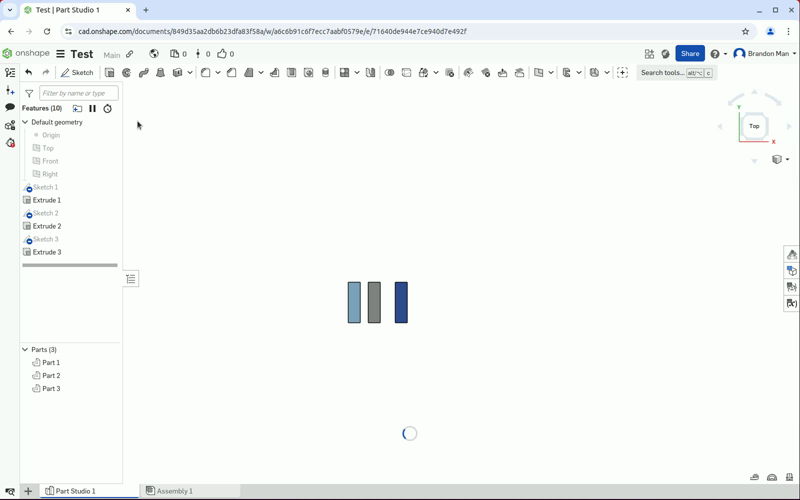
key(shift+h)
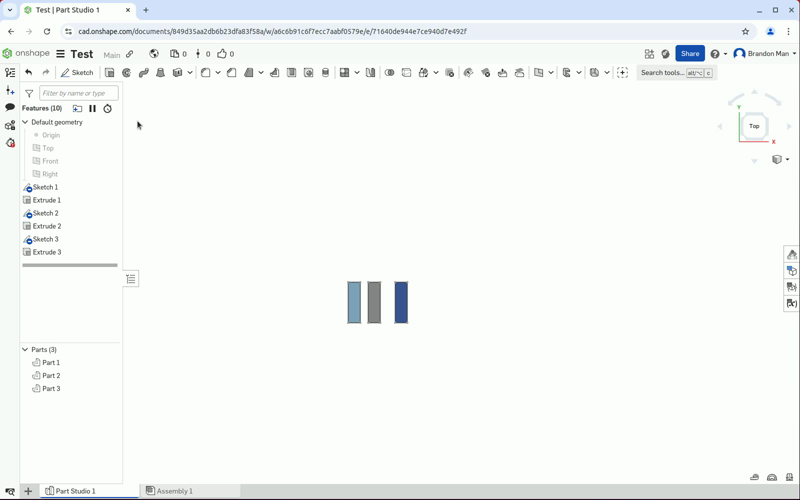
key(shift+h)
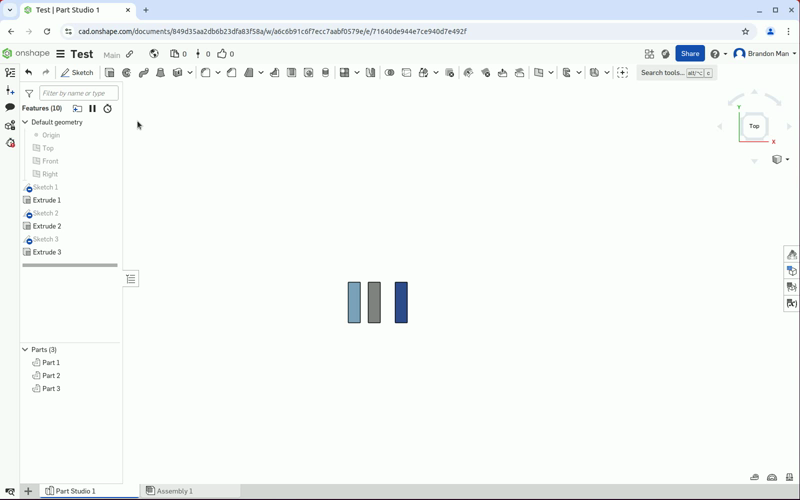
mouse_move(73, 189)
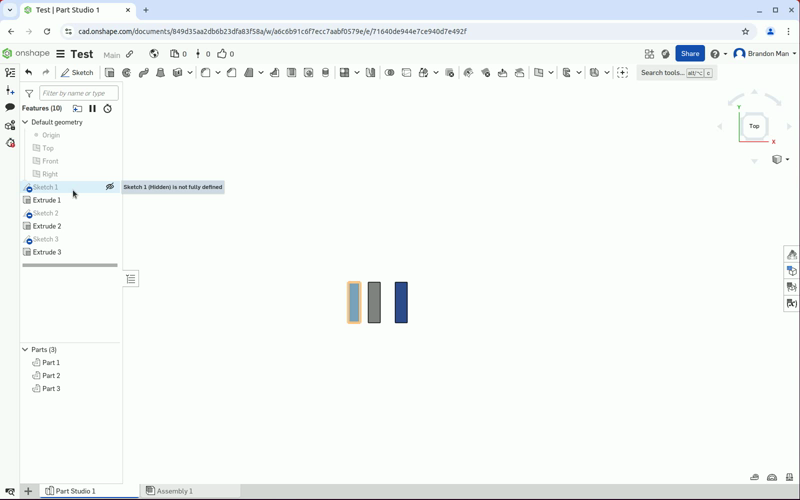
click(73, 189)
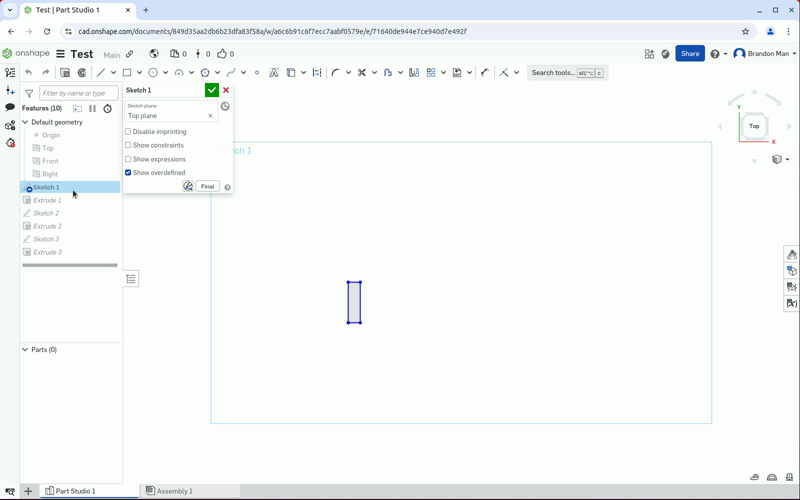
mouse_move(229, 92)
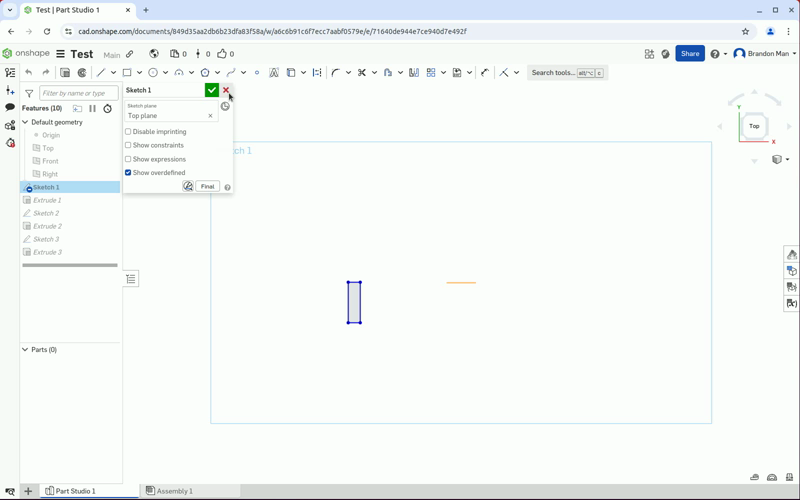
click(229, 92)
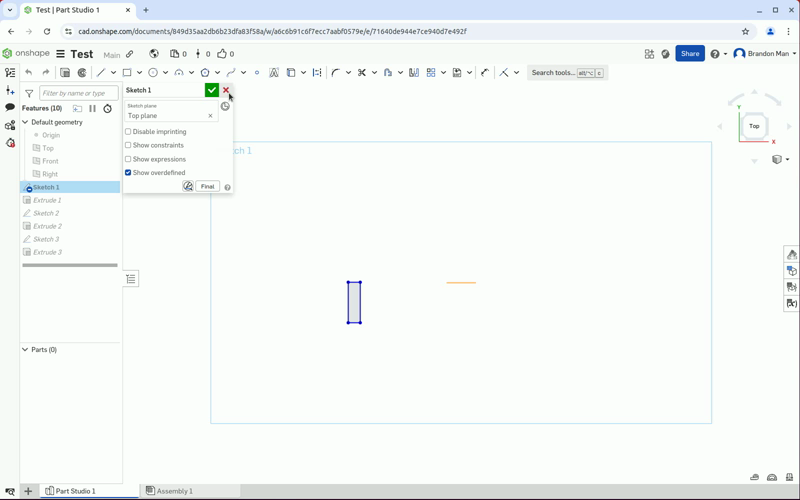
key(shift+s)
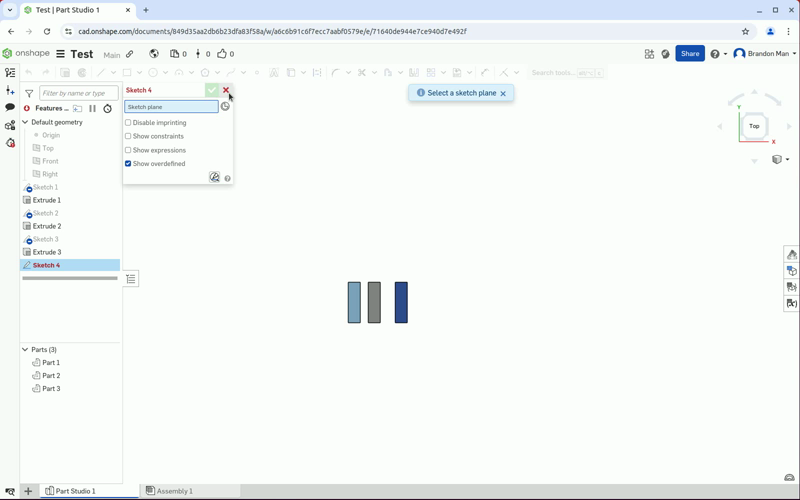
mouse_move(73, 150)
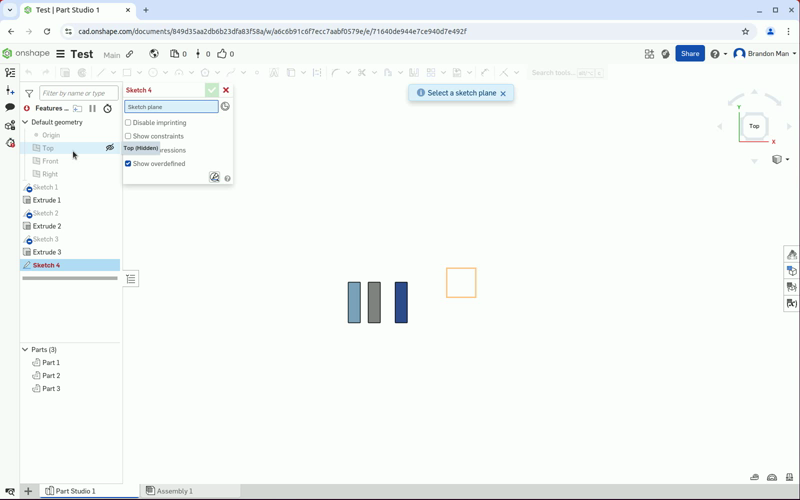
click(73, 150)
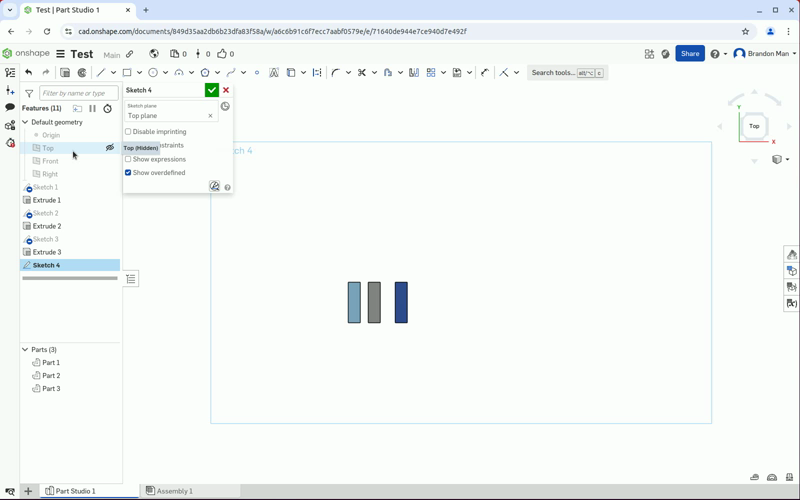
mouse_move(73, 352)
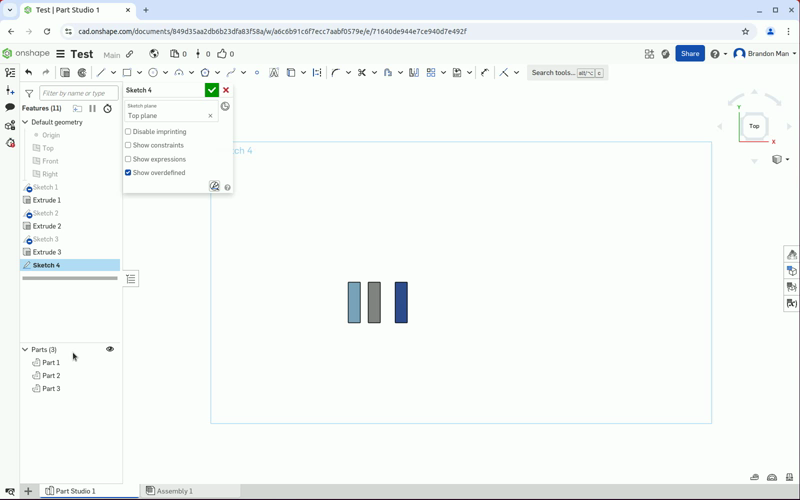
key(y)
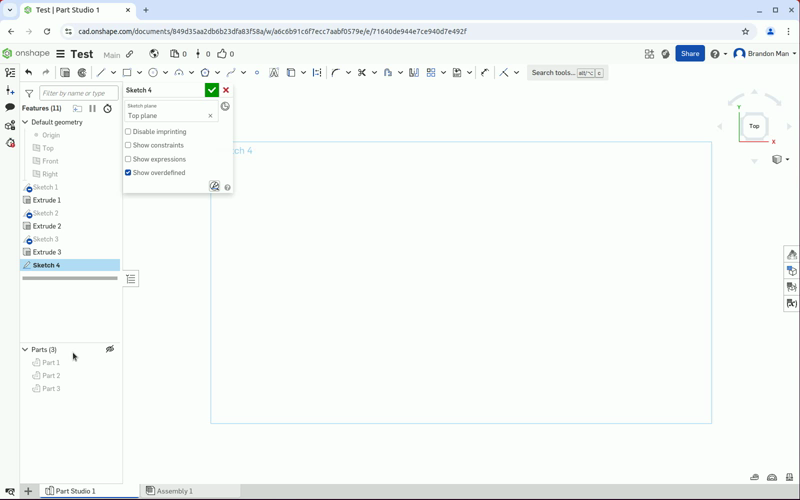
key(l)
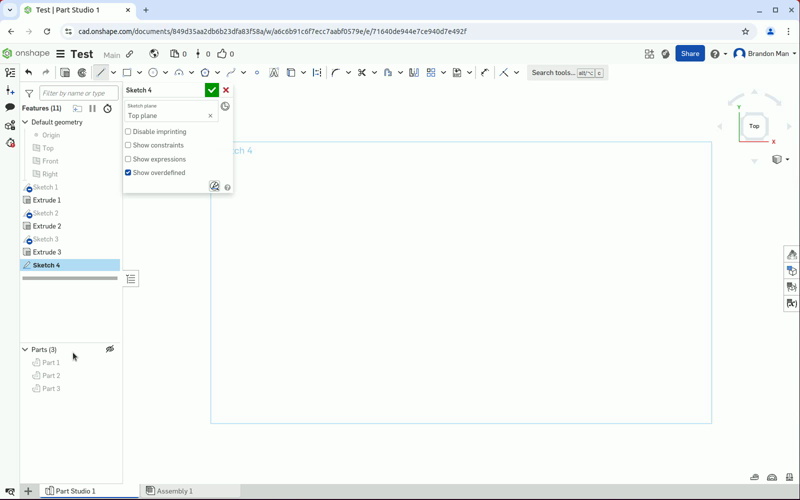
key_down(shift)
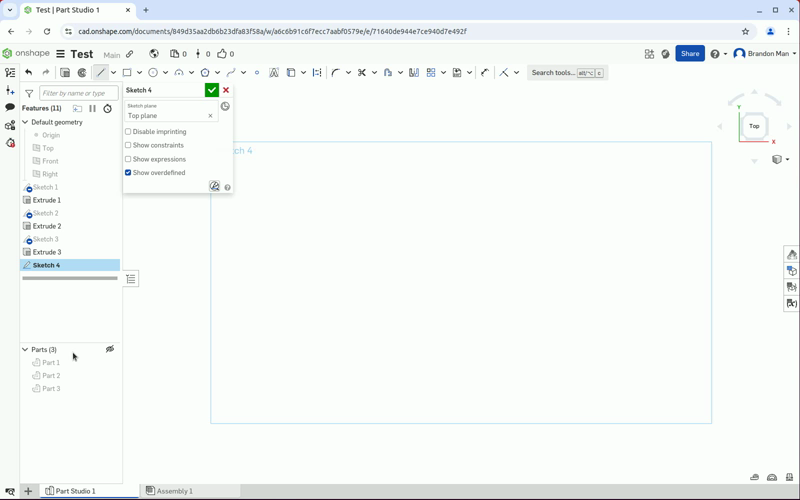
mouse_move(431, 322)
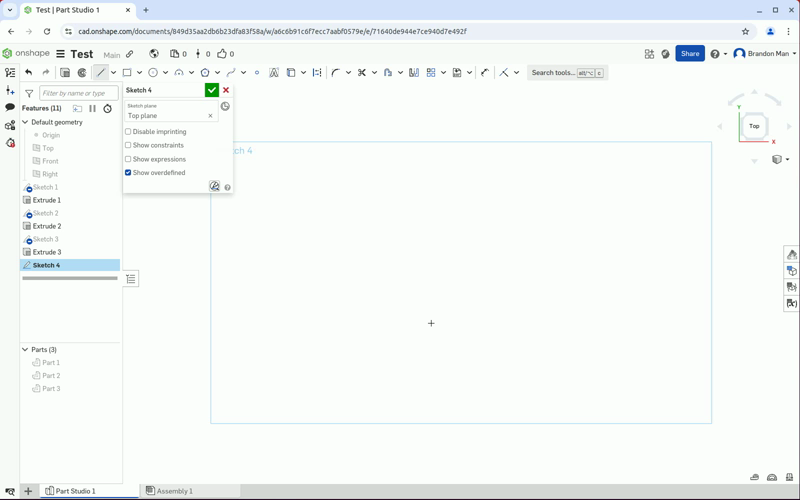
click(431, 322)
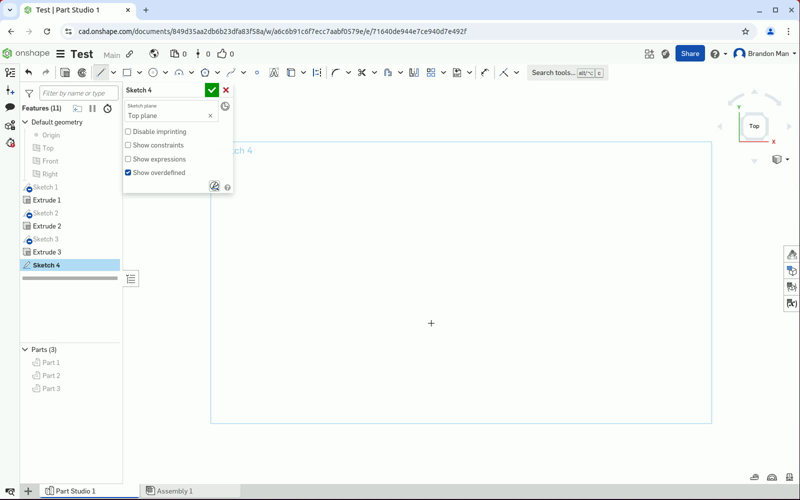
key_up(shift)
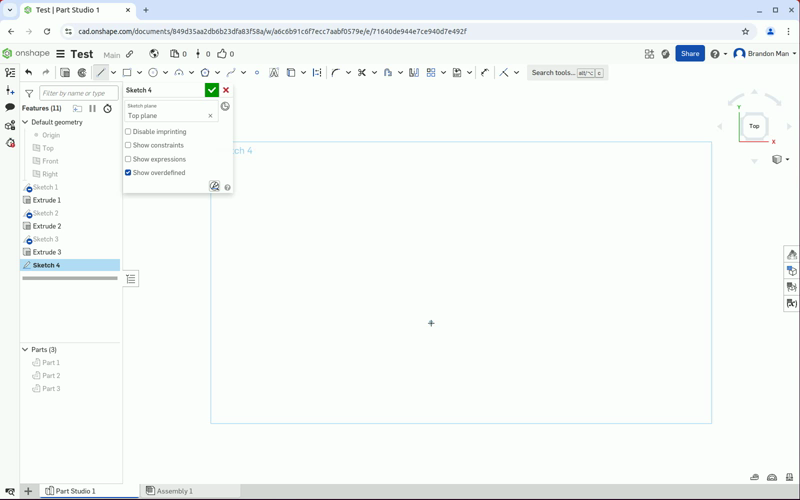
key_down(shift)
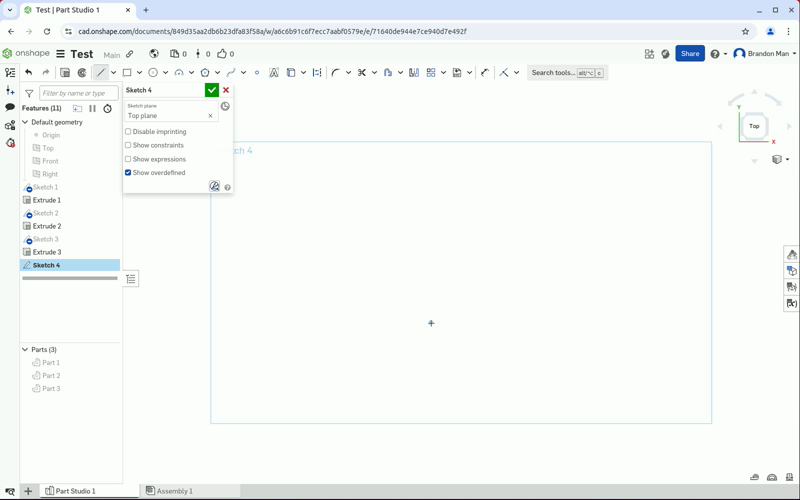
mouse_move(461, 322)
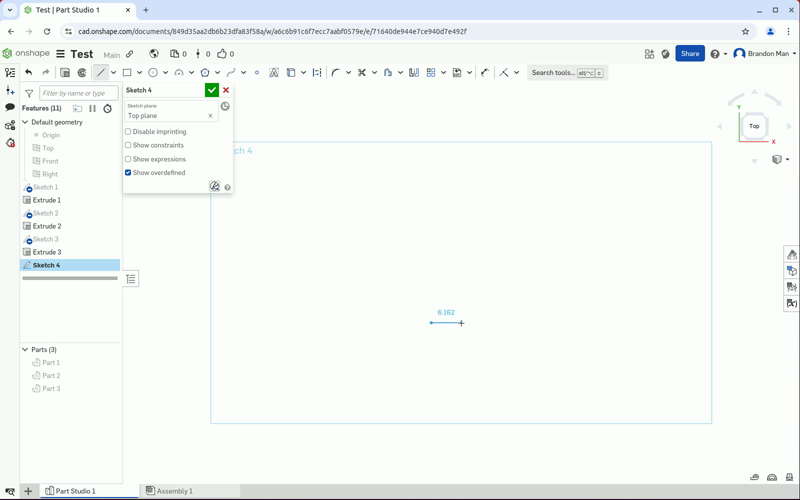
mouse_move(443, 322)
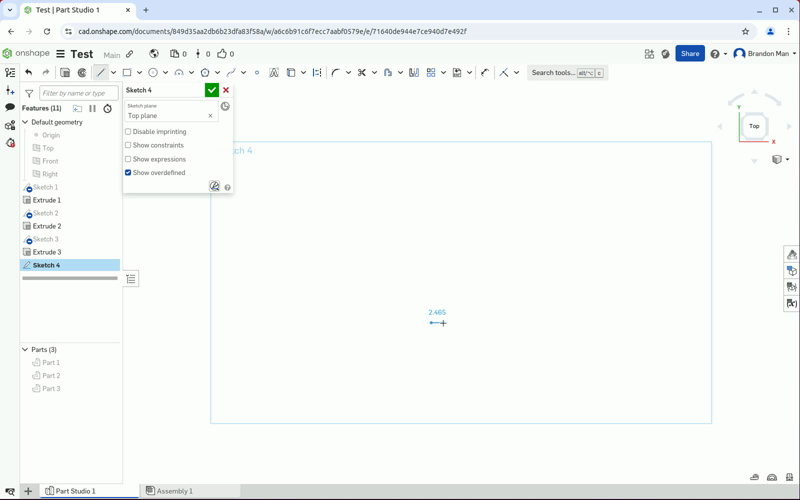
click(443, 322)
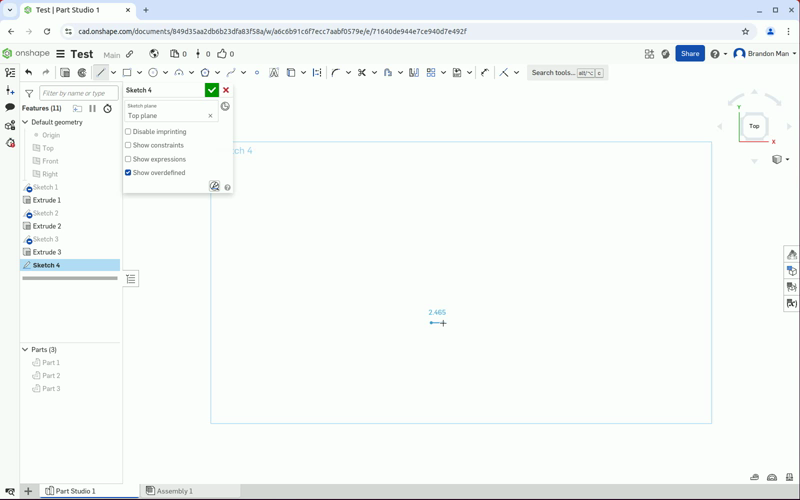
key_up(shift)
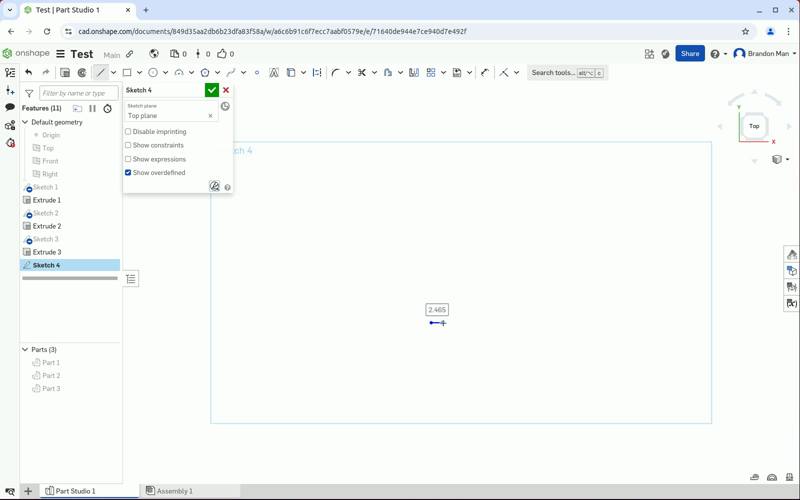
key_down(shift)
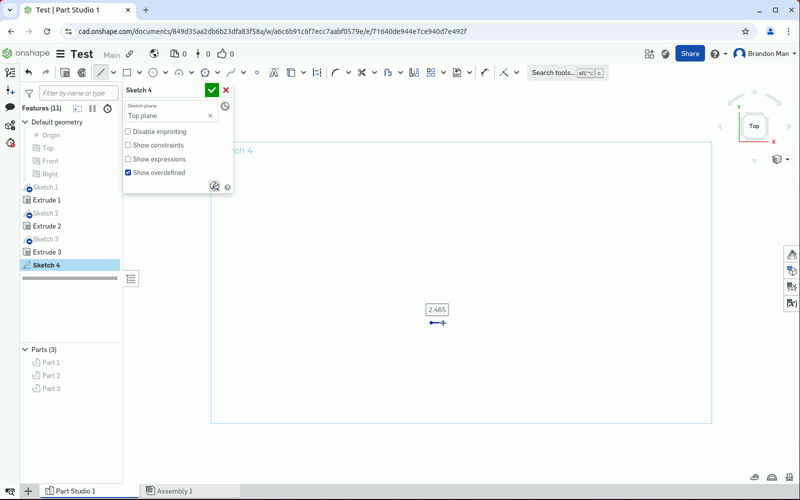
mouse_move(473, 322)
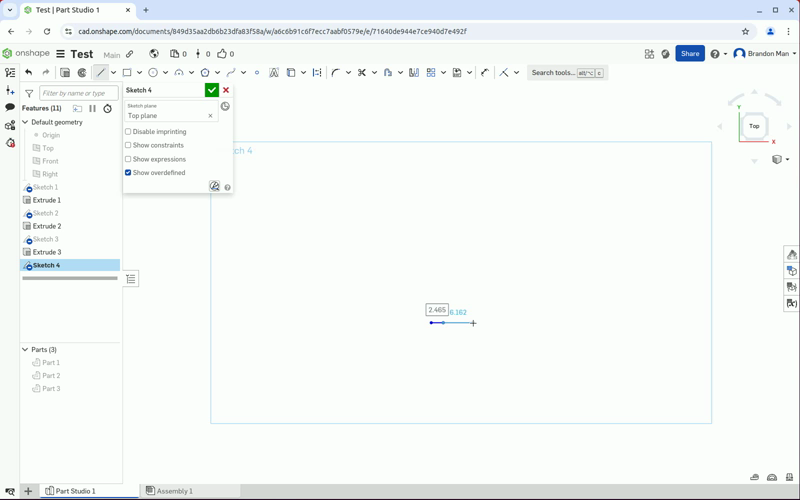
mouse_move(443, 282)
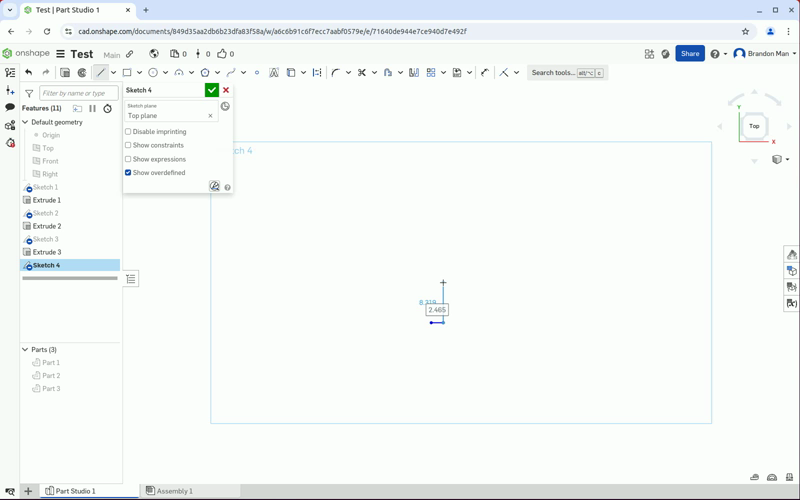
click(443, 282)
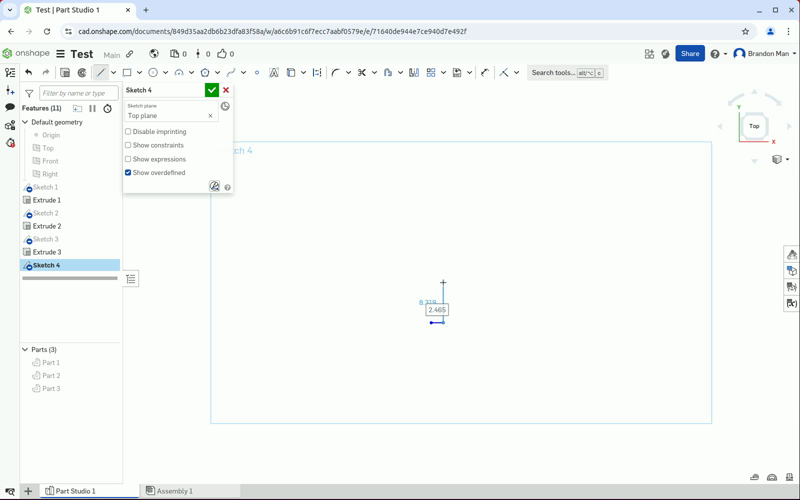
key_up(shift)
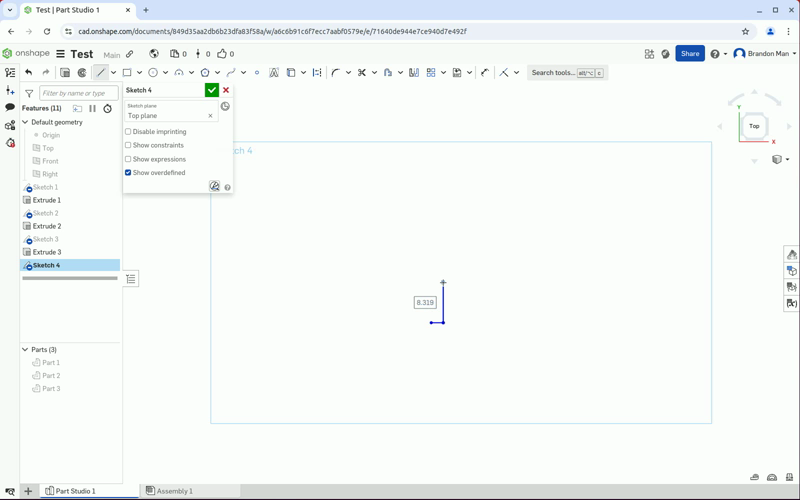
key_down(shift)
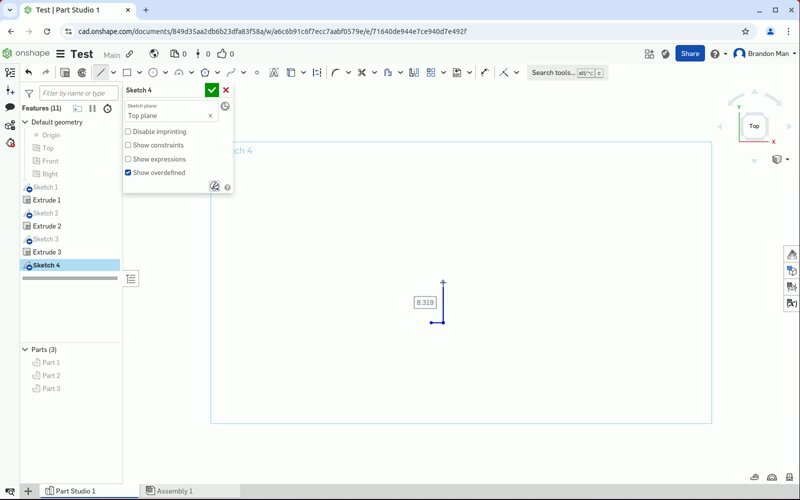
mouse_move(473, 282)
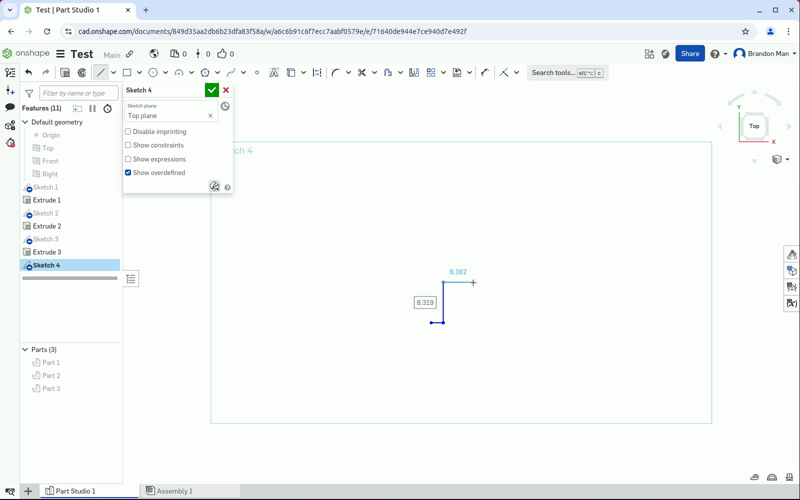
mouse_move(431, 282)
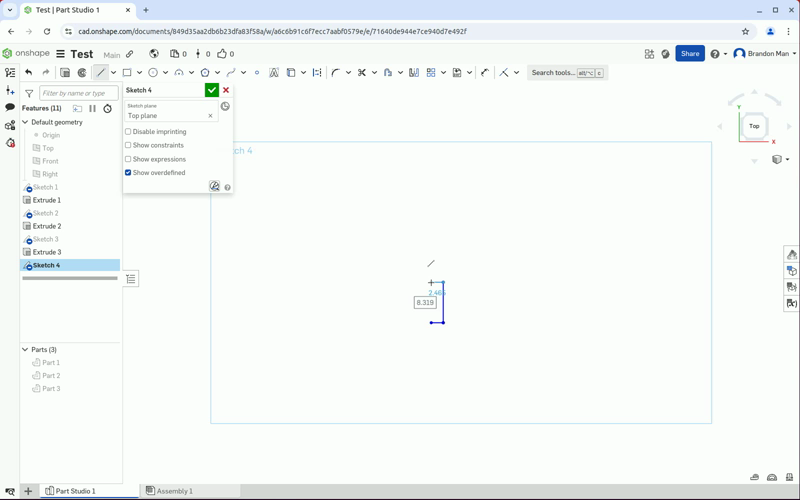
click(431, 282)
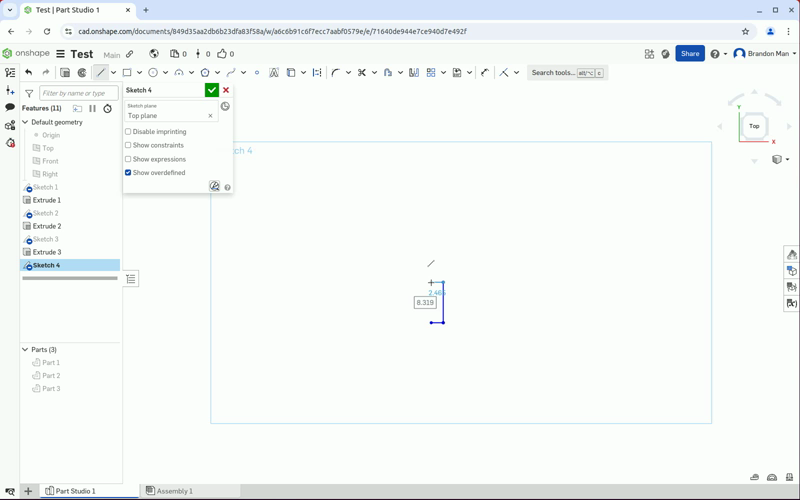
key_up(shift)
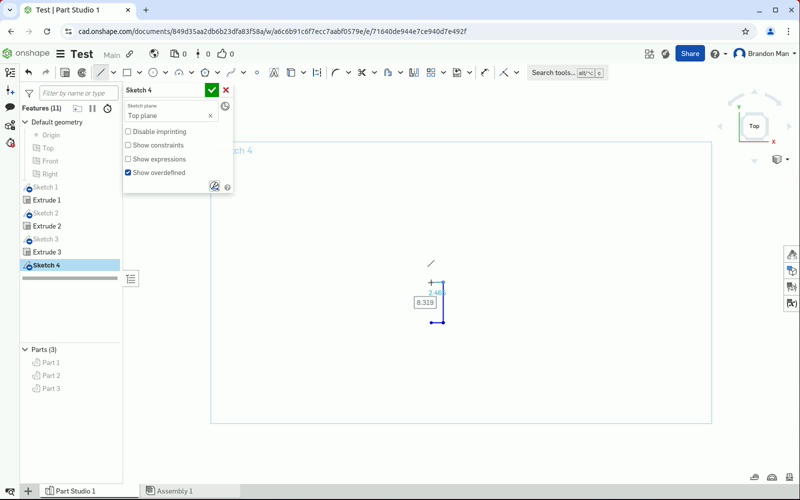
mouse_move(461, 282)
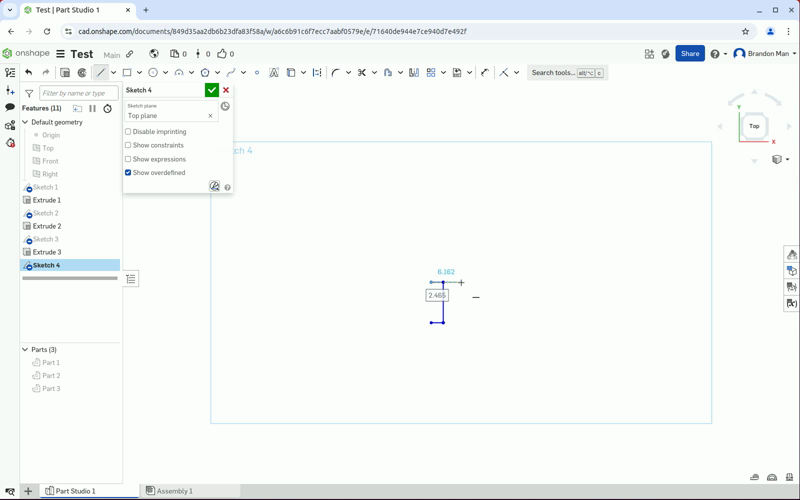
key_down(shift)
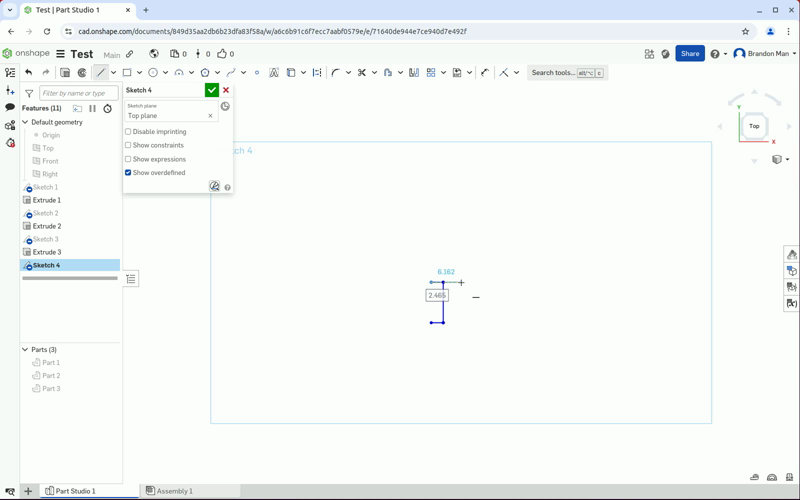
mouse_move(431, 322)
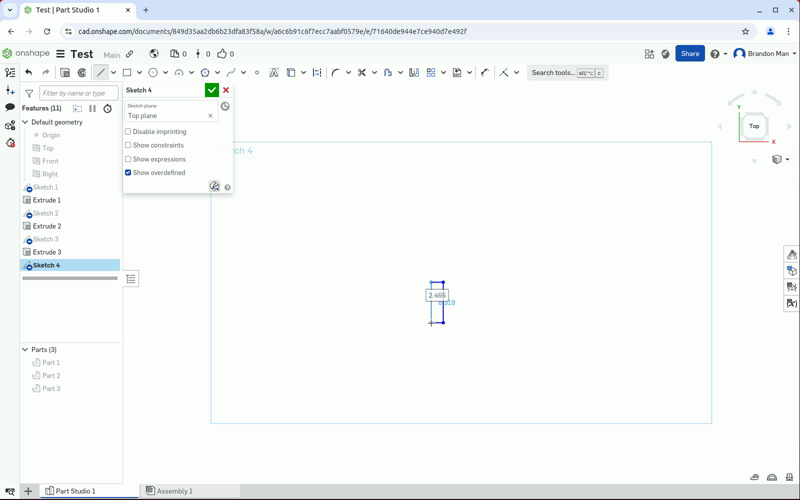
key_up(shift)
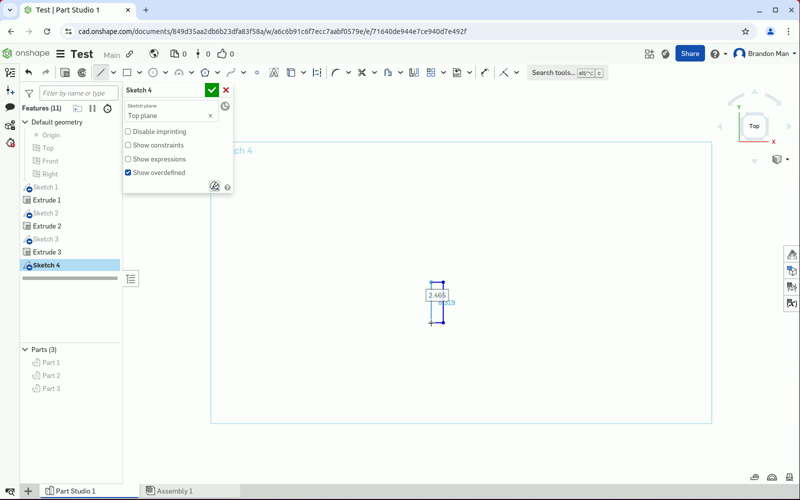
click(431, 322)
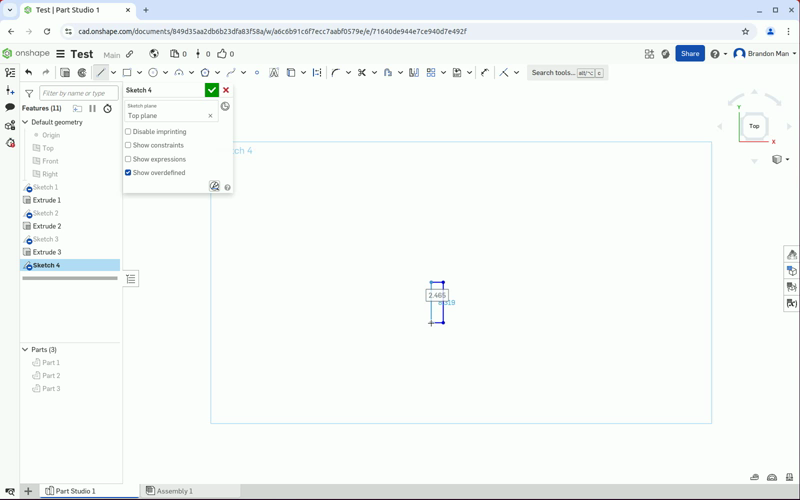
key(esc)
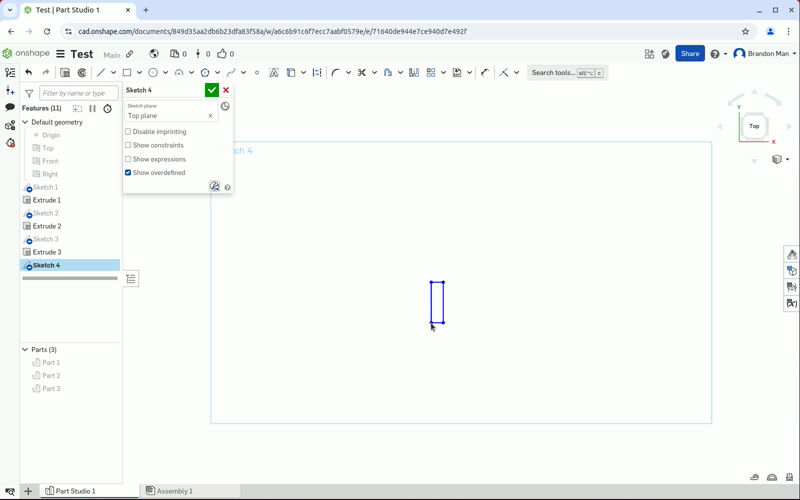
mouse_move(432, 309)
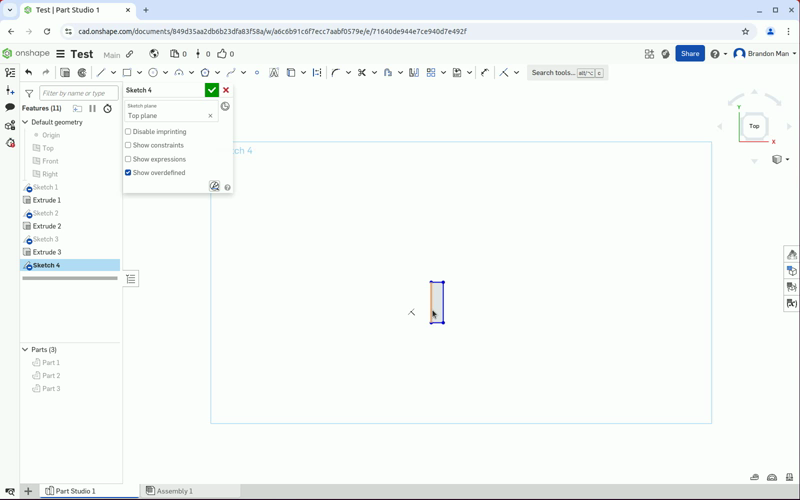
scroll(6)
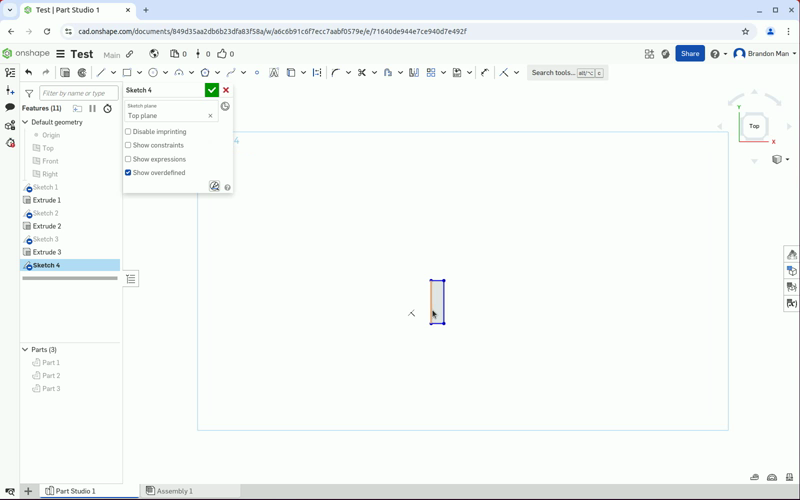
scroll(6)
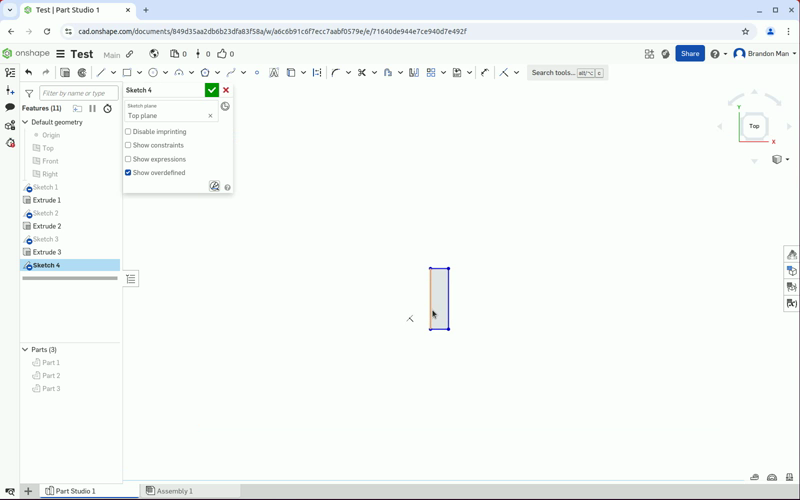
scroll(6)
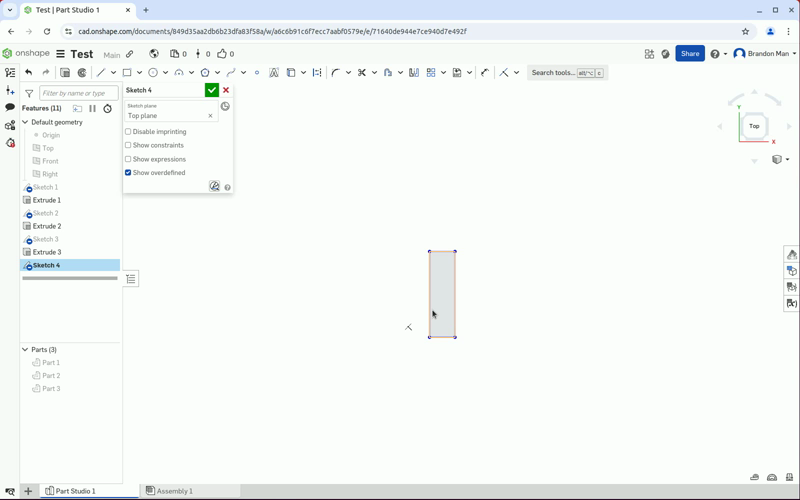
scroll(6)
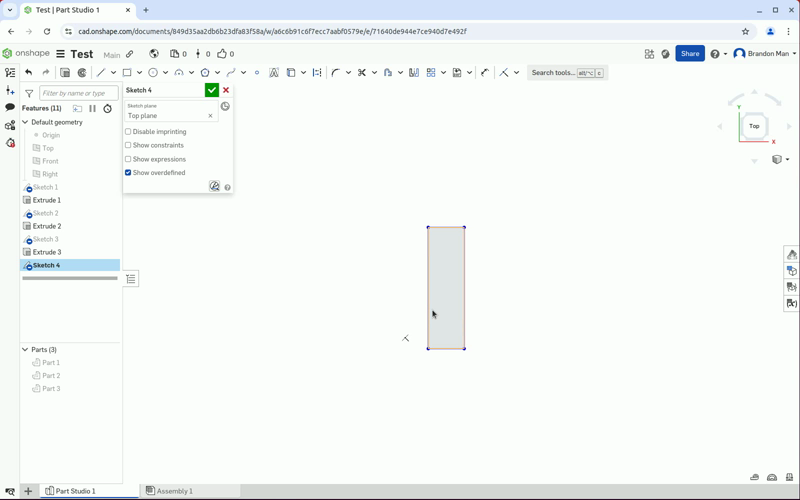
scroll(6)
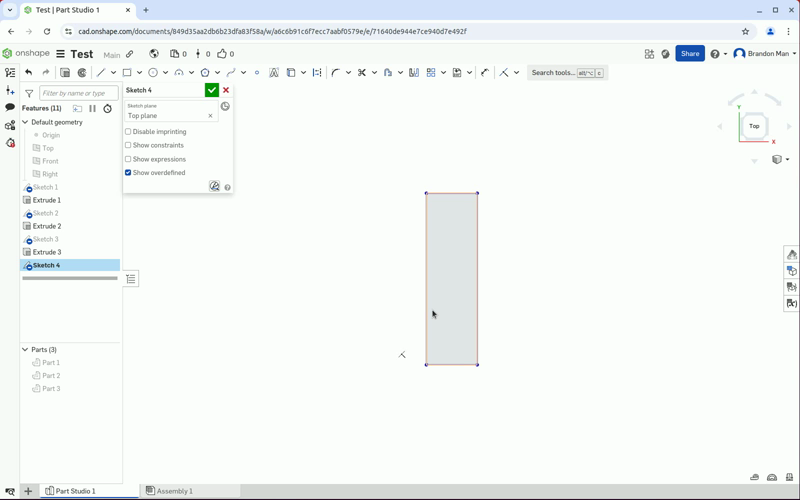
scroll(6)
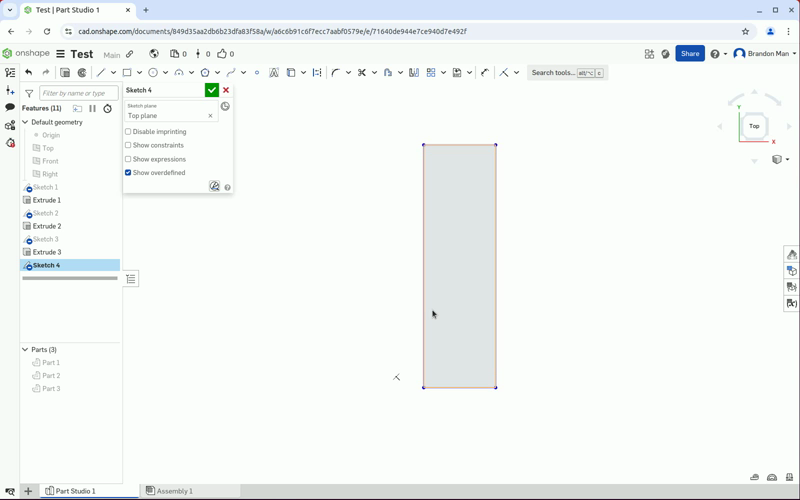
scroll(6)
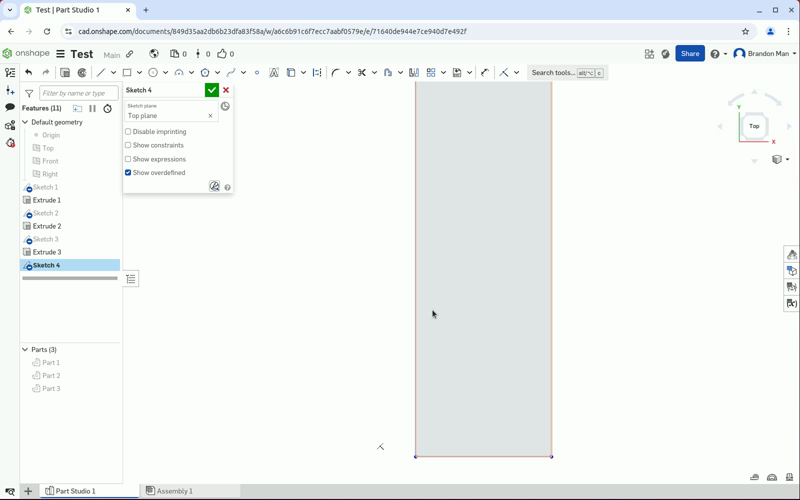
click(432, 309)
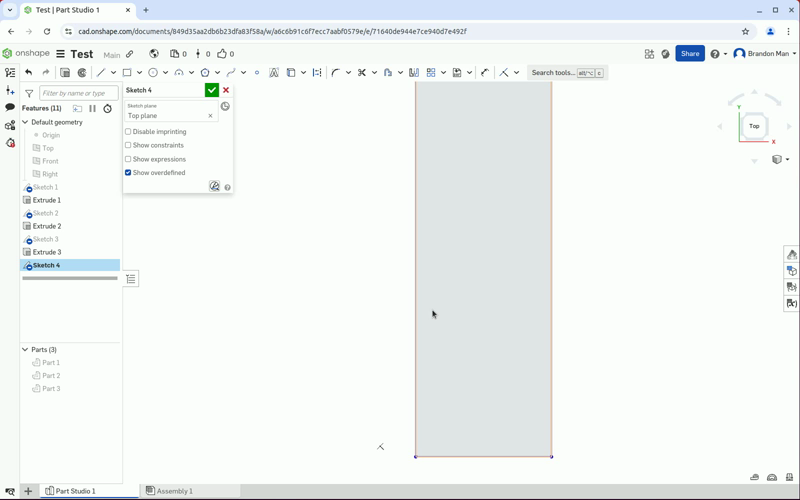
scroll(-6)
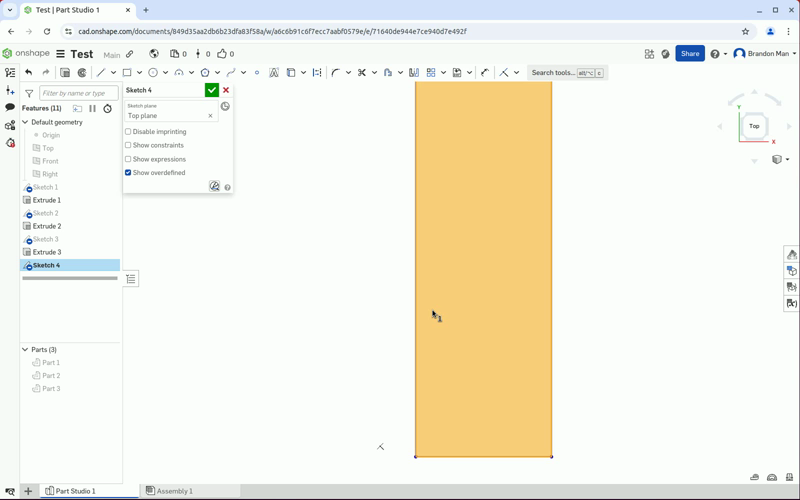
scroll(-6)
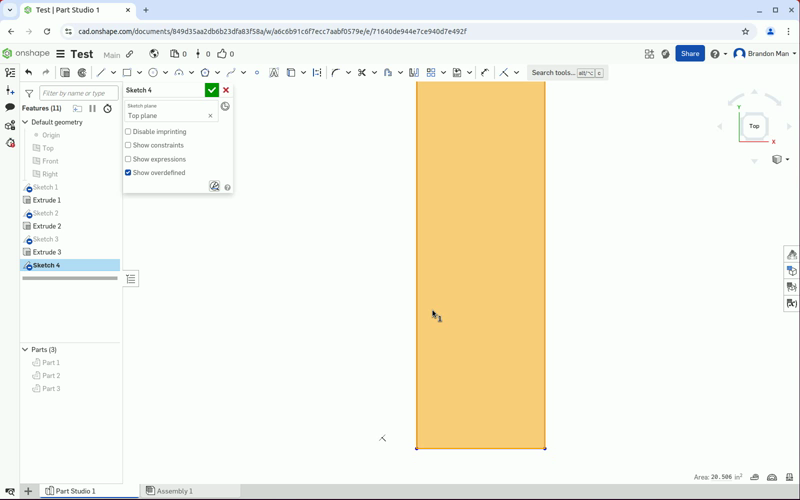
scroll(-6)
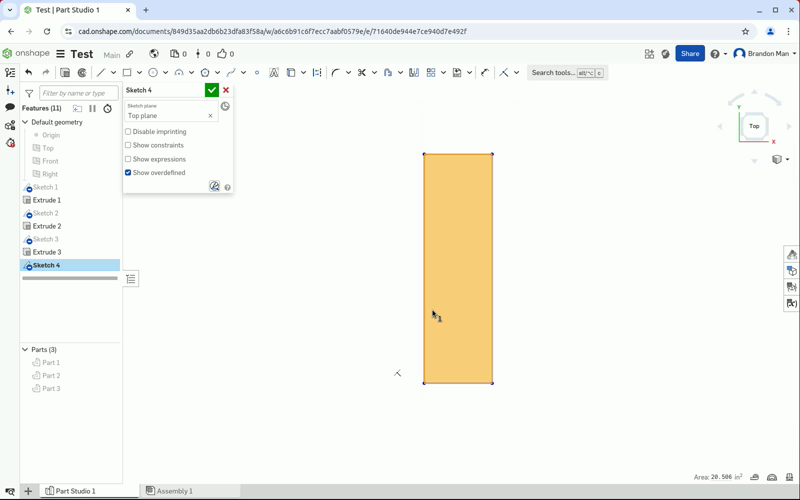
scroll(-6)
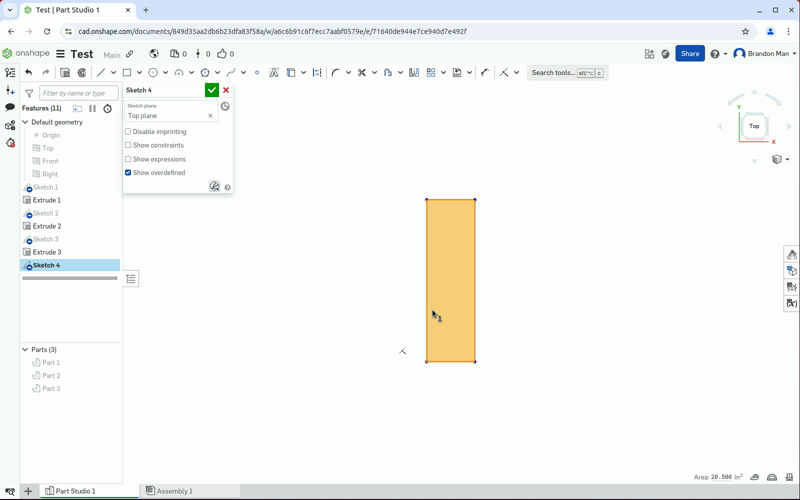
scroll(-6)
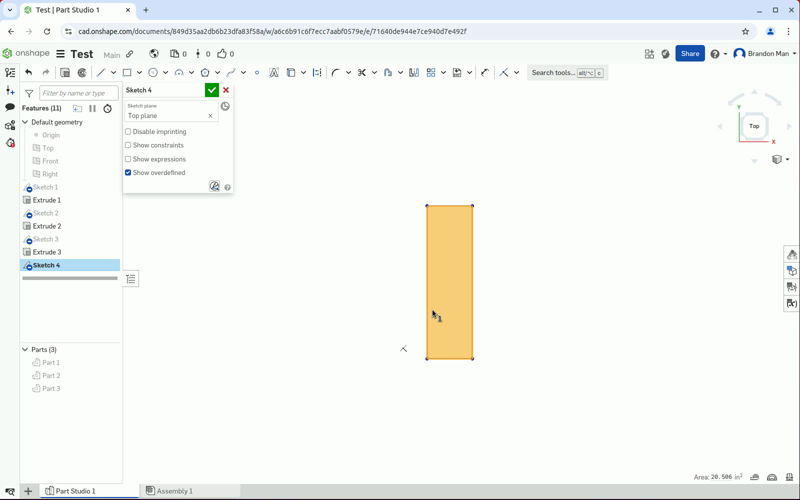
scroll(-6)
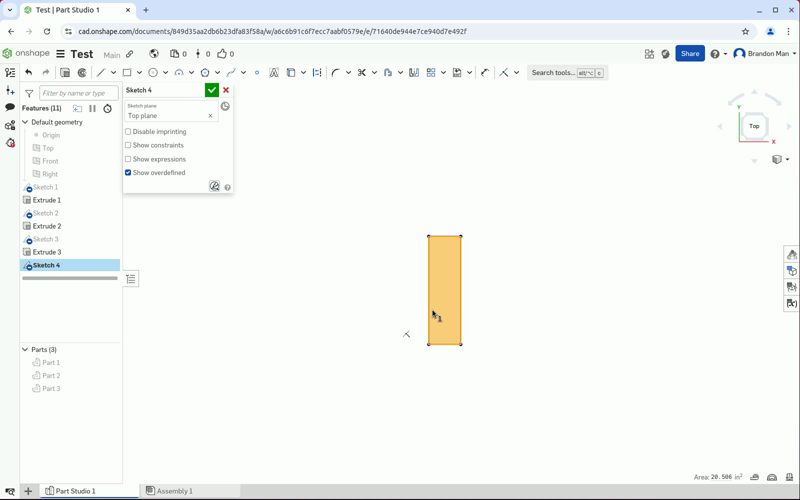
scroll(-6)
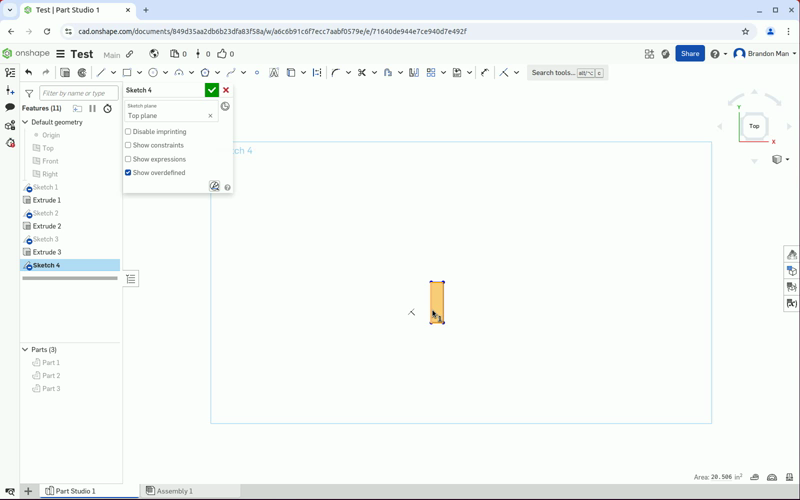
mouse_move(73, 352)
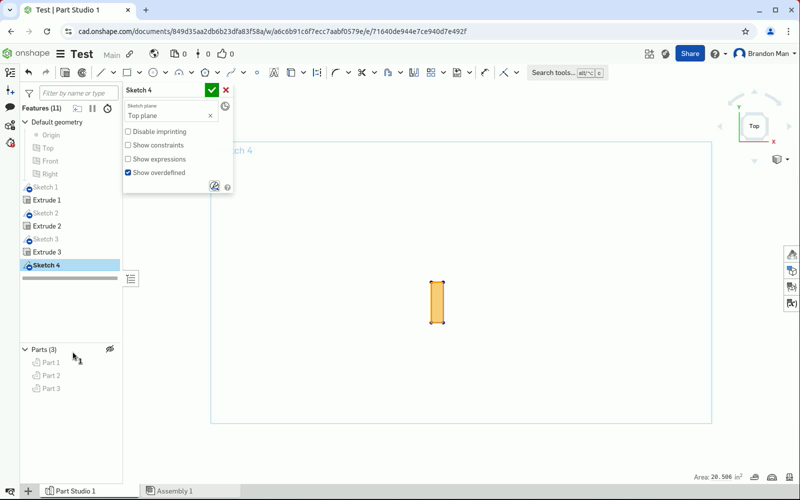
key(shift+y)
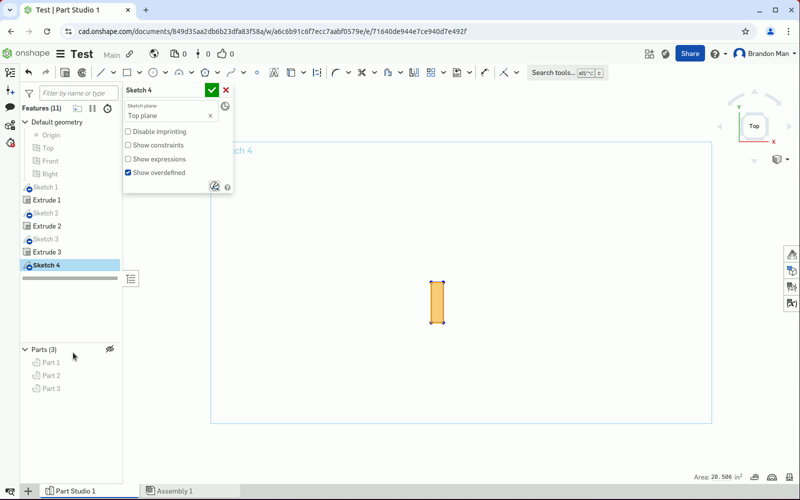
key(shift+e)
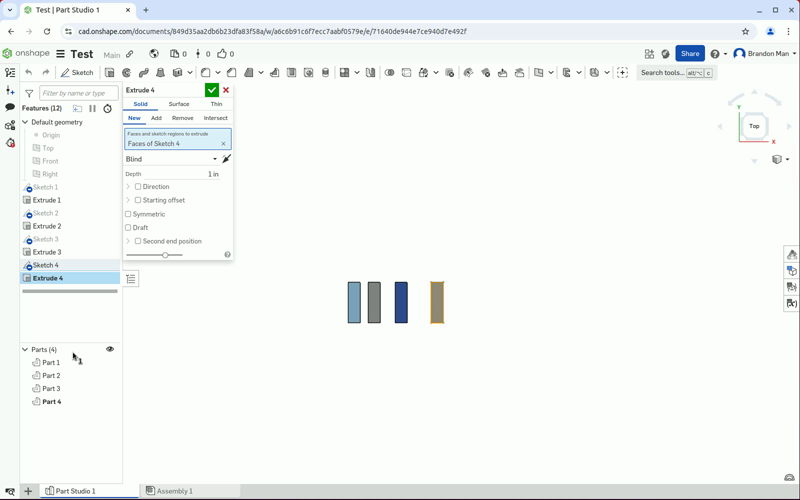
mouse_move(143, 106)
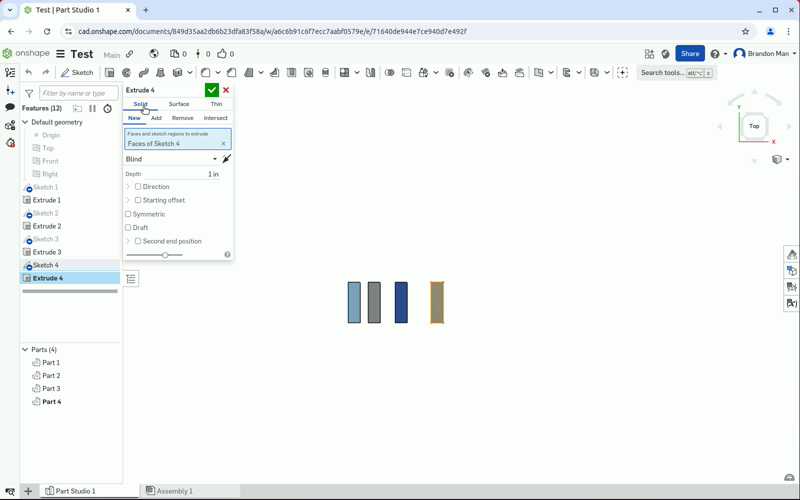
click(143, 106)
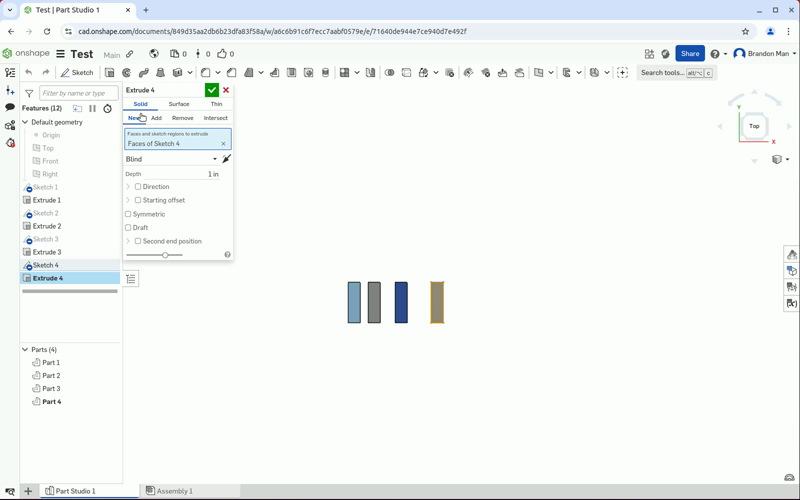
mouse_move(137, 120)
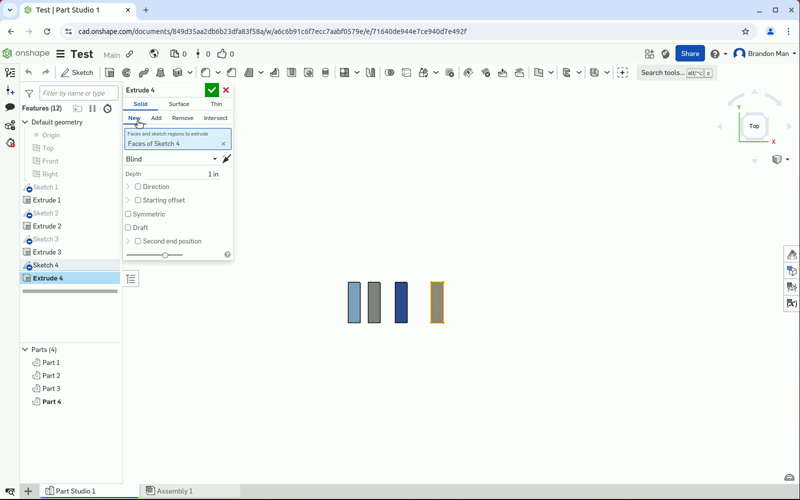
click(137, 120)
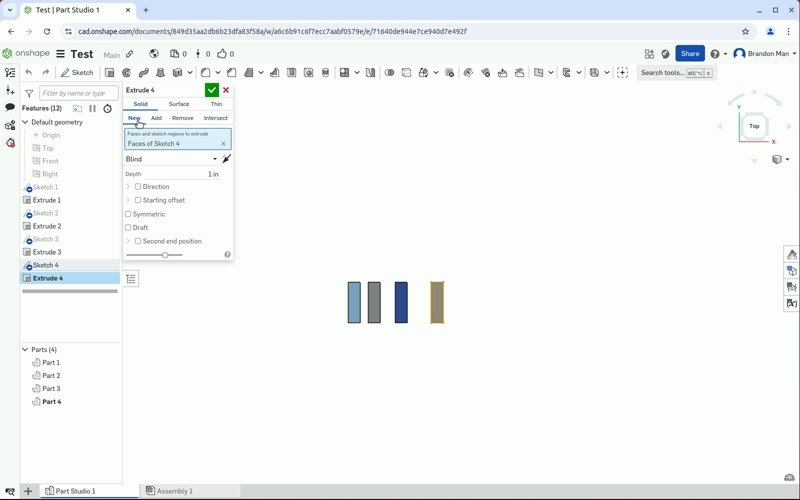
key(tab, 4)
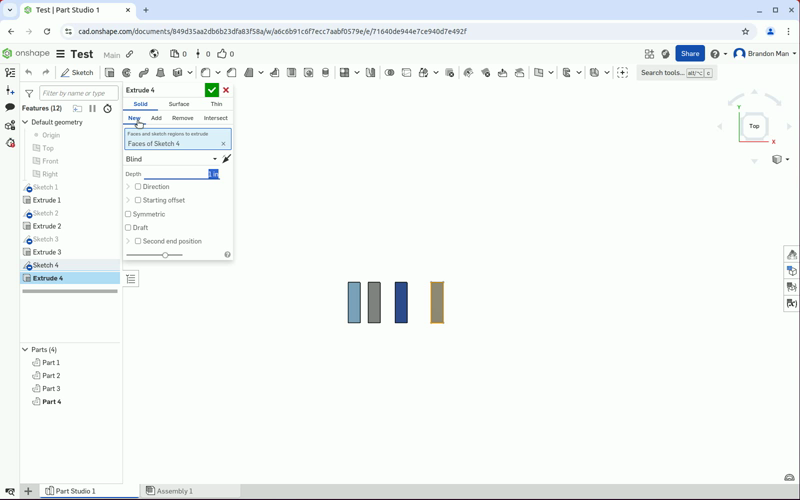
text(4.092)
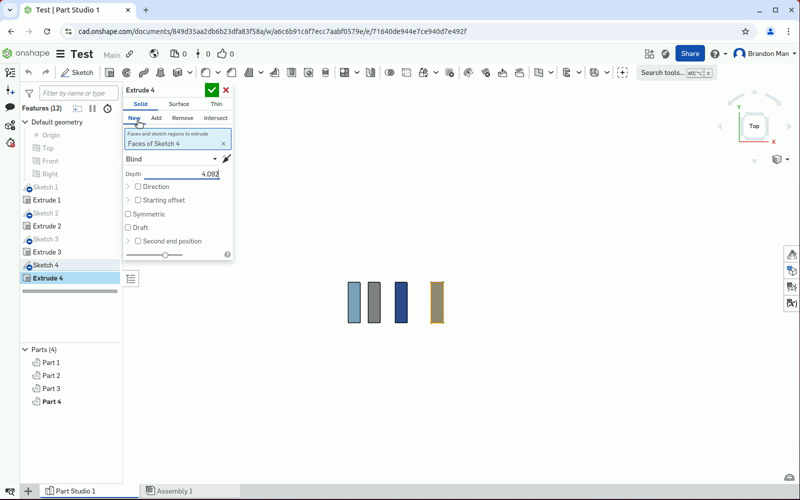
key(enter)
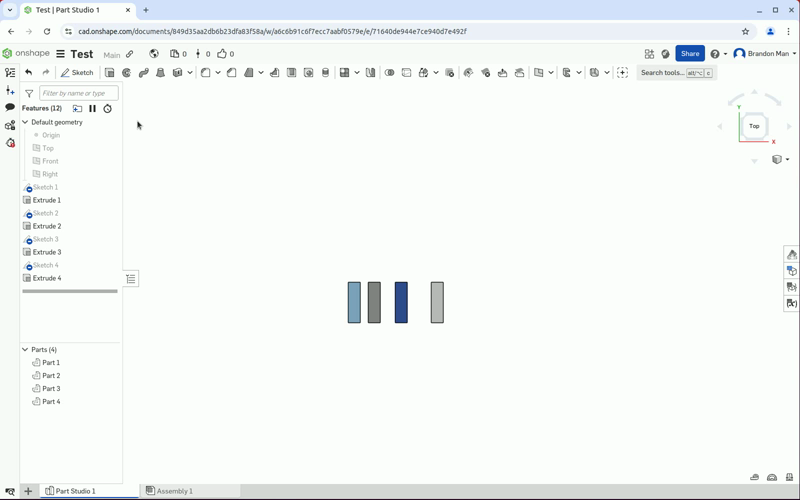
key(shift+h)
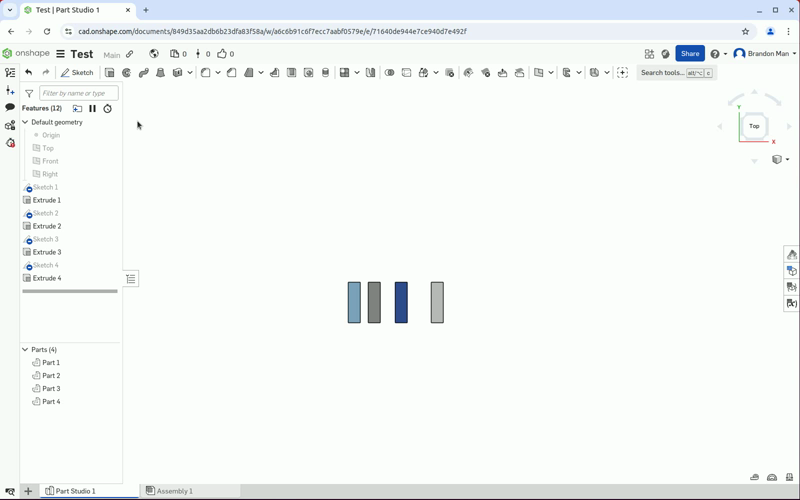
key(shift+h)
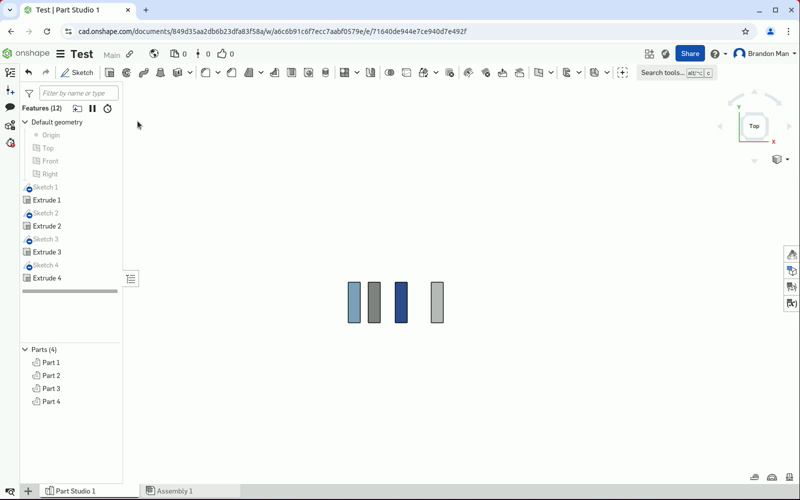
mouse_move(73, 189)
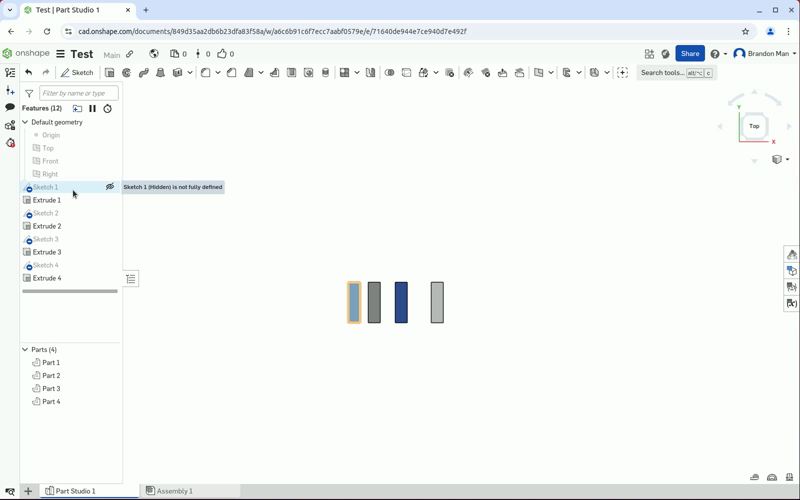
click(73, 189)
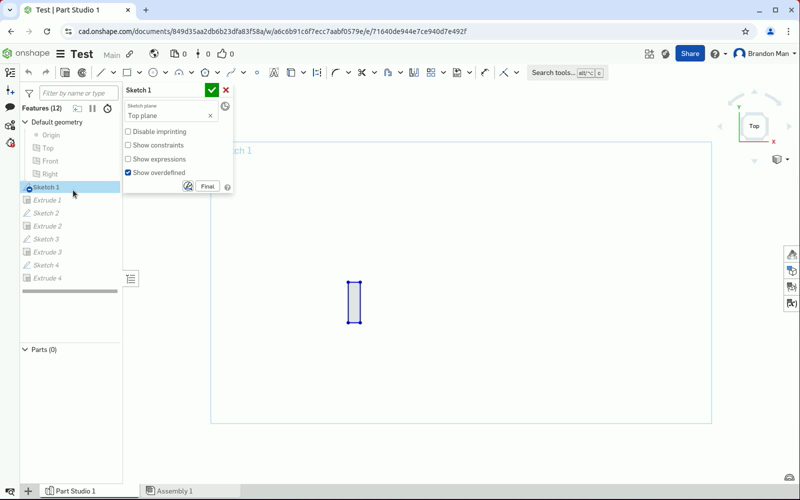
mouse_move(229, 92)
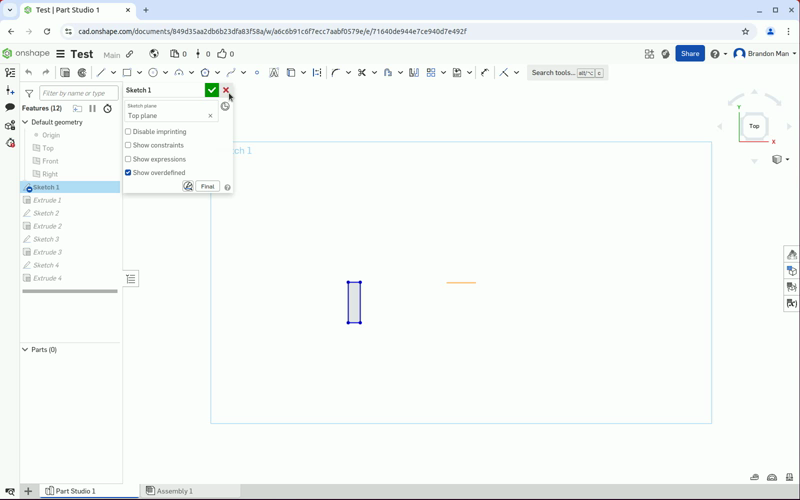
click(229, 92)
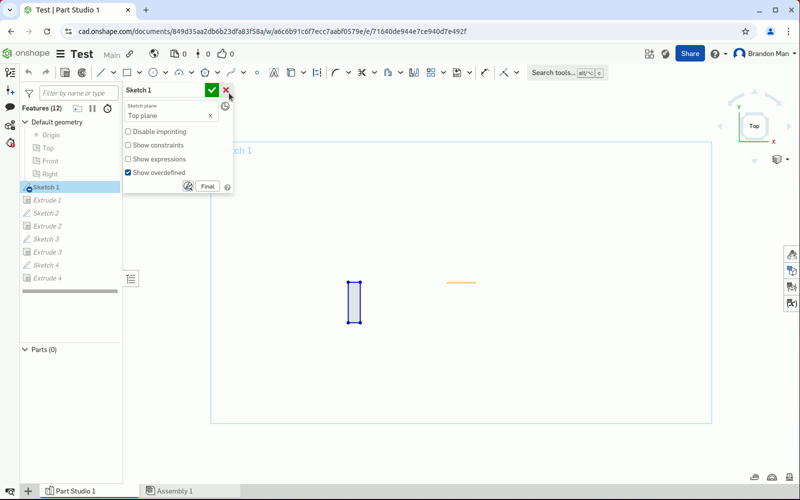
key(shift+s)
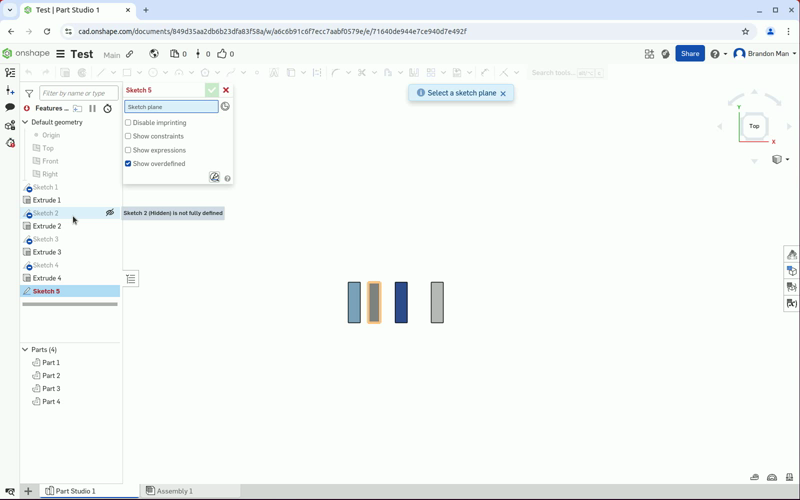
scroll(3)
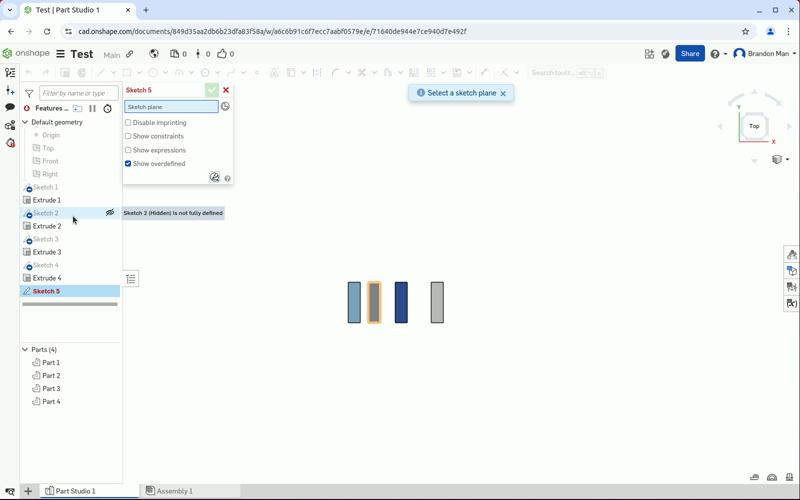
mouse_move(73, 150)
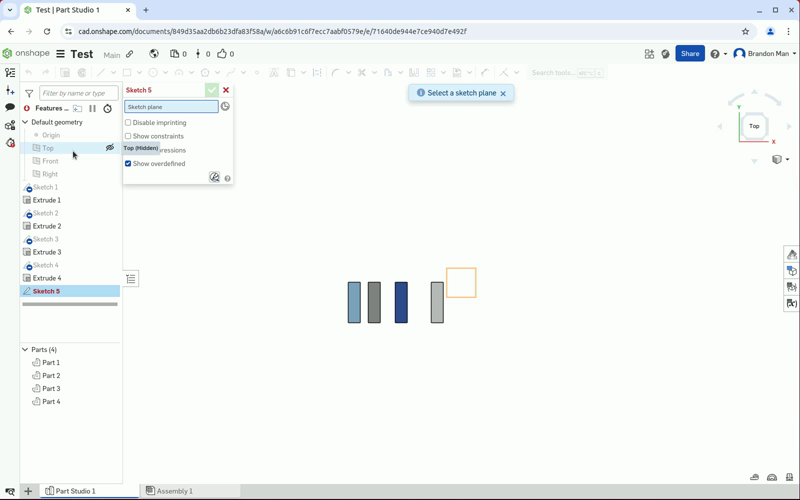
click(73, 150)
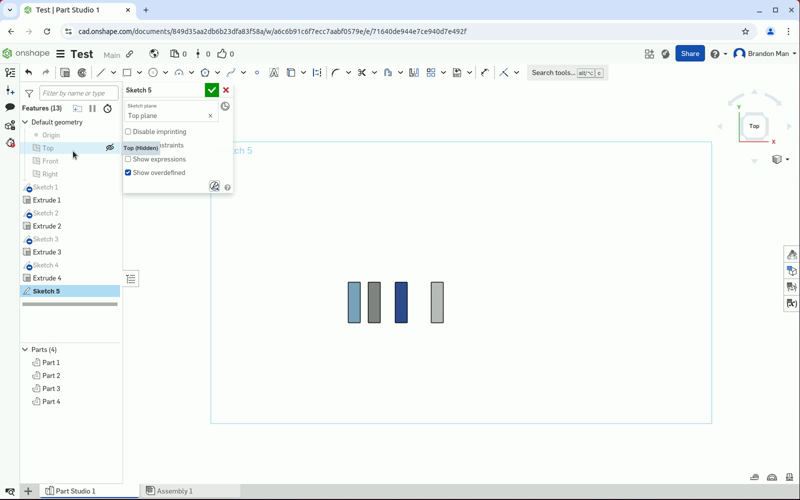
mouse_move(73, 352)
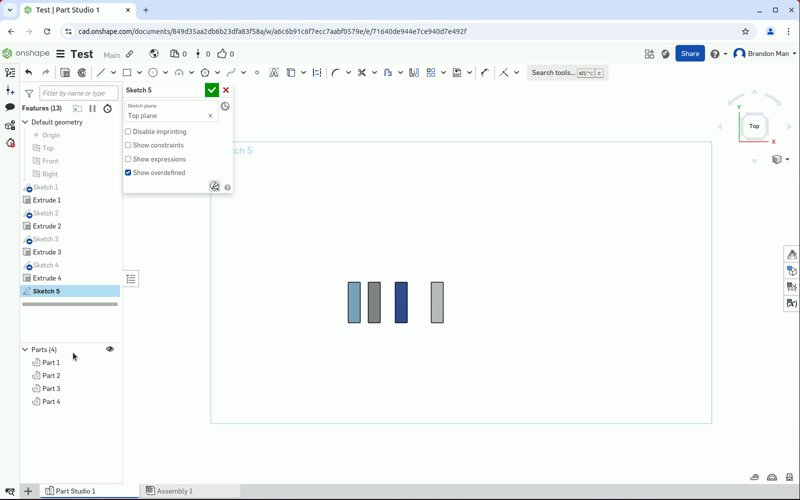
key(y)
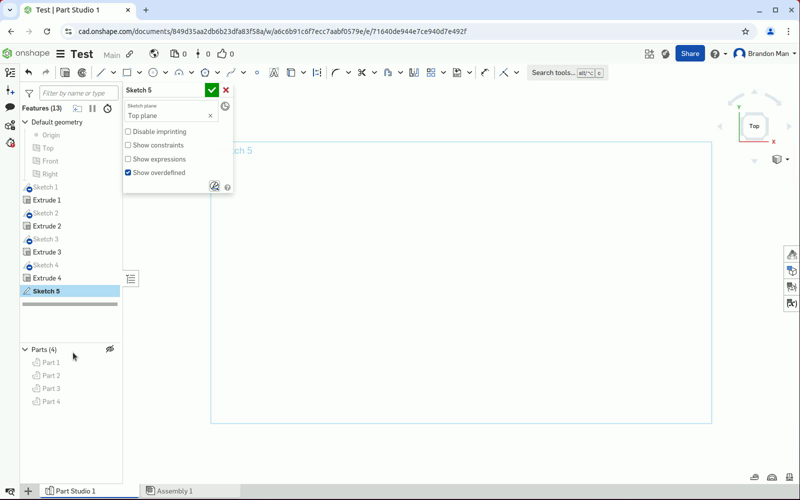
key(l)
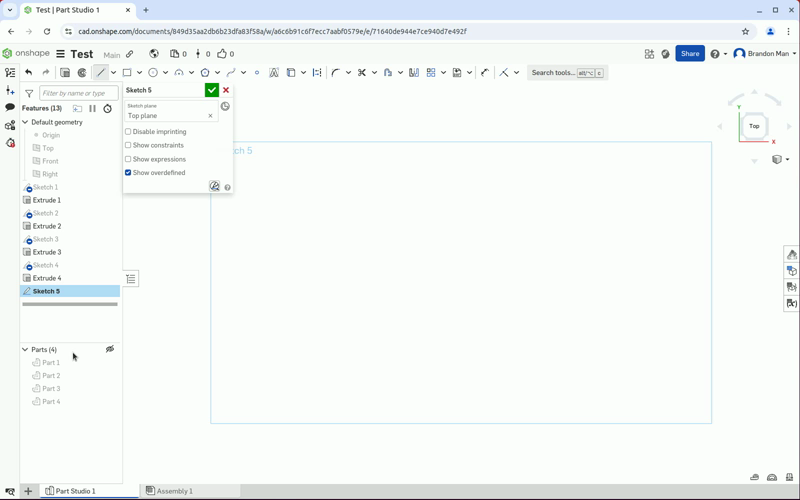
key_down(shift)
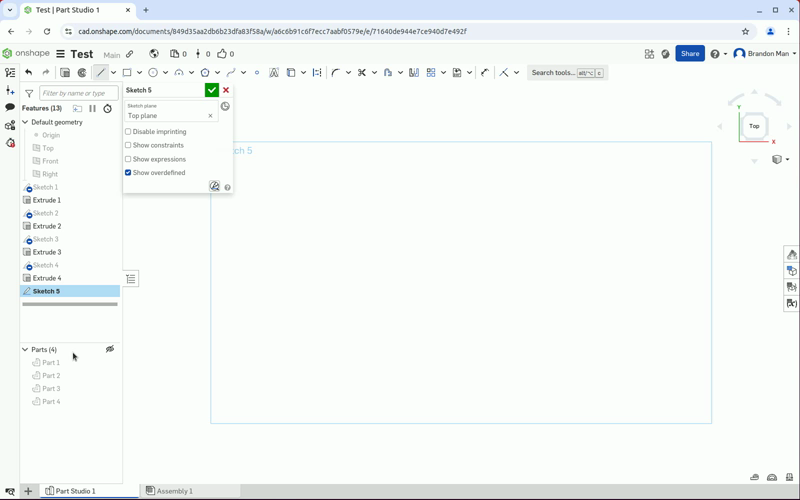
mouse_move(474, 322)
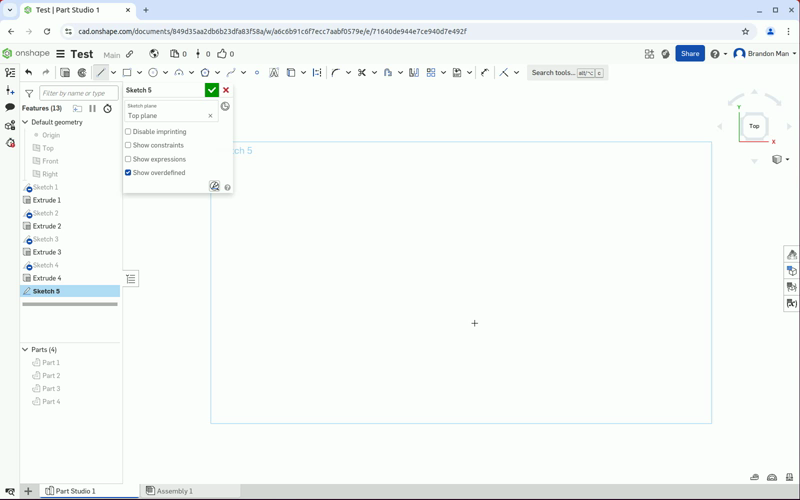
click(474, 322)
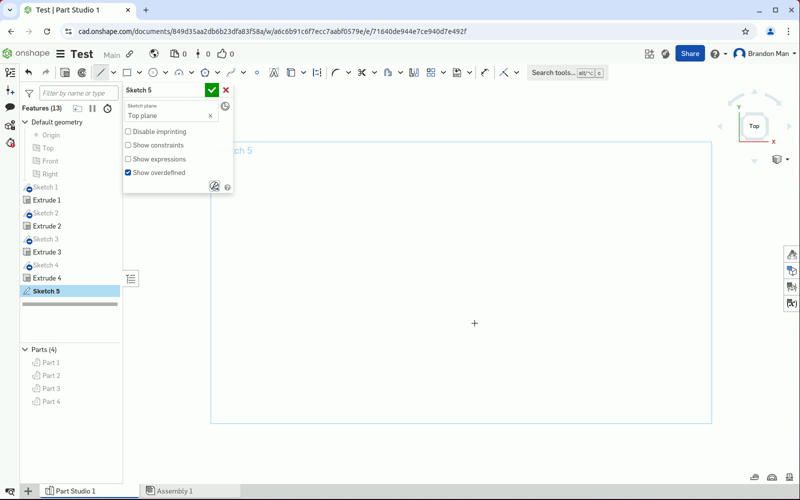
key_up(shift)
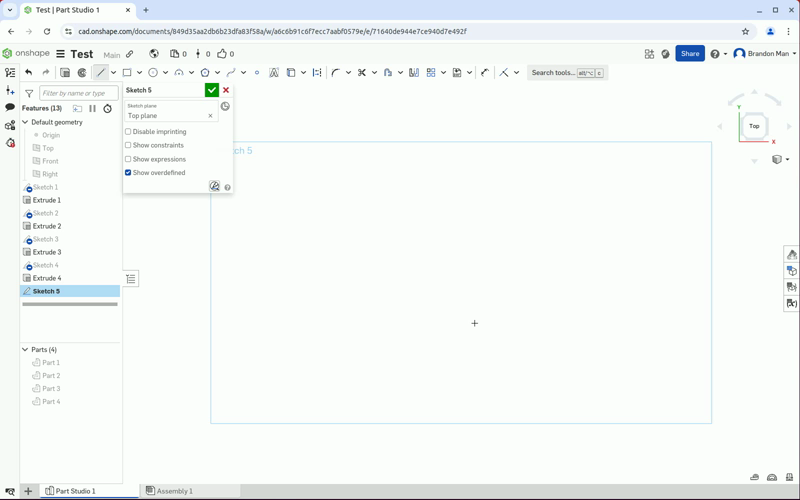
key_down(shift)
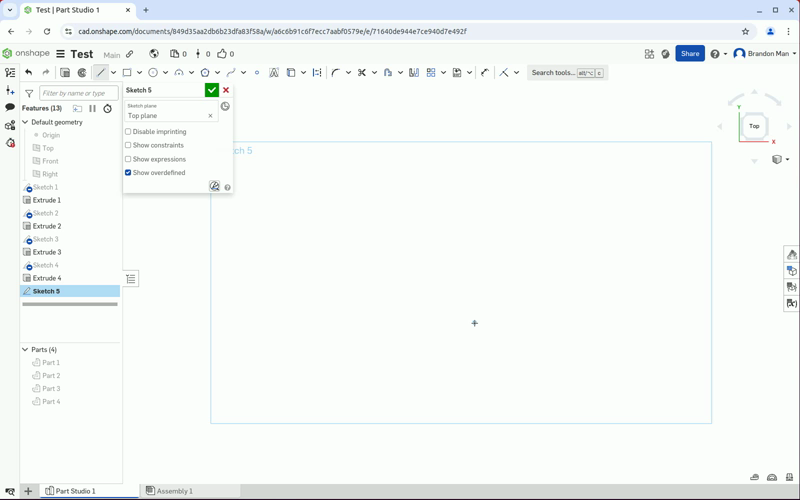
mouse_move(504, 322)
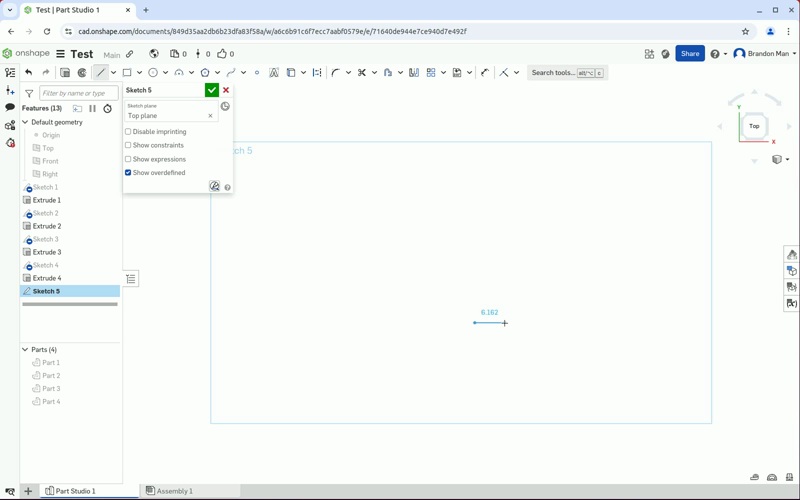
mouse_move(486, 322)
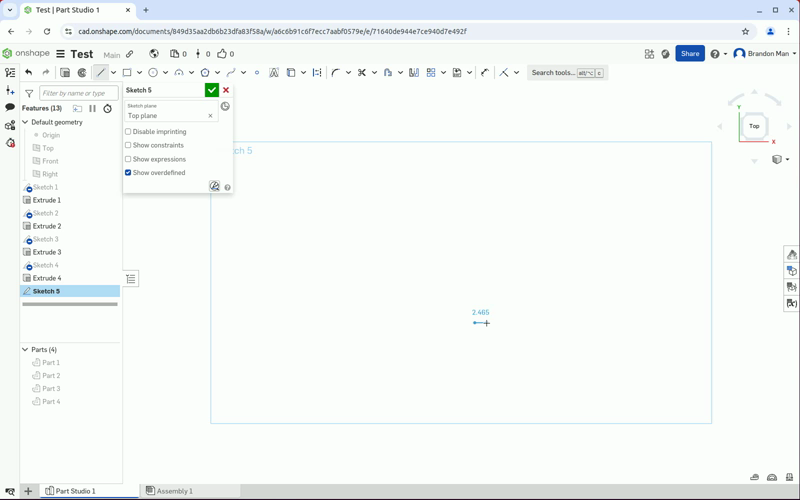
click(486, 322)
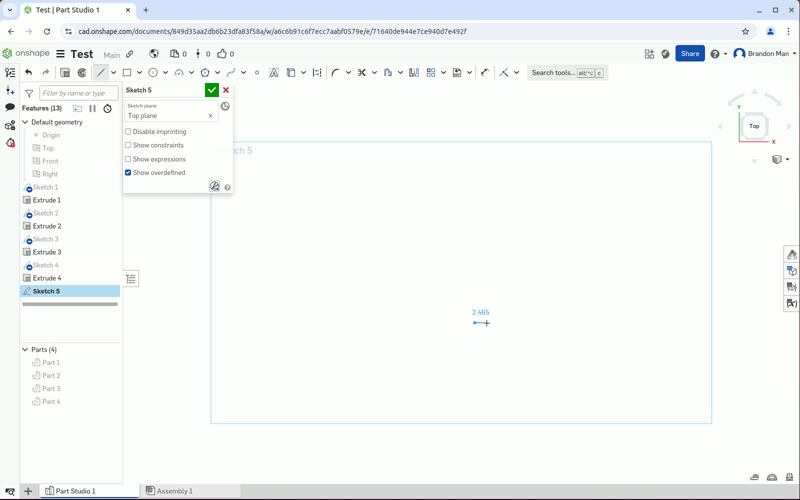
key_up(shift)
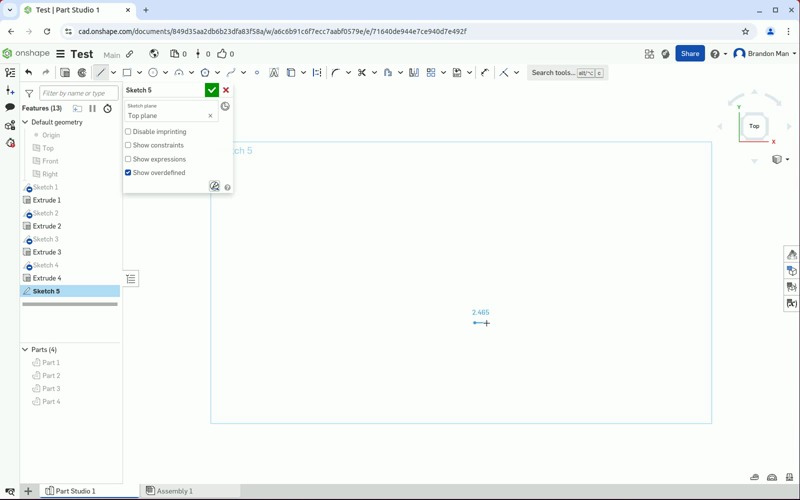
key_down(shift)
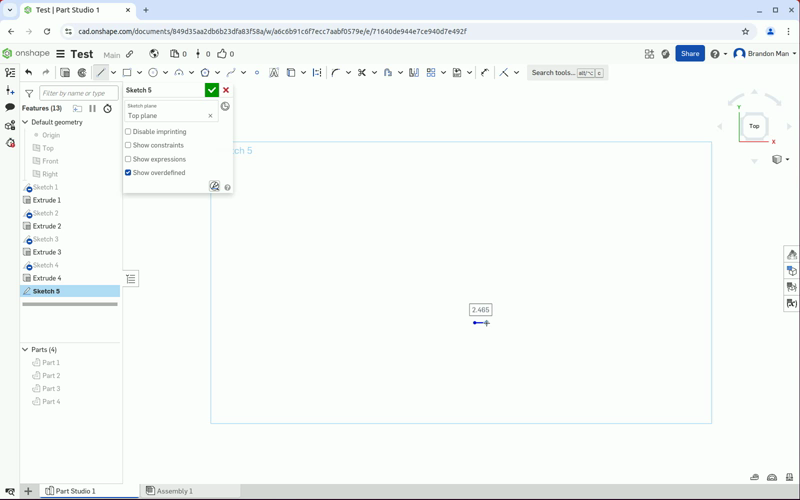
mouse_move(516, 322)
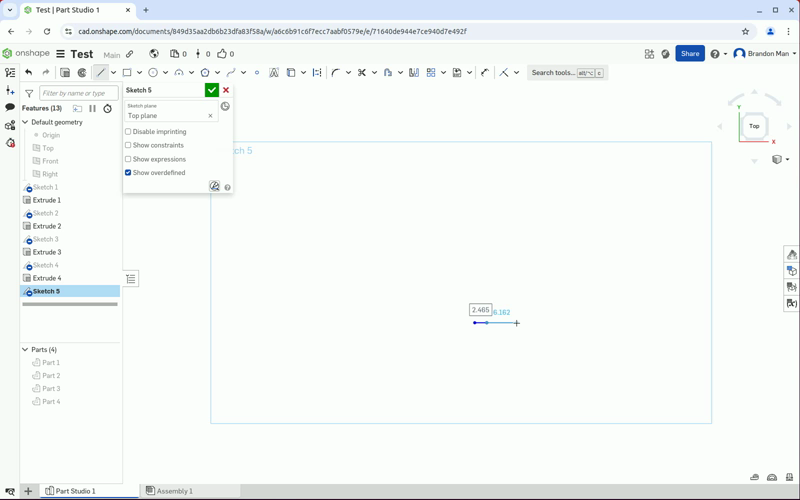
mouse_move(486, 282)
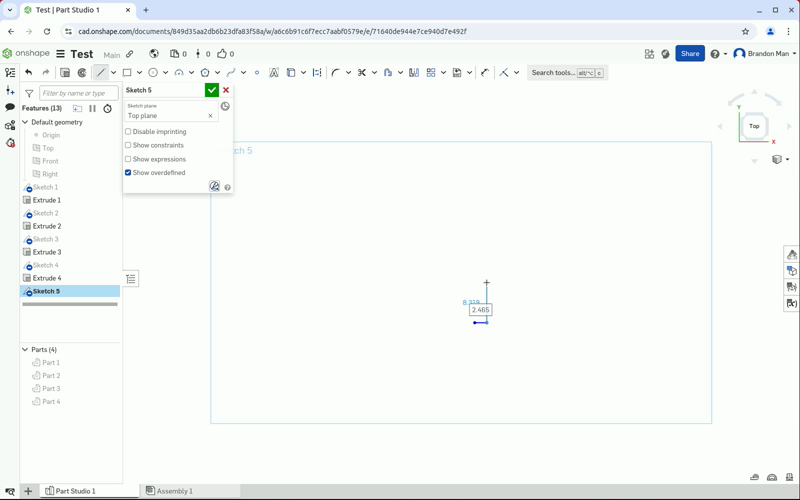
click(486, 282)
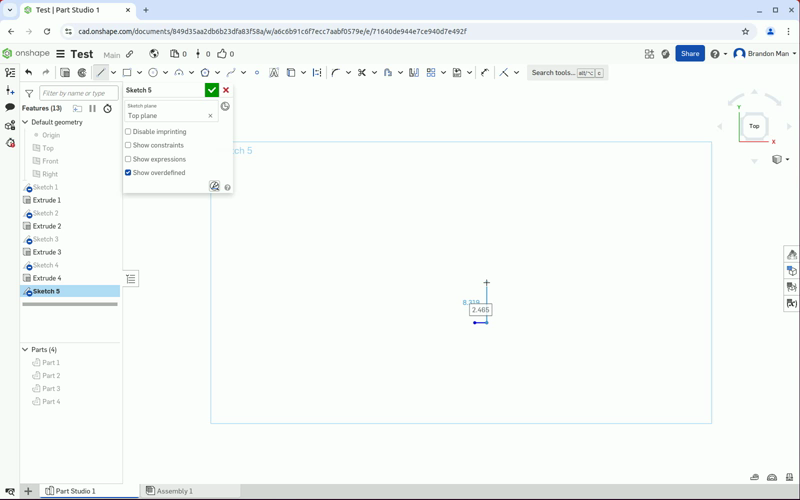
key_up(shift)
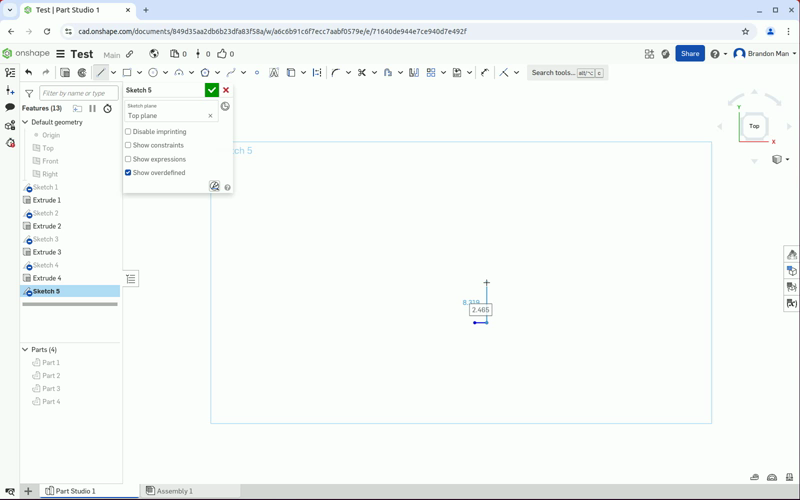
key_down(shift)
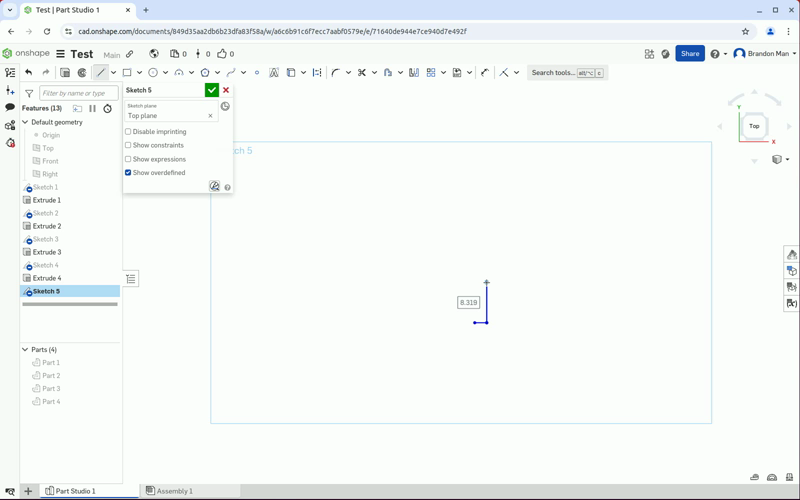
mouse_move(516, 282)
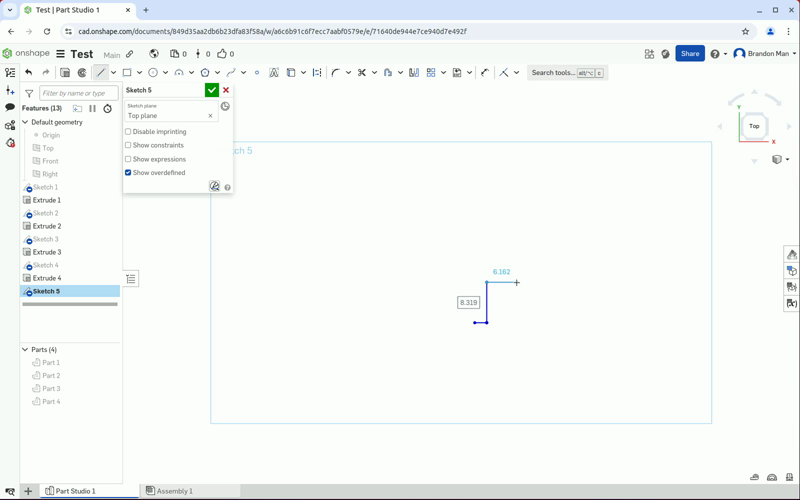
mouse_move(474, 282)
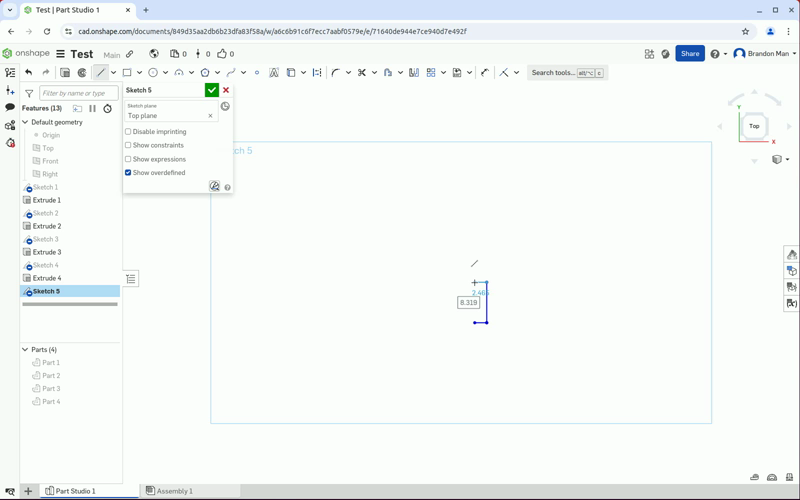
click(474, 282)
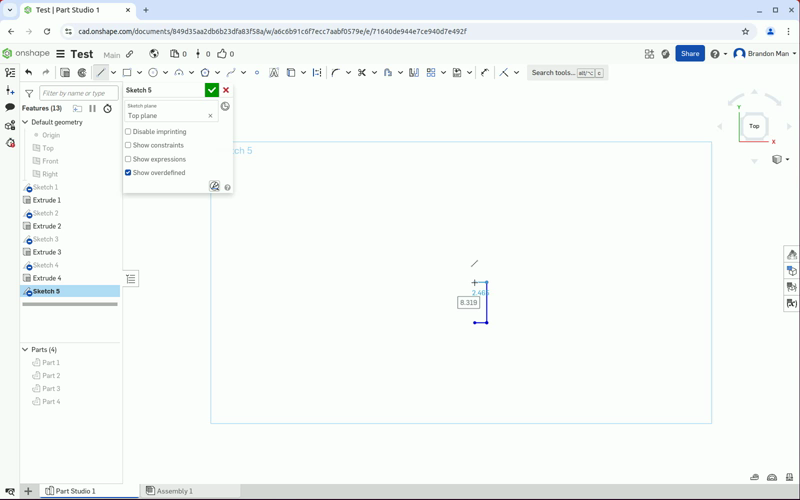
key_up(shift)
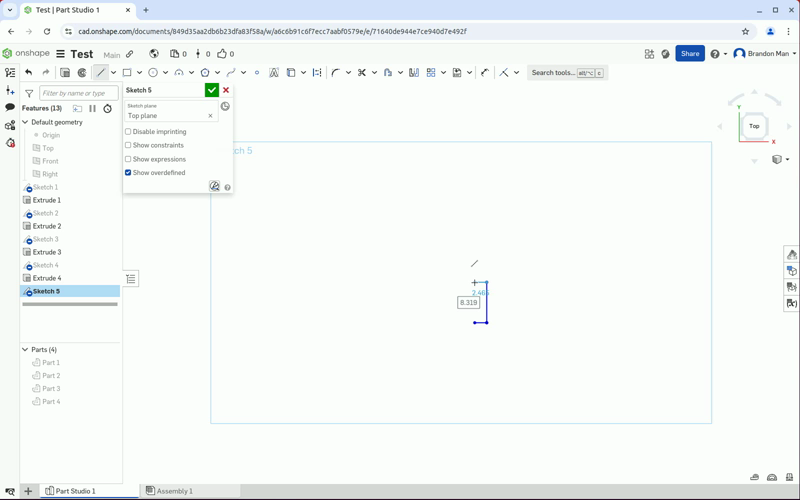
mouse_move(504, 282)
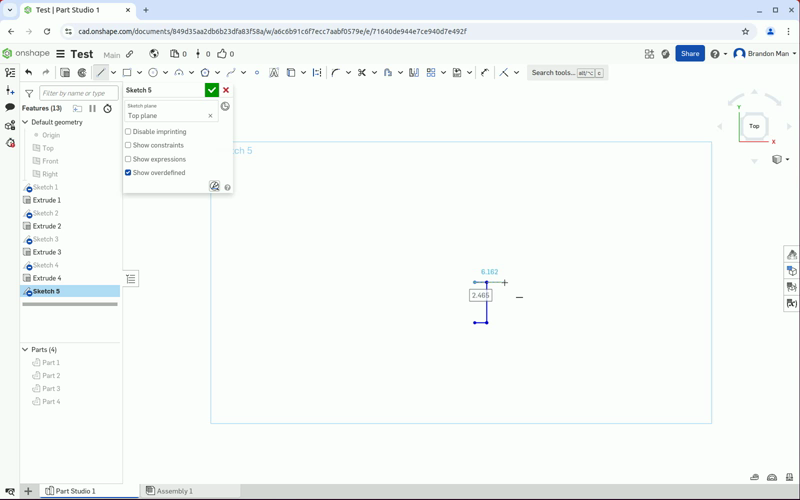
key_down(shift)
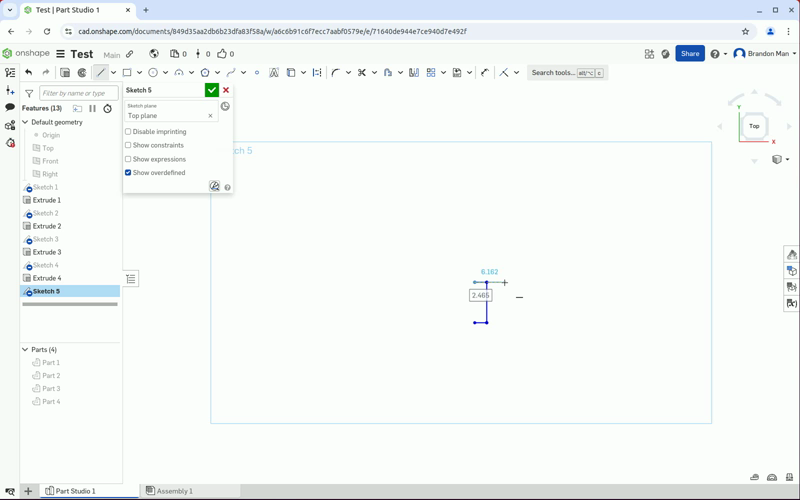
mouse_move(474, 322)
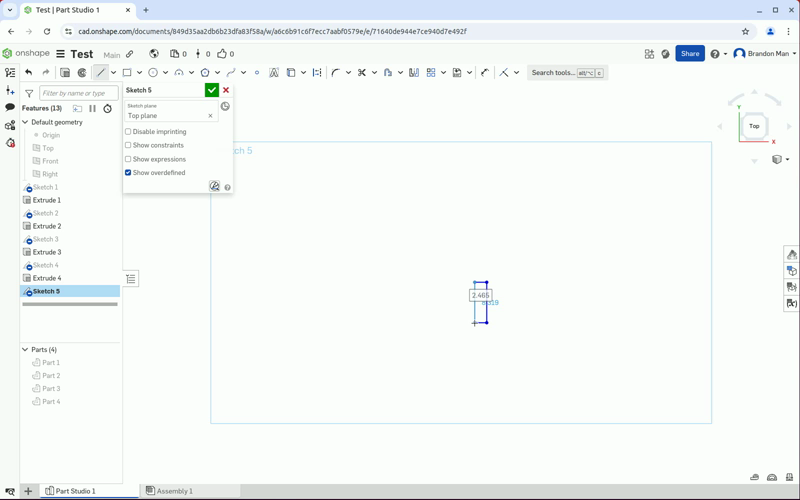
key_up(shift)
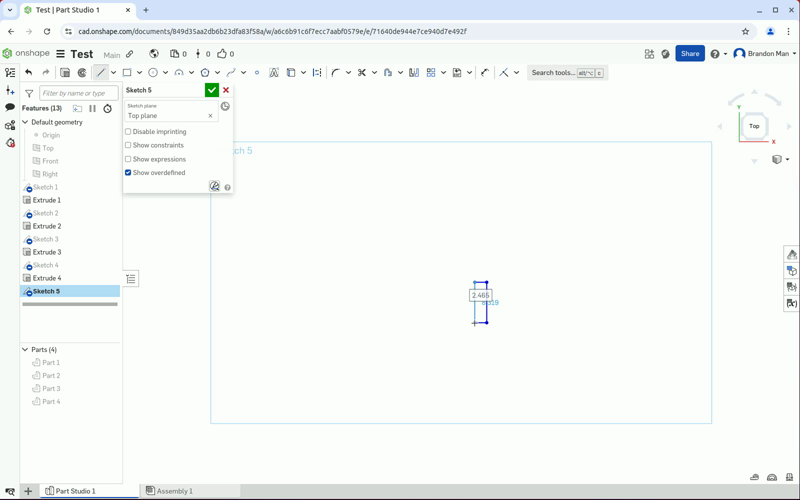
click(474, 322)
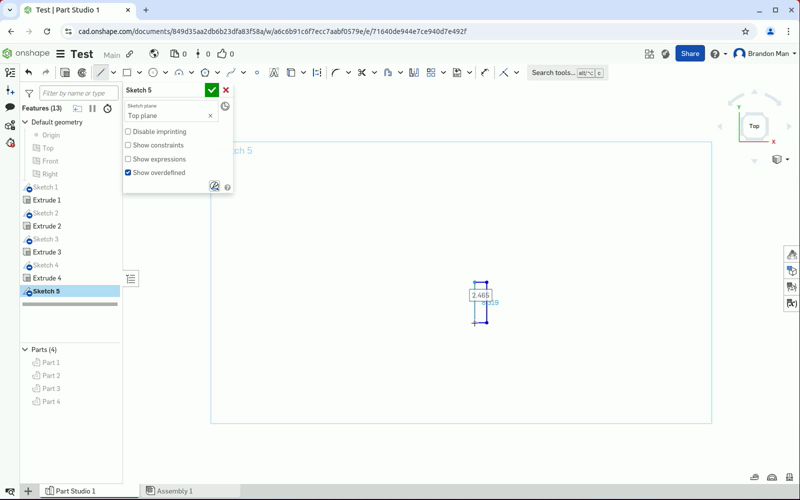
key(esc)
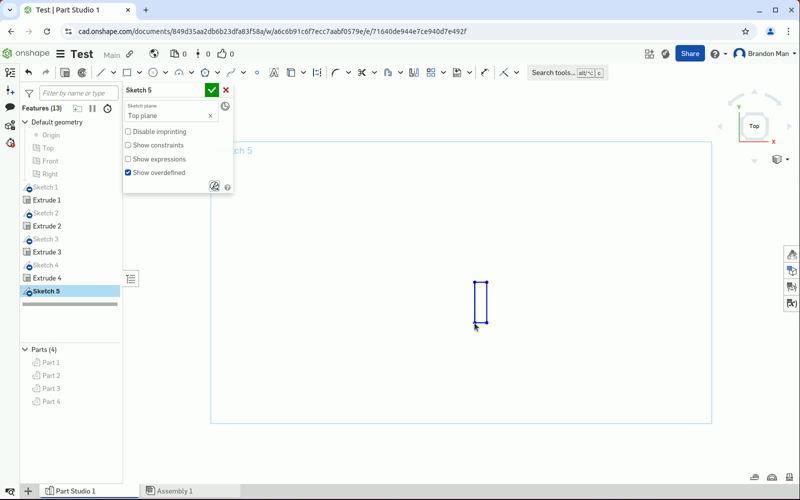
mouse_move(483, 316)
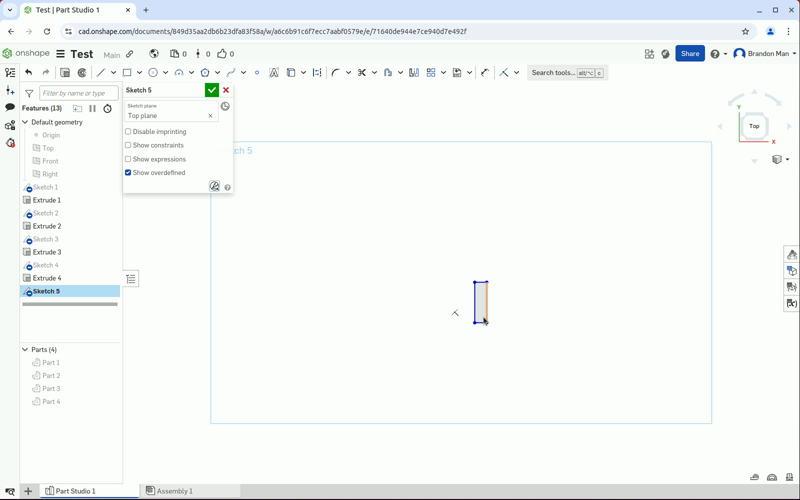
scroll(6)
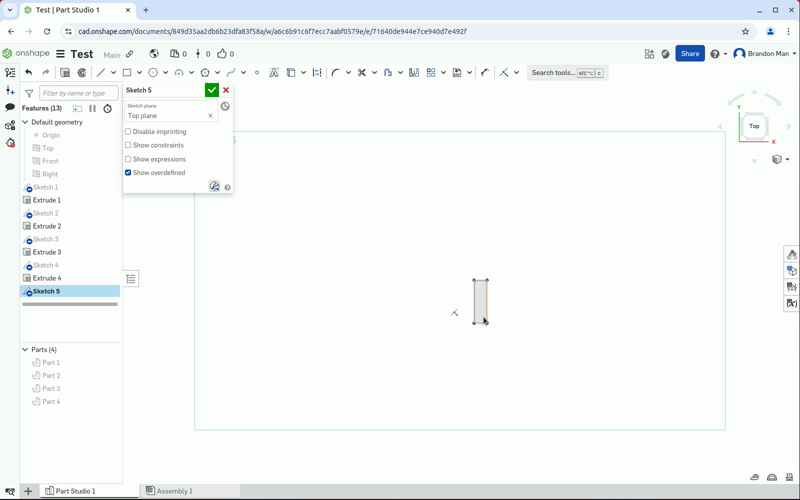
scroll(6)
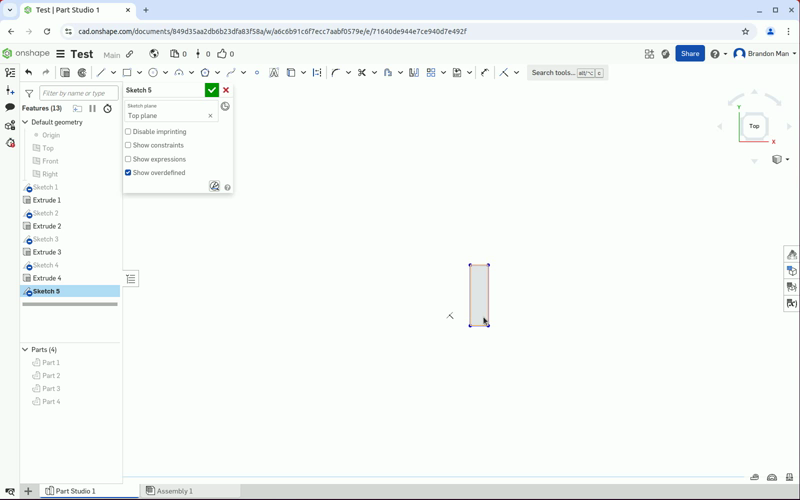
scroll(6)
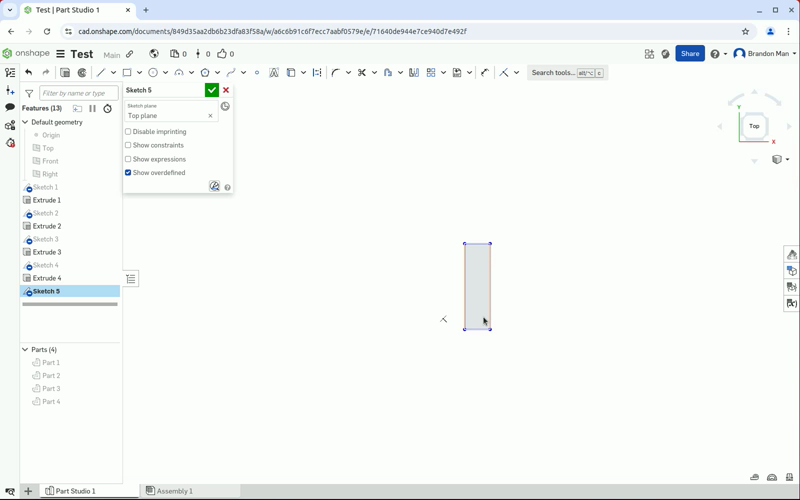
scroll(6)
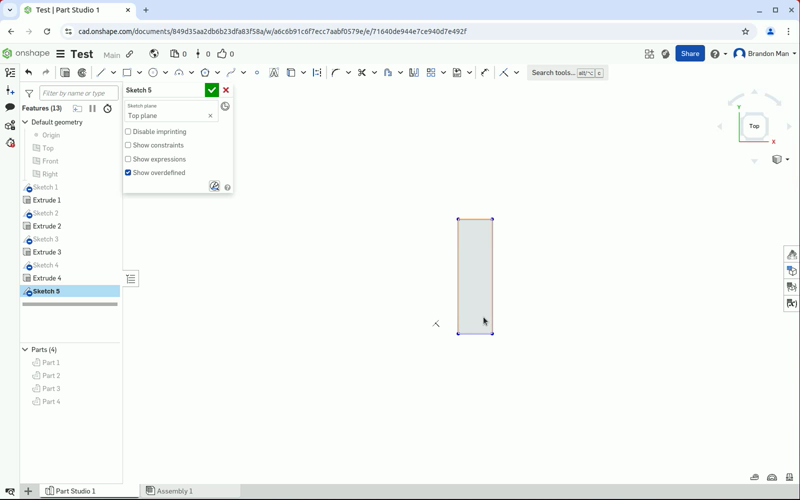
scroll(6)
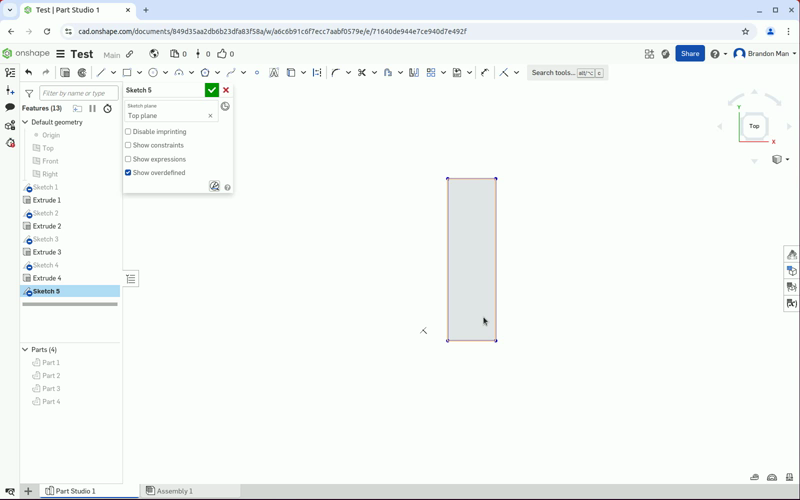
scroll(6)
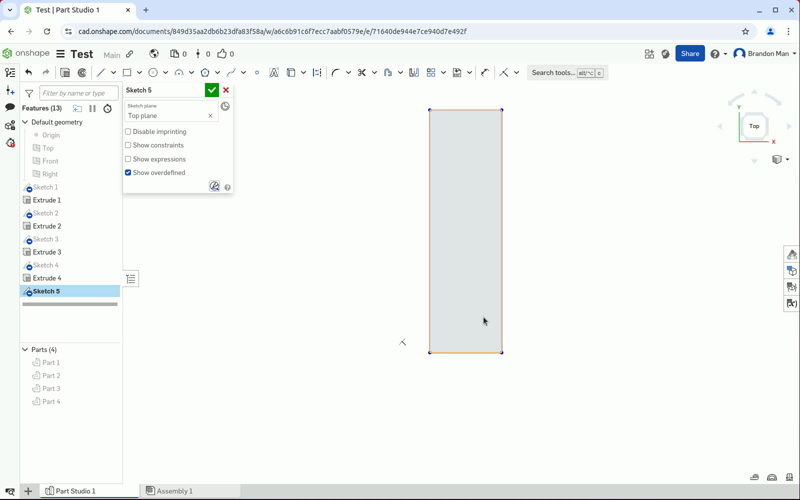
scroll(6)
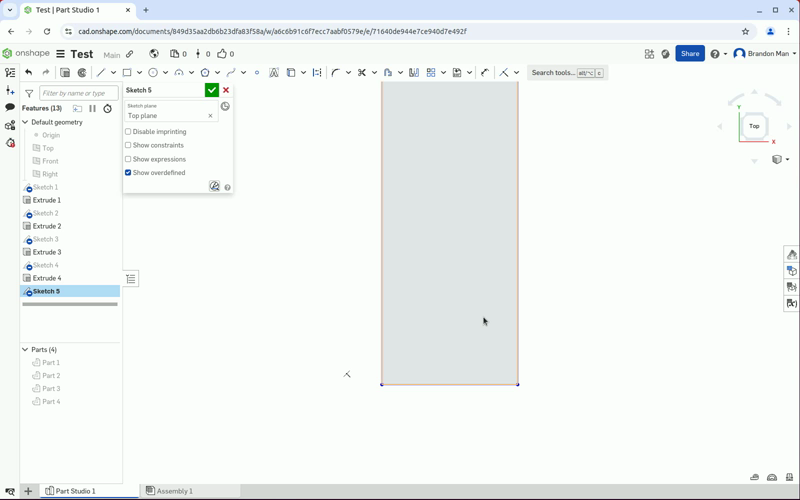
click(483, 316)
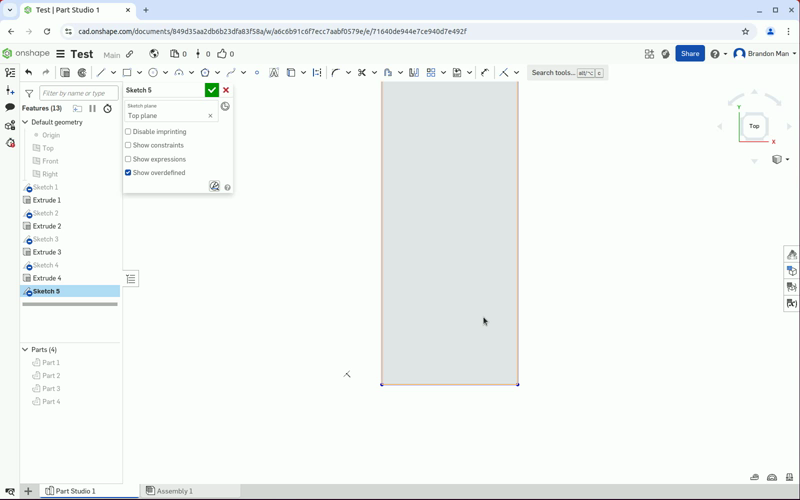
scroll(-6)
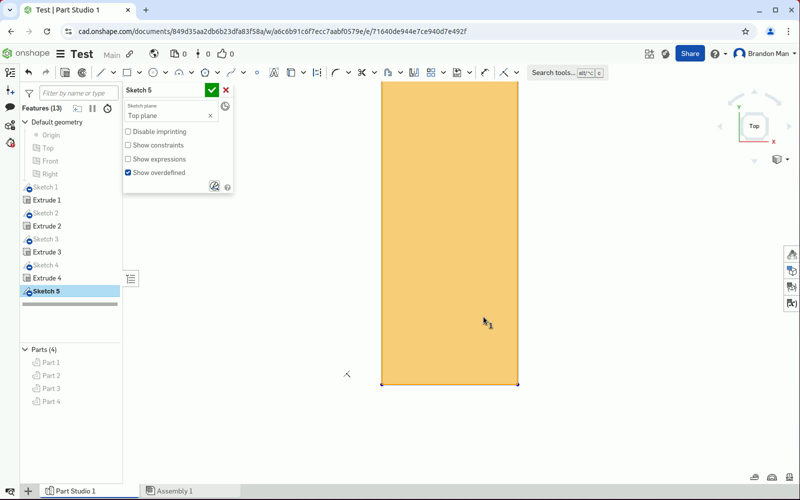
scroll(-6)
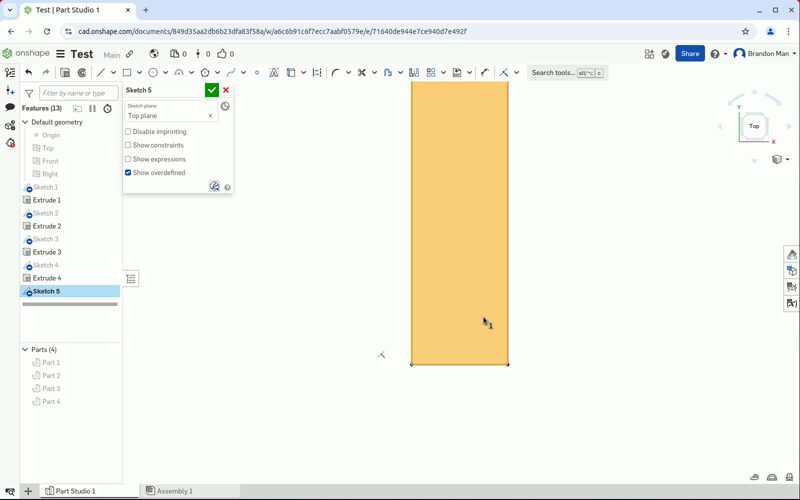
scroll(-6)
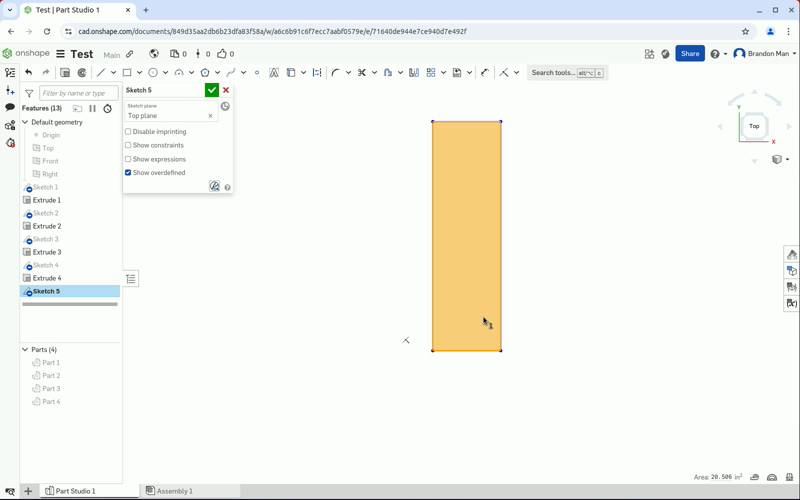
scroll(-6)
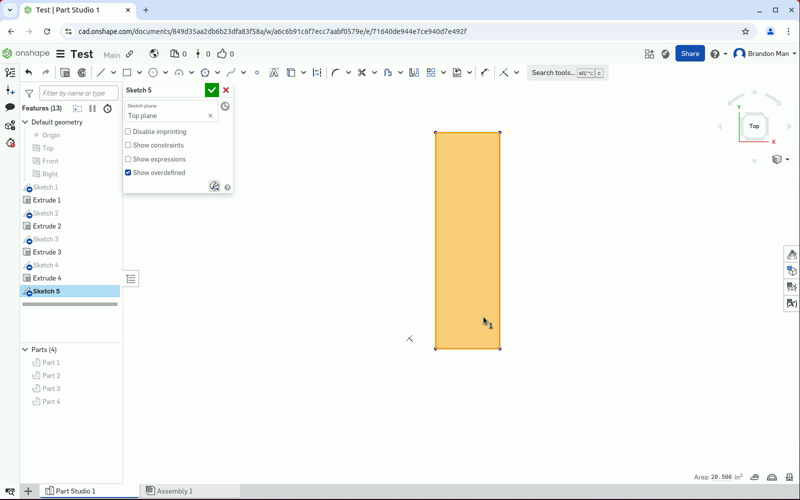
scroll(-6)
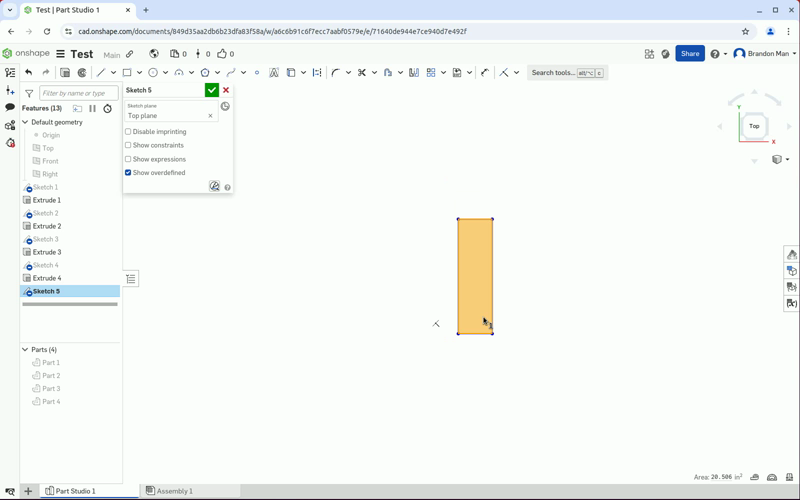
scroll(-6)
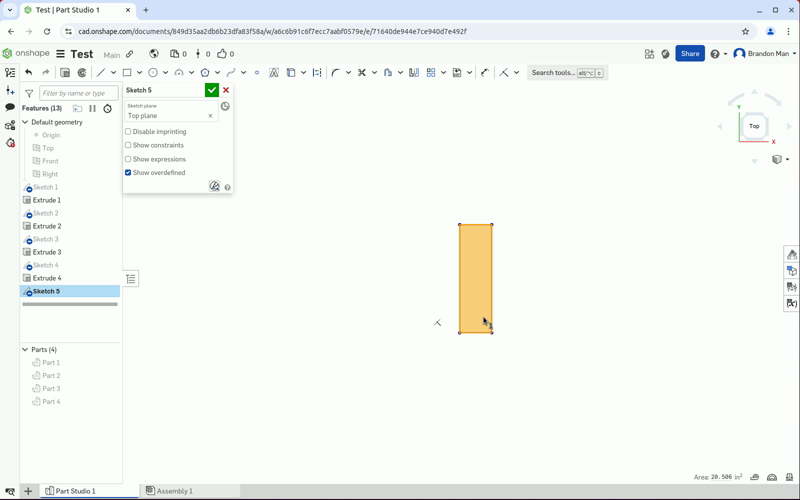
scroll(-6)
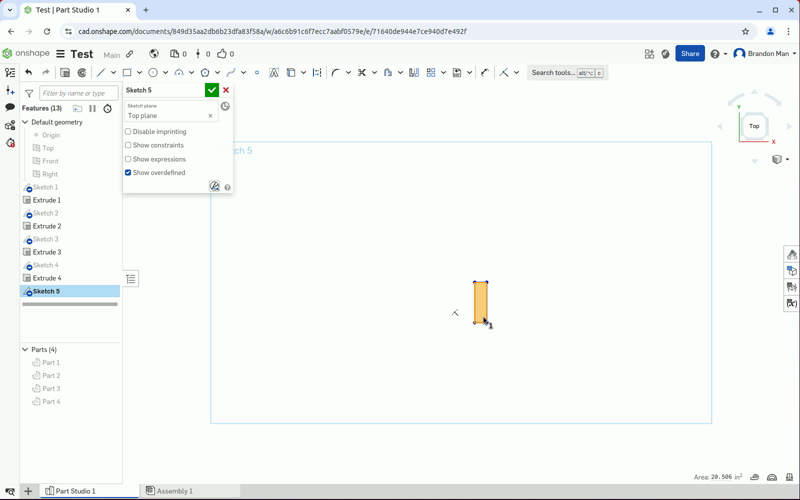
mouse_move(73, 352)
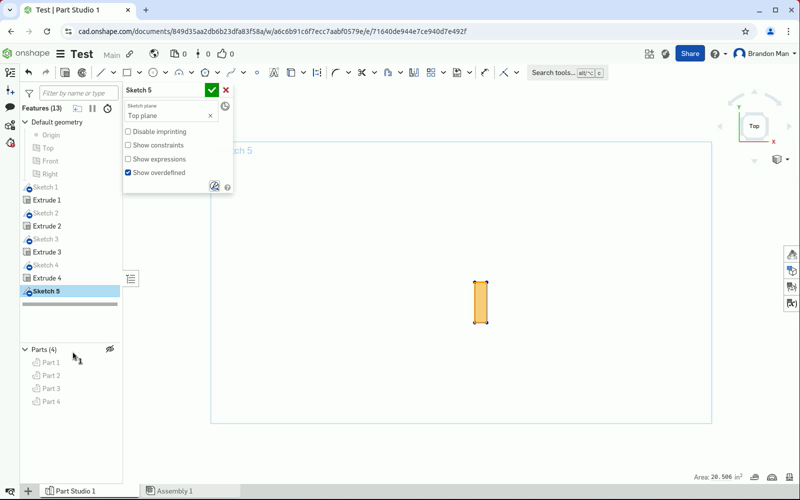
key(shift+y)
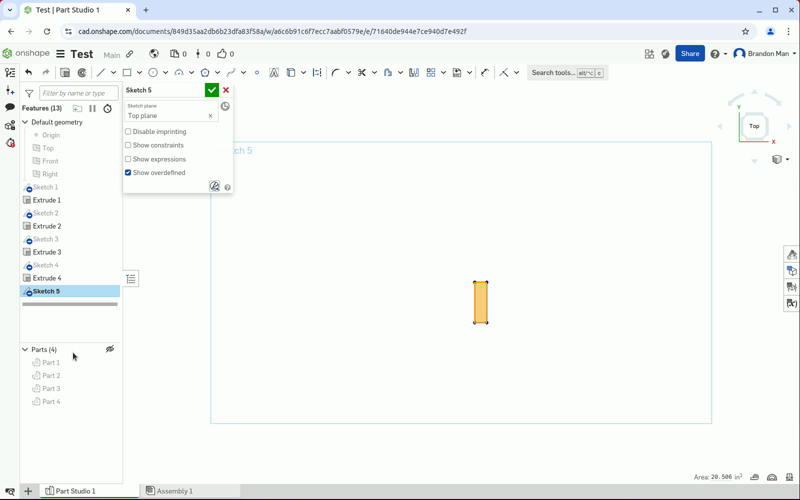
key(shift+e)
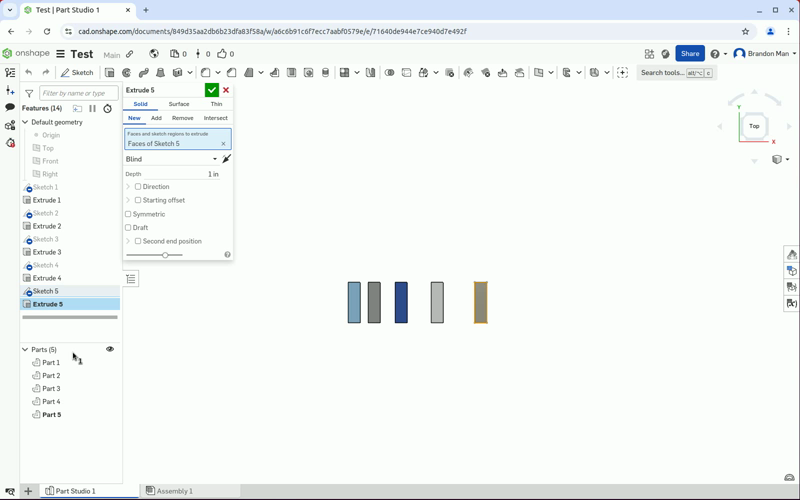
mouse_move(143, 106)
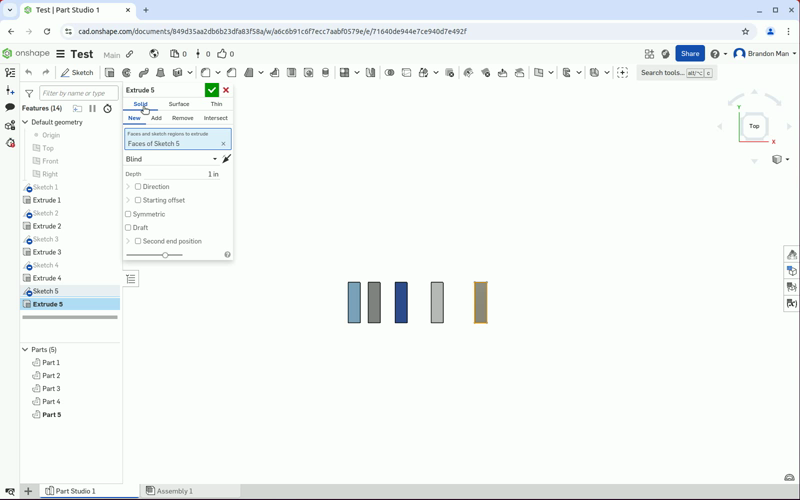
click(143, 106)
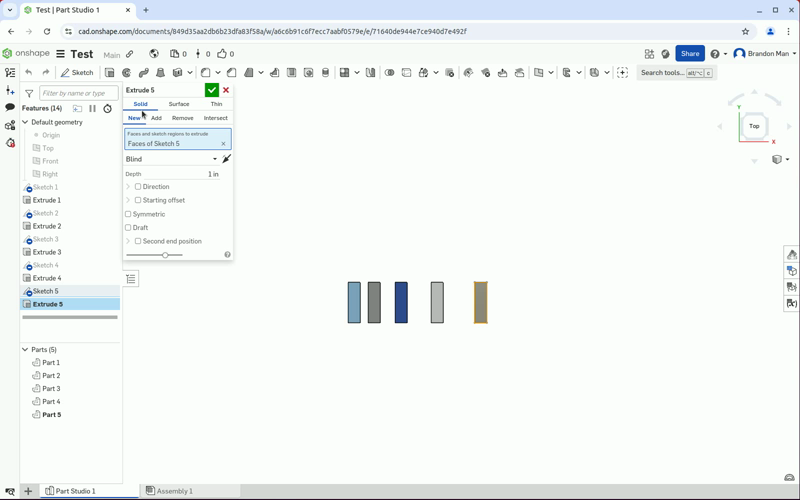
mouse_move(137, 120)
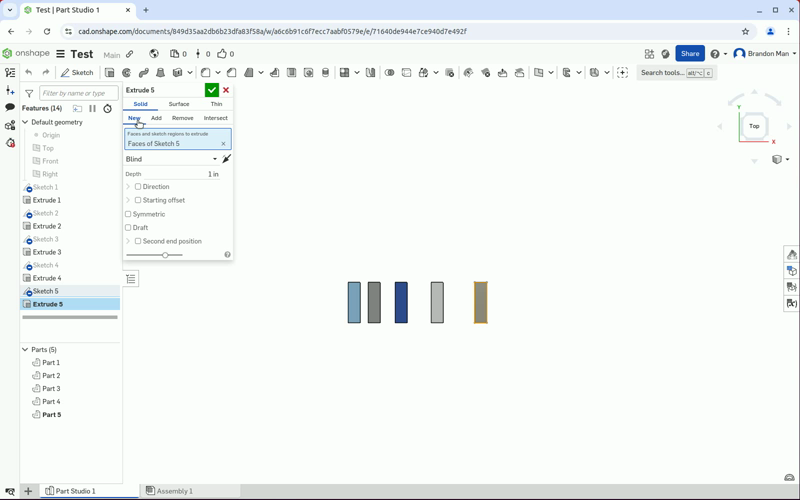
click(137, 120)
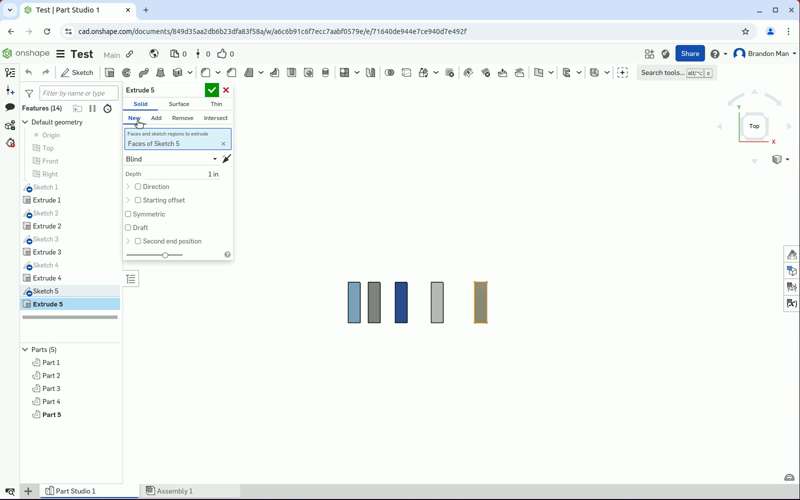
key(tab, 4)
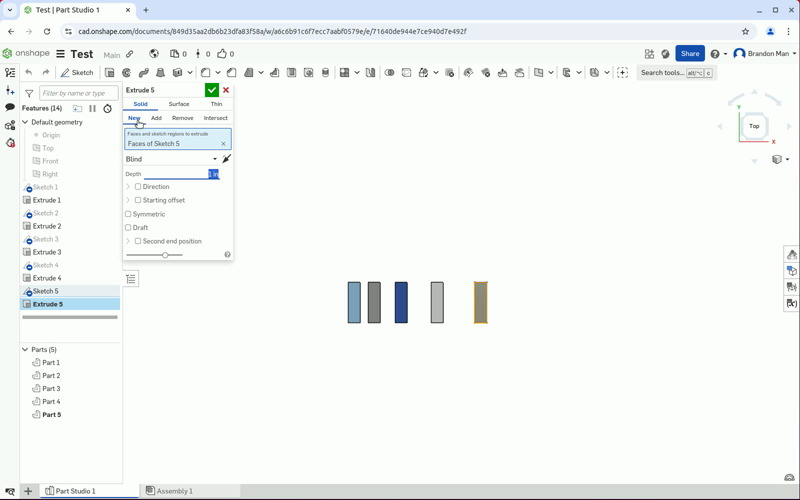
text(4.092)
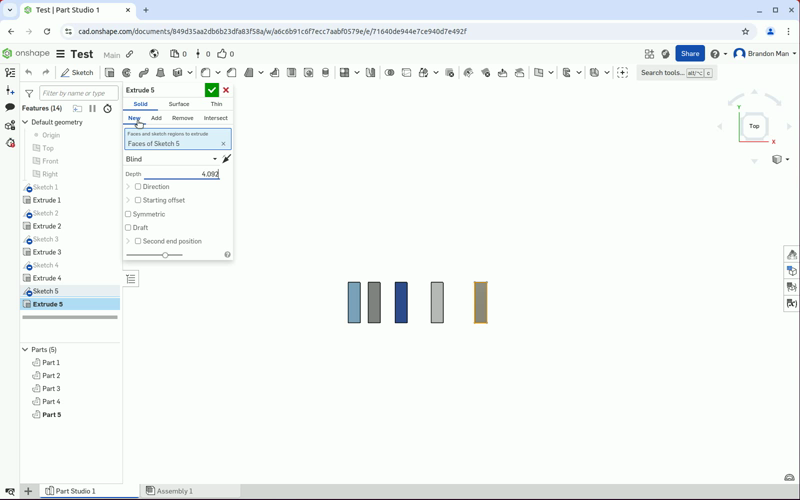
key(enter)
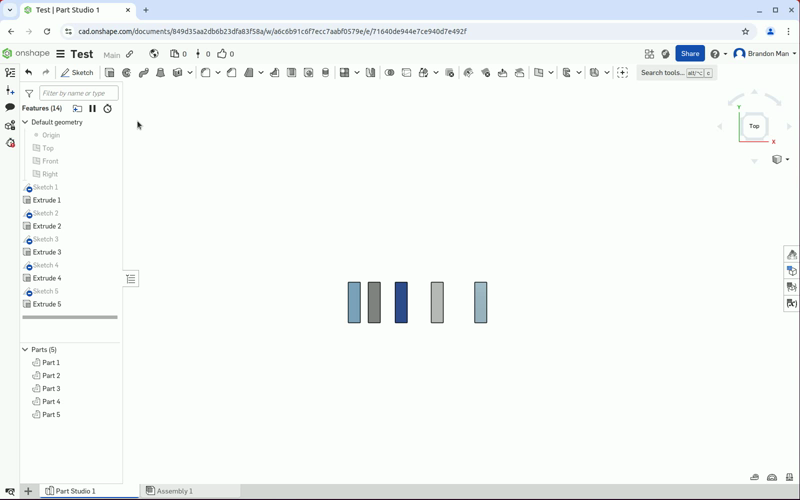
key(shift+h)
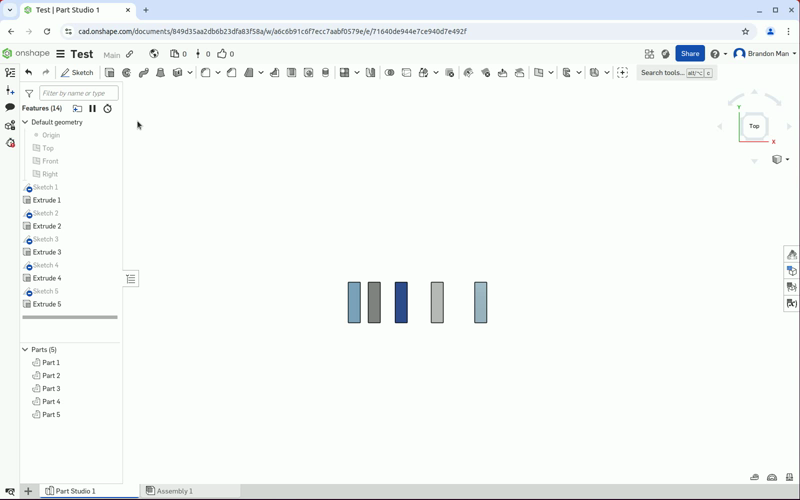
key(shift+h)
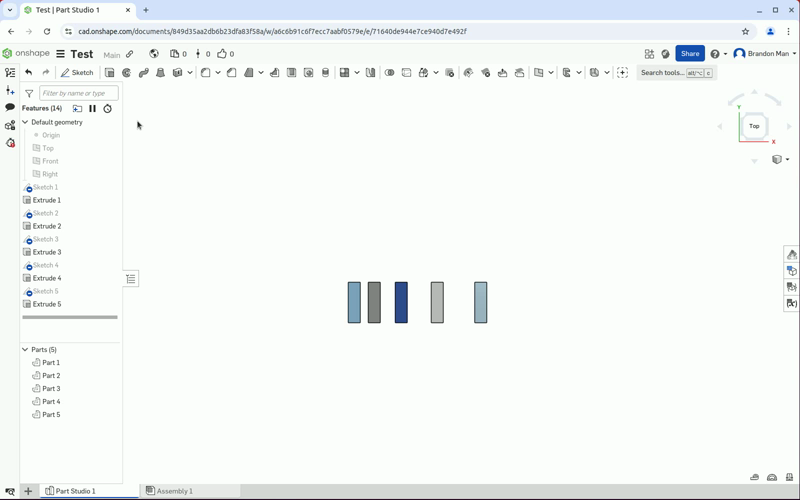
mouse_move(73, 189)
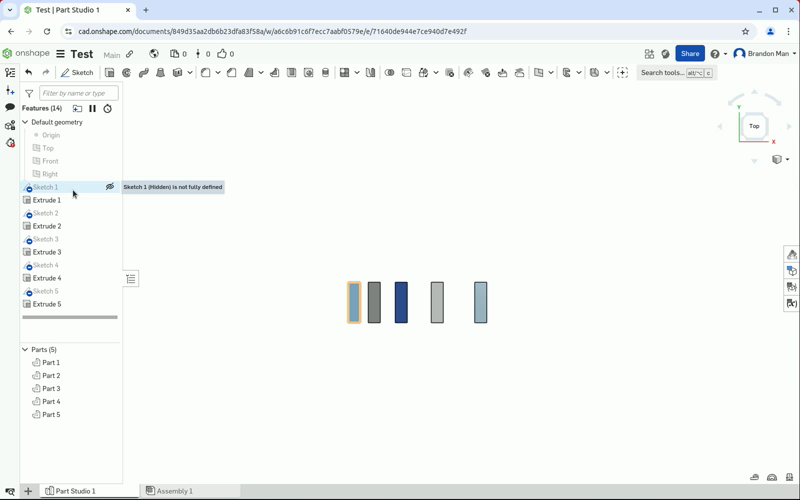
click(73, 189)
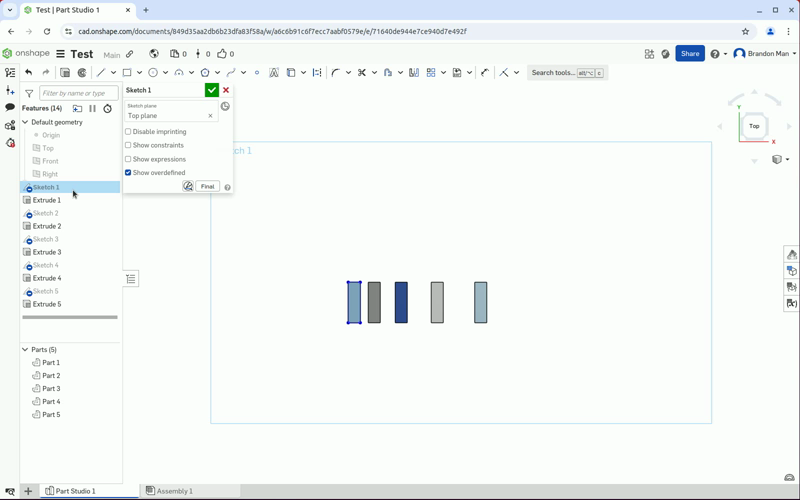
mouse_move(229, 92)
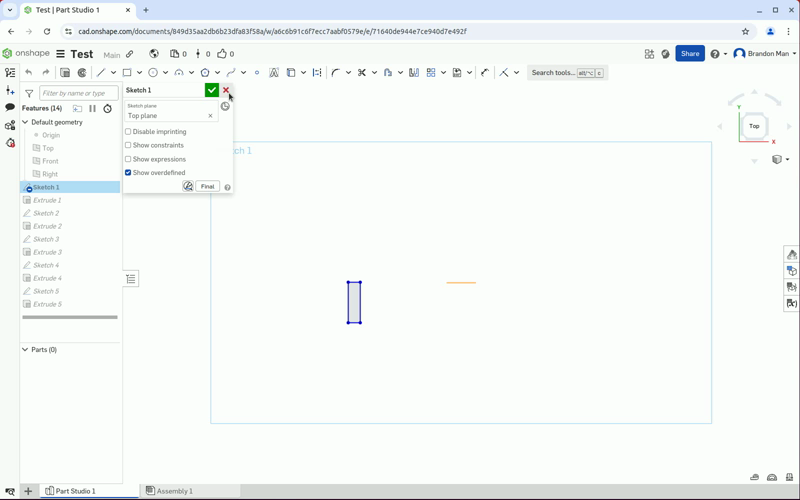
click(229, 92)
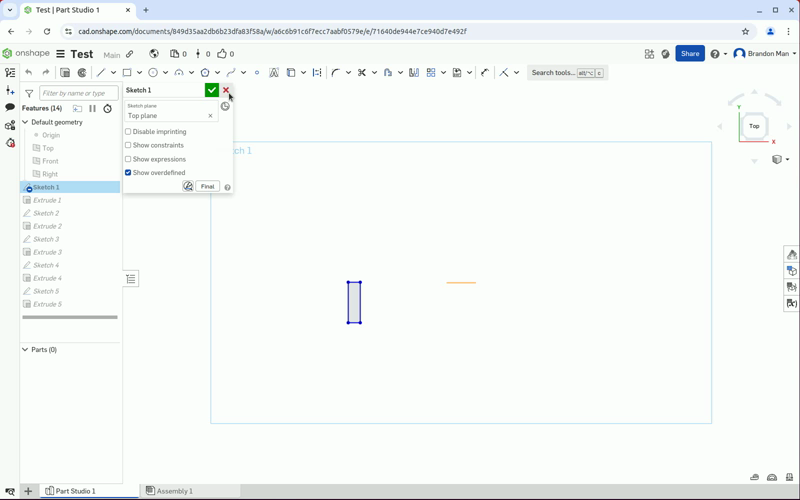
key(shift+s)
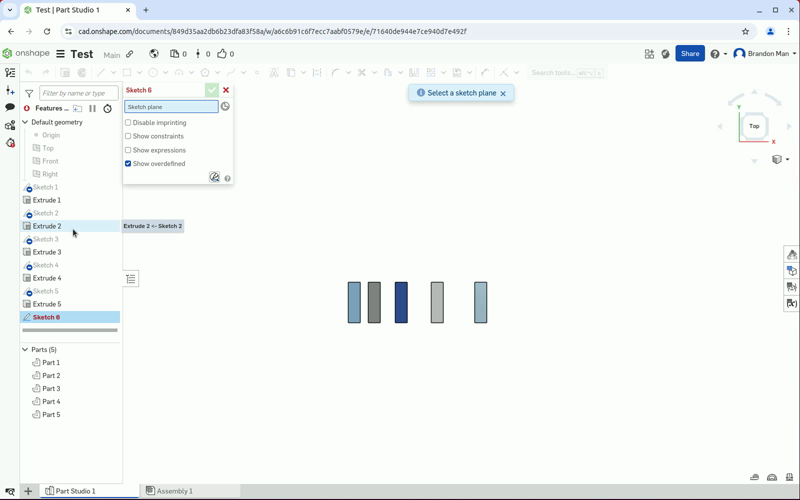
scroll(3)
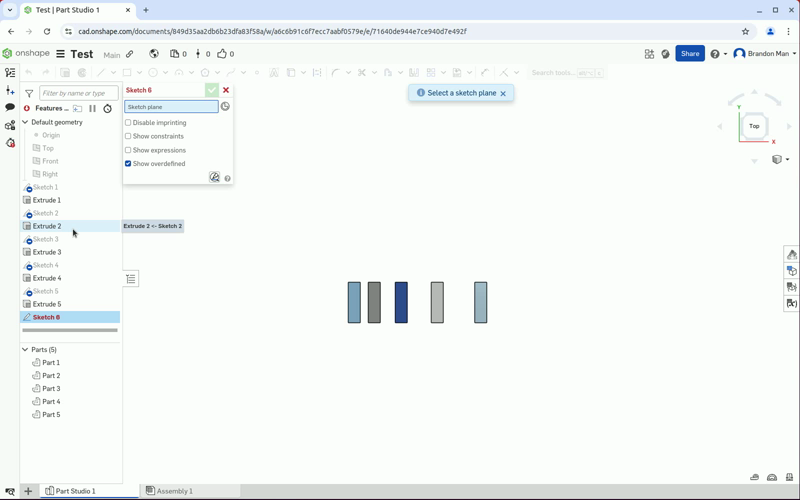
mouse_move(73, 150)
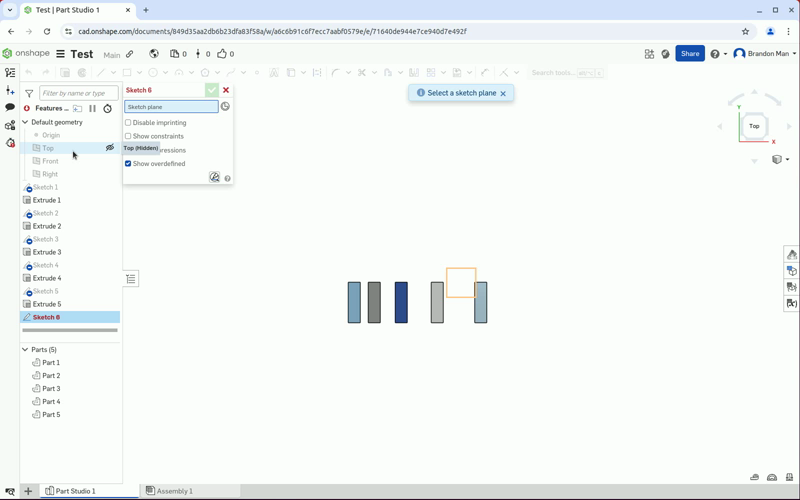
click(73, 150)
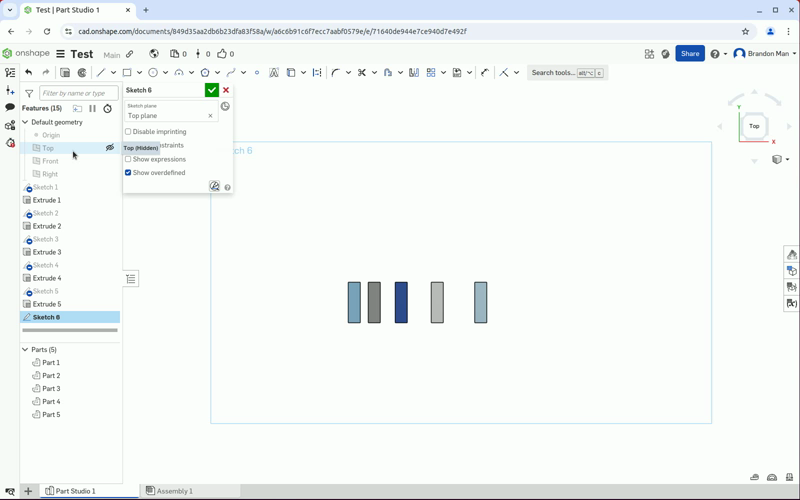
mouse_move(73, 352)
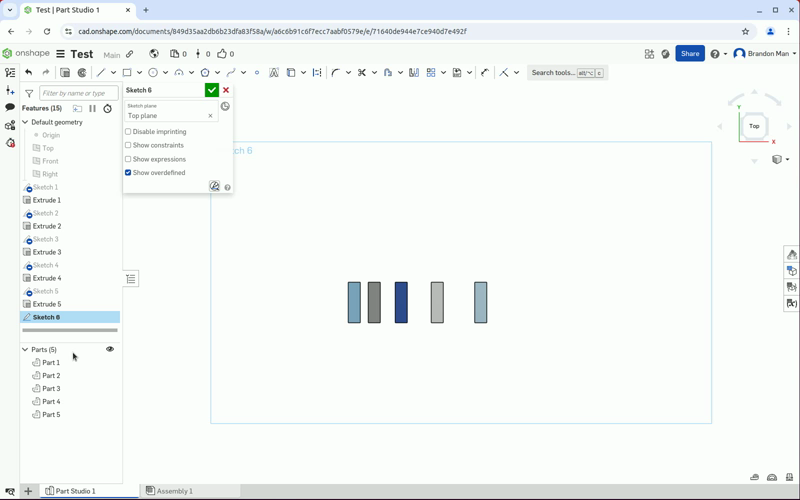
key(y)
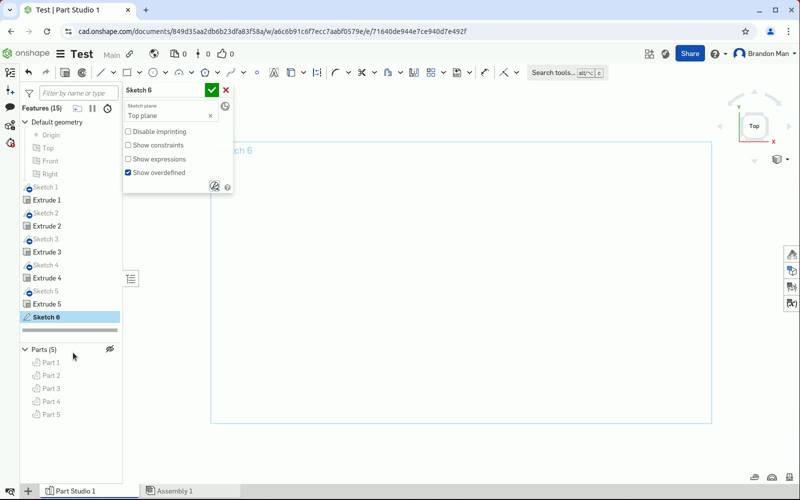
key(l)
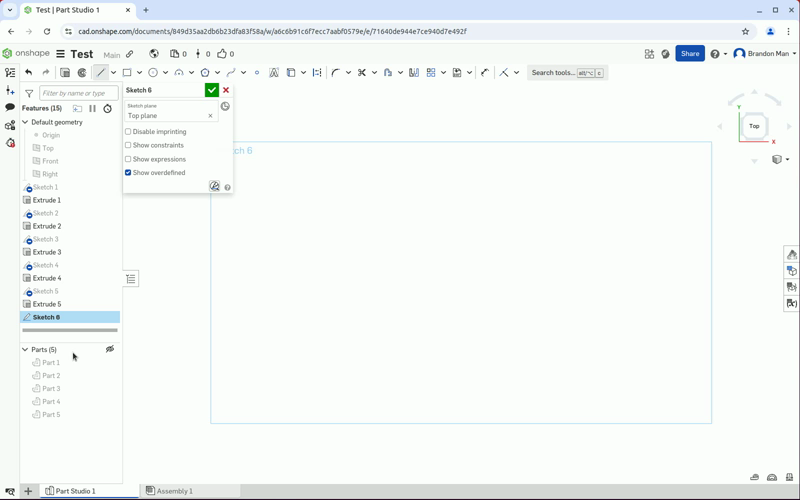
key_down(shift)
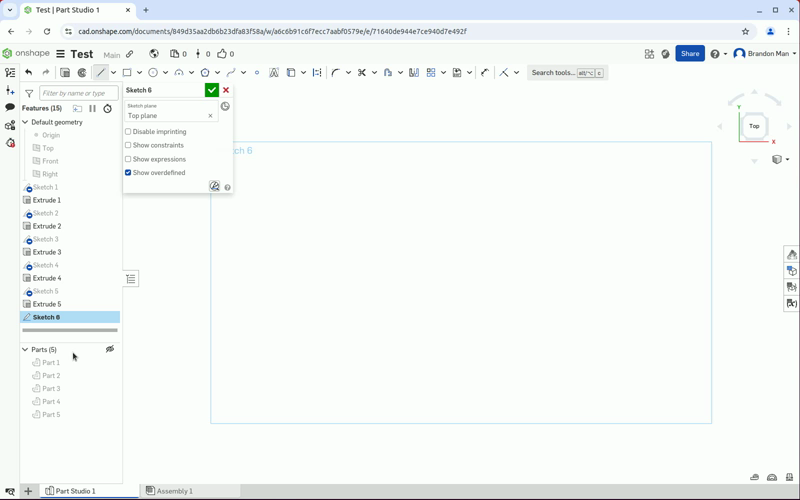
mouse_move(526, 322)
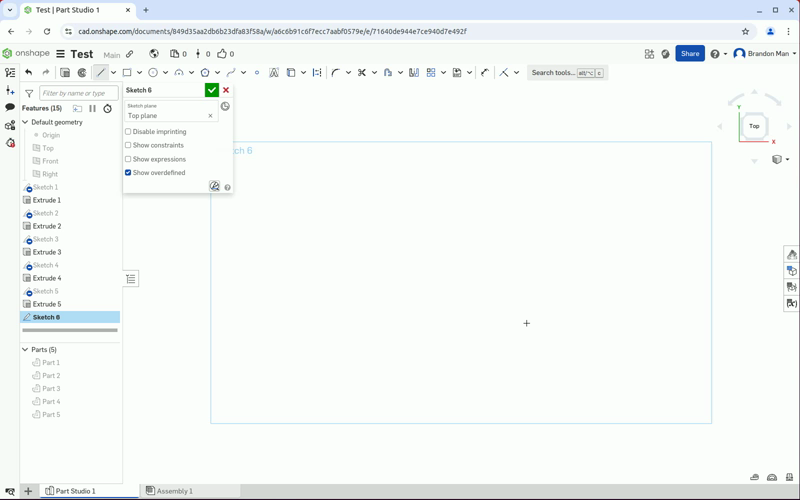
click(526, 322)
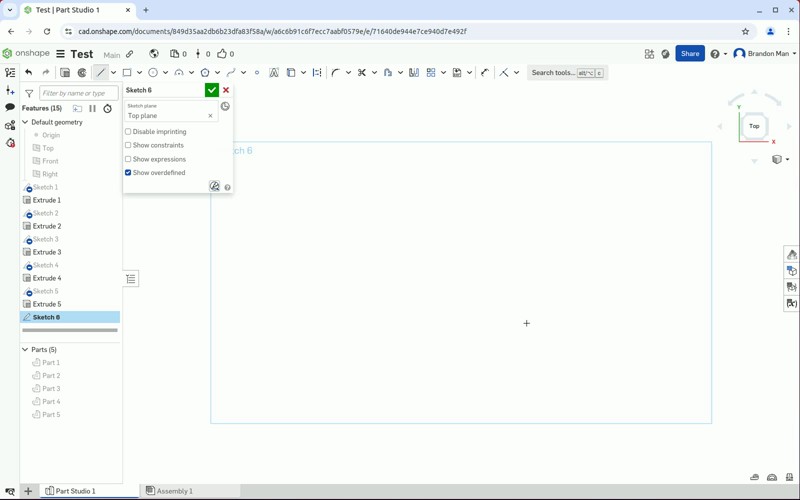
key_up(shift)
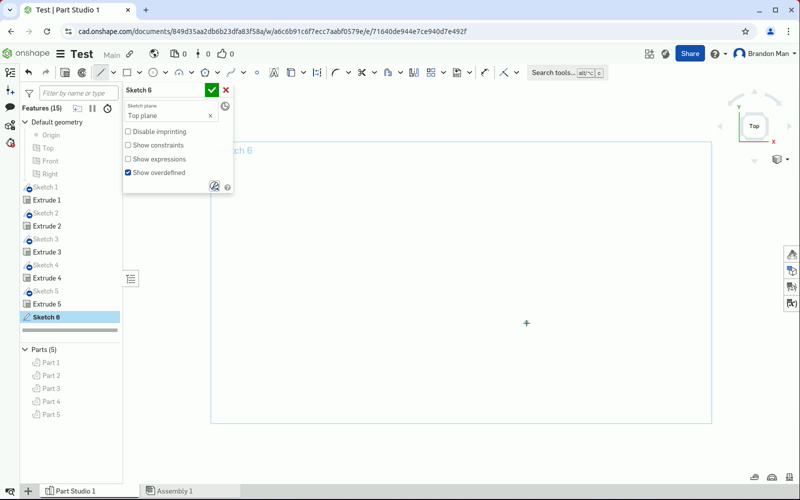
key_down(shift)
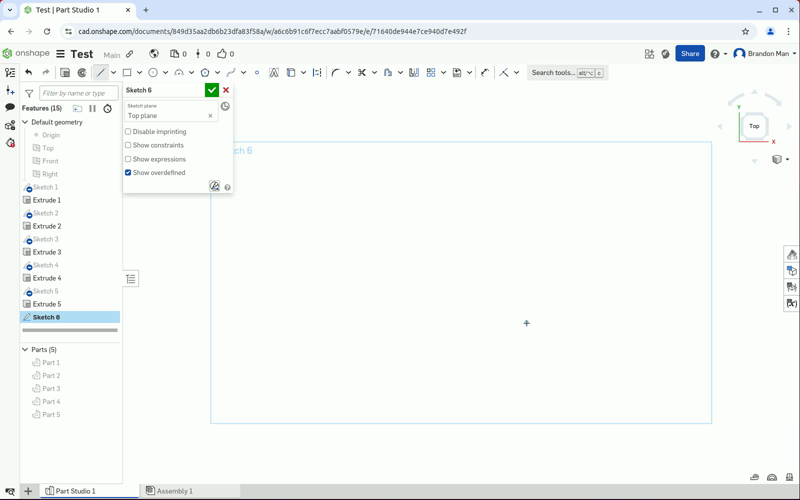
mouse_move(556, 322)
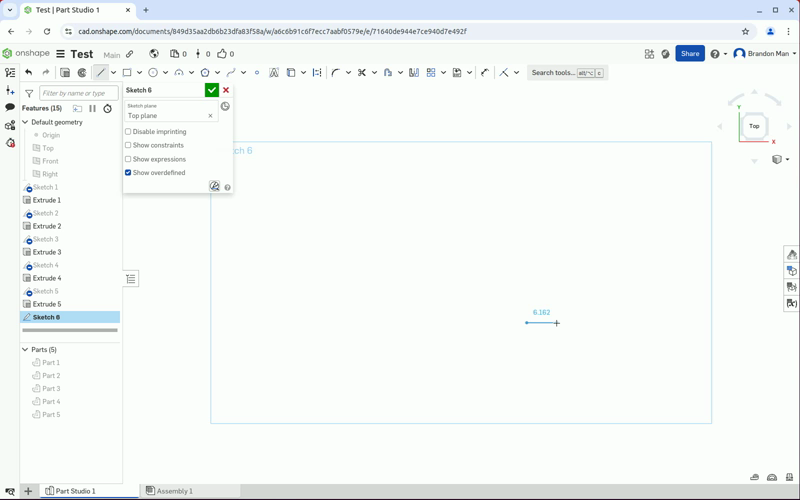
mouse_move(538, 322)
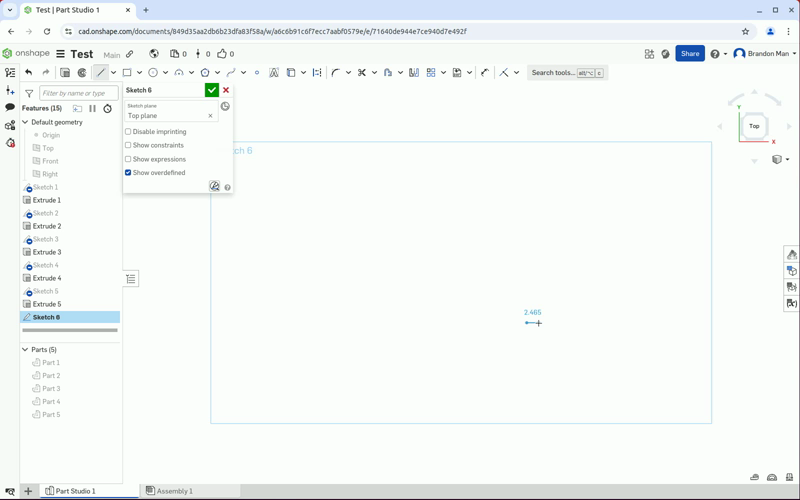
click(538, 322)
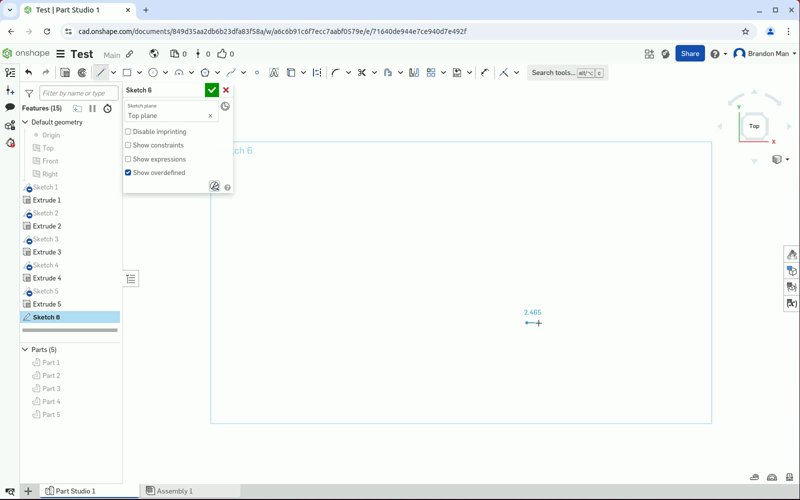
key_up(shift)
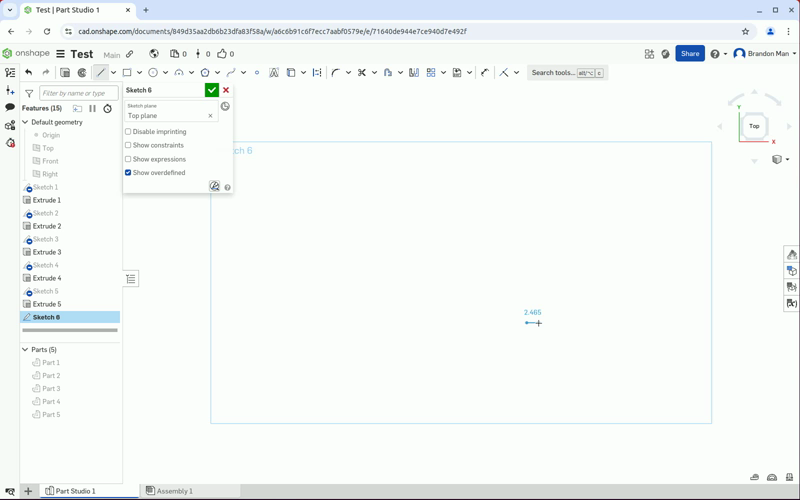
key_down(shift)
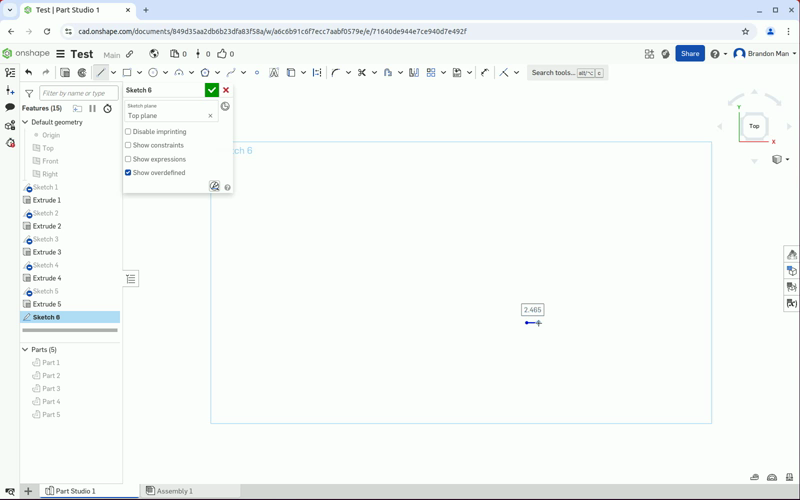
mouse_move(568, 322)
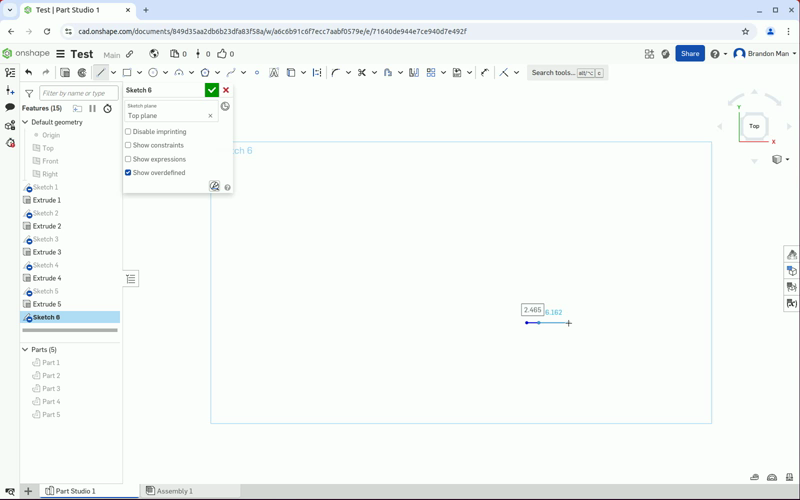
mouse_move(538, 282)
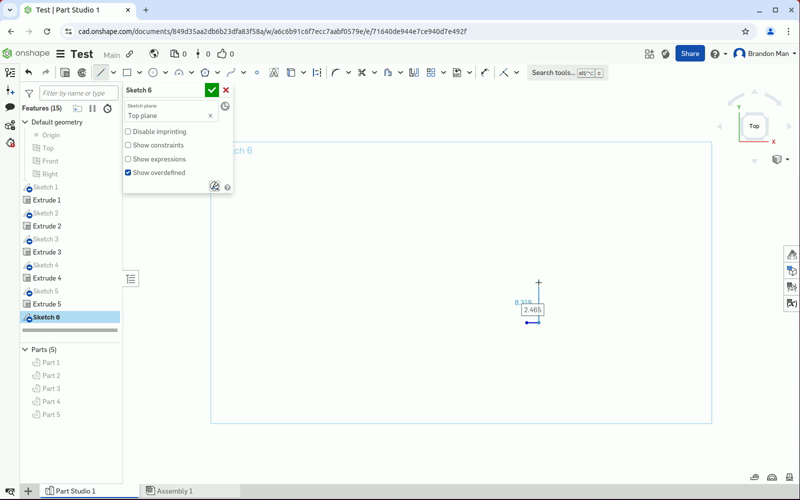
click(538, 282)
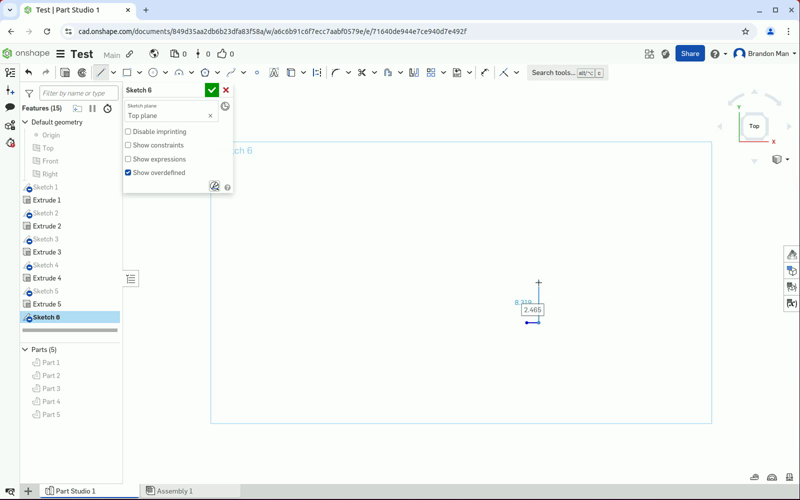
key_up(shift)
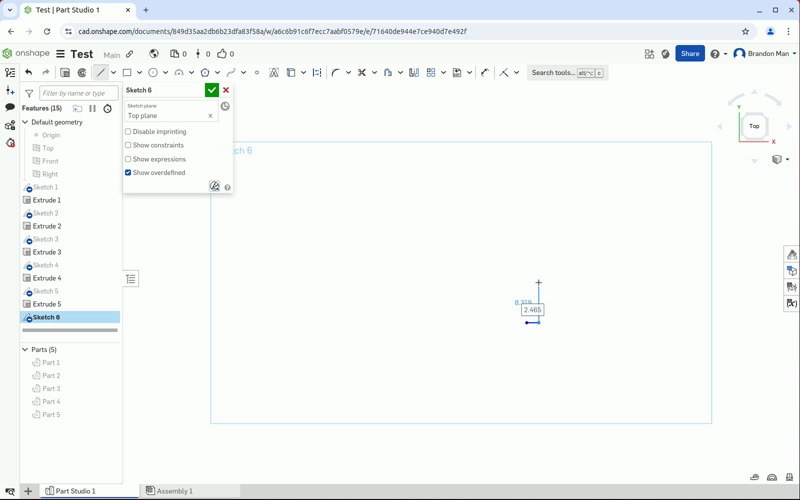
key_down(shift)
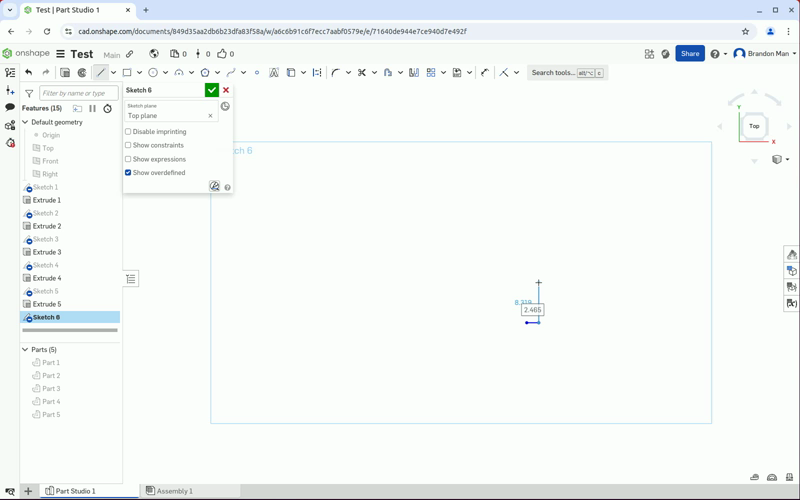
mouse_move(568, 282)
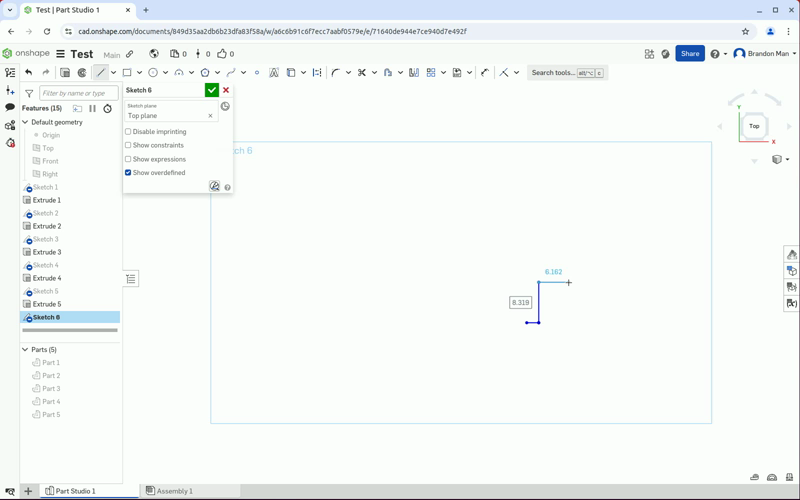
mouse_move(526, 282)
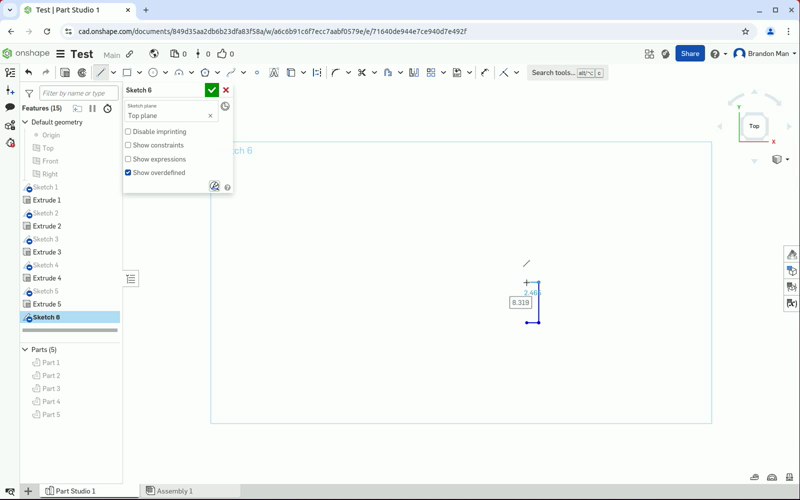
click(526, 282)
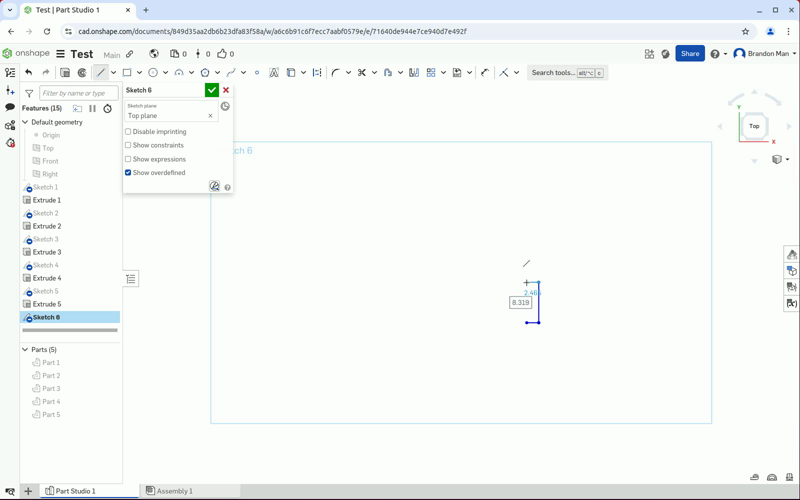
key_up(shift)
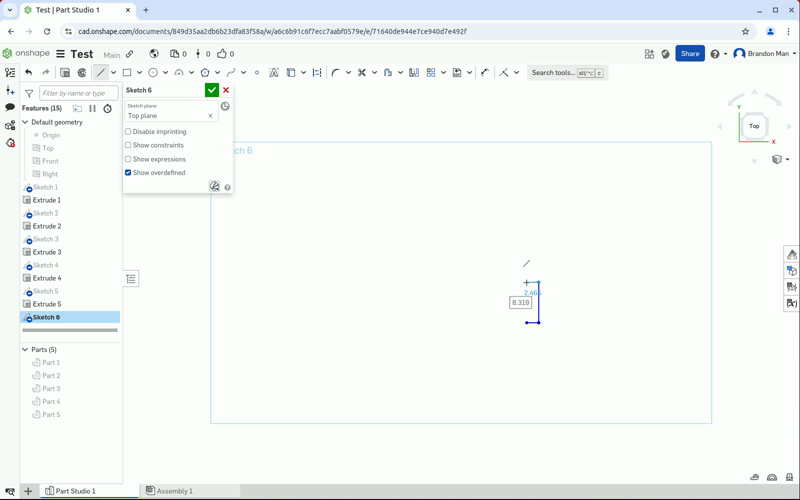
mouse_move(556, 282)
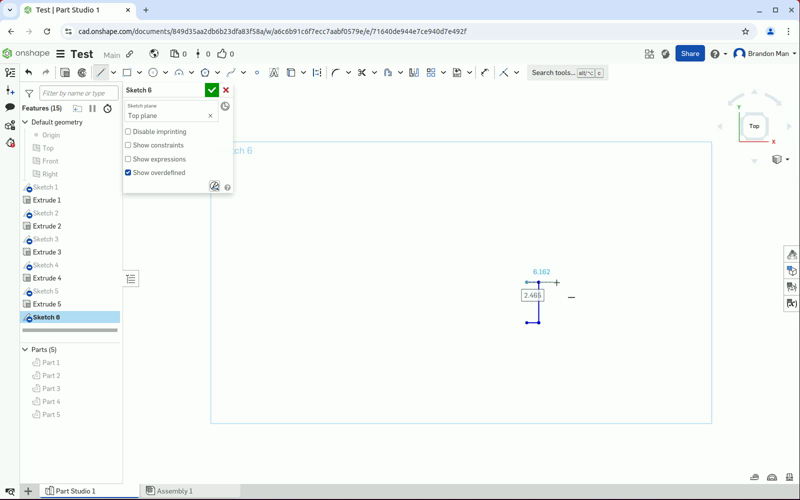
key_down(shift)
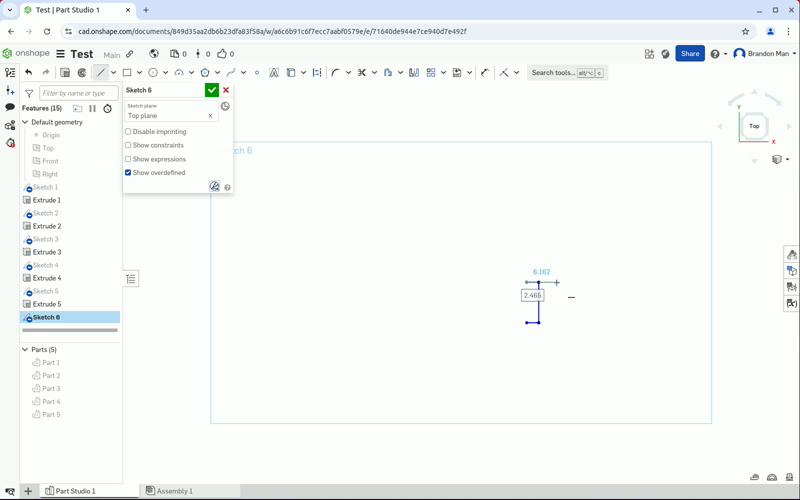
mouse_move(526, 322)
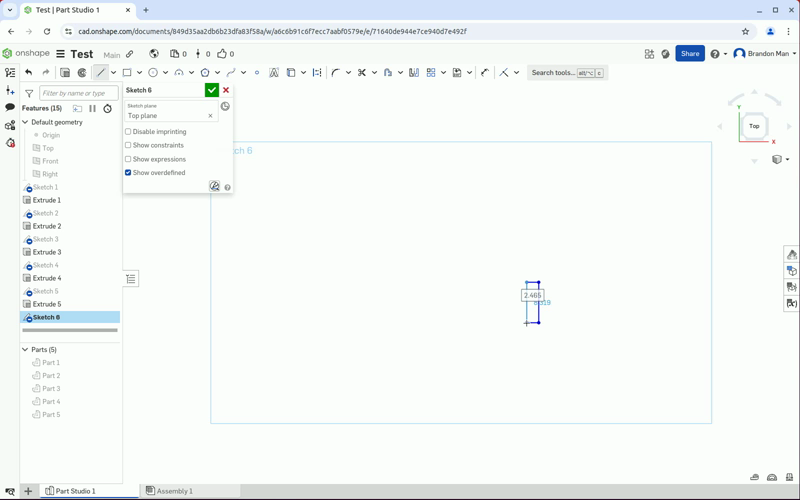
key_up(shift)
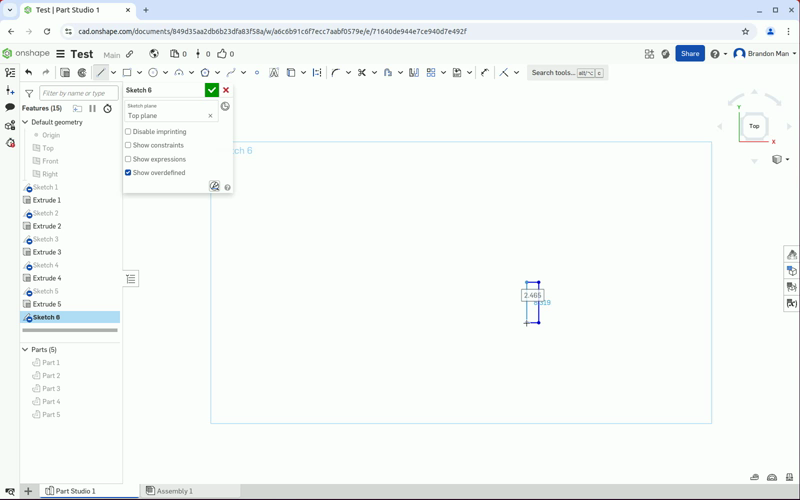
click(526, 322)
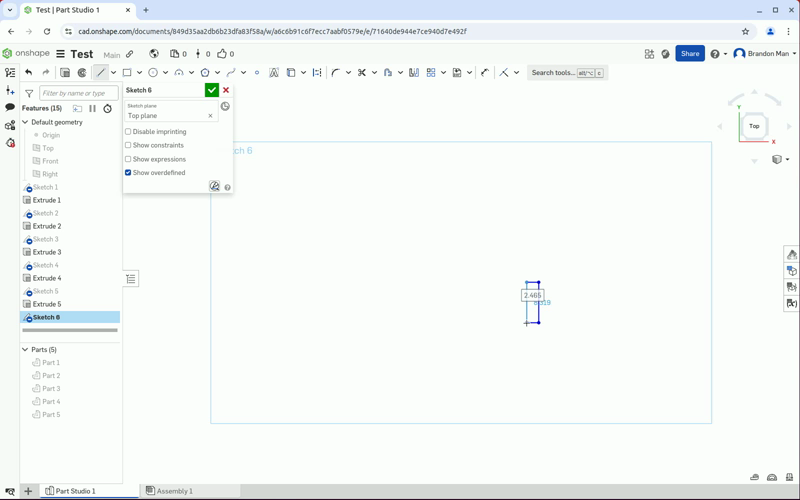
key(esc)
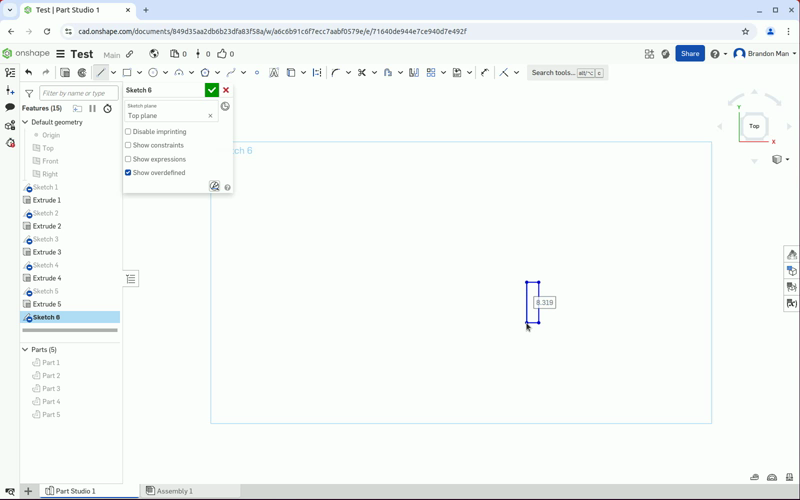
mouse_move(530, 316)
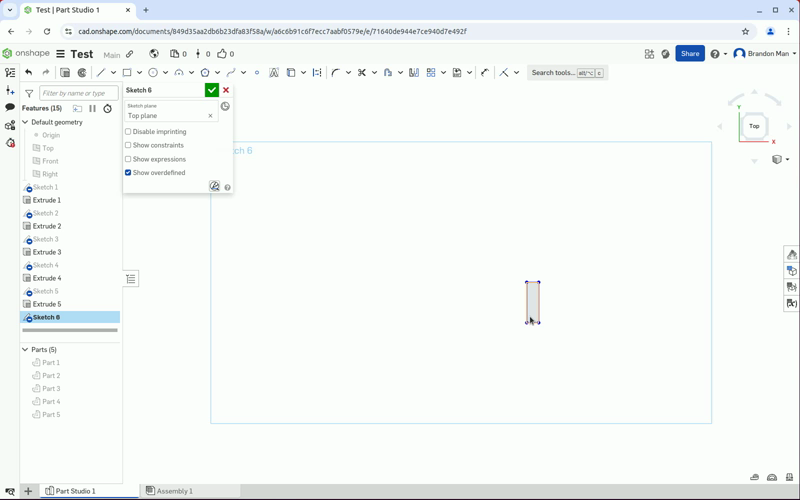
scroll(6)
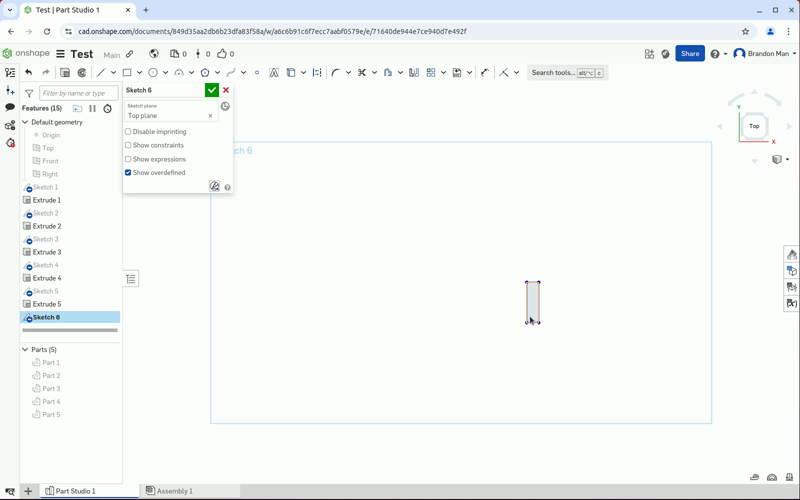
scroll(6)
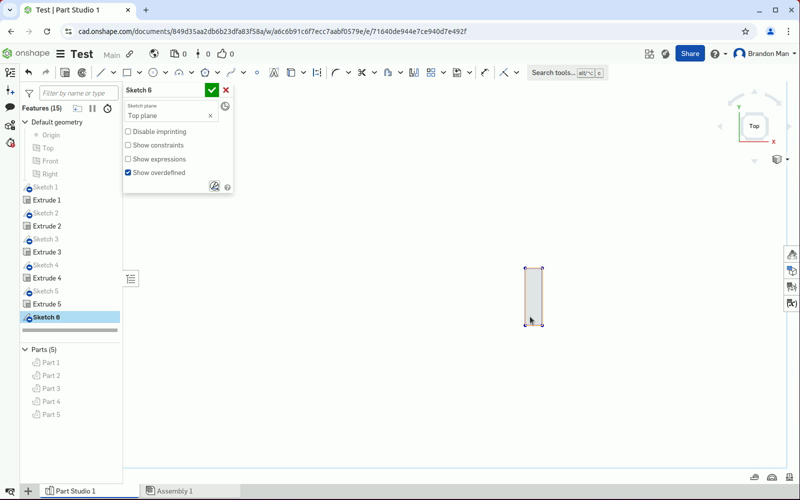
scroll(6)
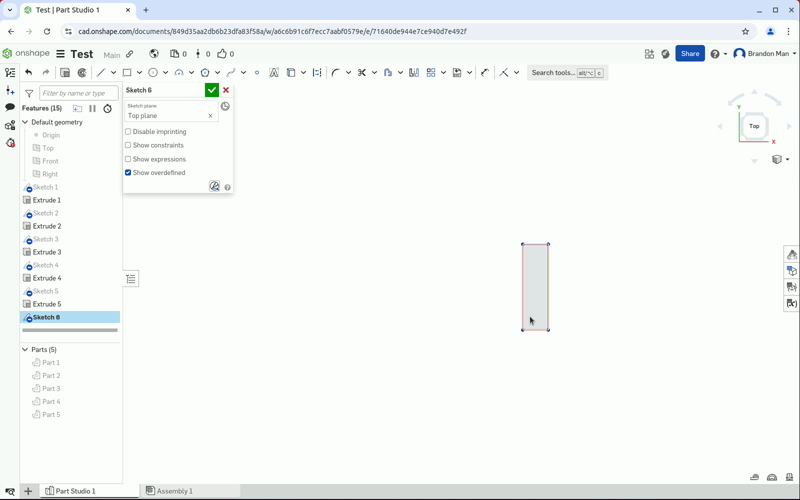
scroll(6)
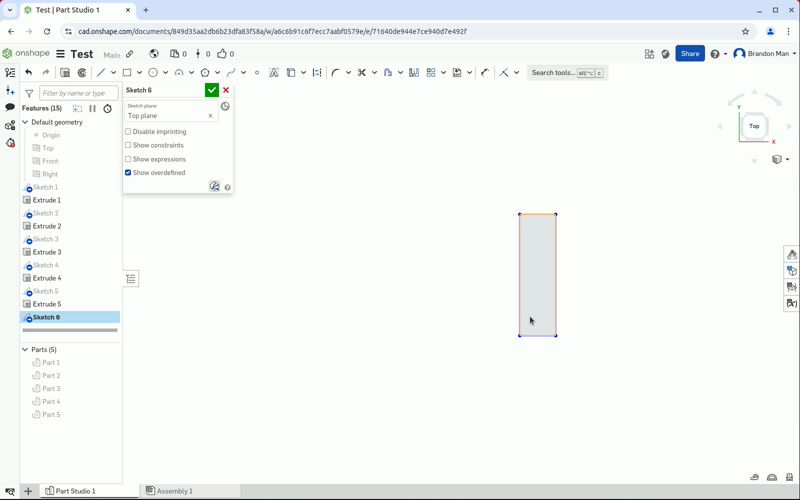
scroll(6)
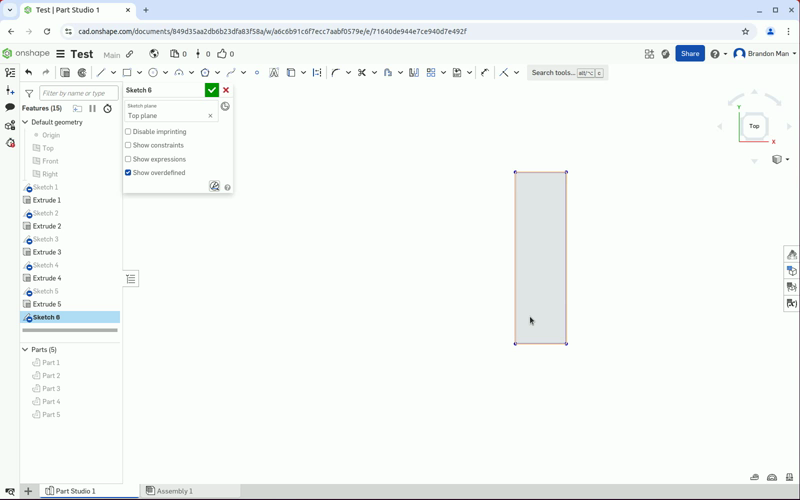
scroll(6)
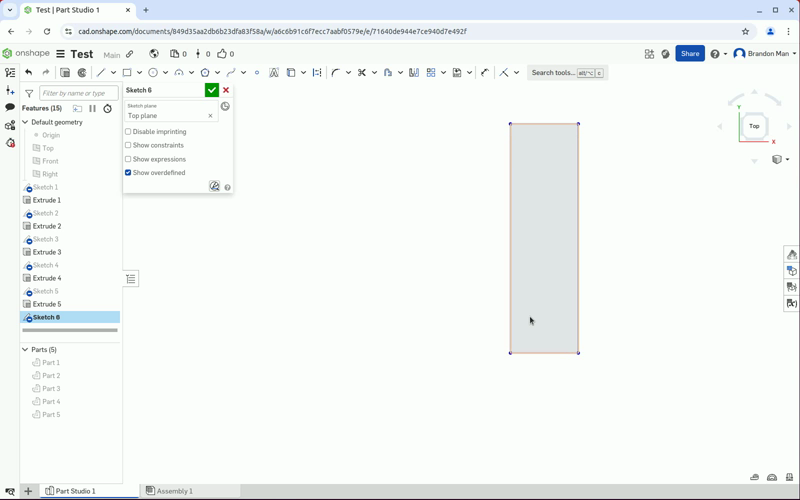
scroll(6)
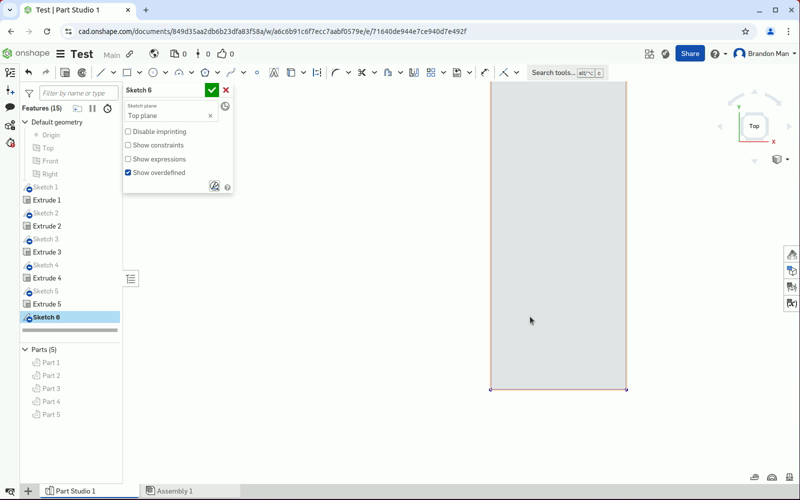
click(530, 316)
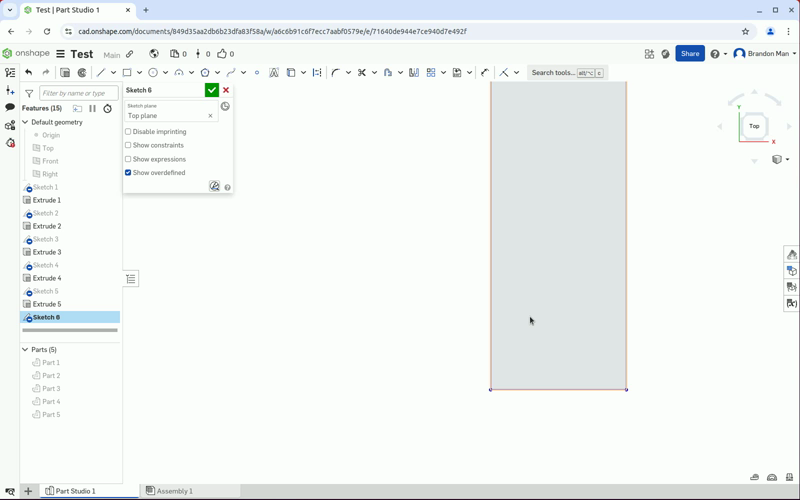
scroll(-6)
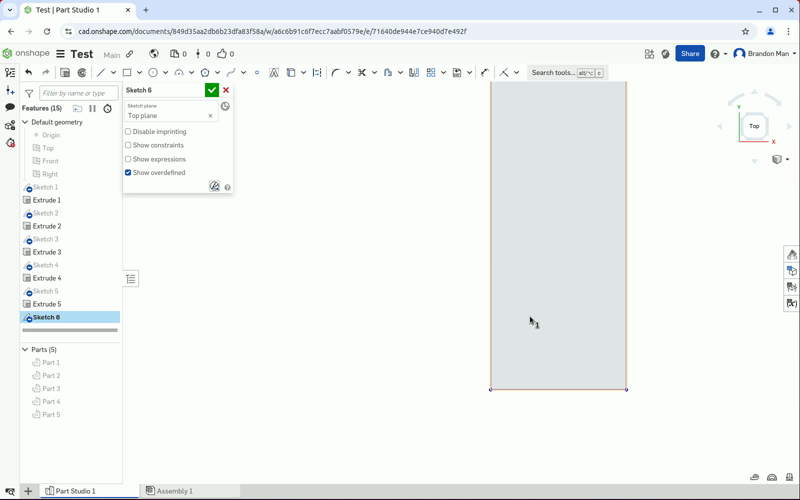
scroll(-6)
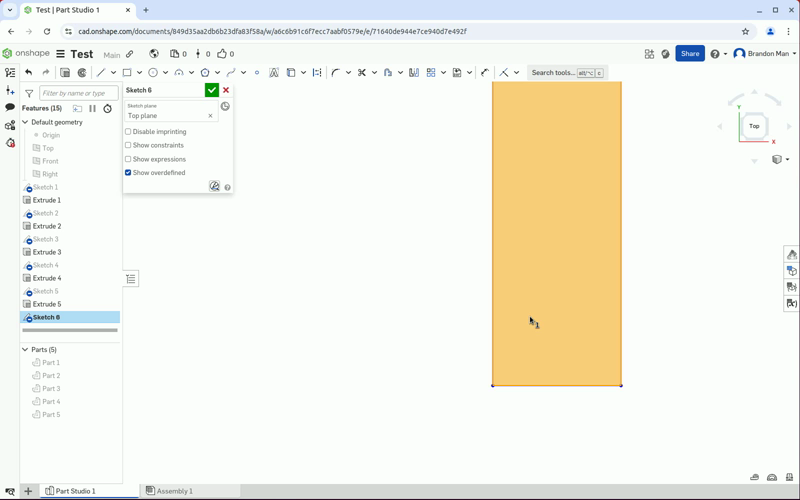
scroll(-6)
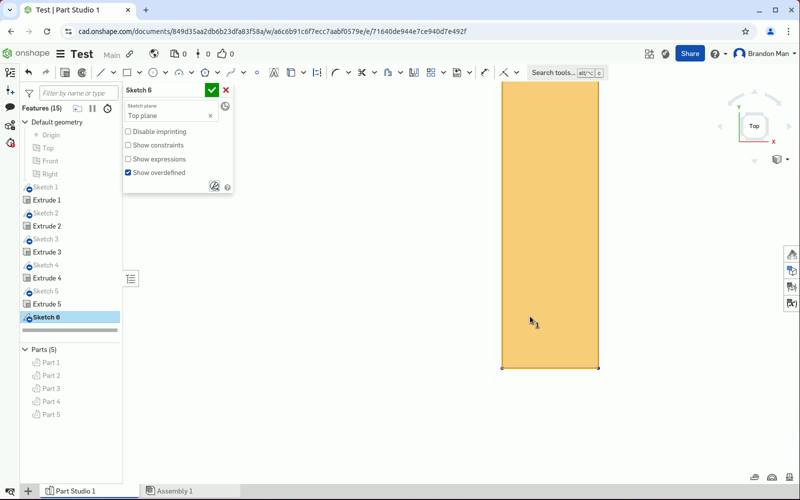
scroll(-6)
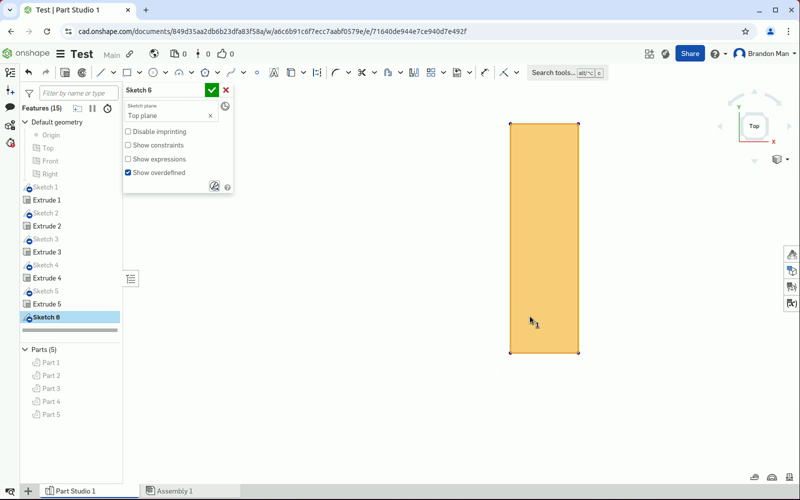
scroll(-6)
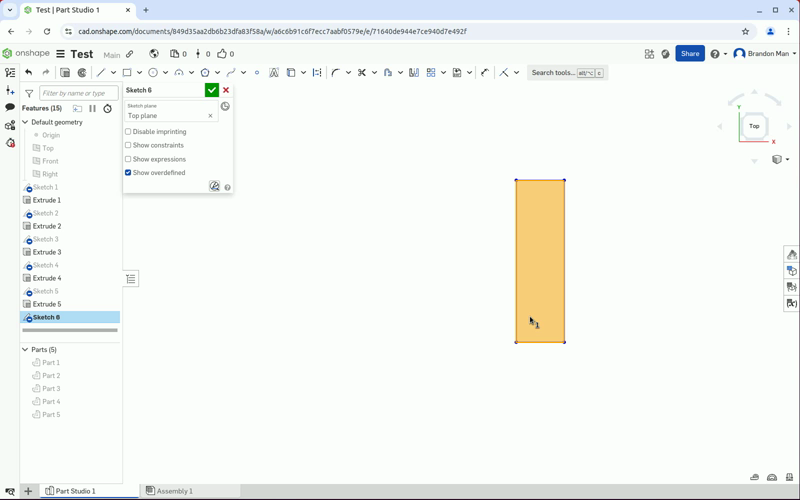
scroll(-6)
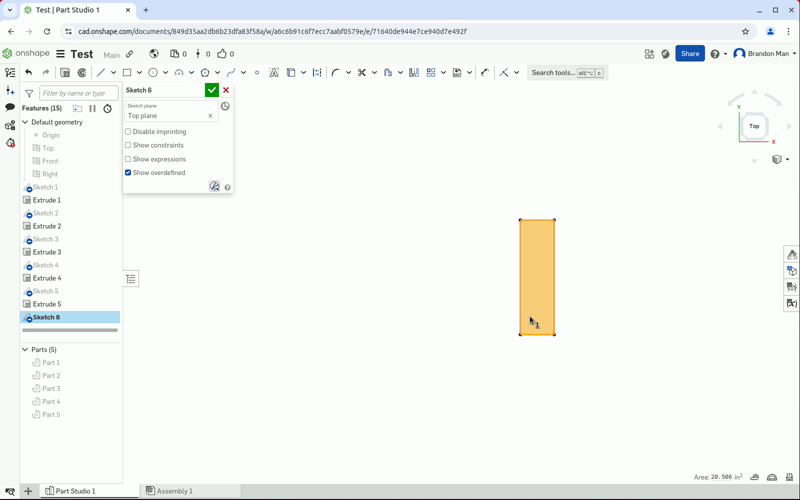
scroll(-6)
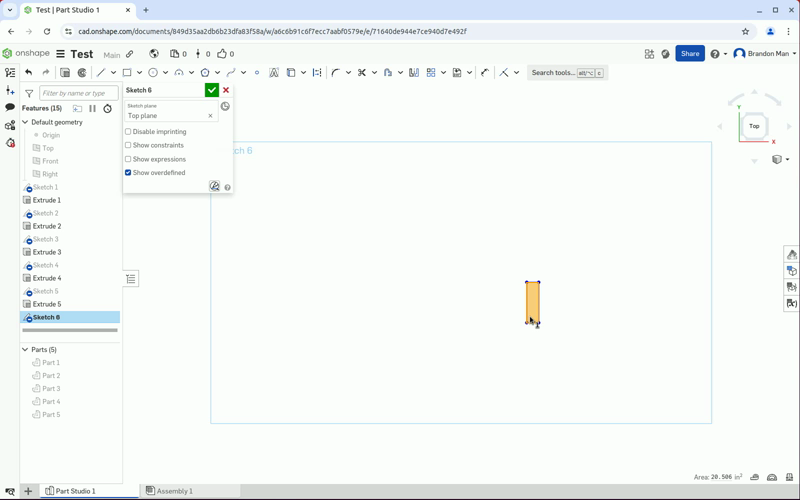
mouse_move(73, 352)
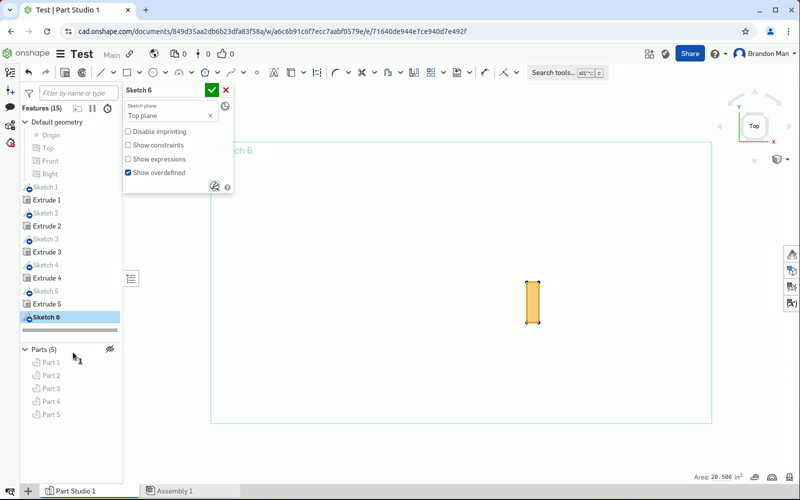
key(shift+y)
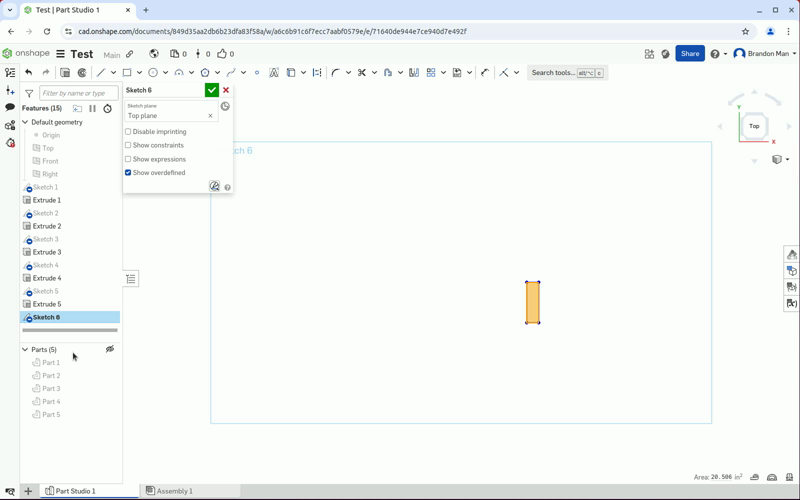
key(shift+e)
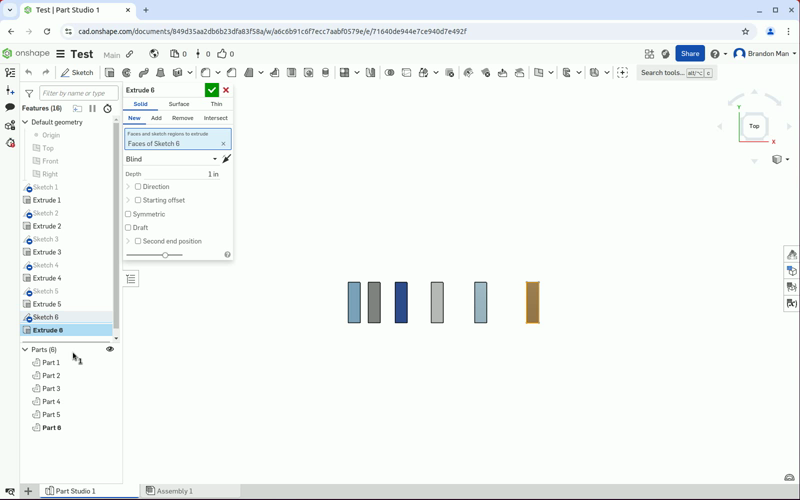
mouse_move(143, 106)
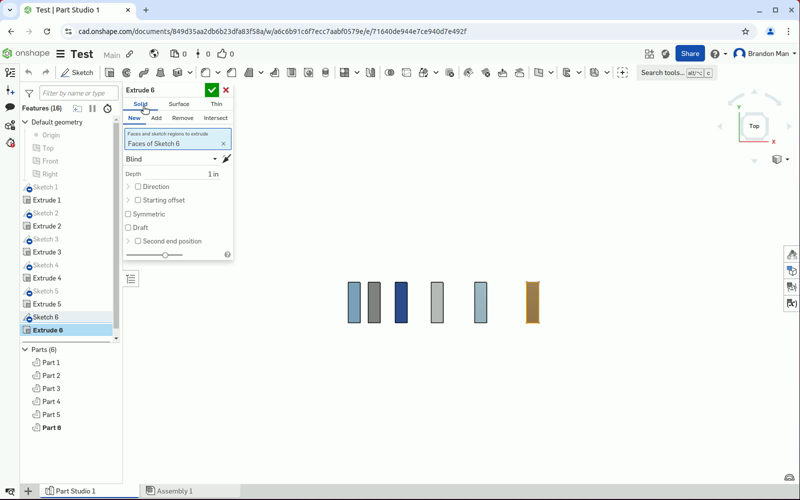
click(143, 106)
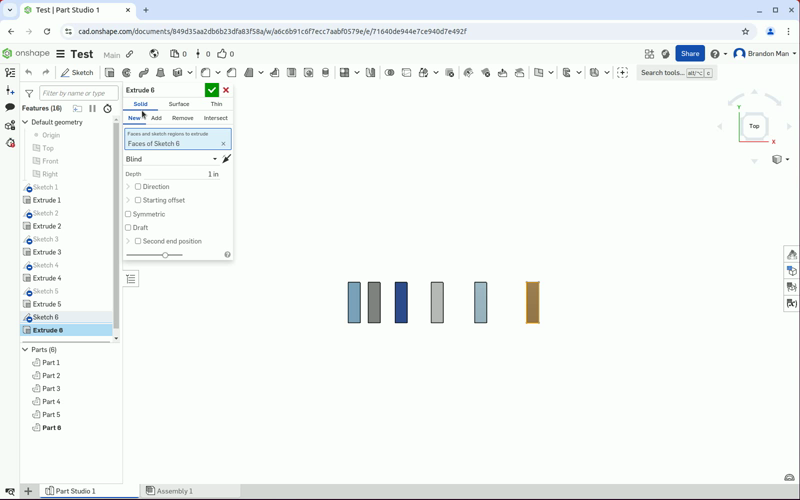
mouse_move(137, 120)
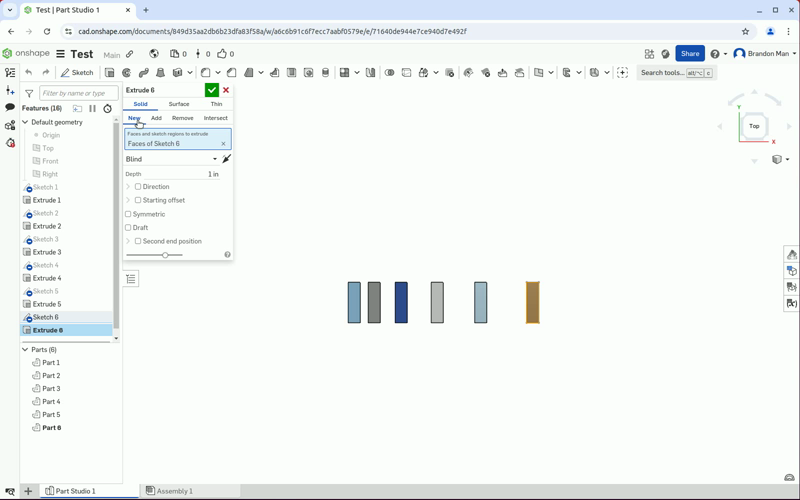
click(137, 120)
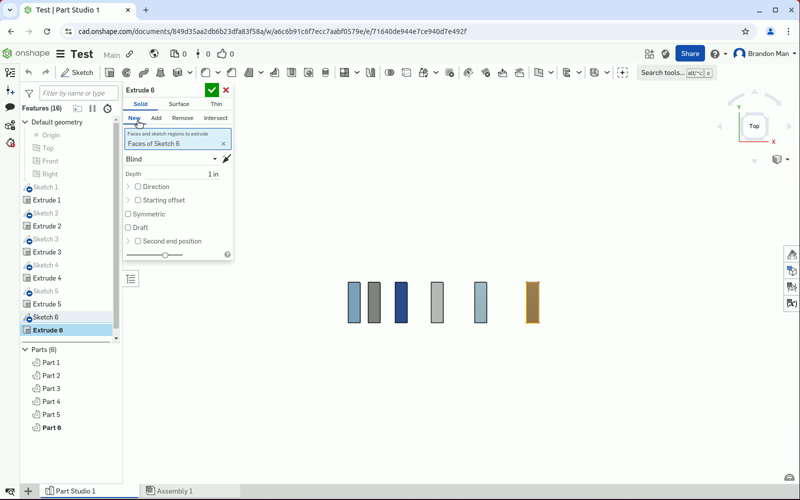
key(tab, 4)
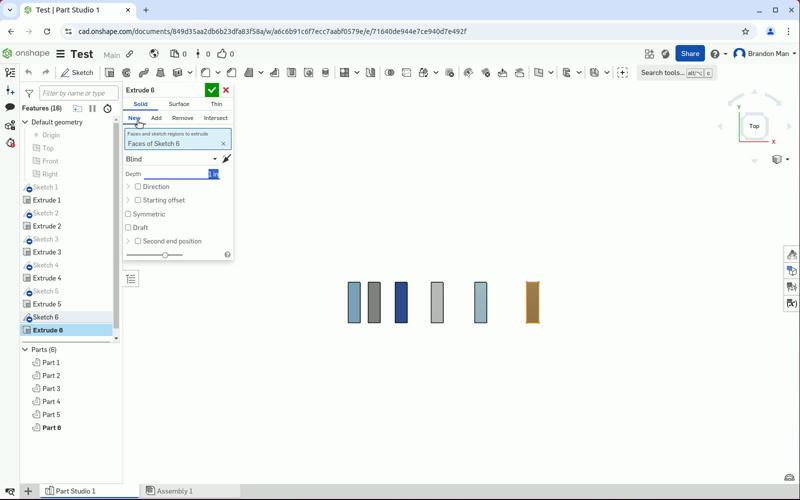
text(4.092)
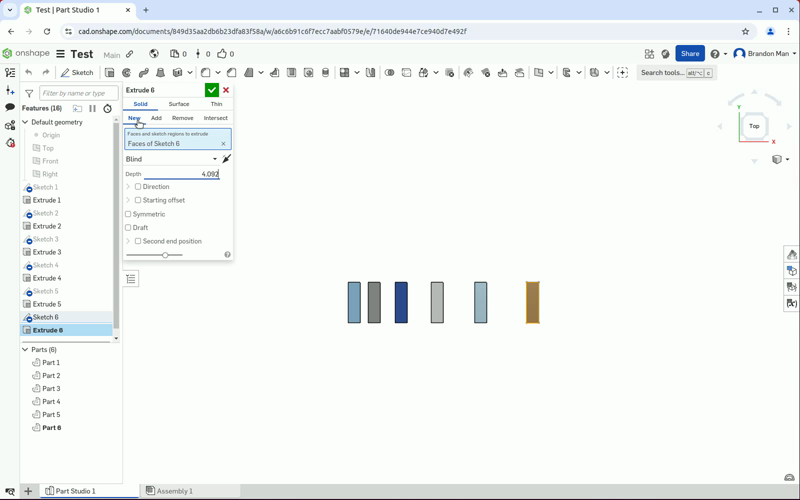
key(enter)
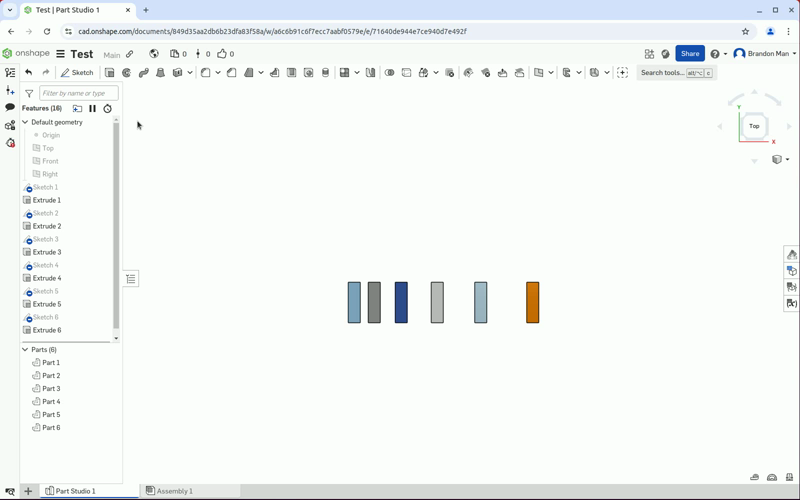
key(shift+h)
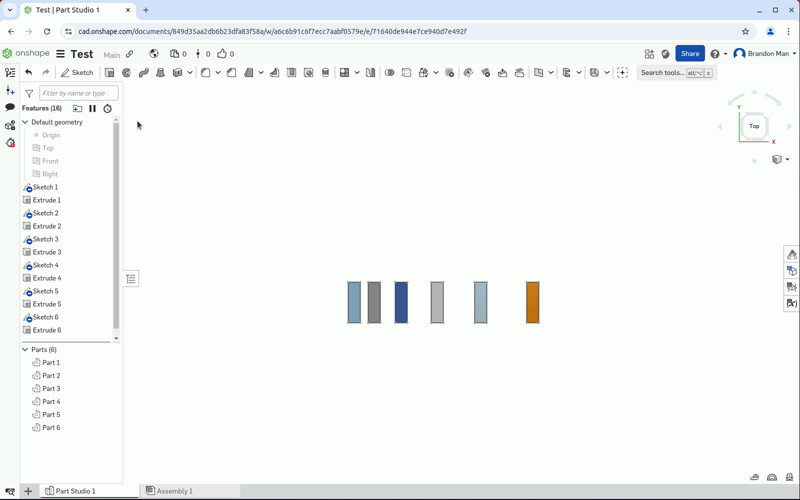
key(shift+h)
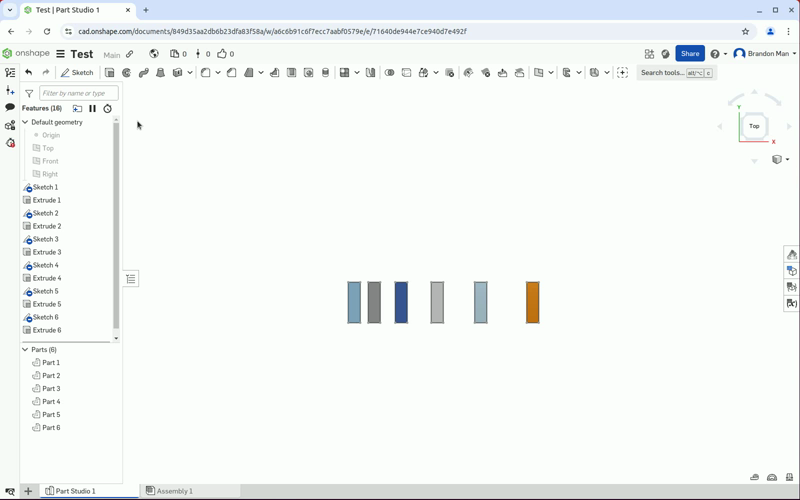
key(shift+7)
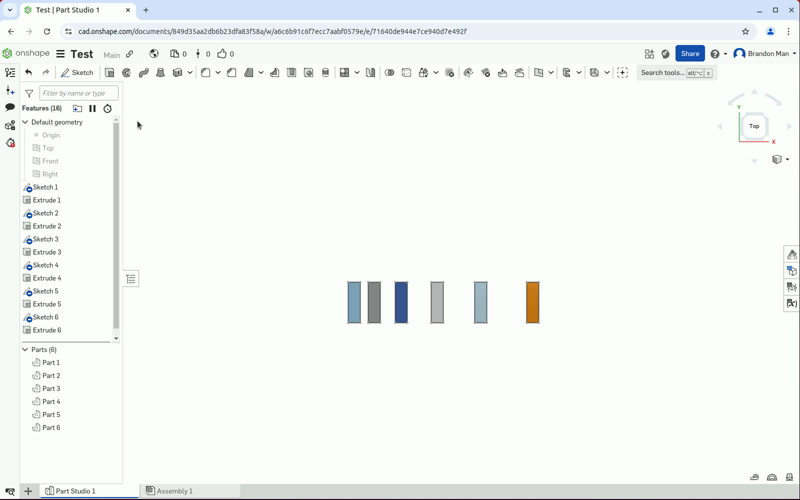
key(up, 3)
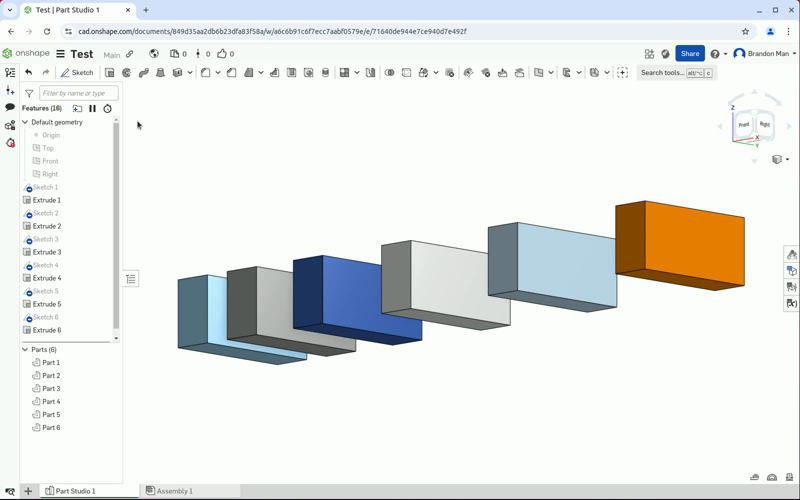
key(left, 3)
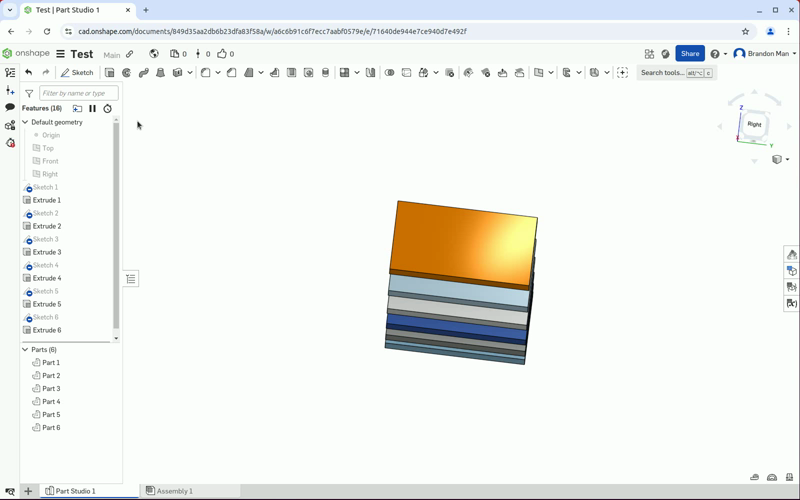
key(right, 3)
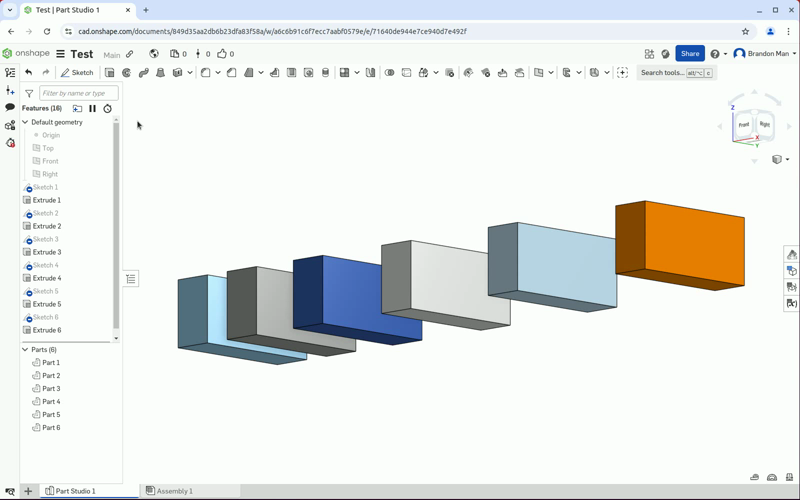
key(down, 3)
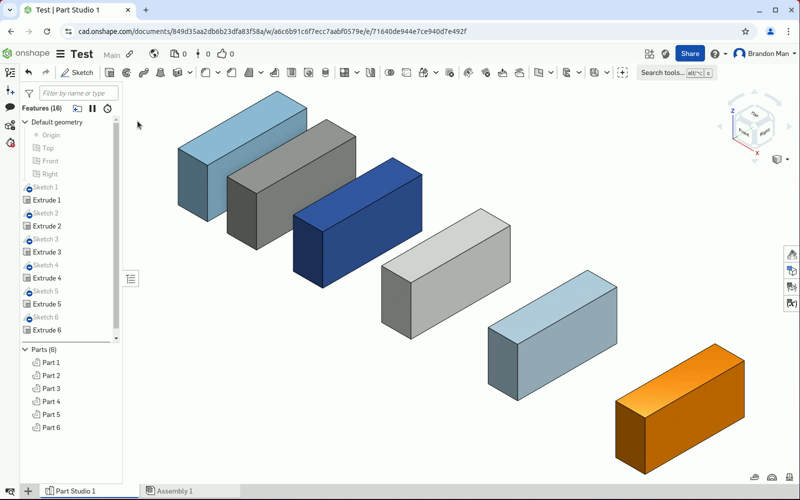
mouse_move(69, 189)
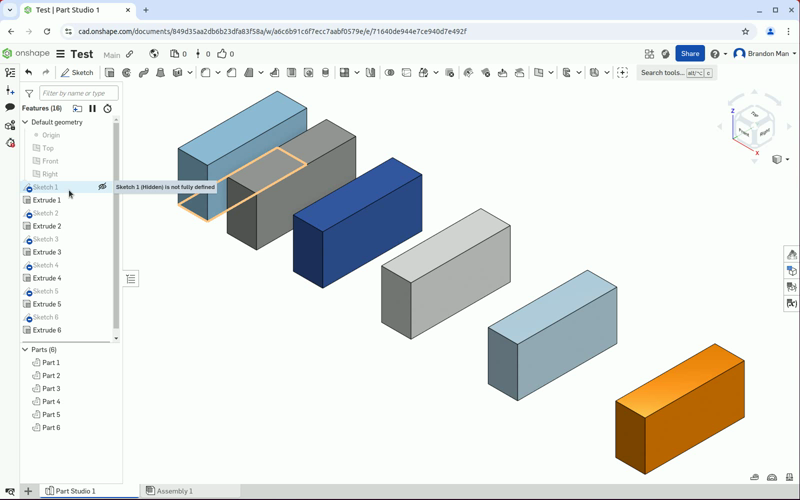
click(69, 189)